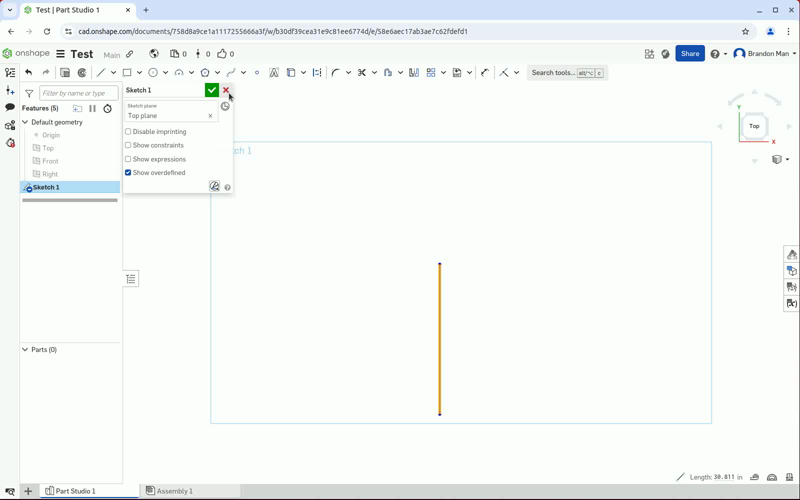
key(shift+h)
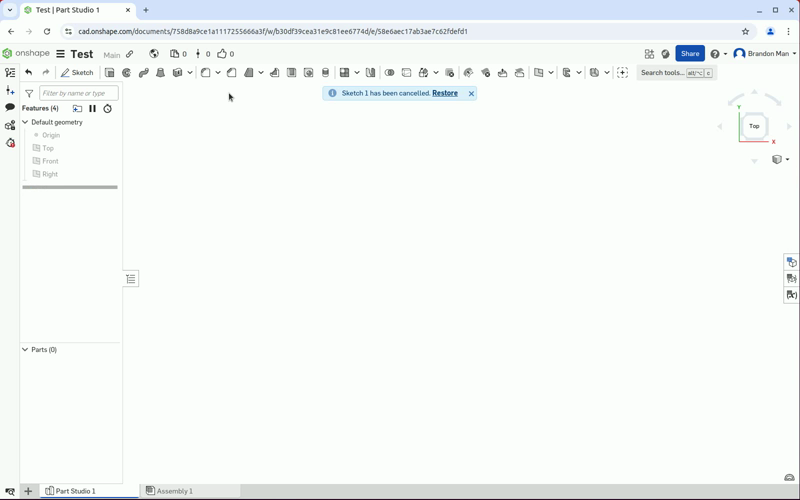
mouse_move(73, 352)
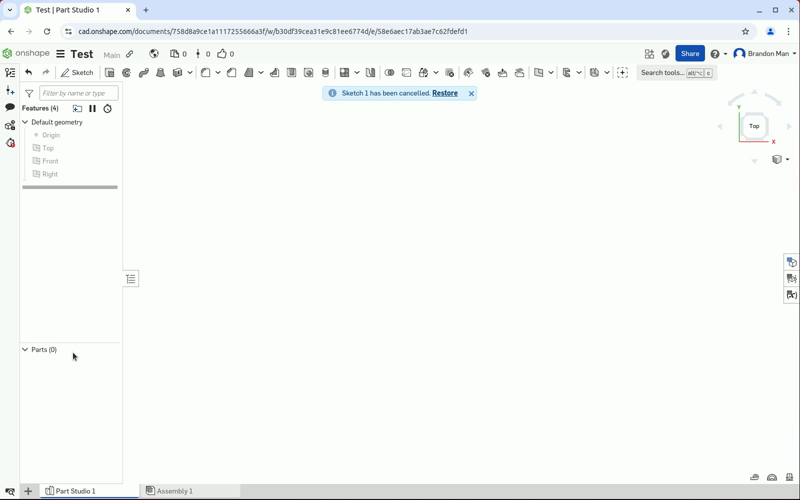
key(y)
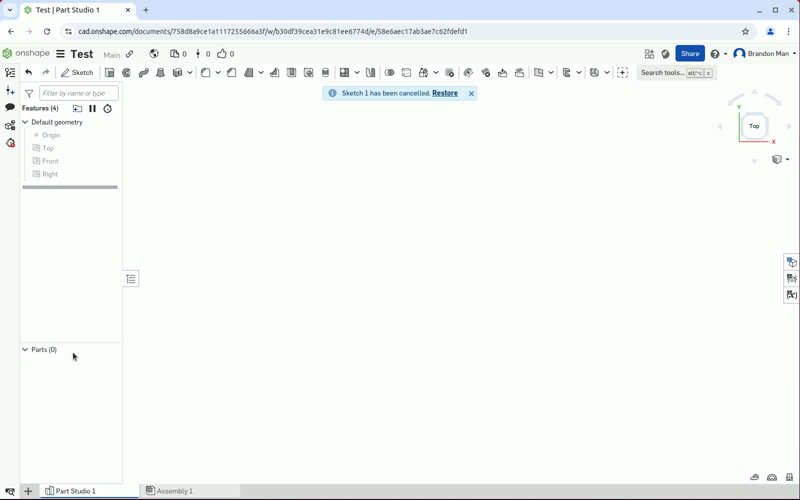
key(shift+p)
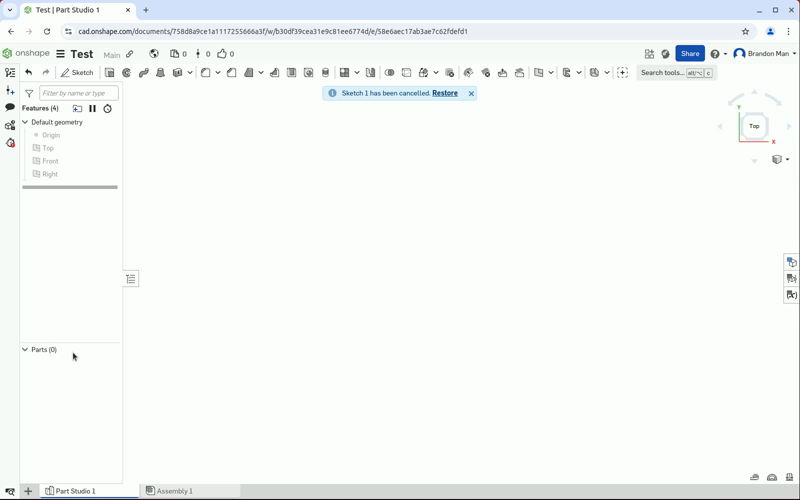
key(space)
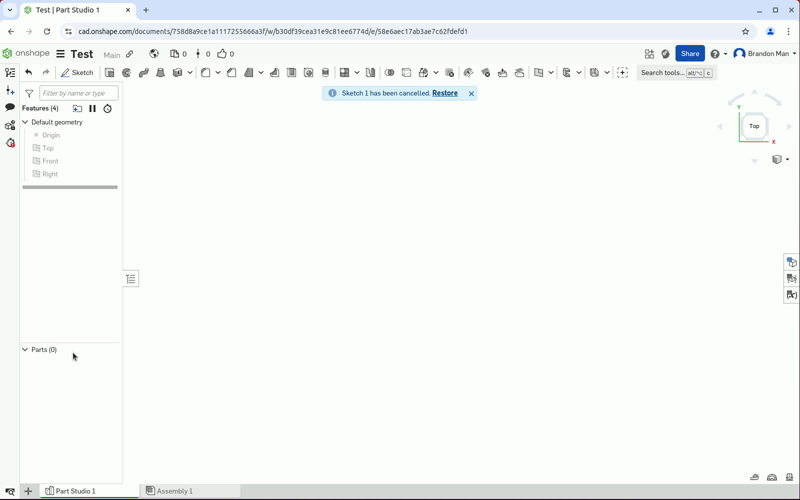
key_down(shift)
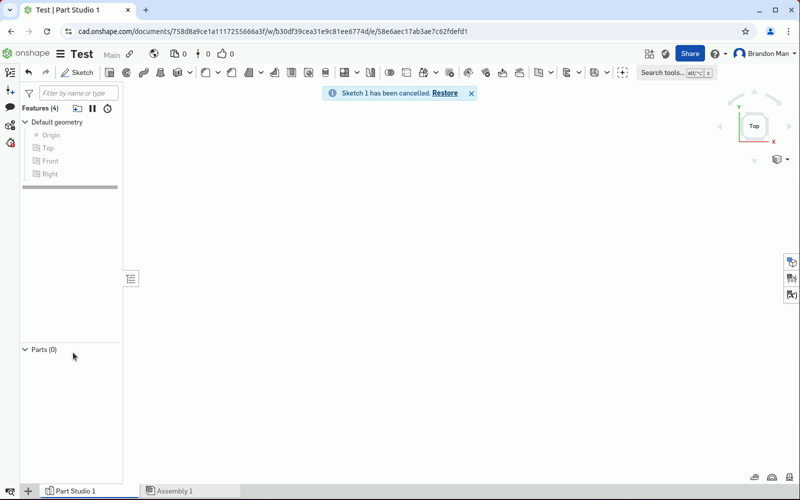
key(up)
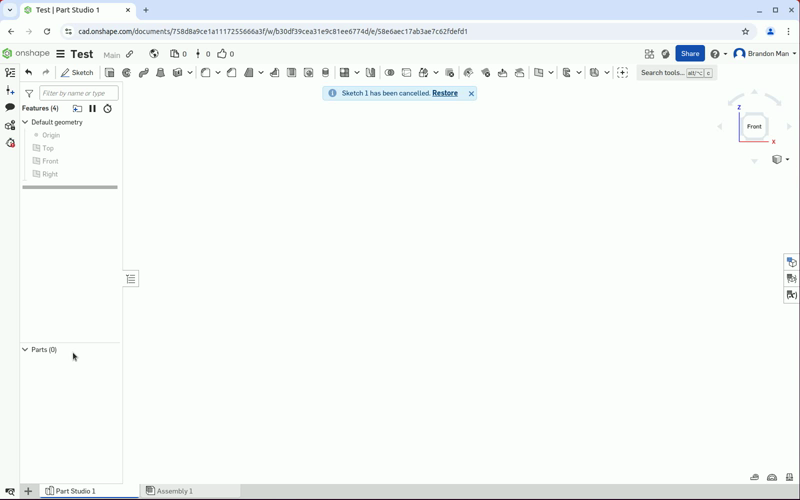
key_up(shift)
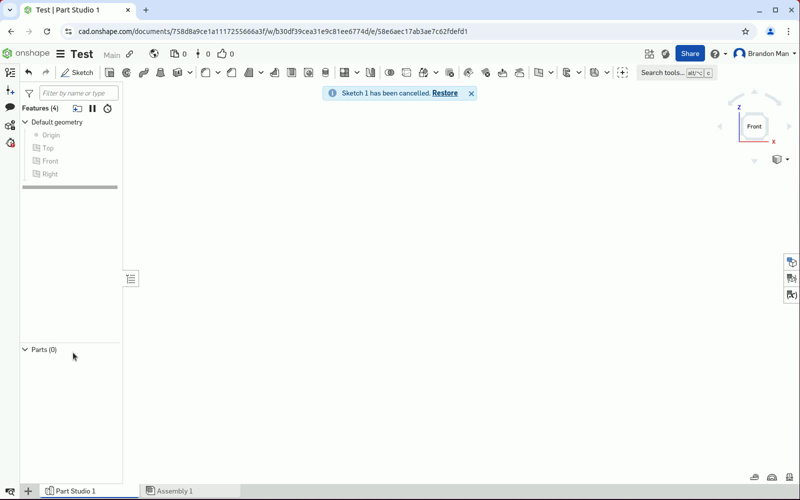
mouse_move(73, 352)
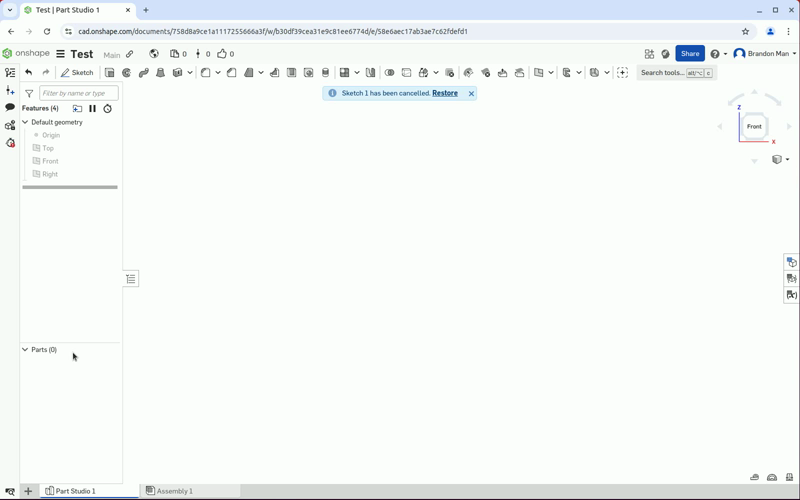
key(shift+y)
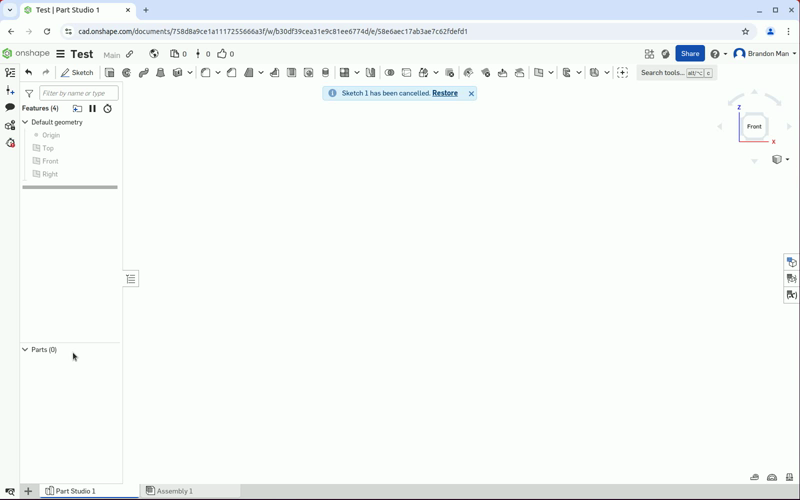
key(shift+s)
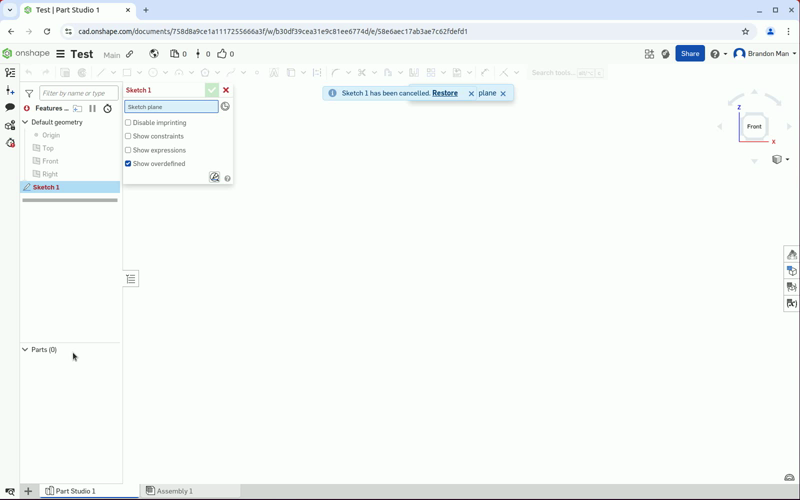
mouse_move(73, 163)
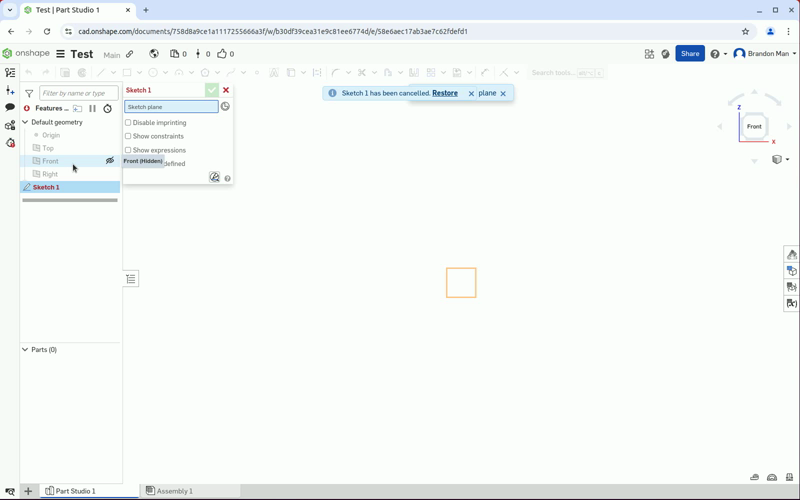
click(73, 163)
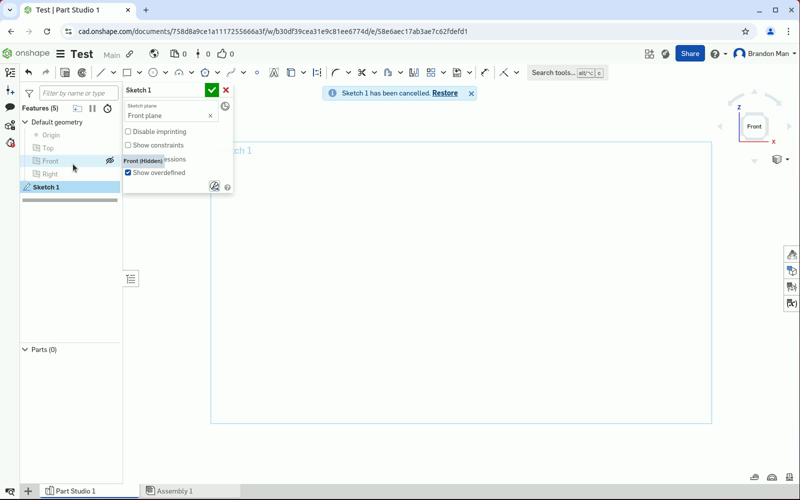
mouse_move(73, 352)
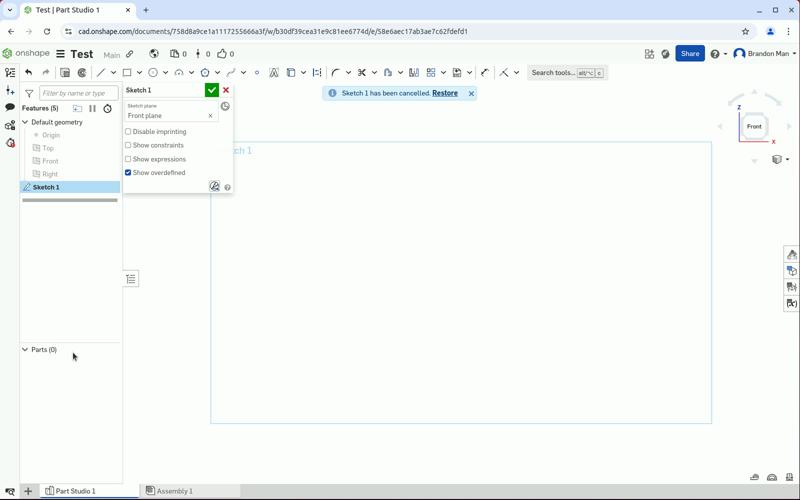
key(y)
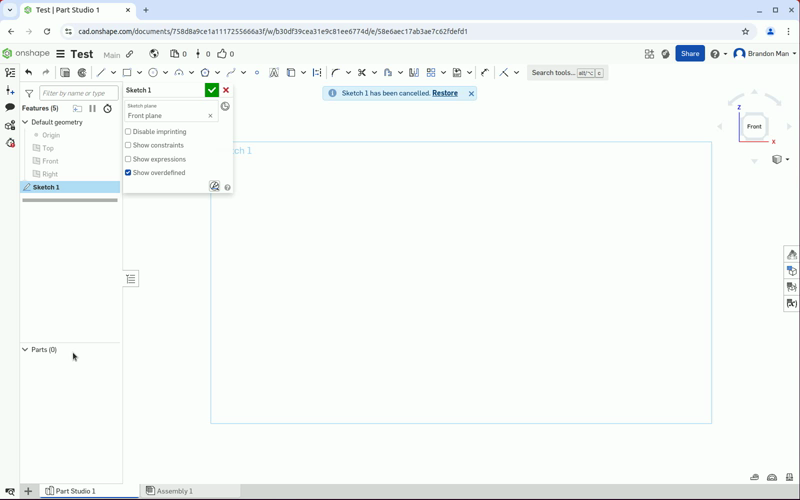
key(l)
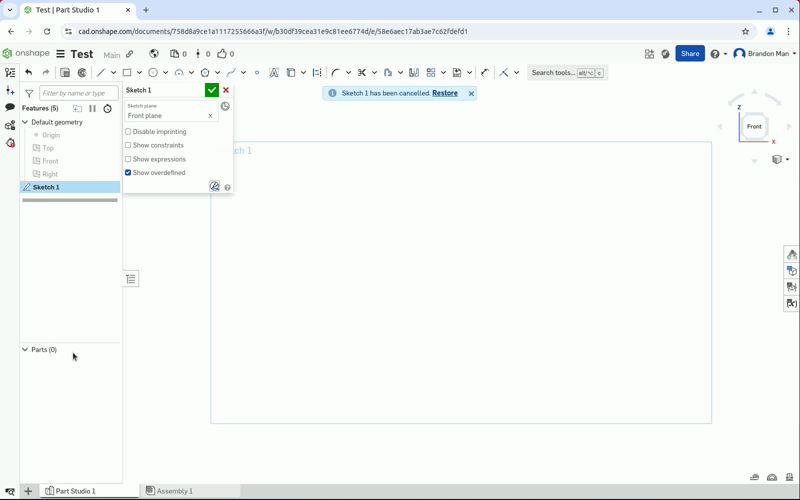
key_down(shift)
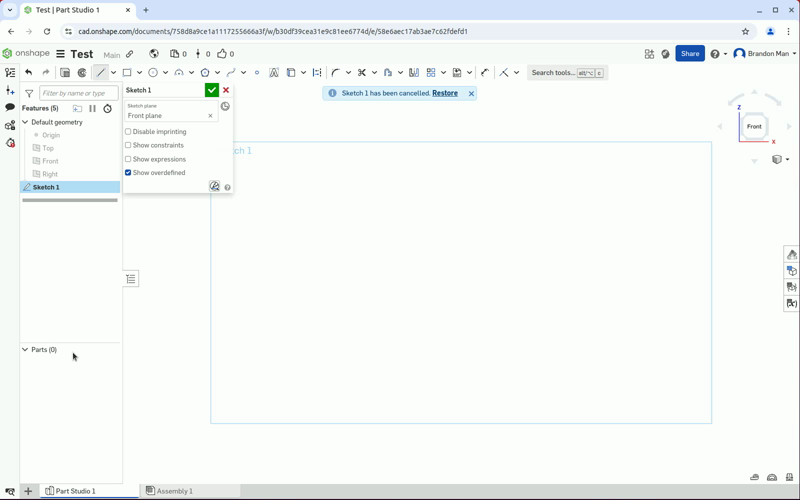
mouse_move(430, 287)
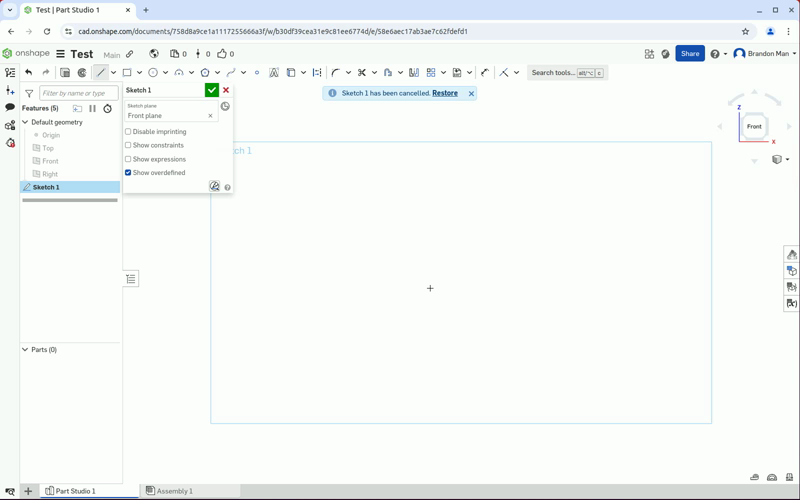
click(430, 287)
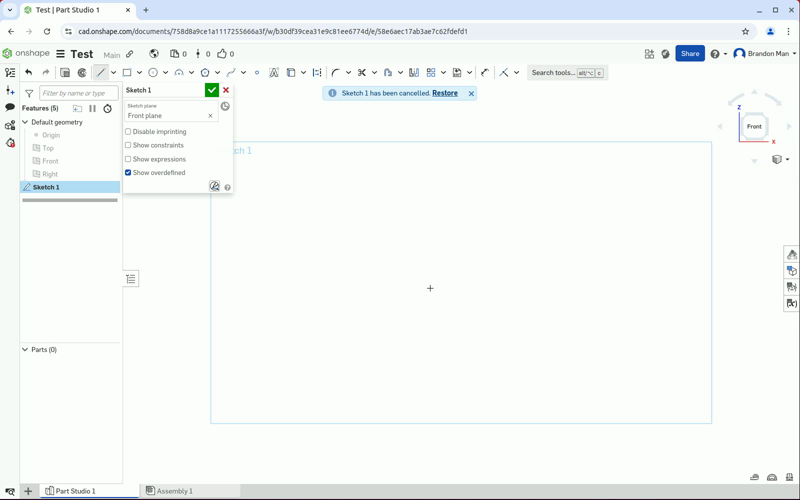
key_up(shift)
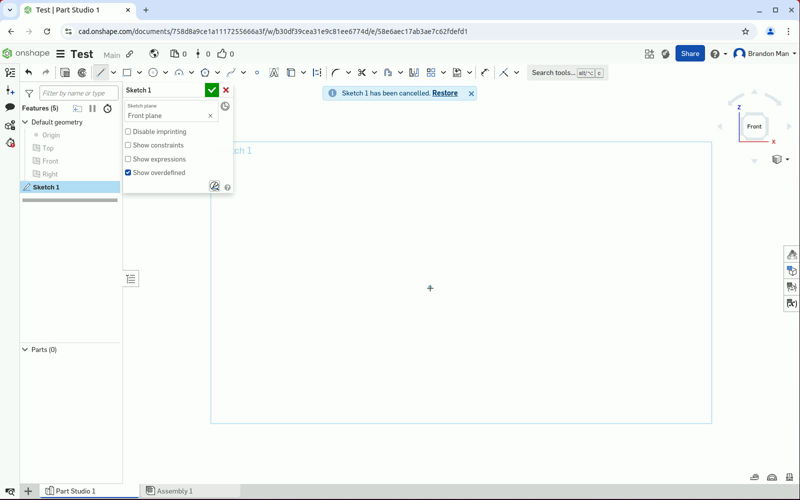
key_down(shift)
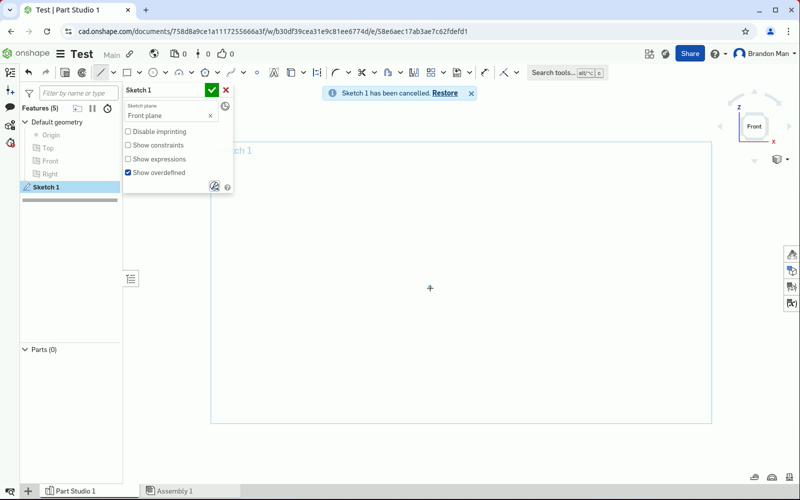
mouse_move(491, 287)
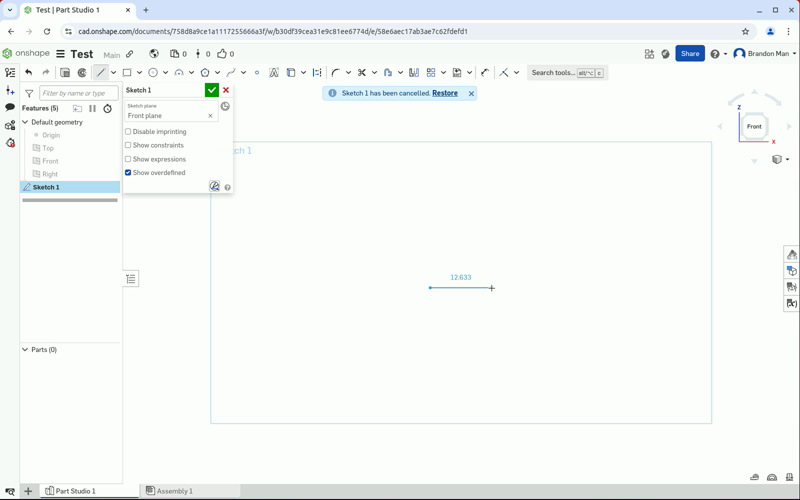
click(491, 287)
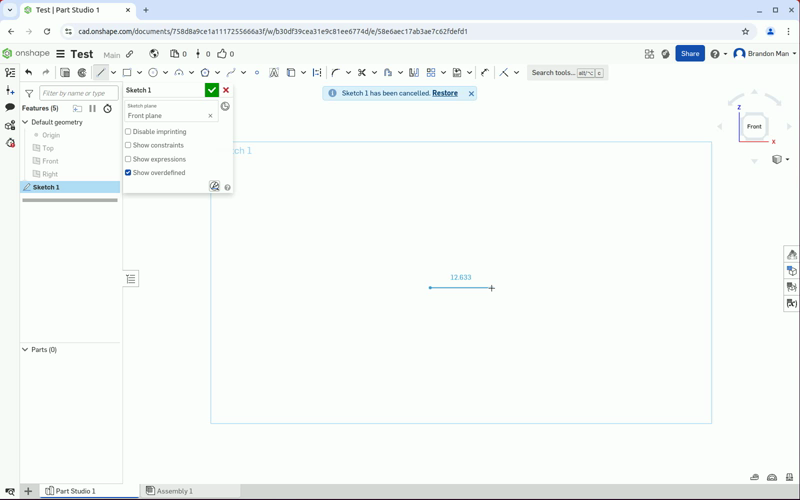
key_up(shift)
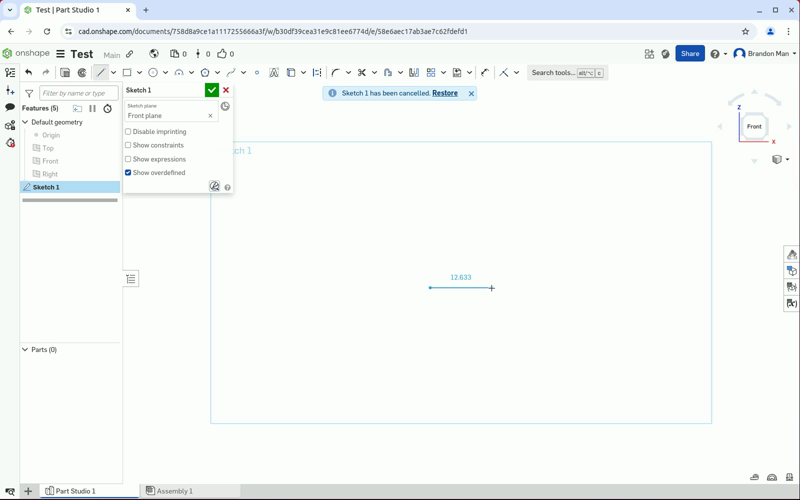
key_down(shift)
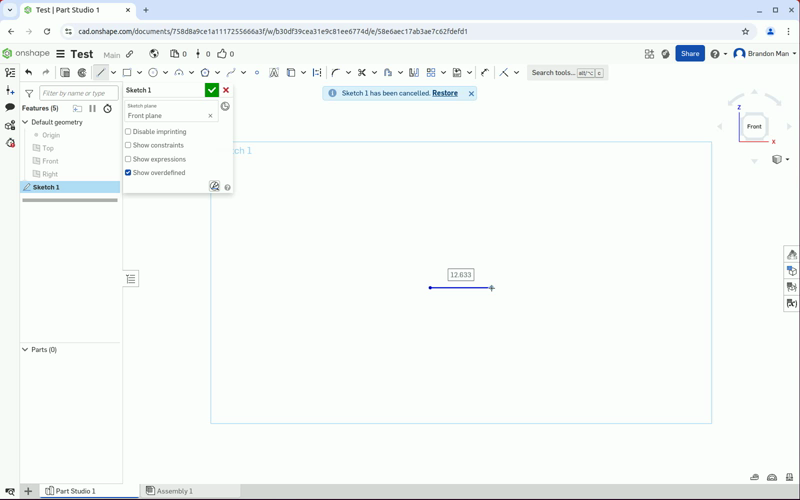
mouse_move(521, 287)
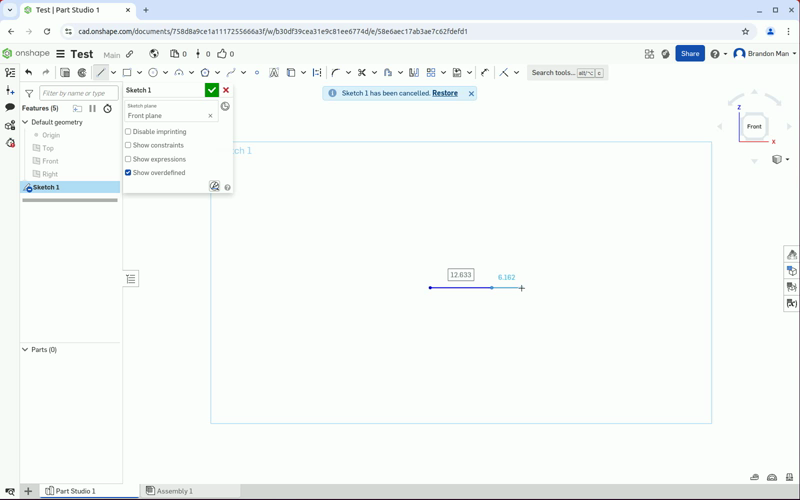
mouse_move(491, 278)
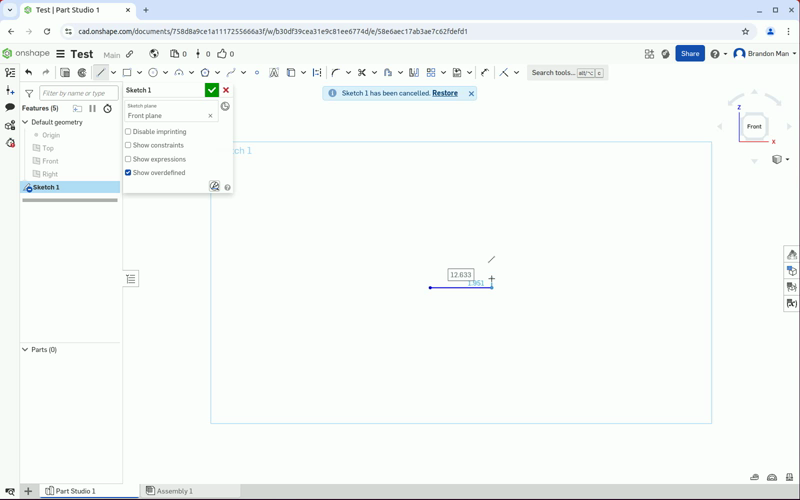
click(491, 278)
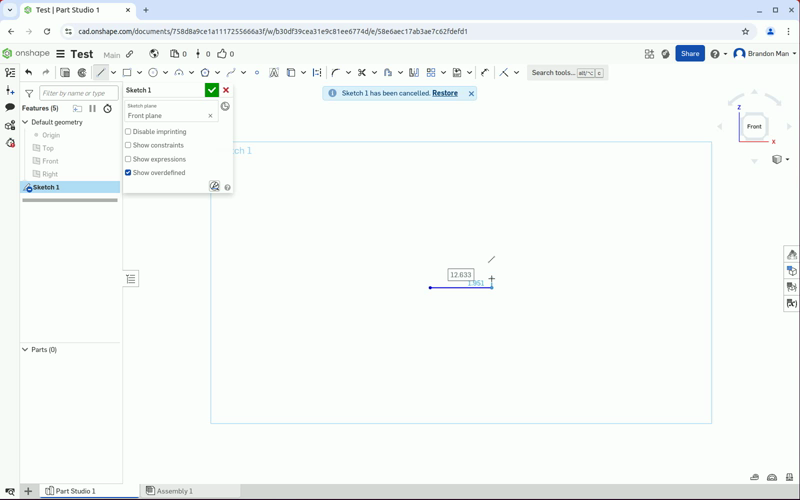
key_up(shift)
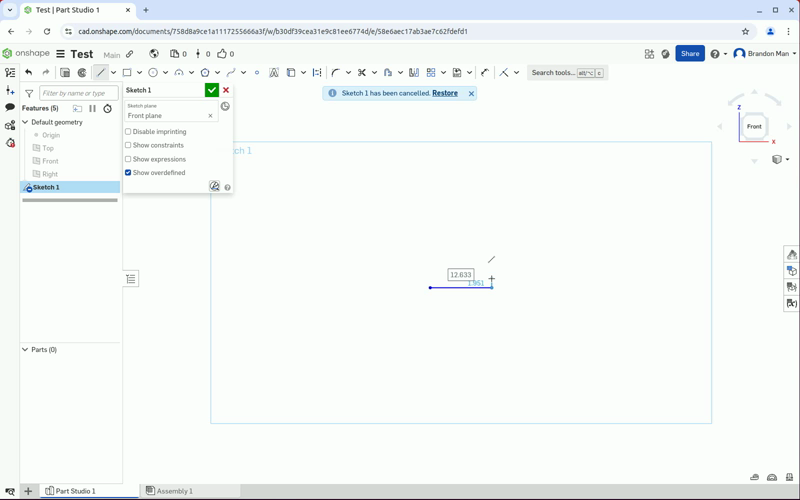
key_down(shift)
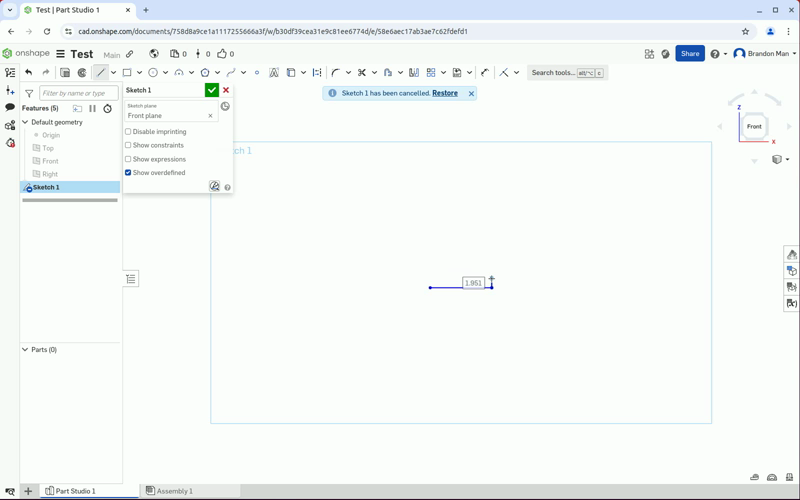
mouse_move(521, 278)
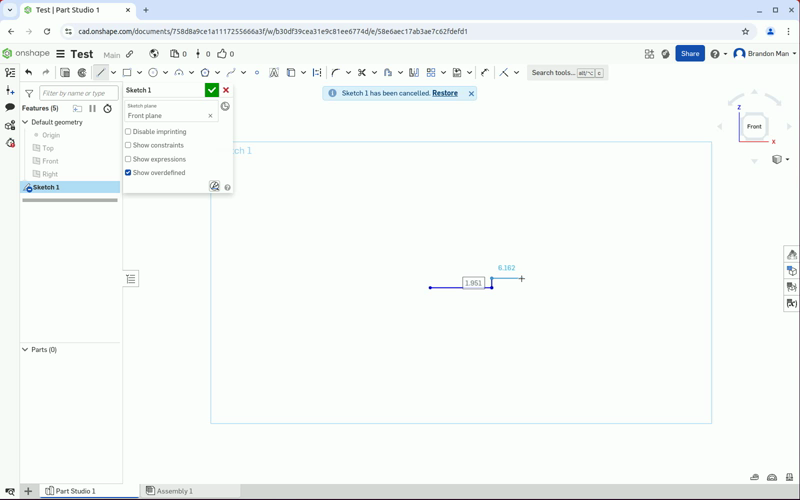
mouse_move(464, 278)
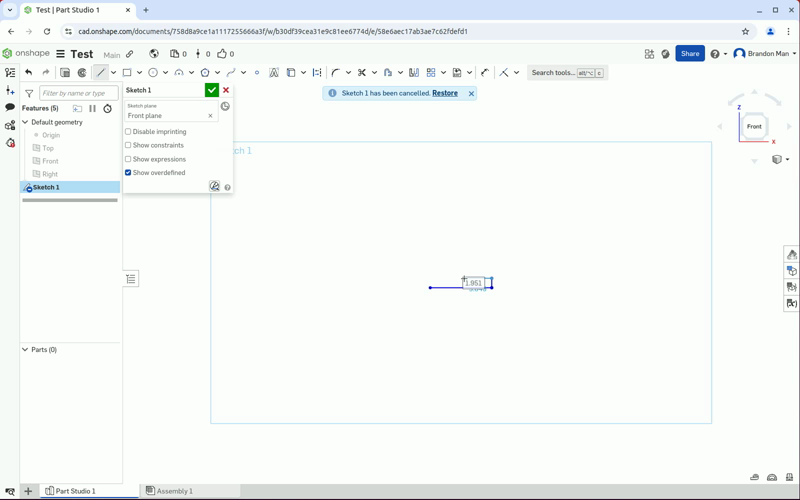
click(464, 278)
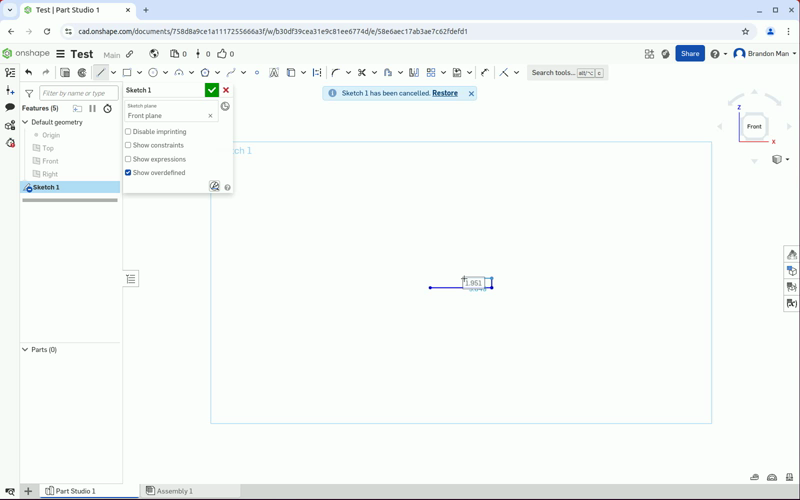
key_up(shift)
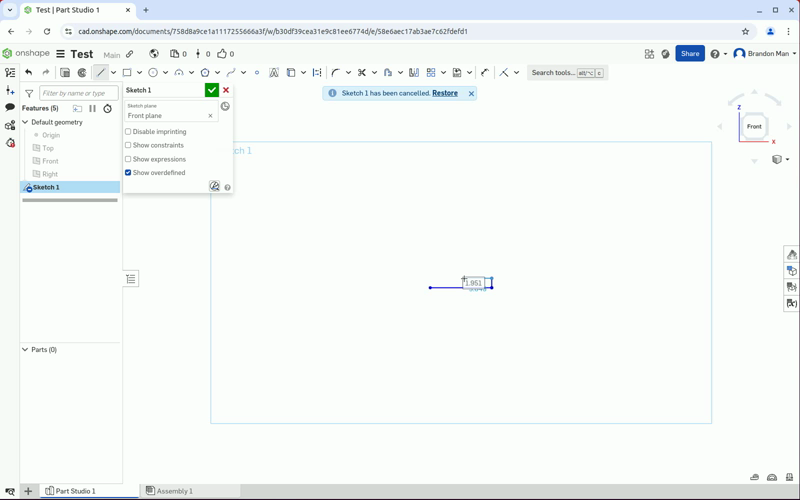
key_down(shift)
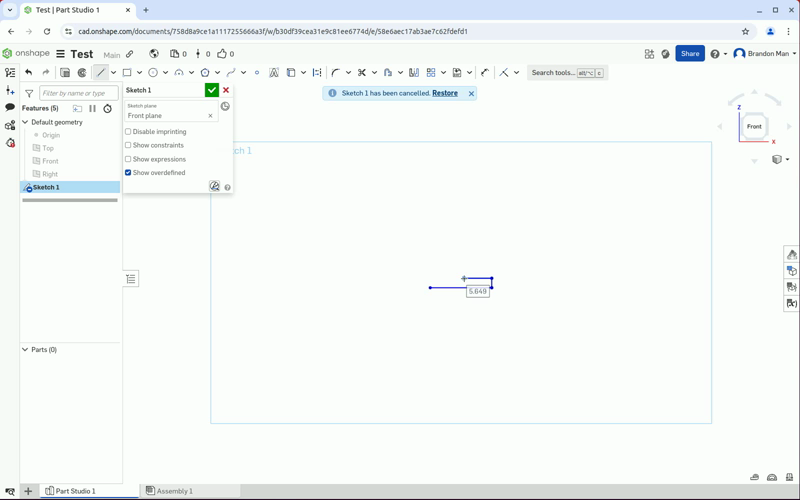
mouse_move(494, 278)
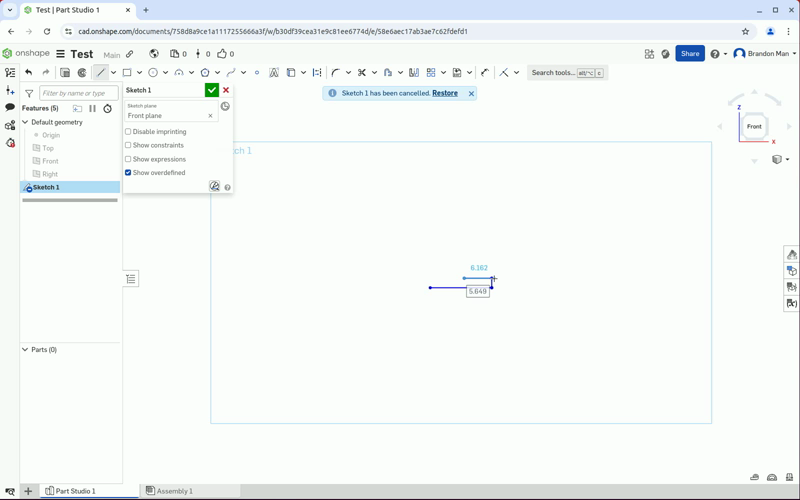
mouse_move(457, 278)
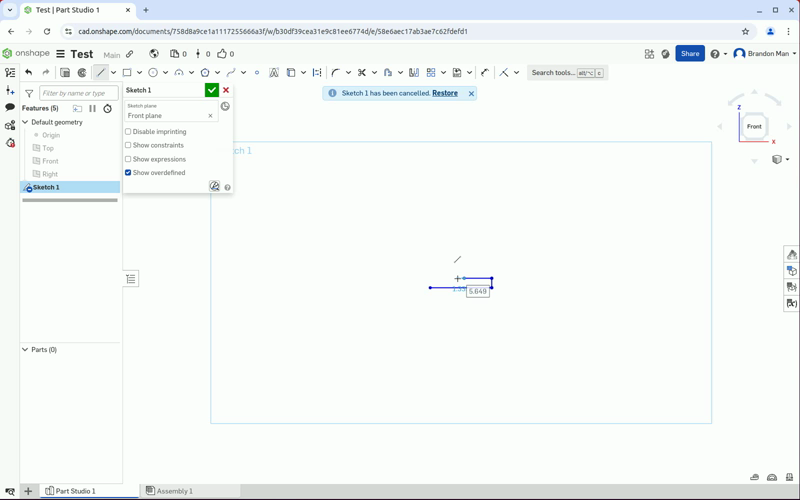
scroll(6)
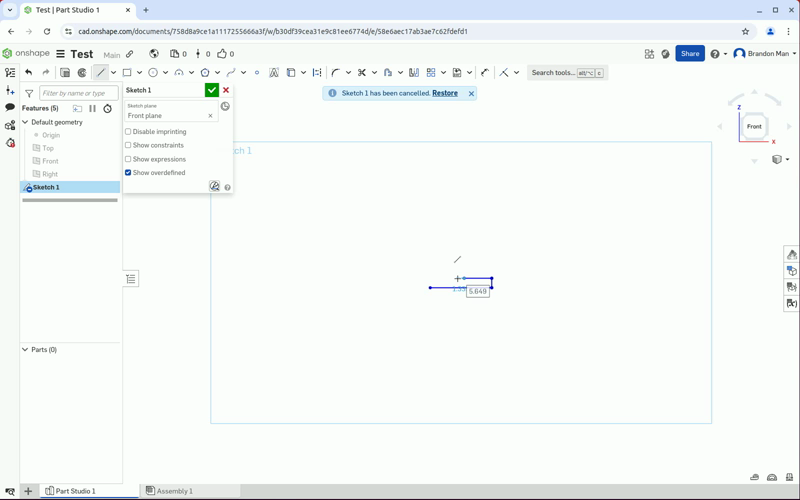
scroll(6)
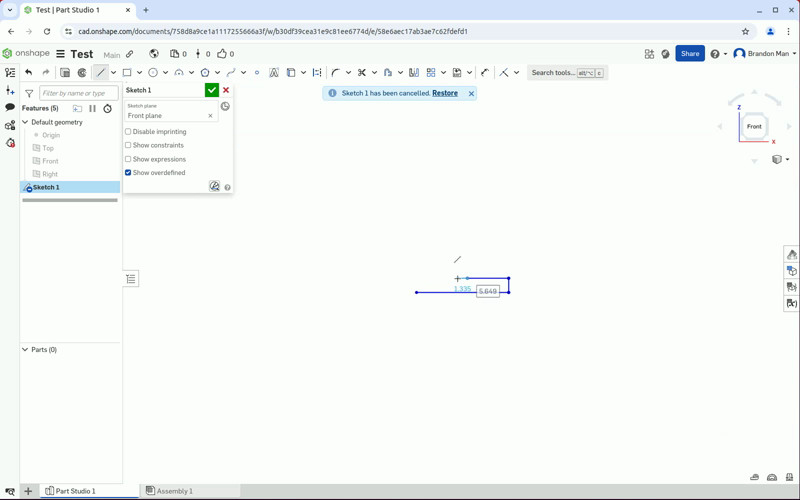
scroll(6)
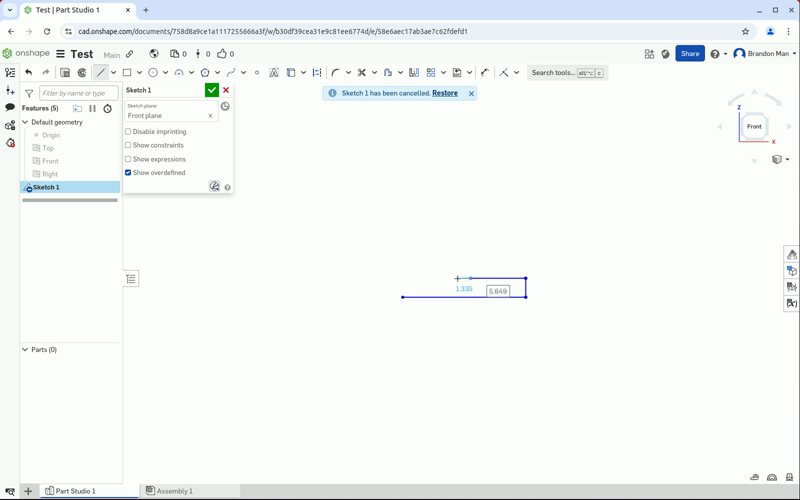
scroll(6)
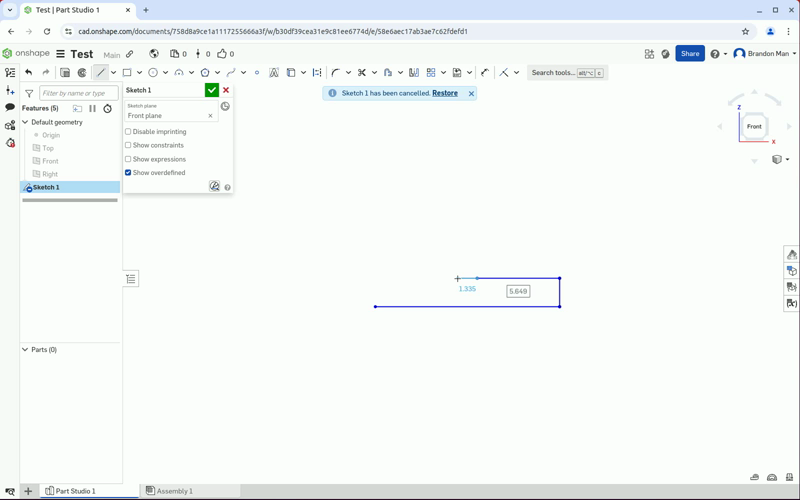
scroll(6)
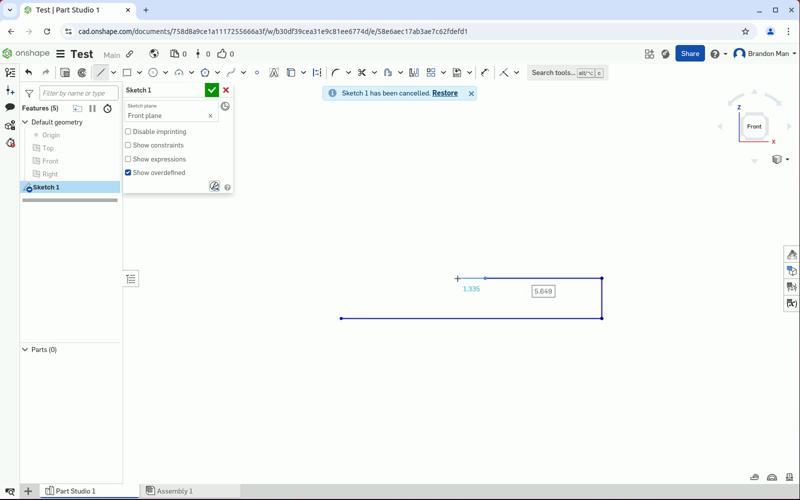
scroll(6)
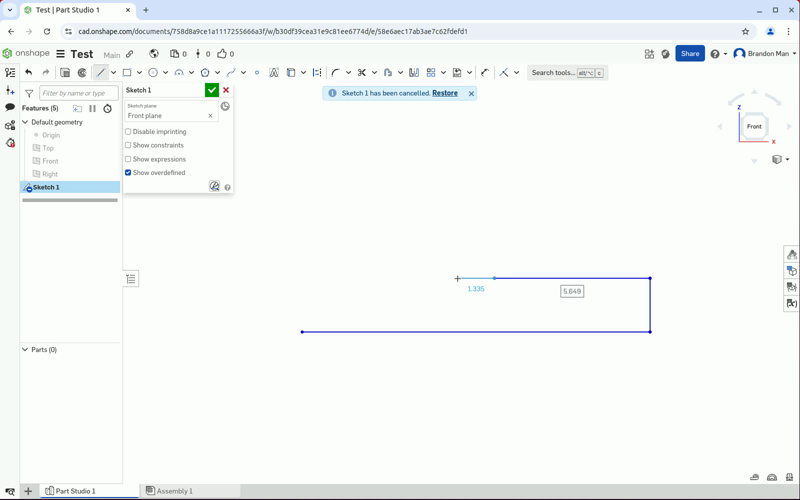
scroll(6)
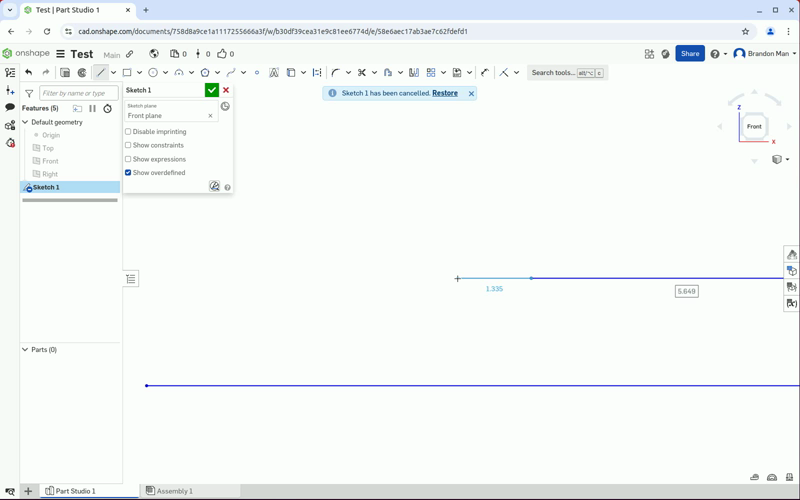
click(457, 278)
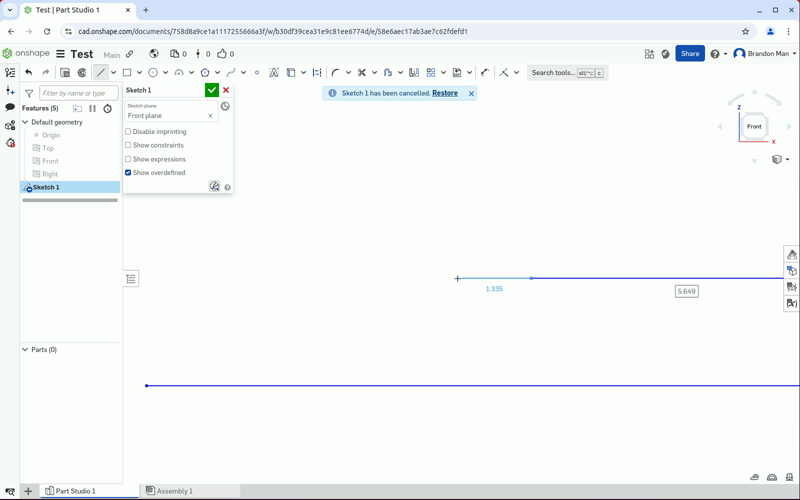
scroll(-6)
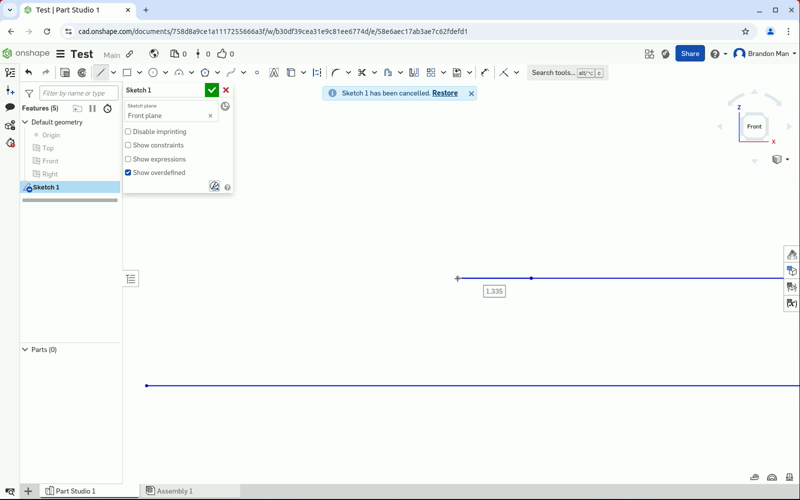
scroll(-6)
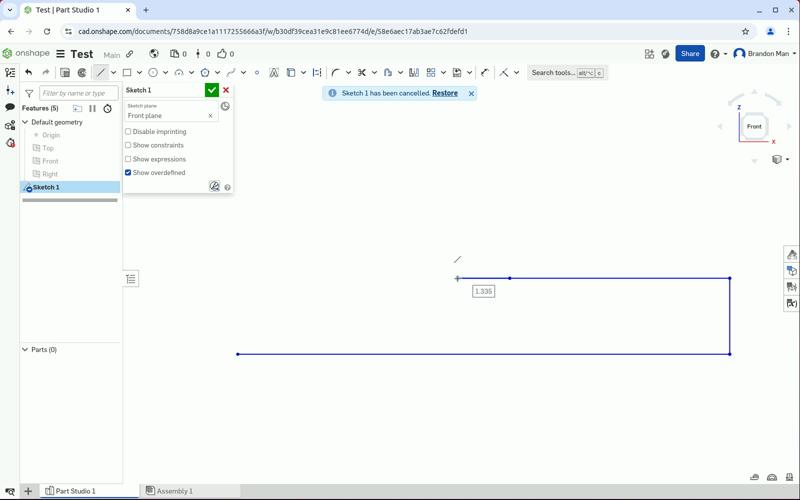
scroll(-6)
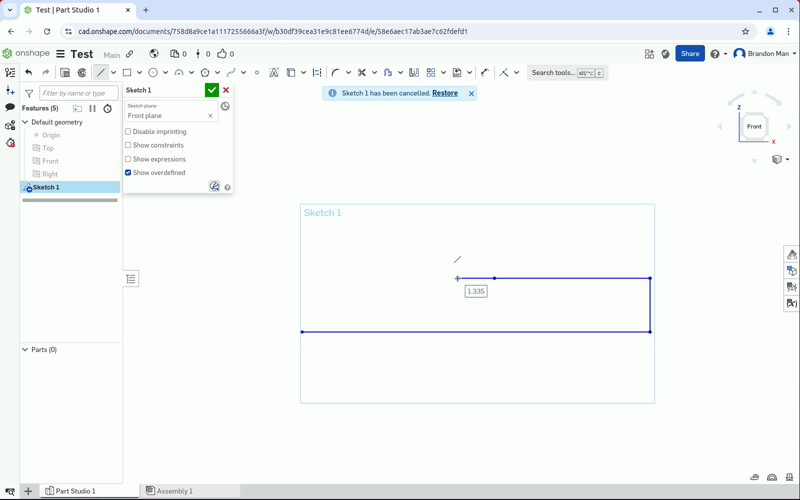
scroll(-6)
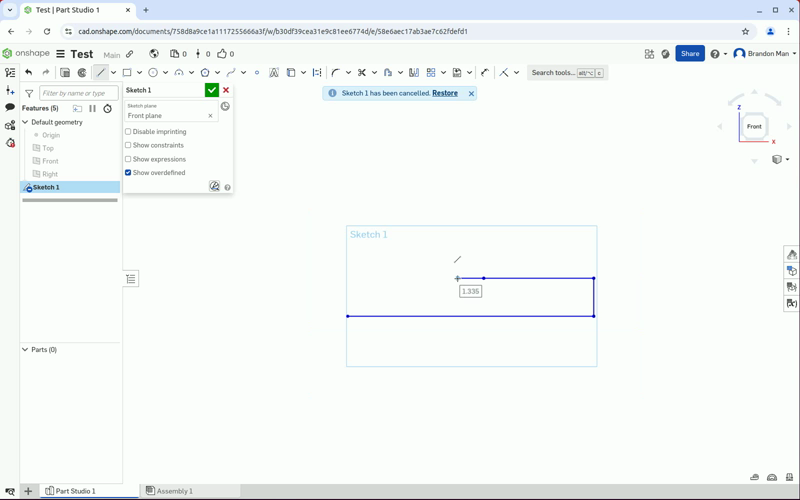
scroll(-6)
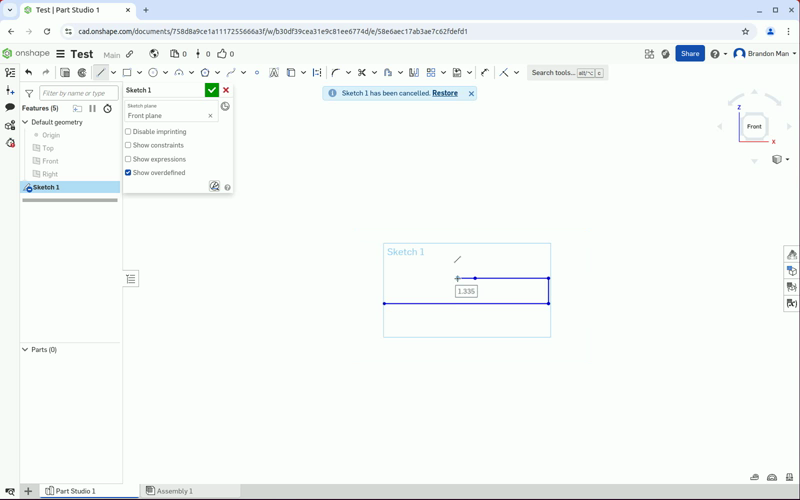
scroll(-6)
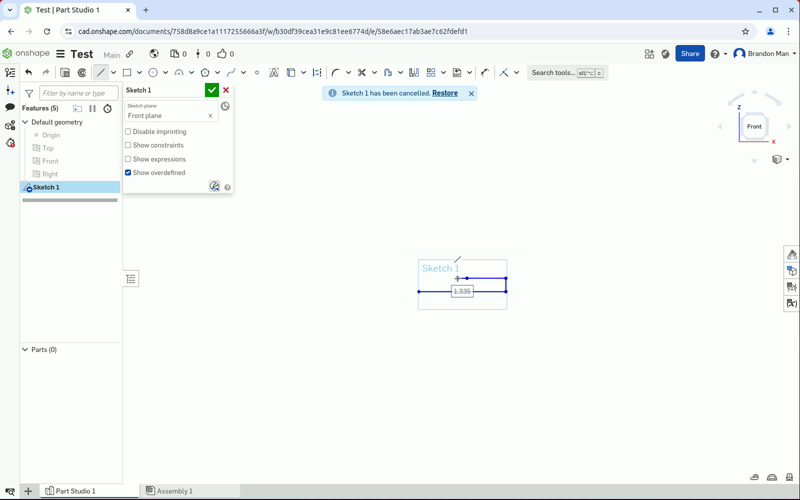
scroll(-6)
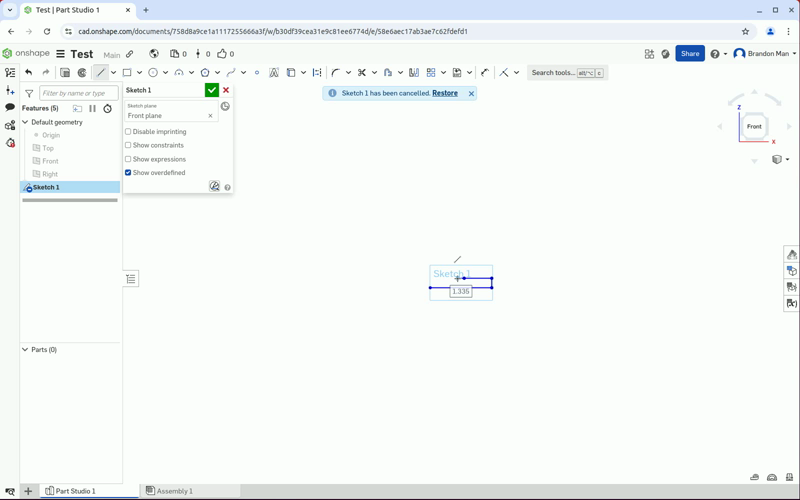
key_up(shift)
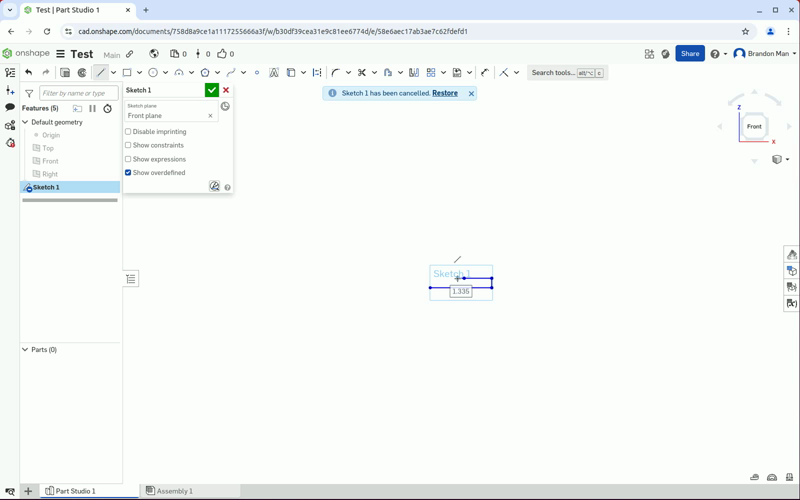
key_down(shift)
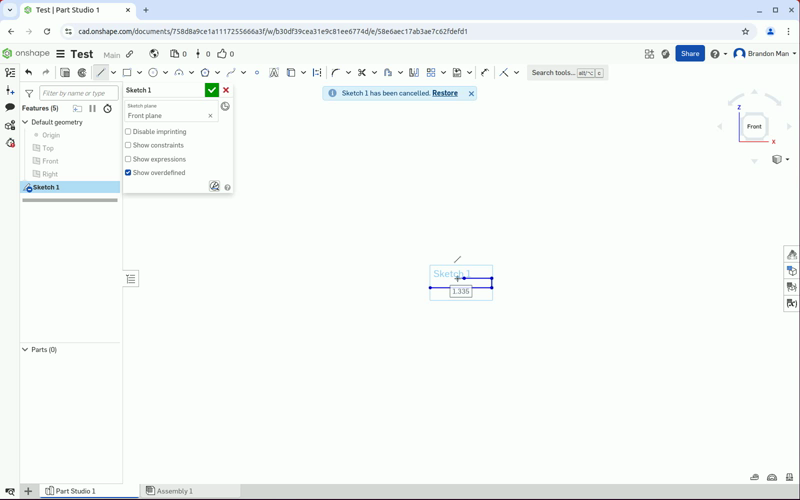
mouse_move(487, 278)
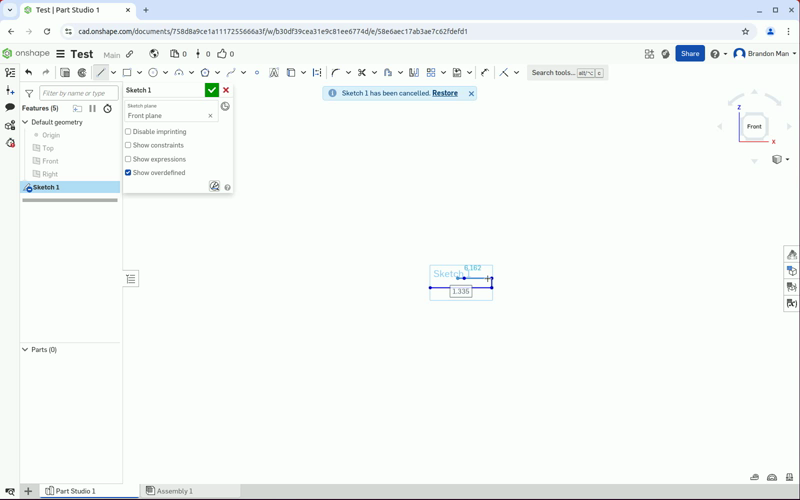
mouse_move(457, 281)
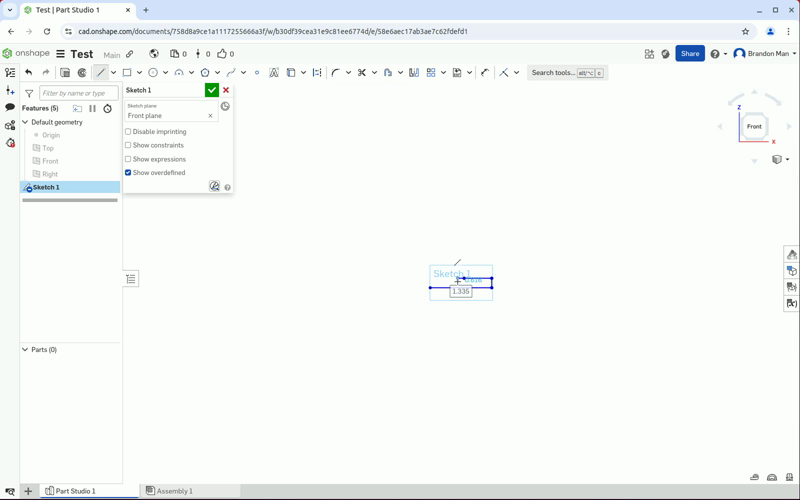
scroll(6)
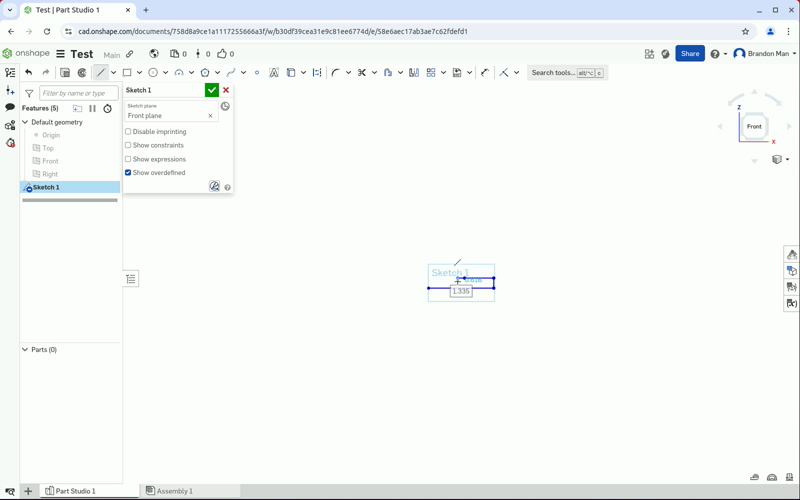
scroll(6)
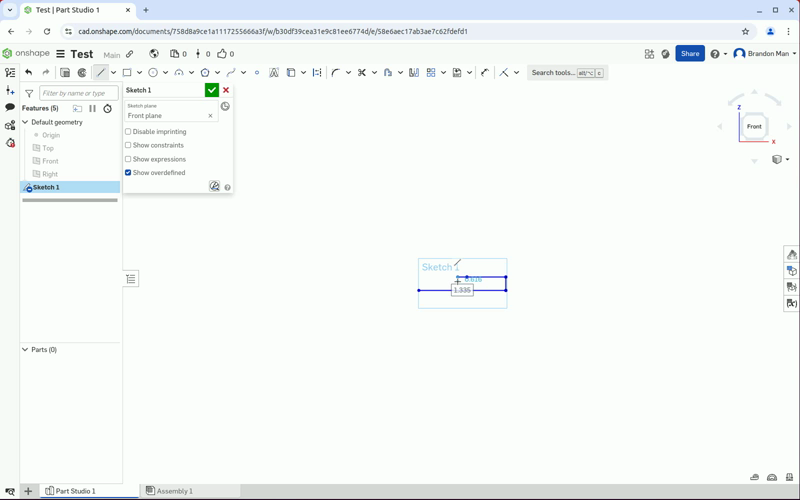
scroll(6)
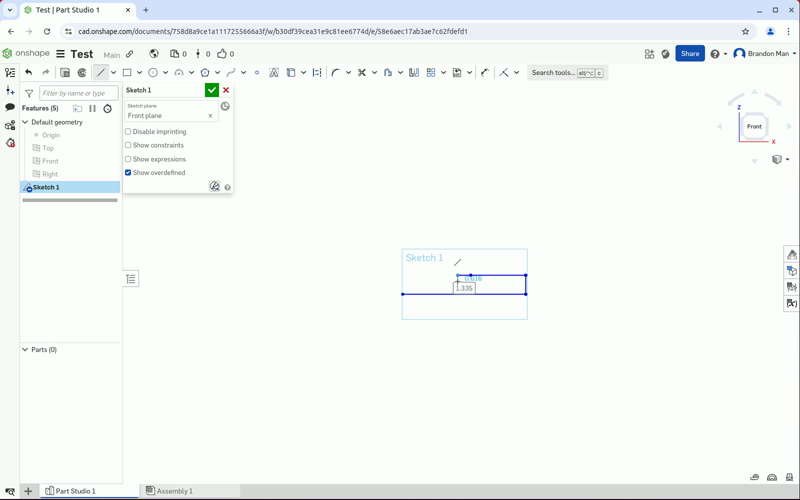
scroll(6)
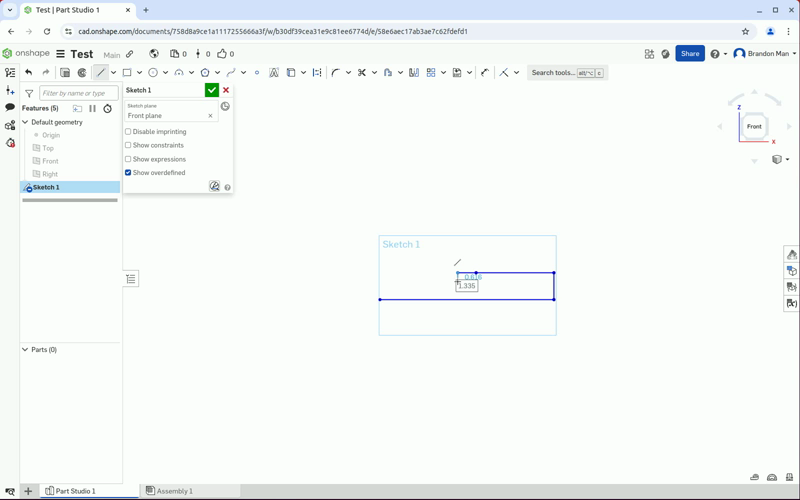
scroll(6)
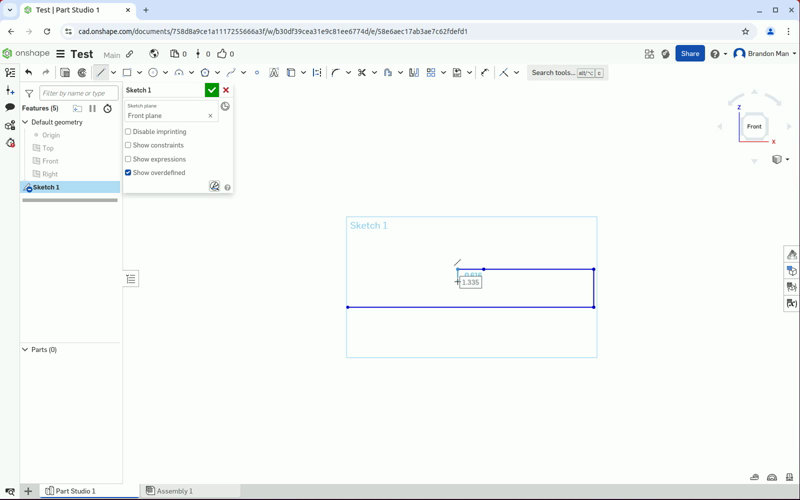
scroll(6)
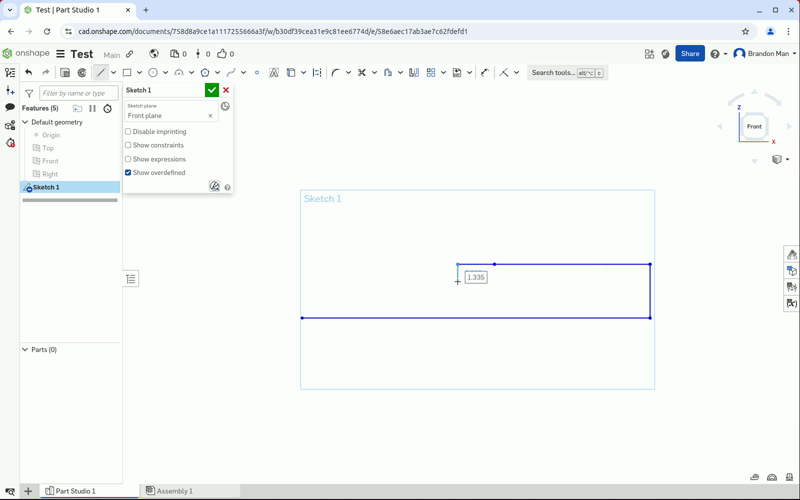
scroll(6)
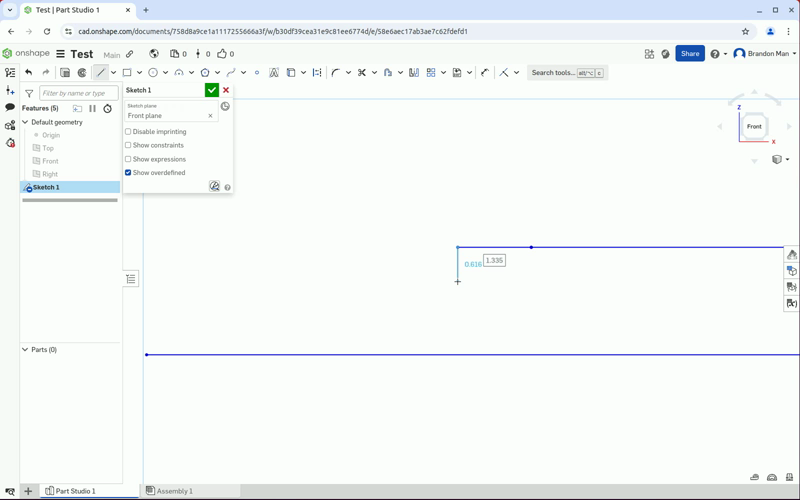
click(457, 281)
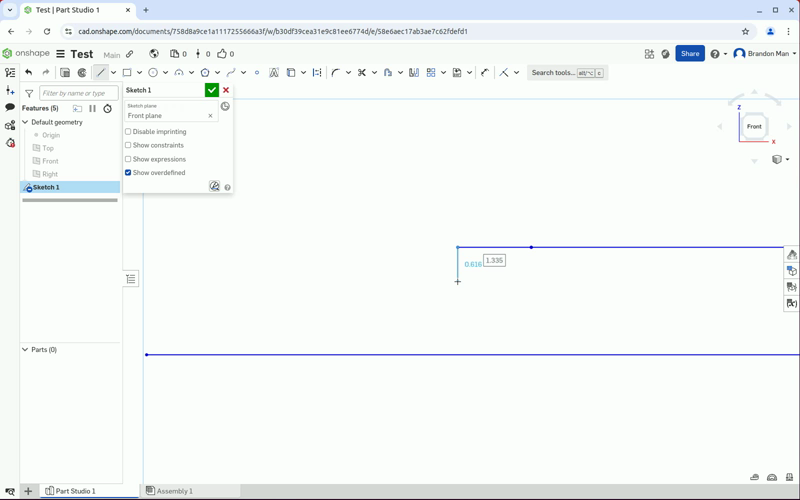
scroll(-6)
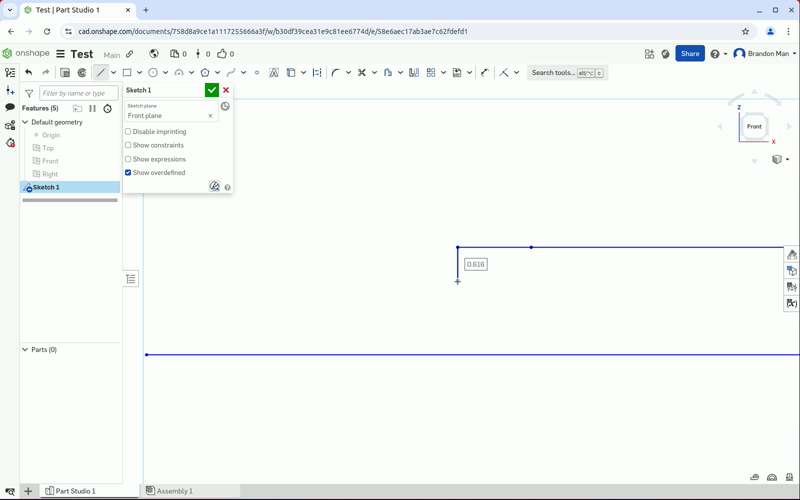
scroll(-6)
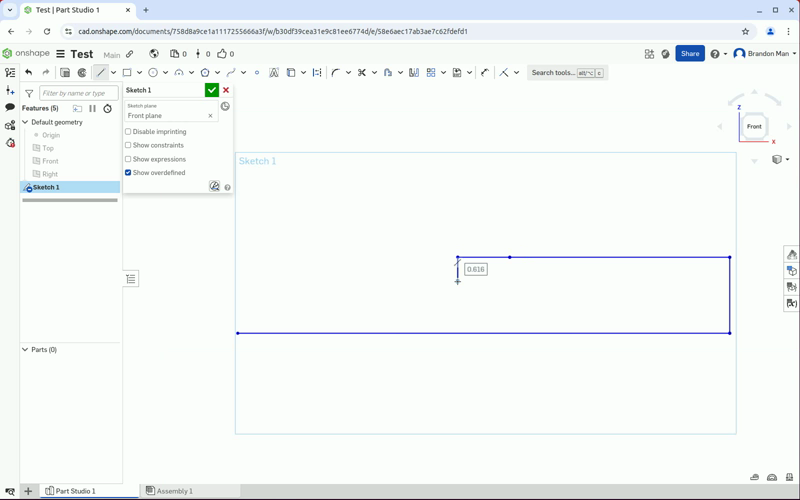
scroll(-6)
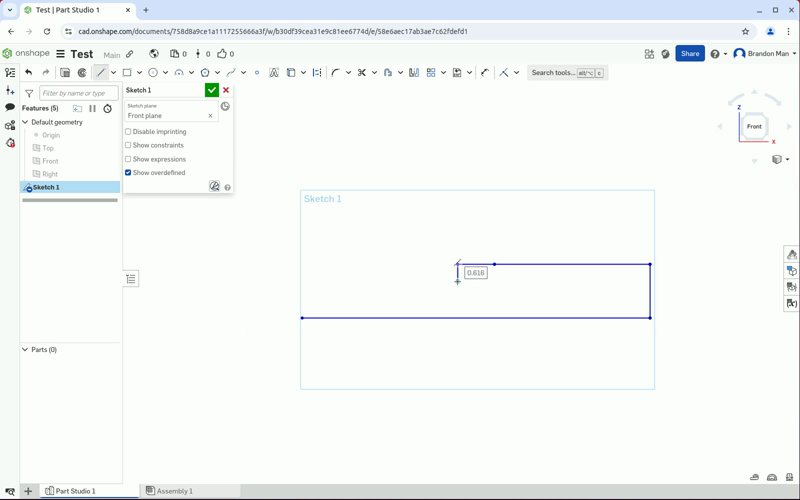
scroll(-6)
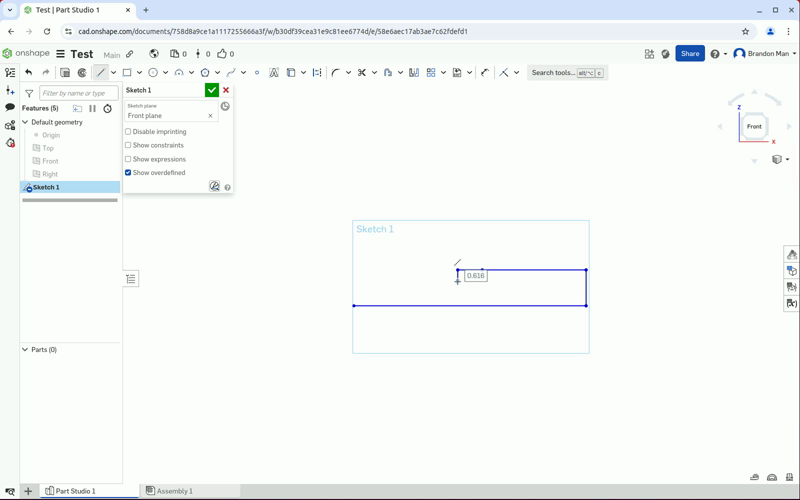
scroll(-6)
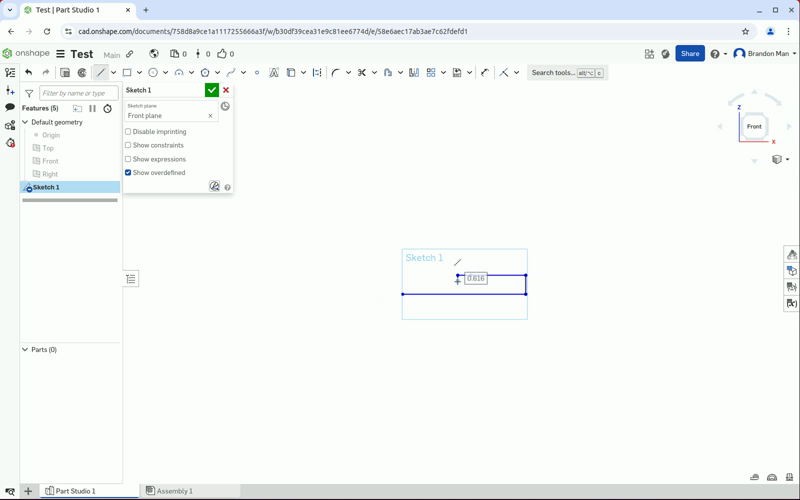
scroll(-6)
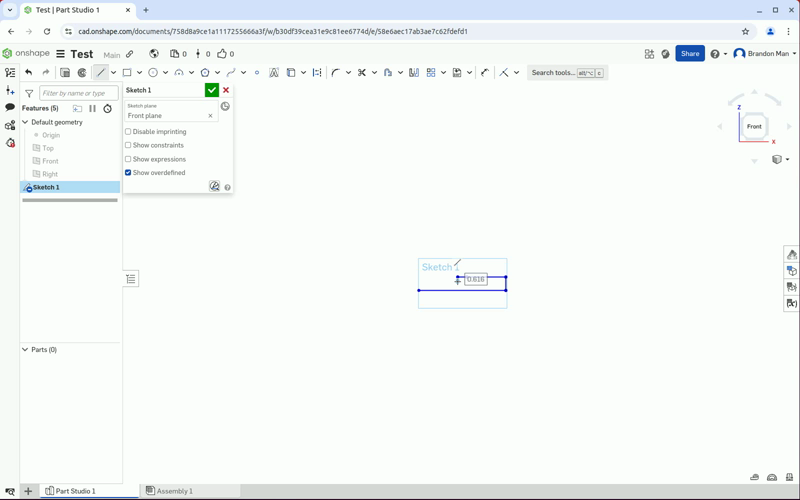
scroll(-6)
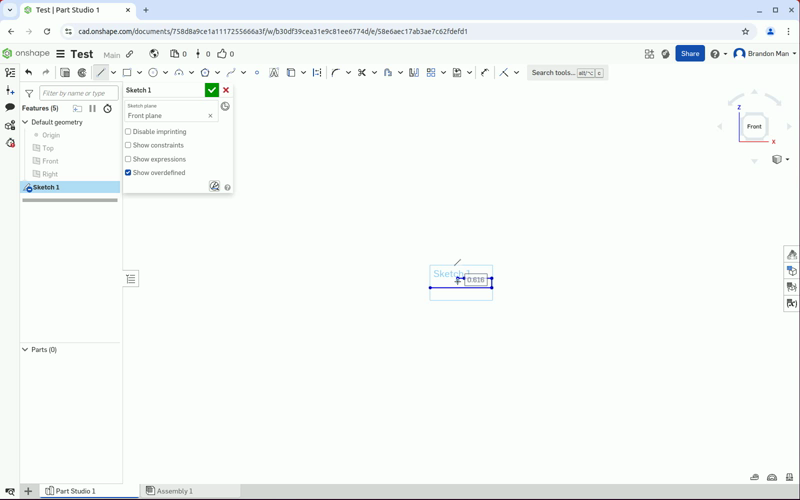
key_up(shift)
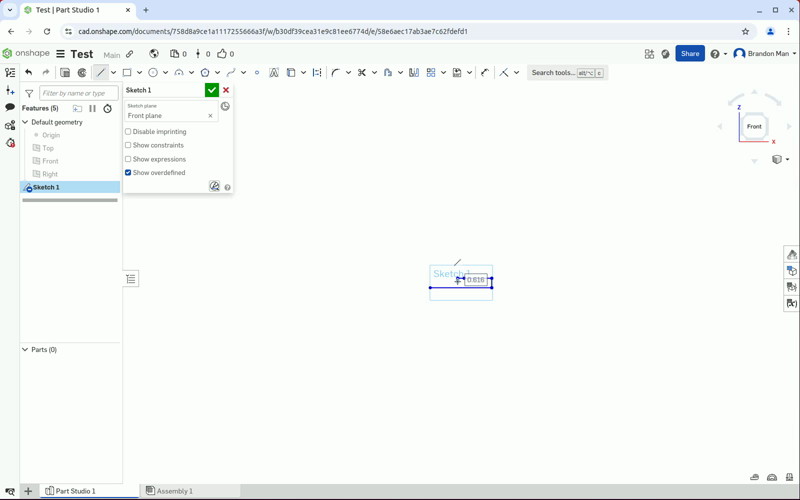
key_down(shift)
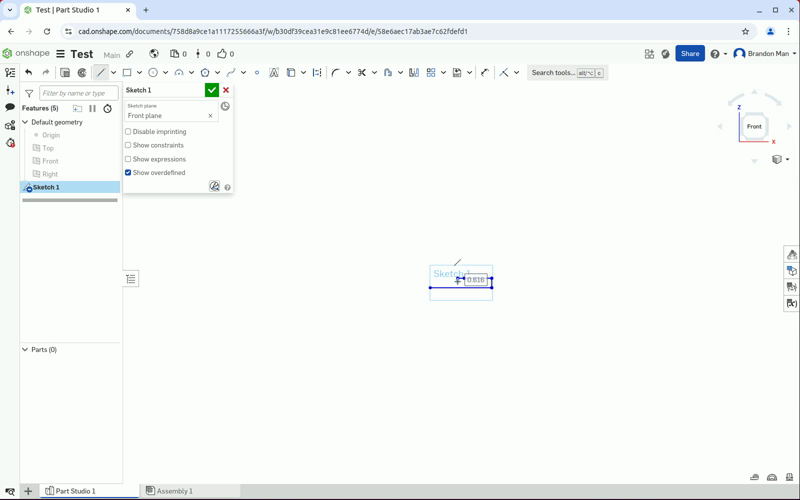
mouse_move(487, 281)
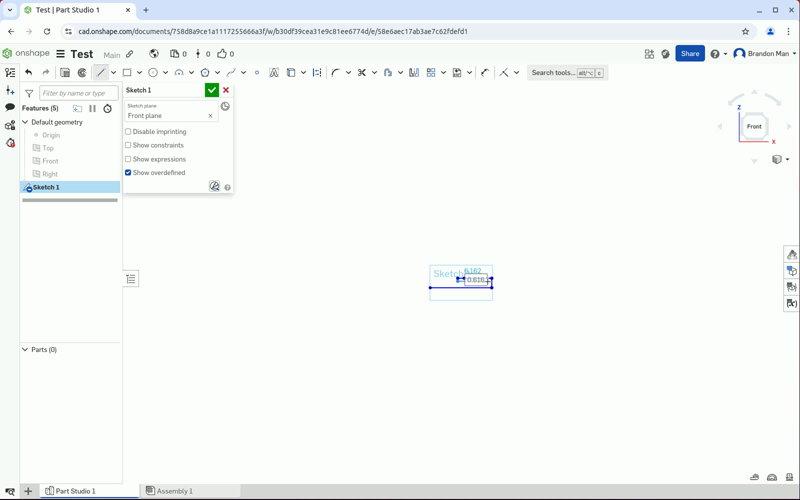
mouse_move(447, 281)
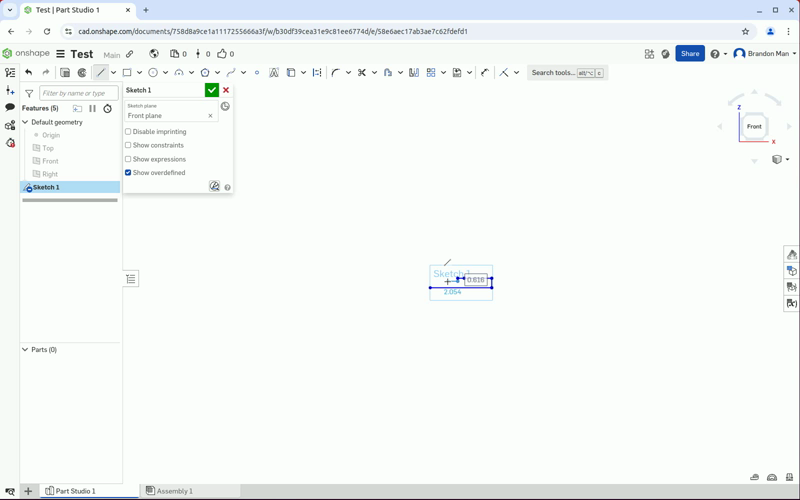
click(447, 281)
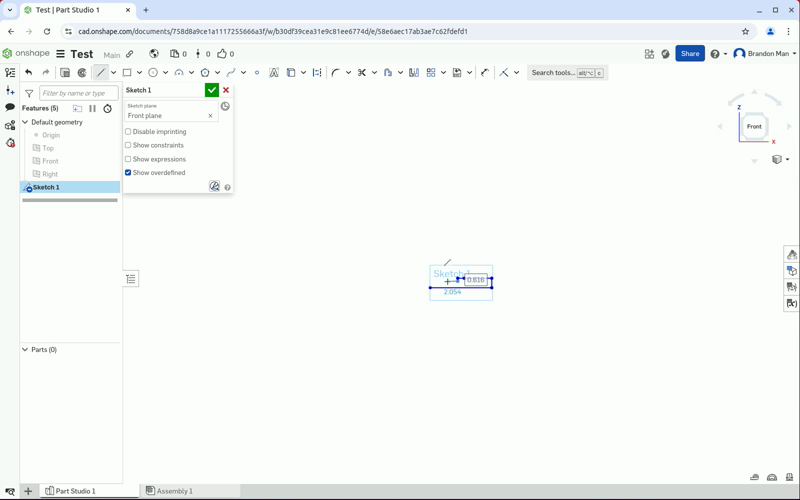
key_up(shift)
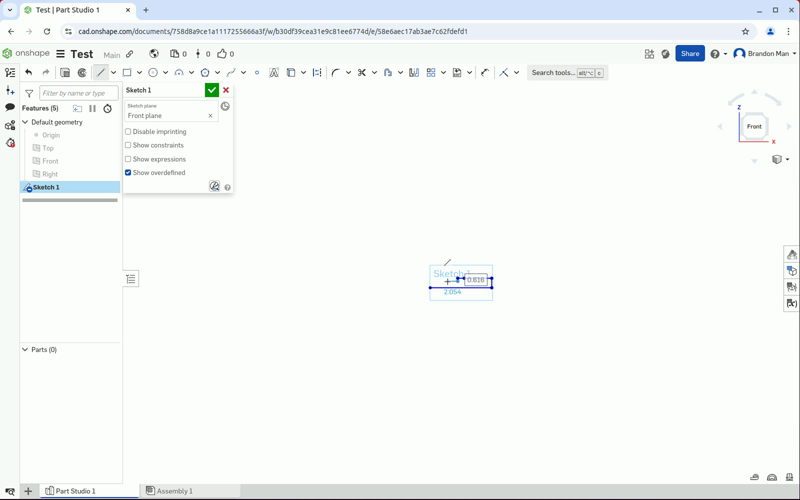
key_down(shift)
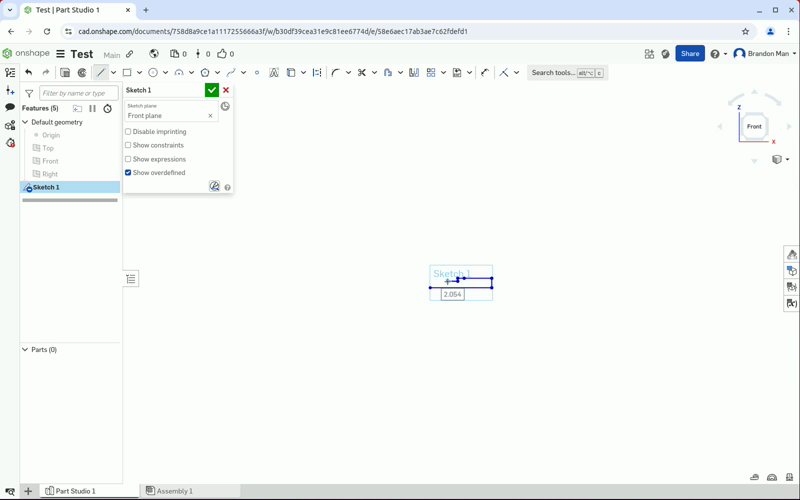
mouse_move(477, 281)
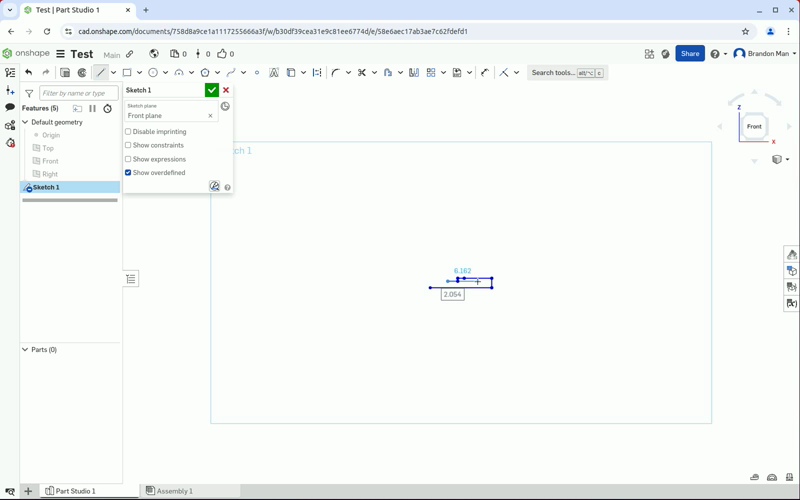
mouse_move(447, 278)
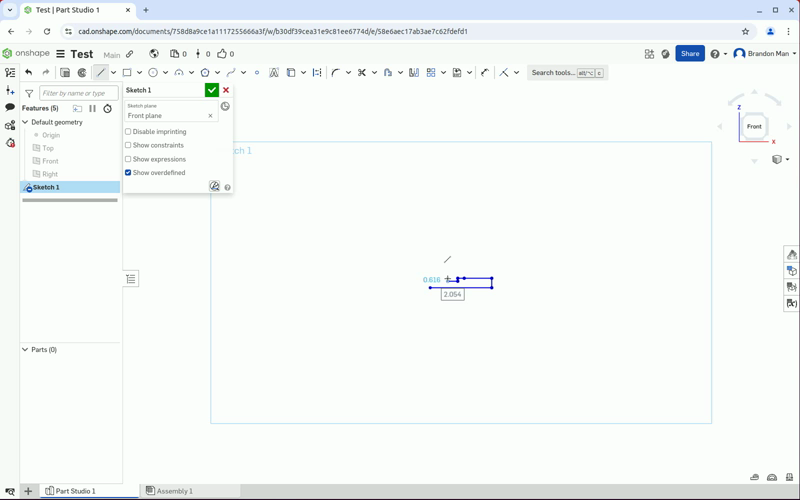
scroll(6)
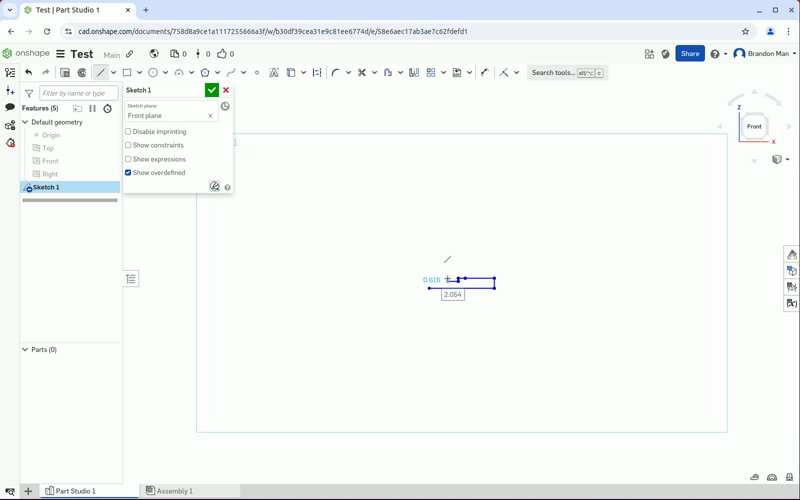
scroll(6)
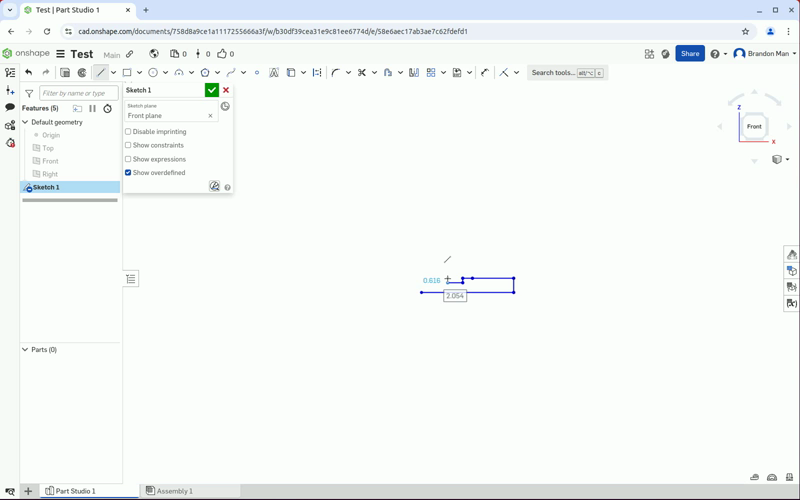
scroll(6)
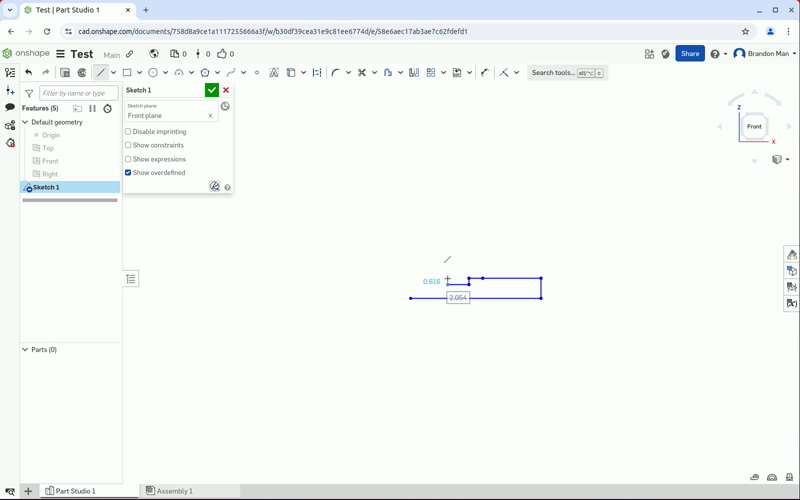
scroll(6)
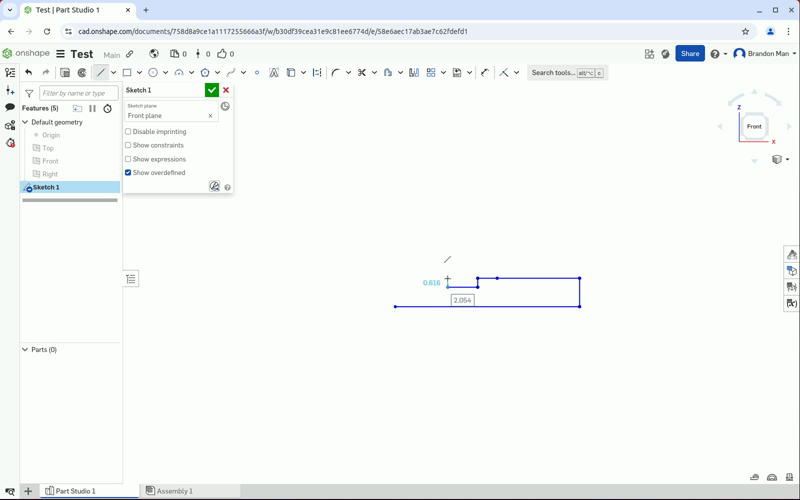
scroll(6)
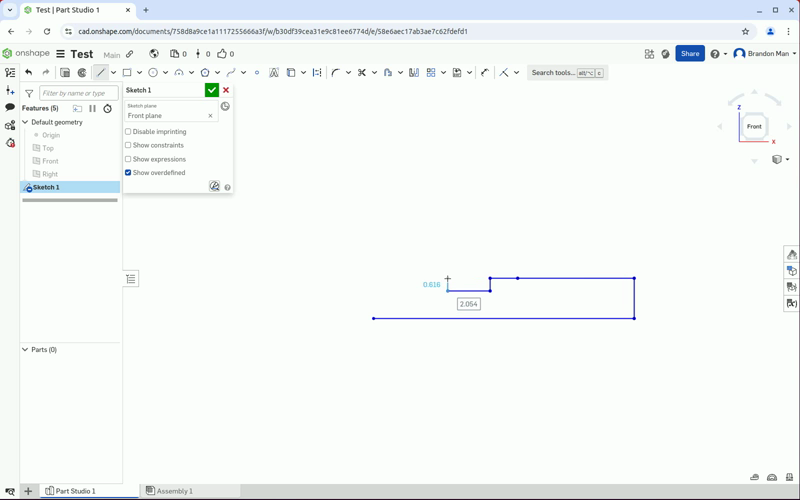
scroll(6)
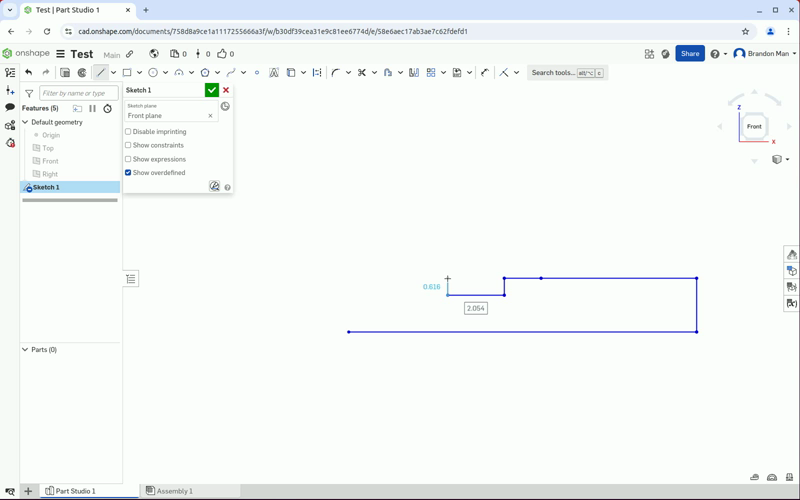
scroll(6)
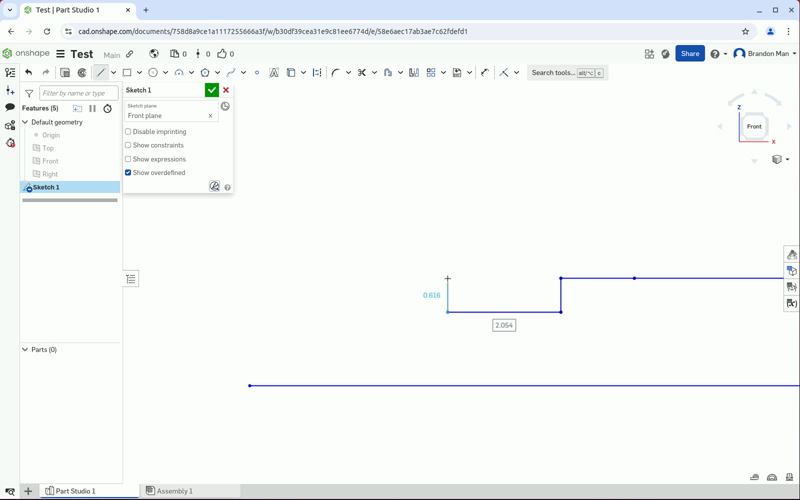
click(447, 278)
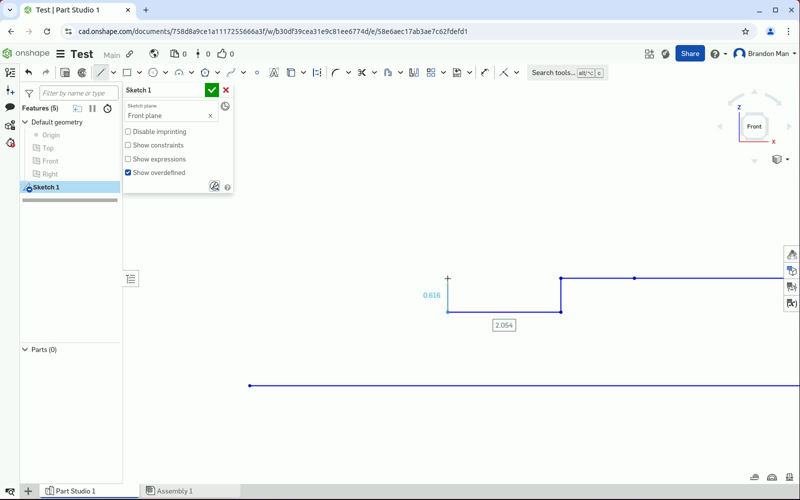
scroll(-6)
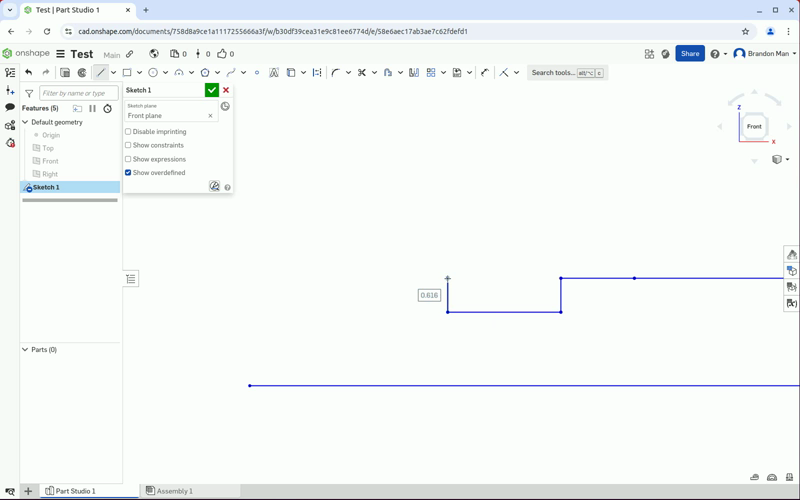
scroll(-6)
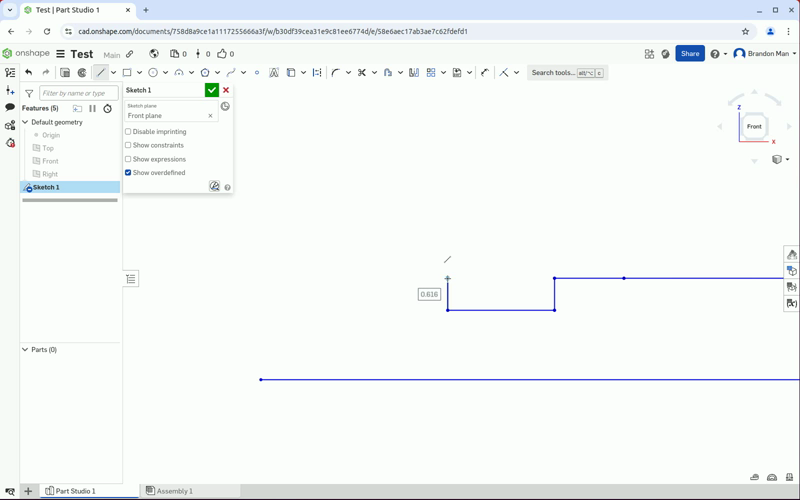
scroll(-6)
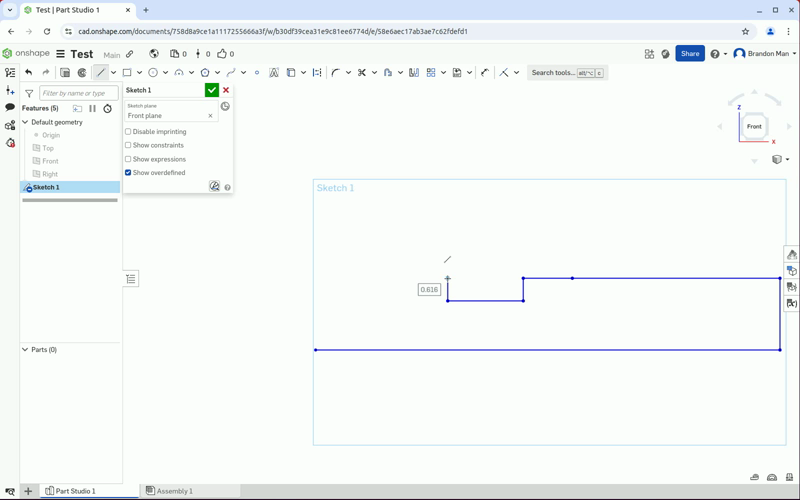
scroll(-6)
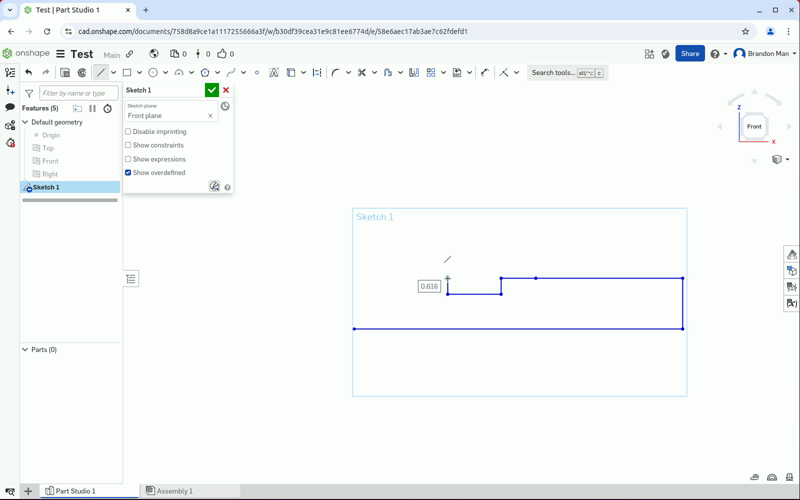
scroll(-6)
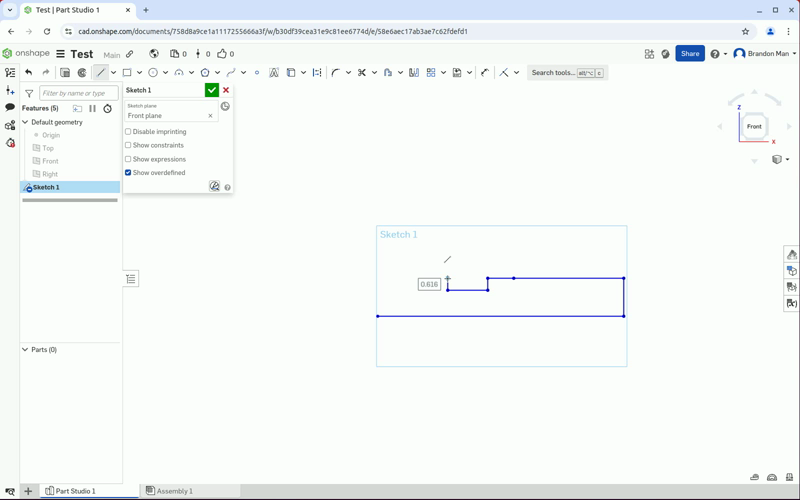
scroll(-6)
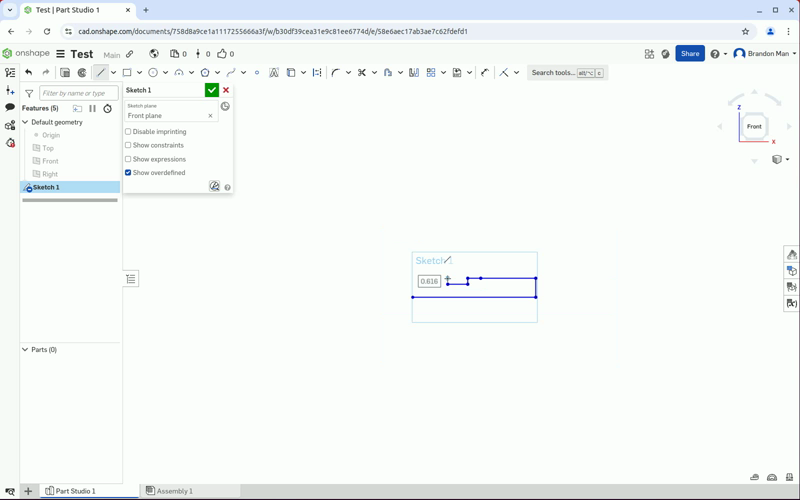
scroll(-6)
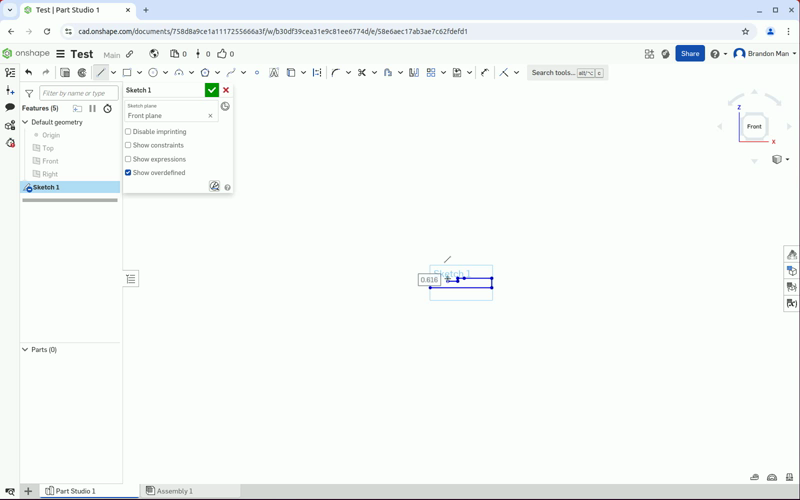
key_up(shift)
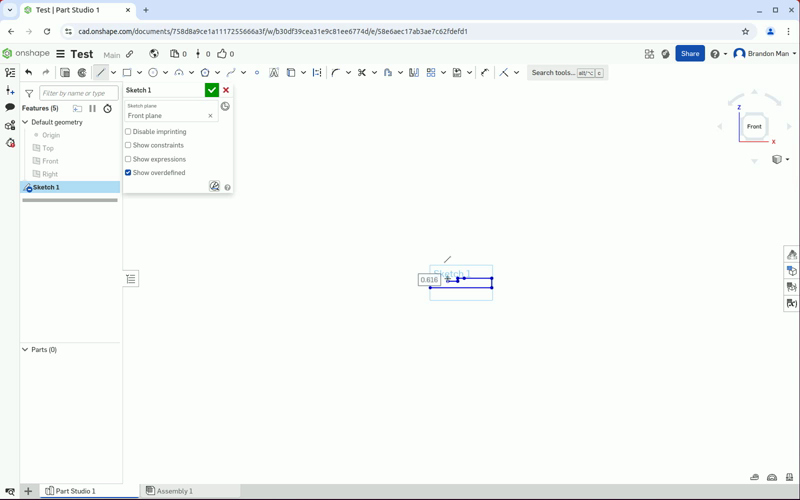
key_down(shift)
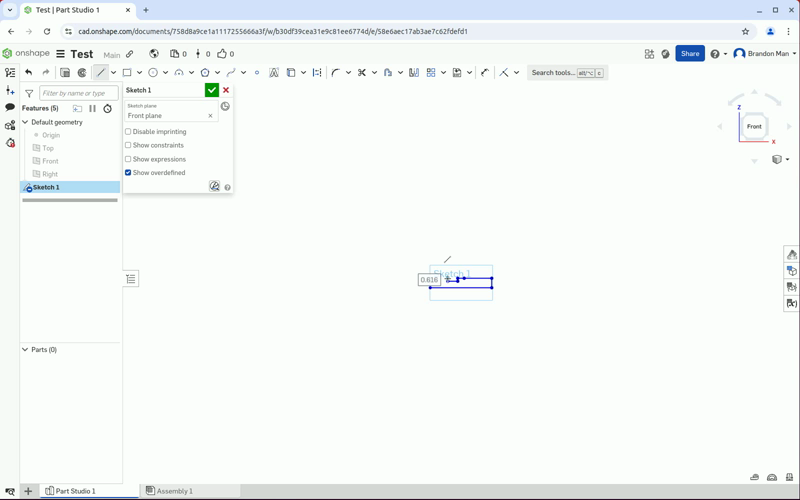
mouse_move(477, 278)
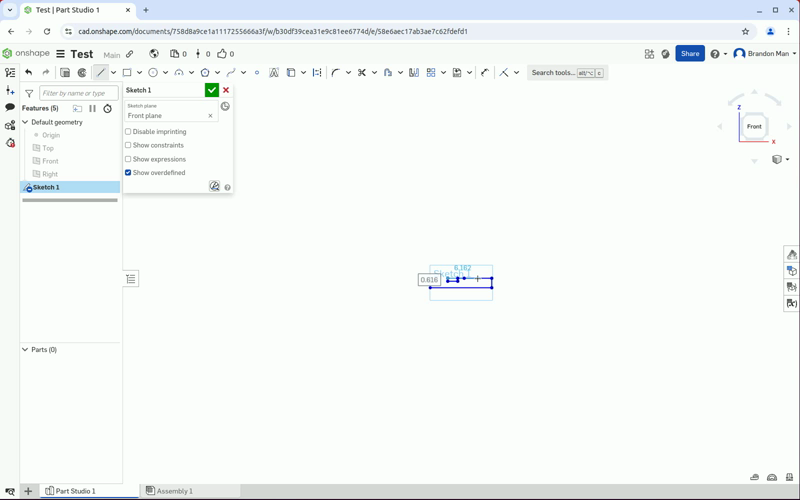
mouse_move(430, 278)
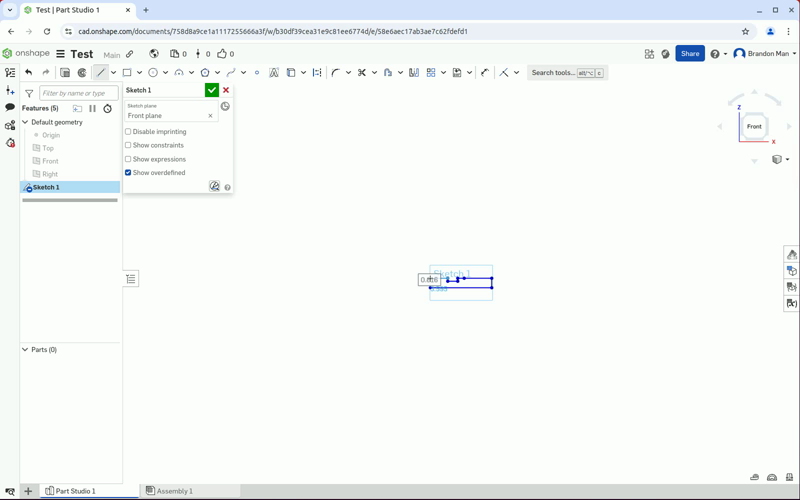
click(430, 278)
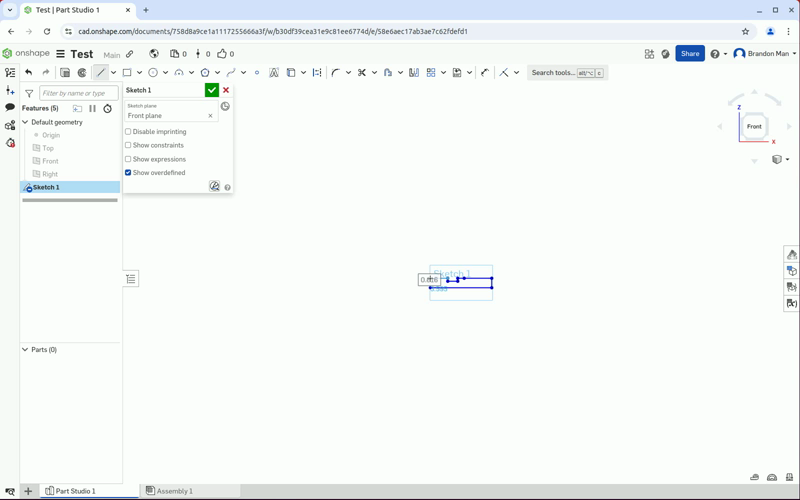
key_up(shift)
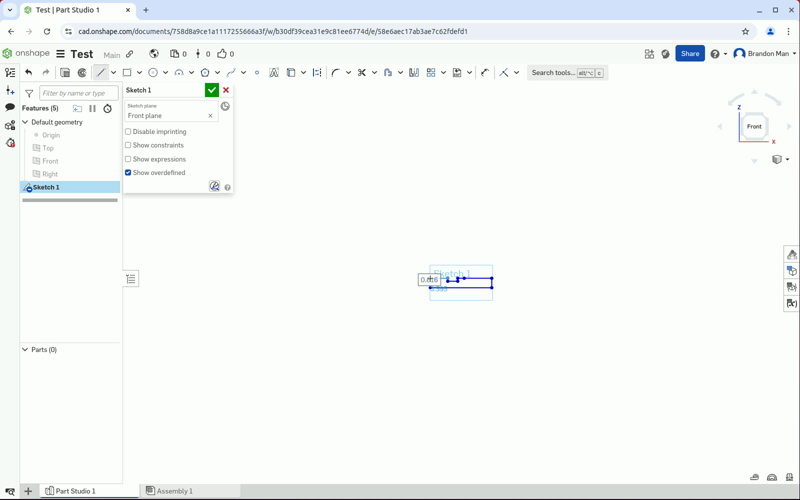
mouse_move(460, 278)
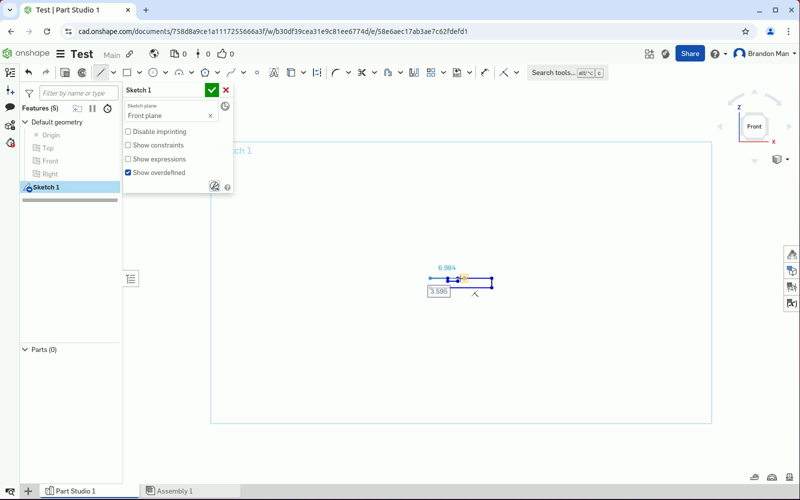
key_down(shift)
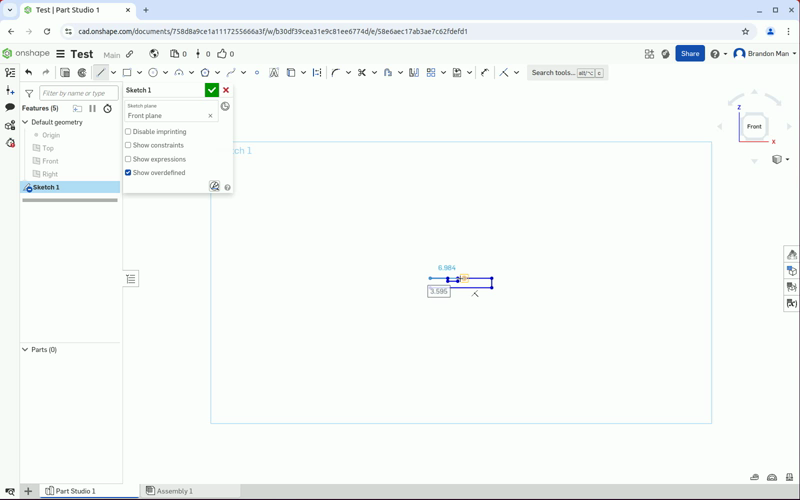
mouse_move(430, 287)
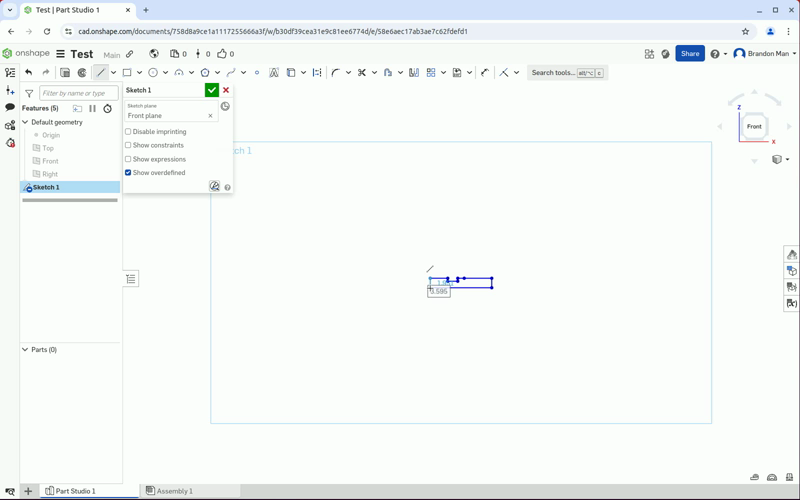
key_up(shift)
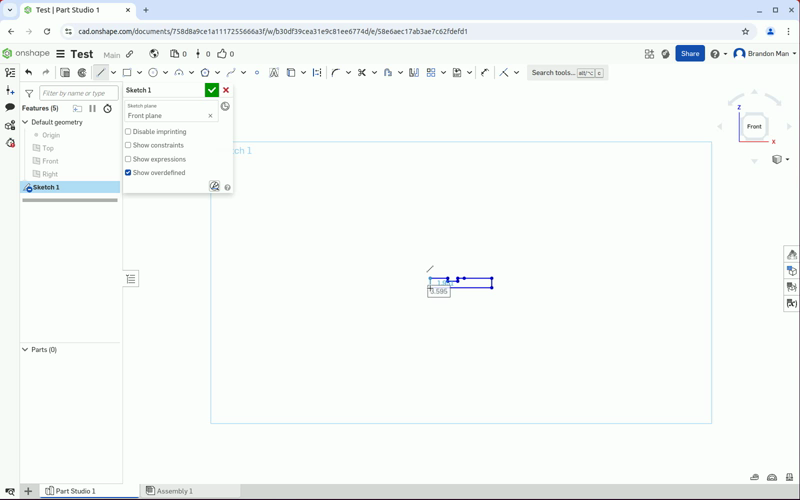
click(430, 287)
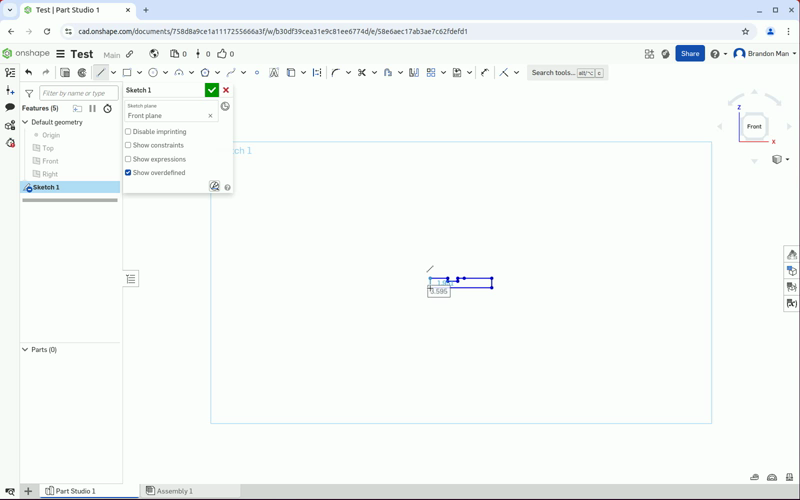
key(esc)
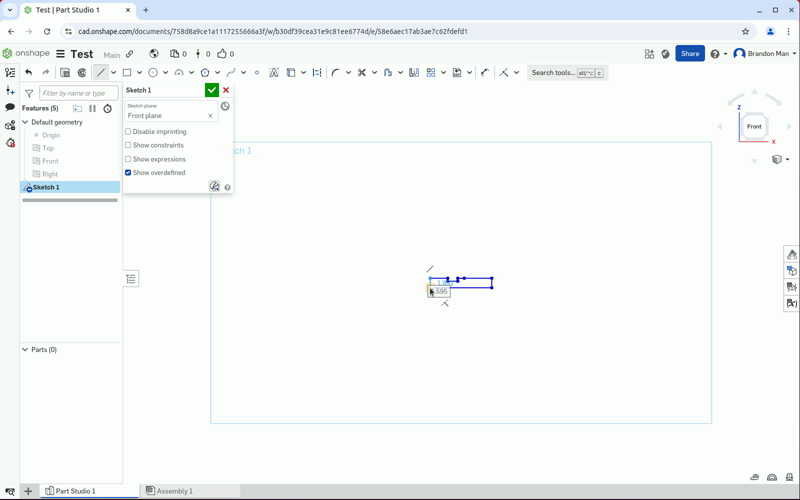
mouse_move(432, 282)
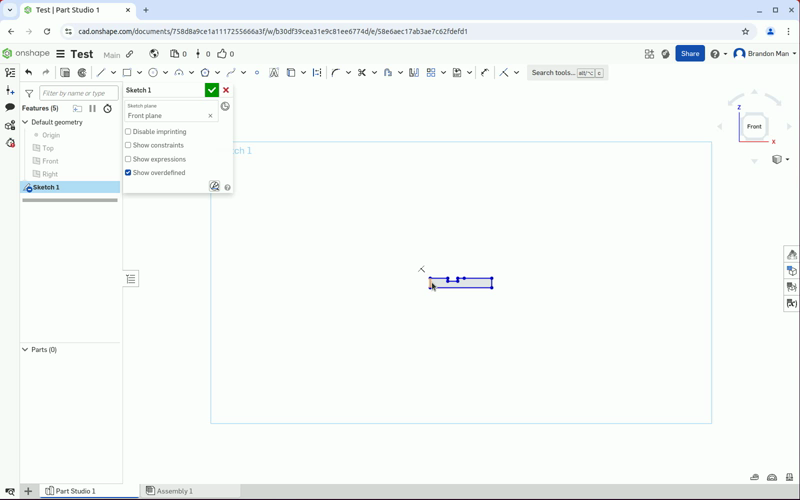
scroll(6)
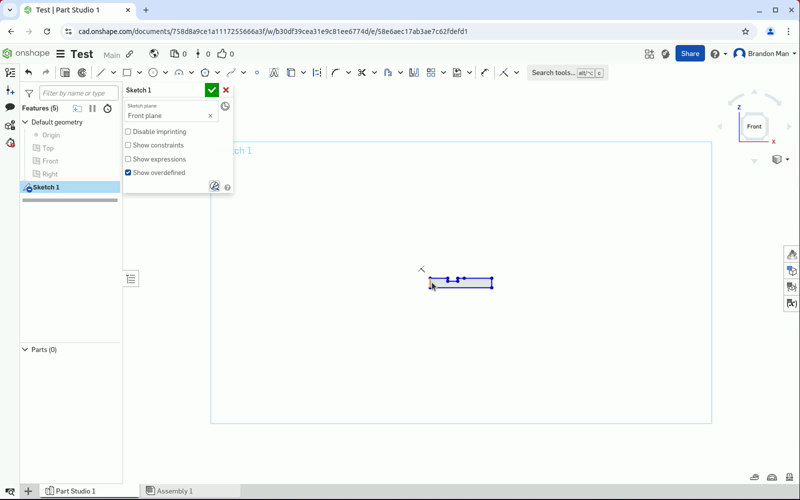
scroll(6)
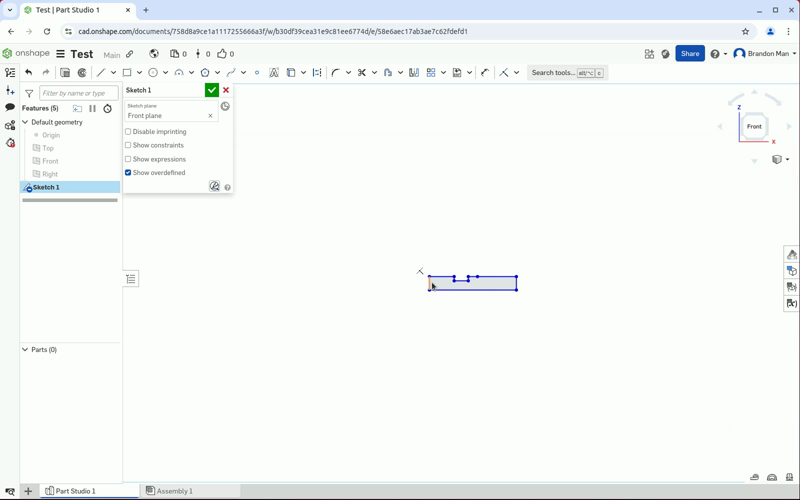
scroll(6)
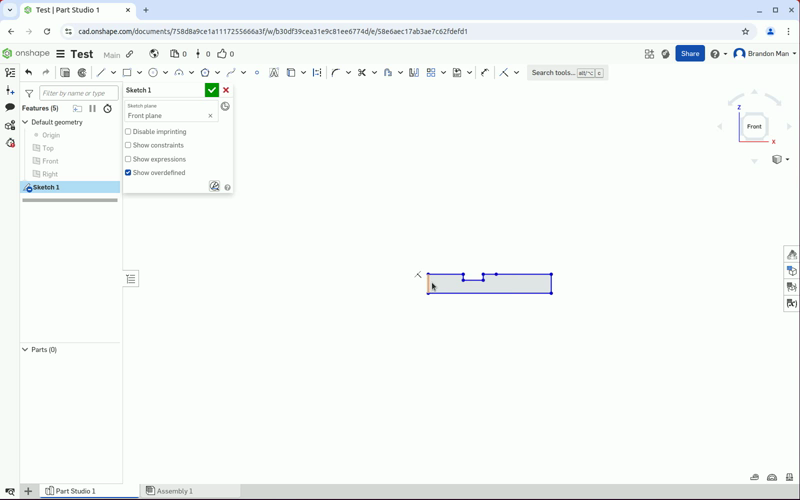
scroll(6)
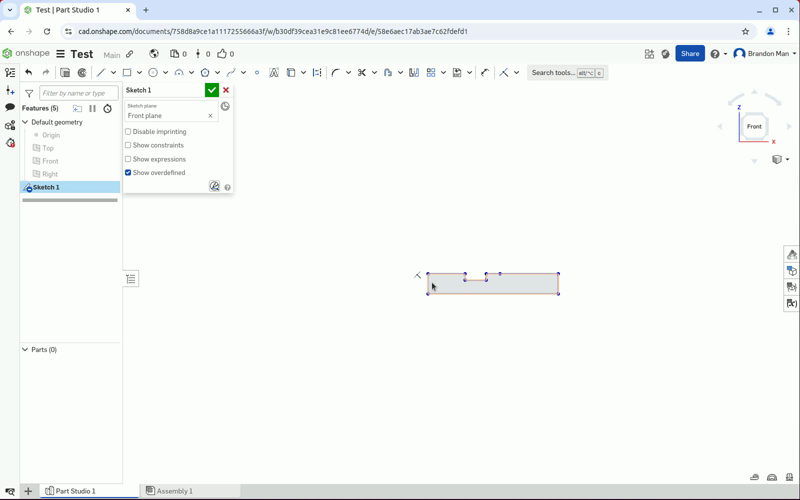
scroll(6)
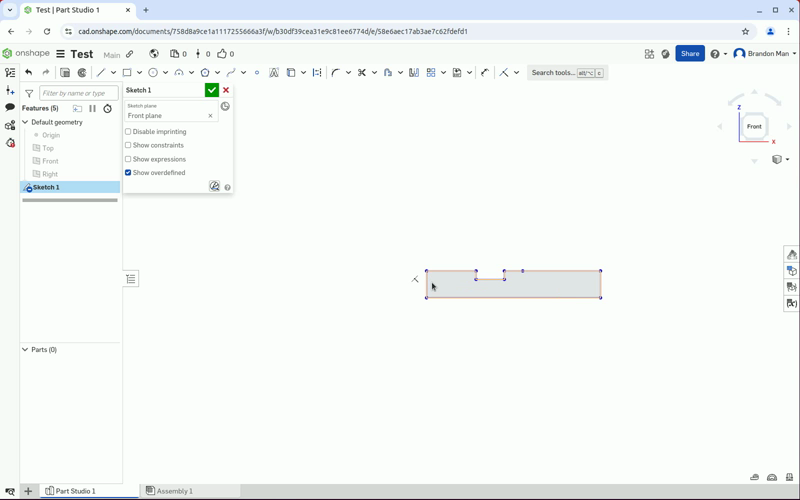
scroll(6)
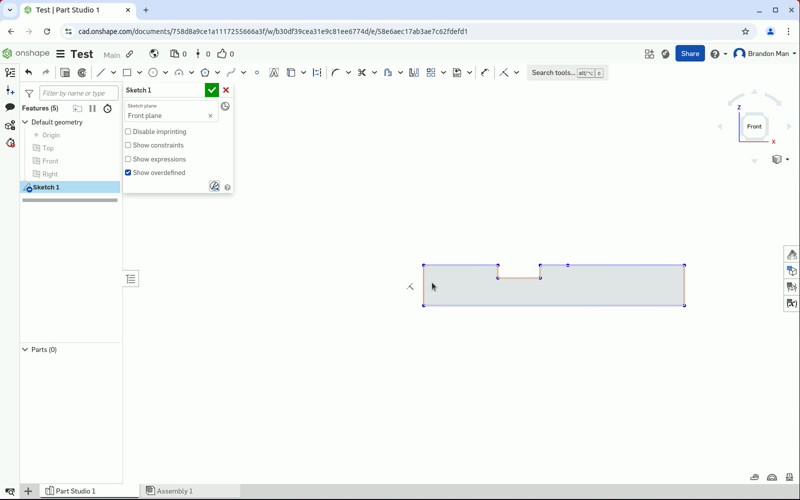
scroll(6)
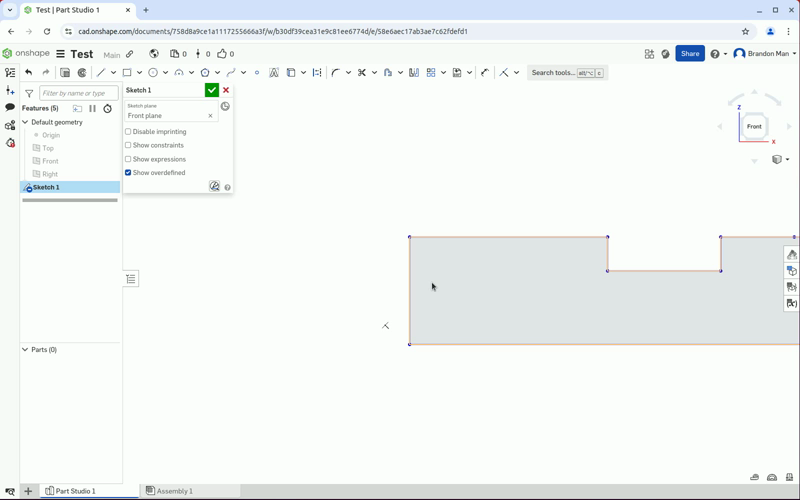
click(432, 282)
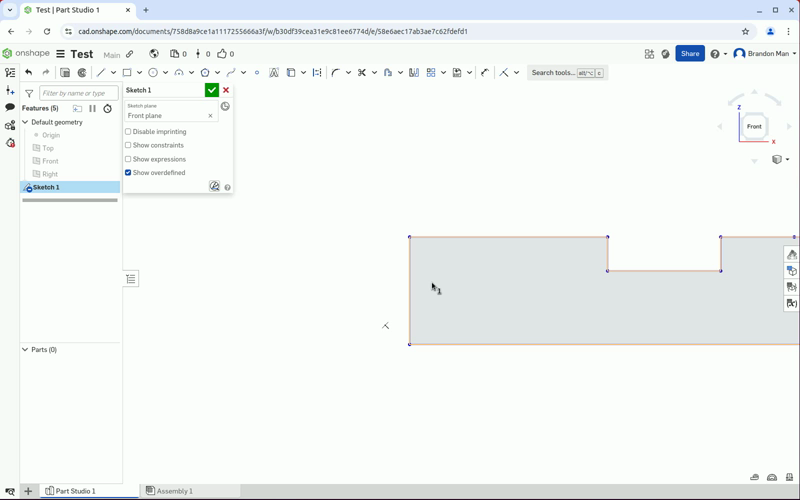
scroll(-6)
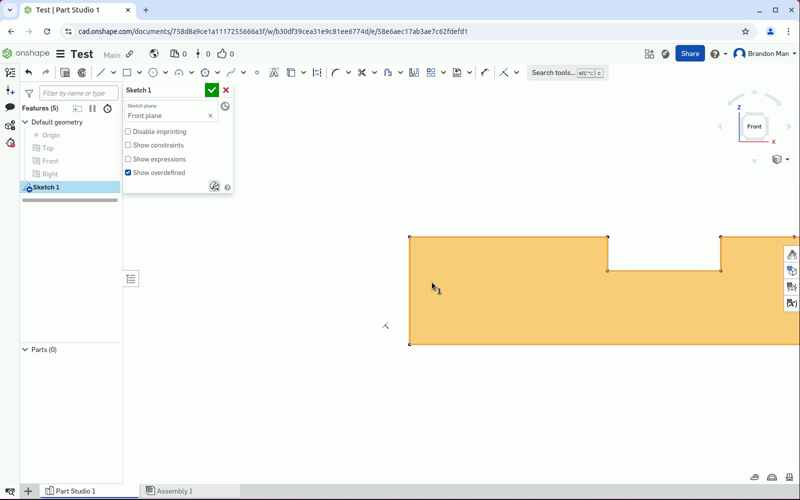
scroll(-6)
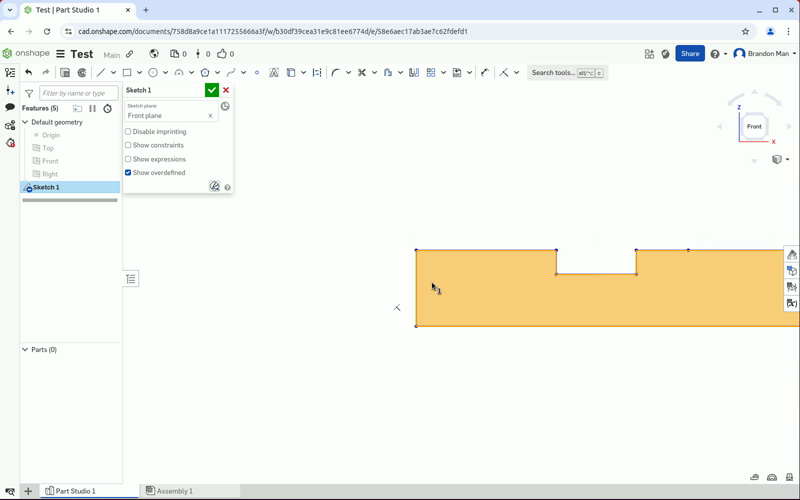
scroll(-6)
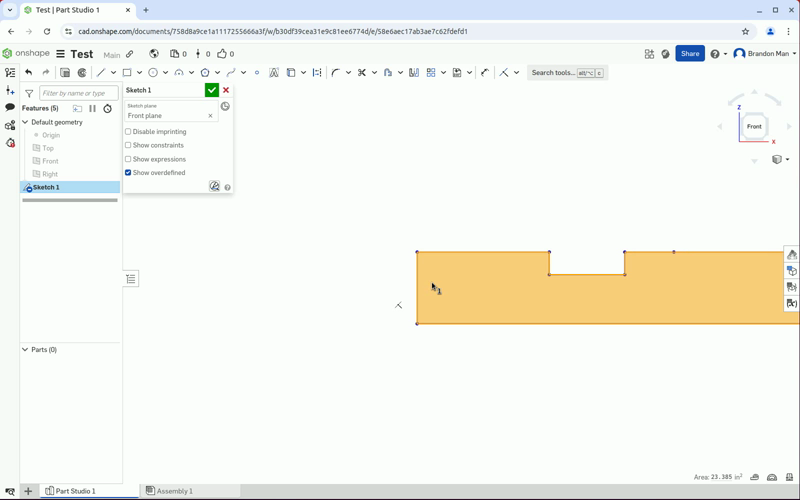
scroll(-6)
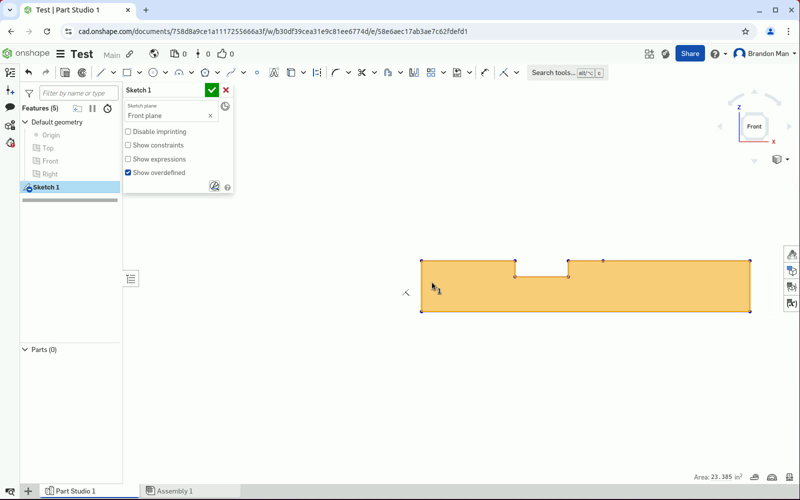
scroll(-6)
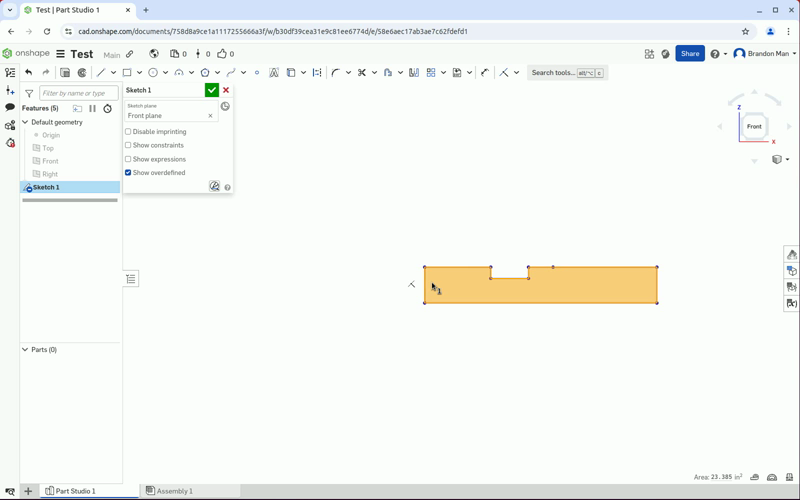
scroll(-6)
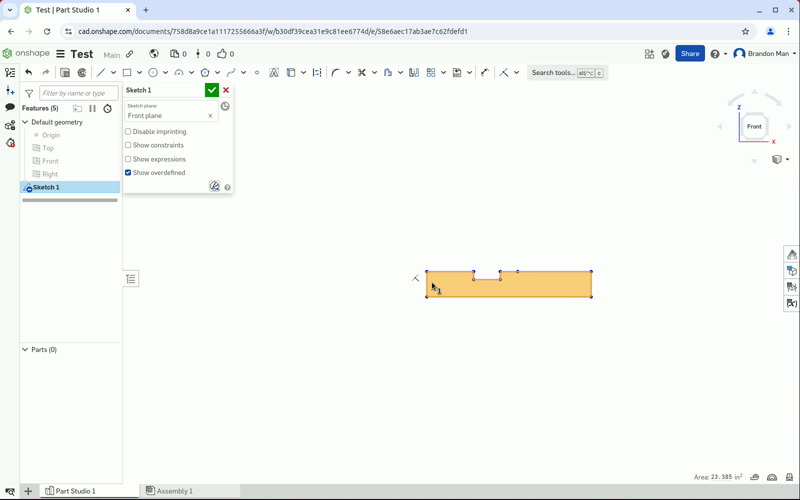
scroll(-6)
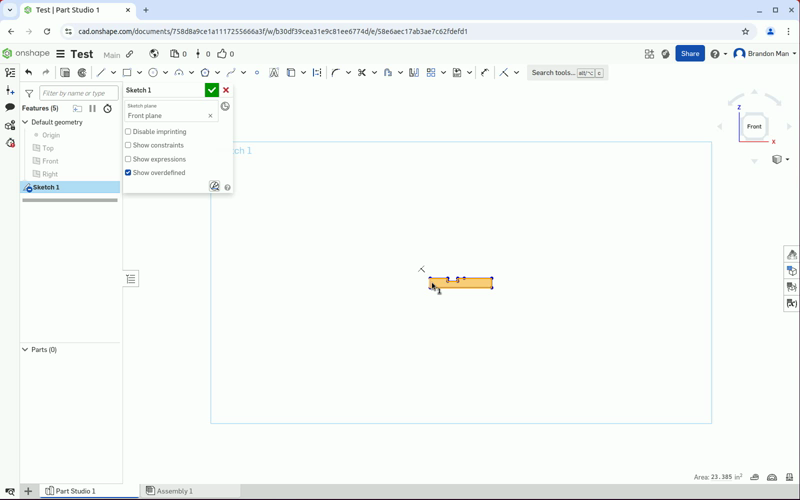
mouse_move(73, 352)
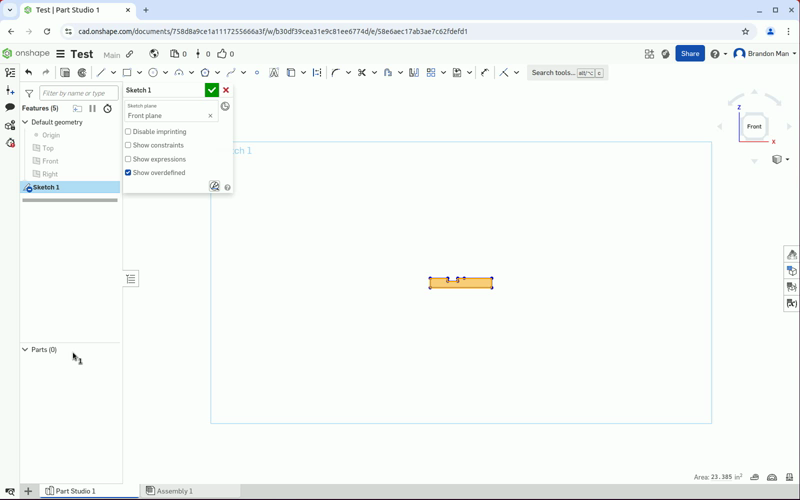
key(shift+y)
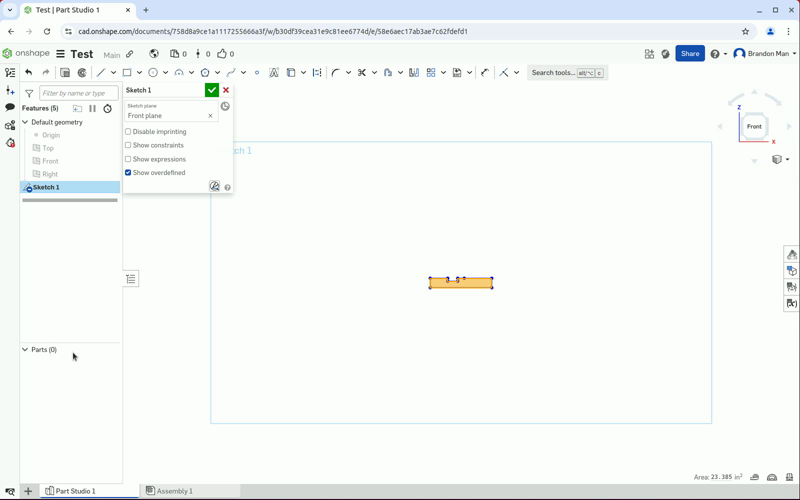
key(shift+e)
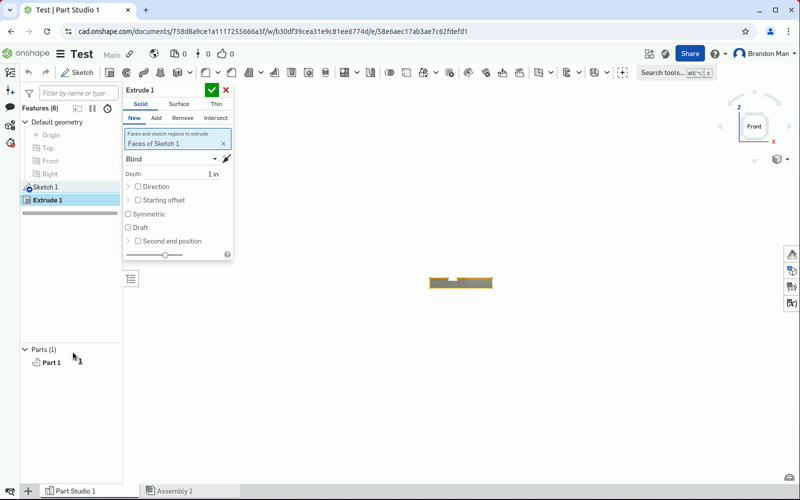
mouse_move(143, 106)
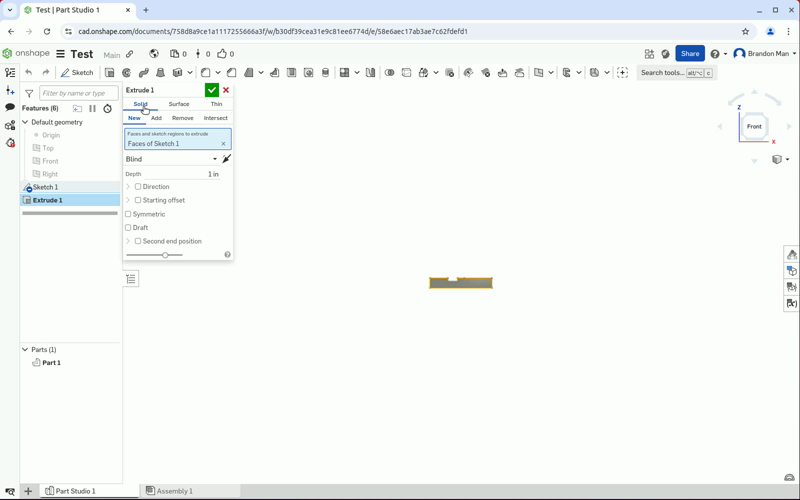
click(143, 106)
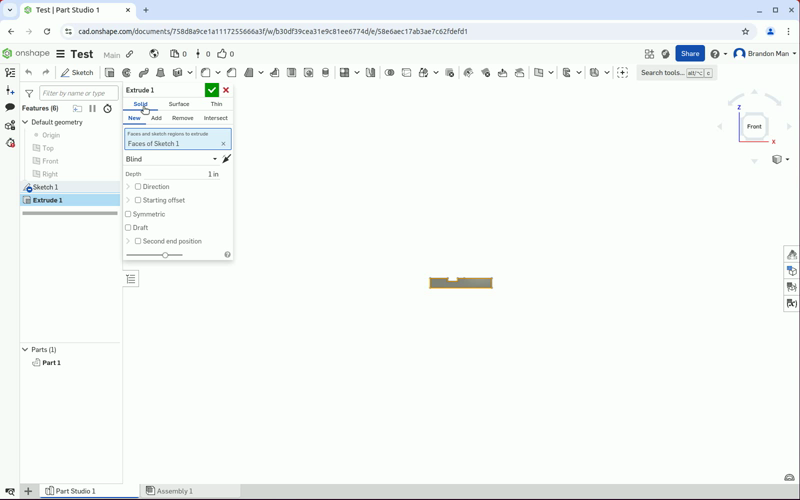
mouse_move(137, 120)
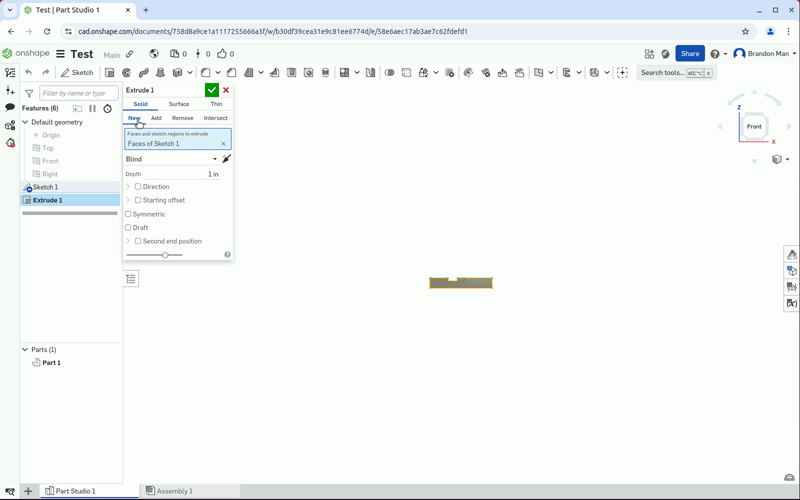
click(137, 120)
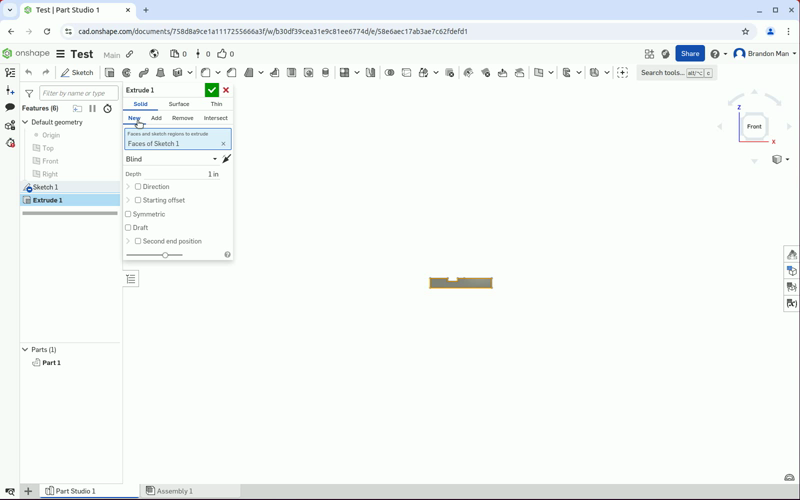
key(tab, 4)
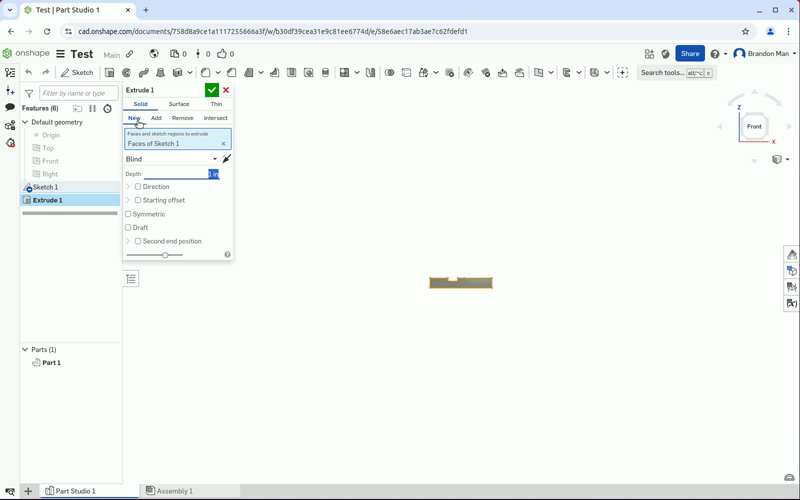
text(22.146)
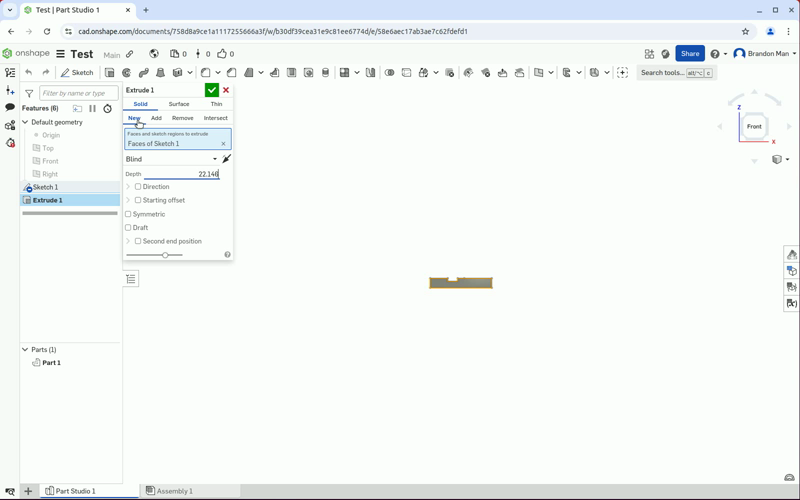
key(tab, 3)
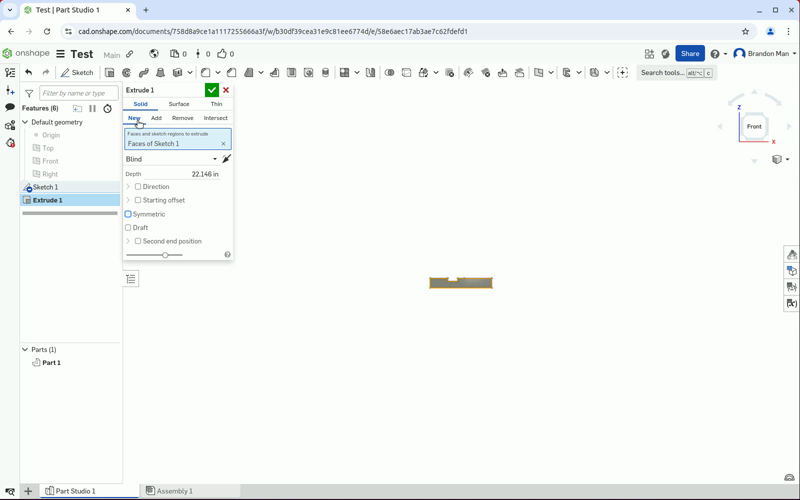
key(space)
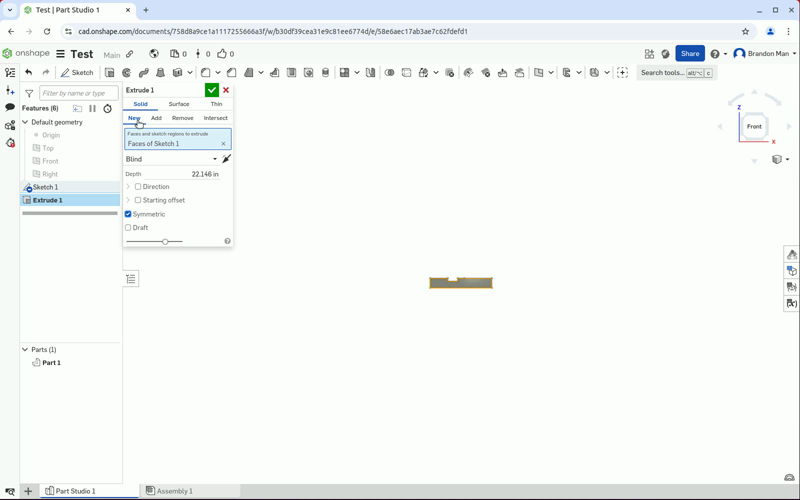
key(enter)
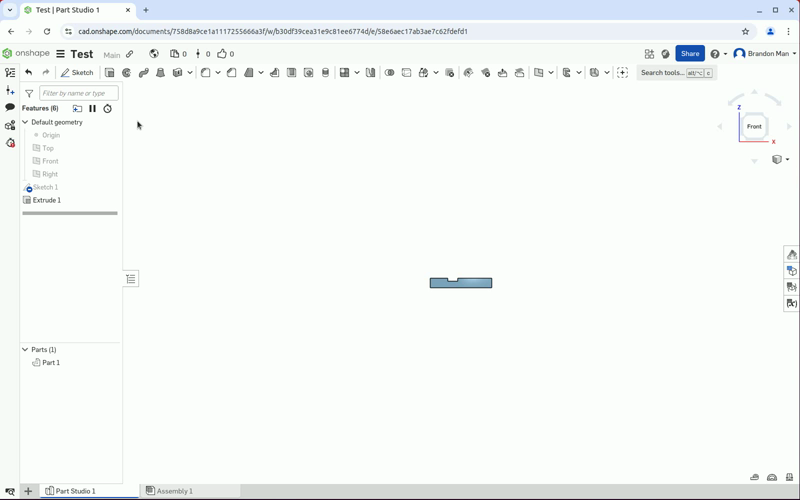
key(shift+h)
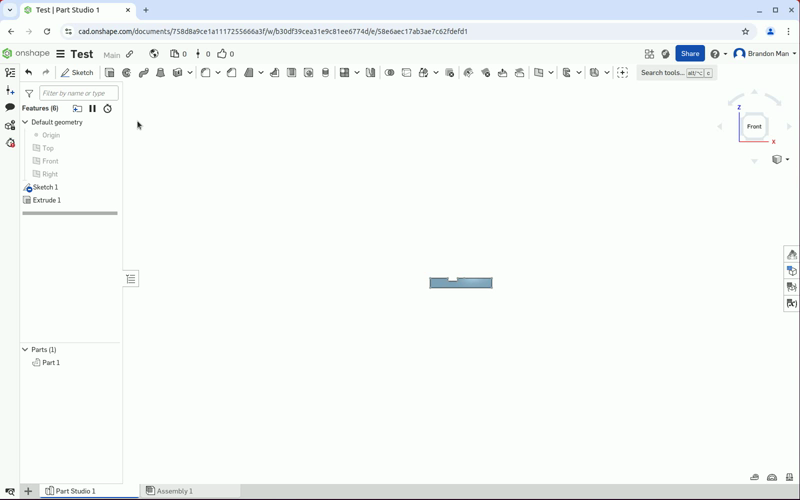
key(shift+h)
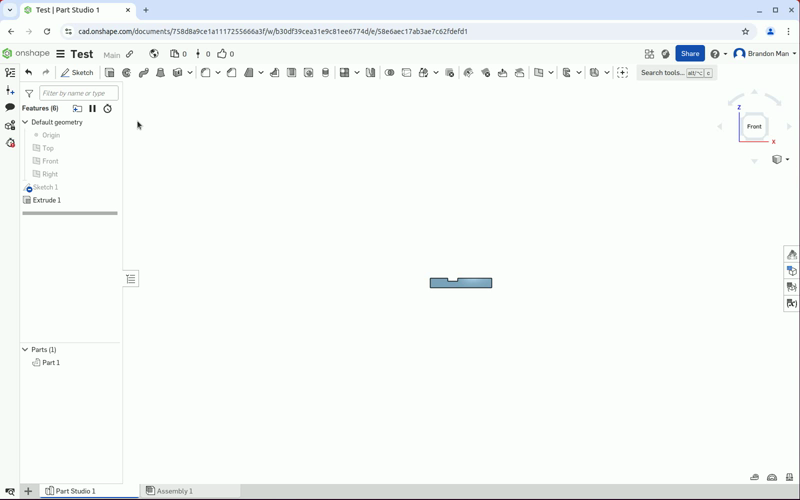
mouse_move(73, 189)
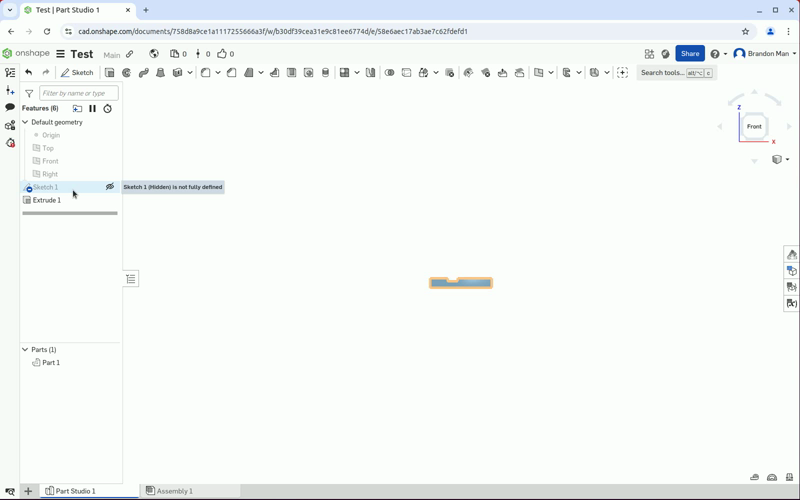
click(73, 189)
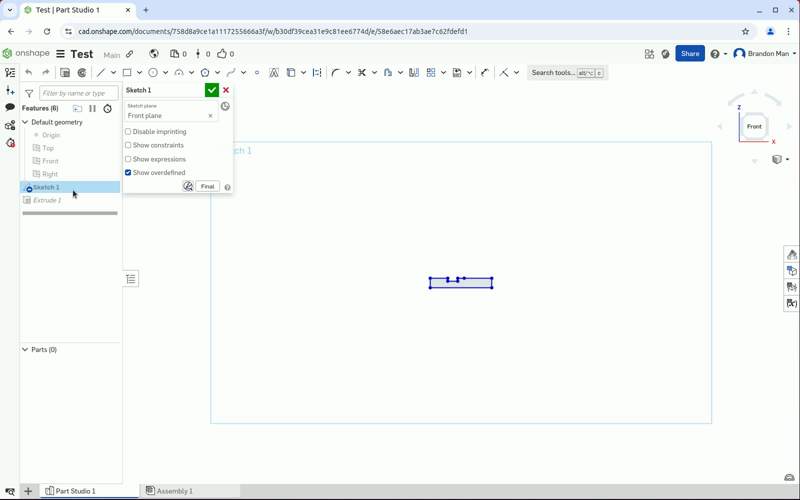
mouse_move(229, 92)
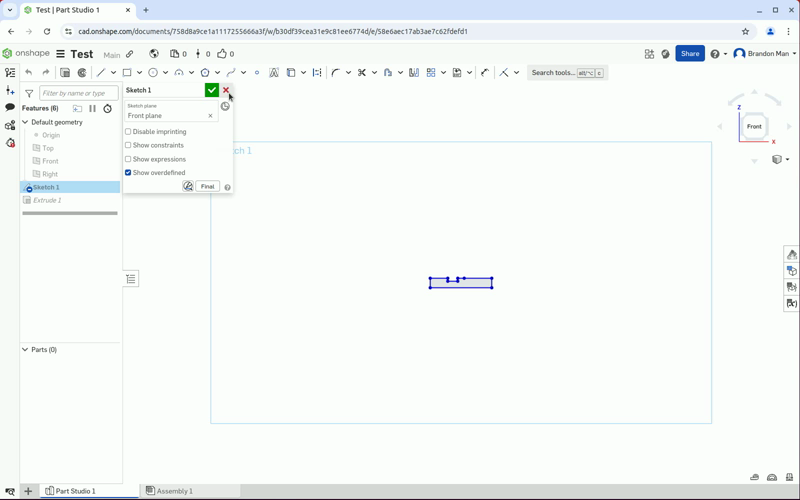
click(229, 92)
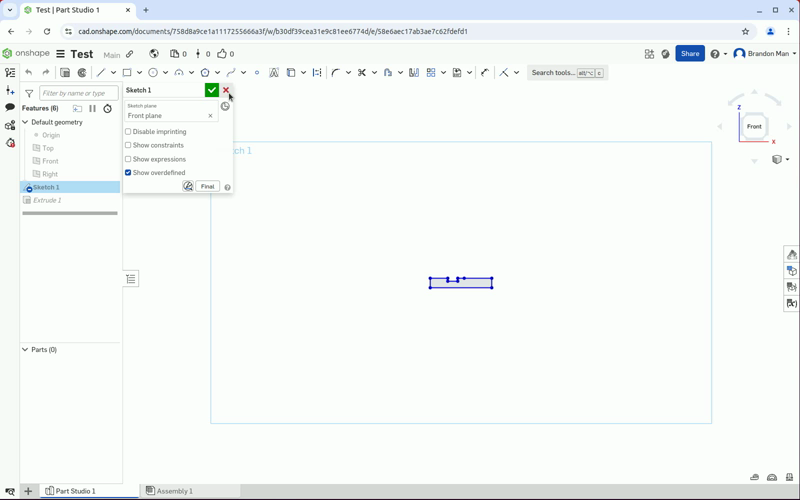
key(shift+s)
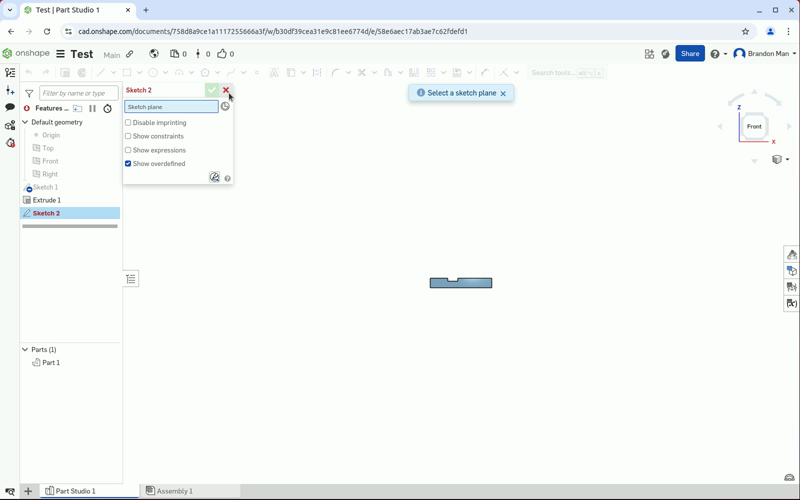
mouse_move(73, 163)
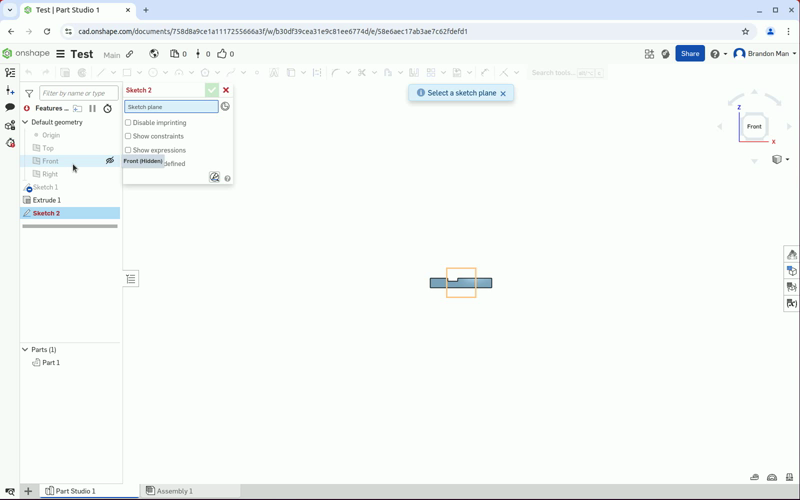
click(73, 163)
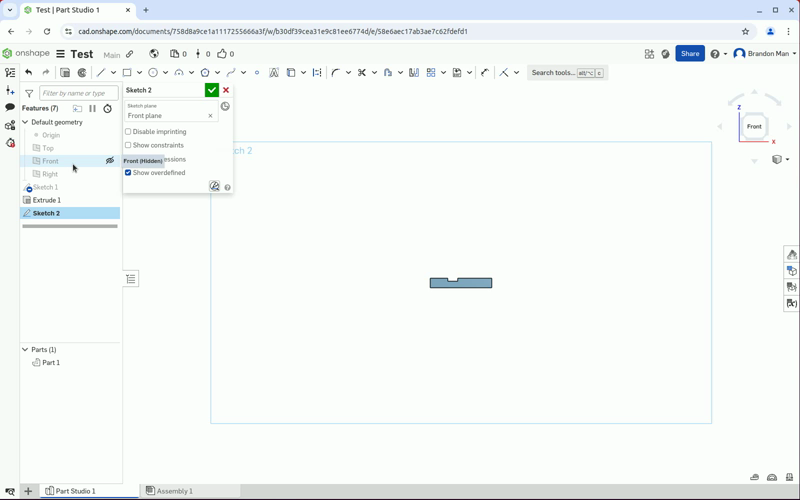
mouse_move(73, 352)
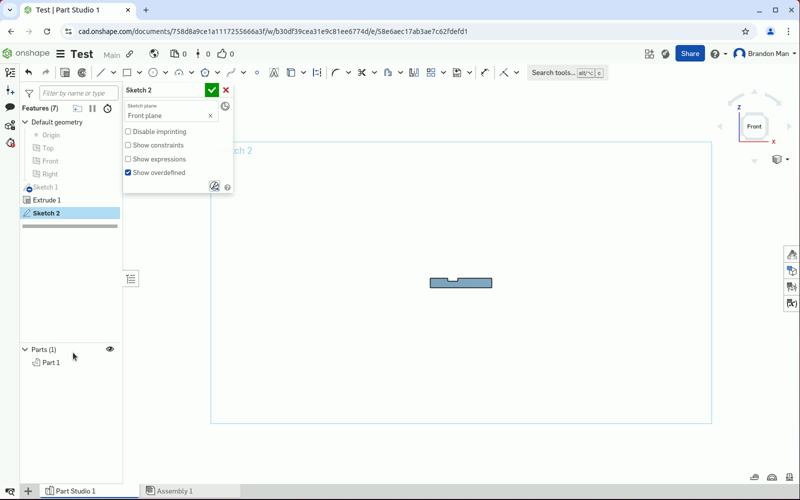
key(y)
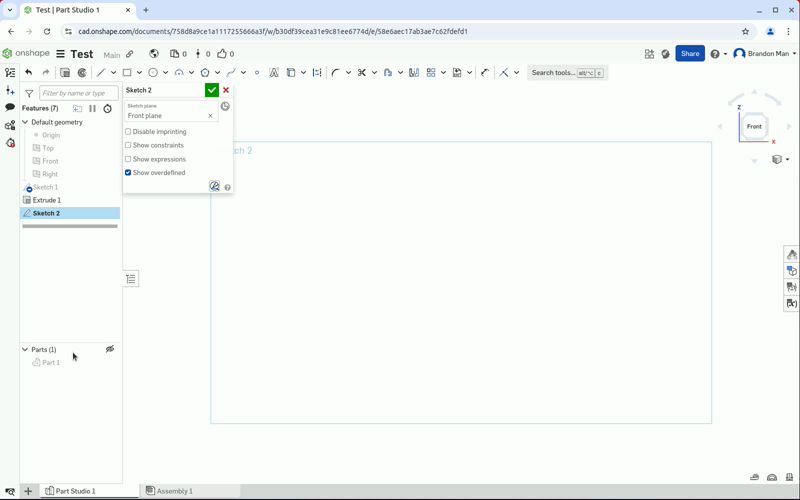
key(l)
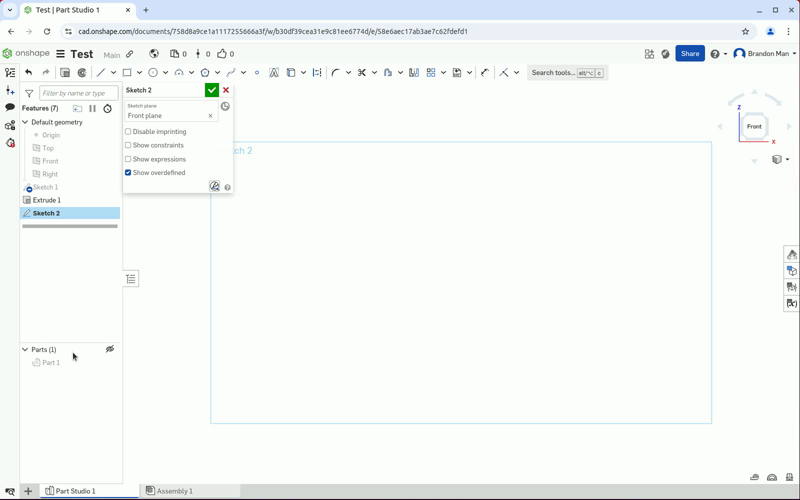
key_down(shift)
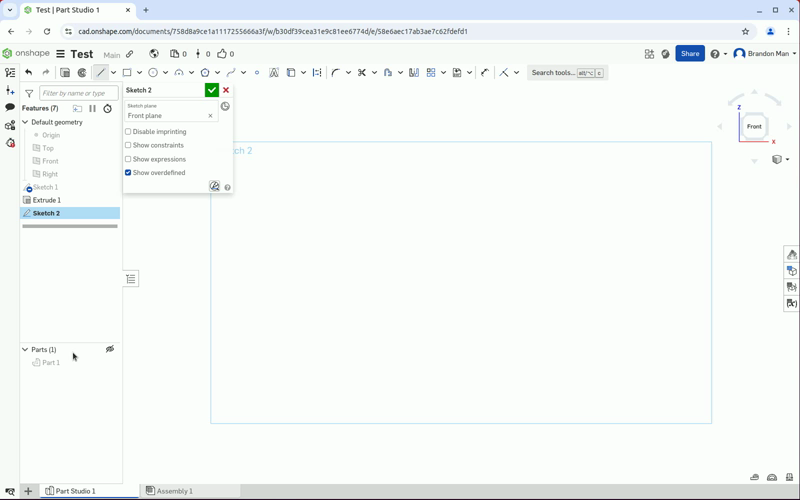
mouse_move(413, 171)
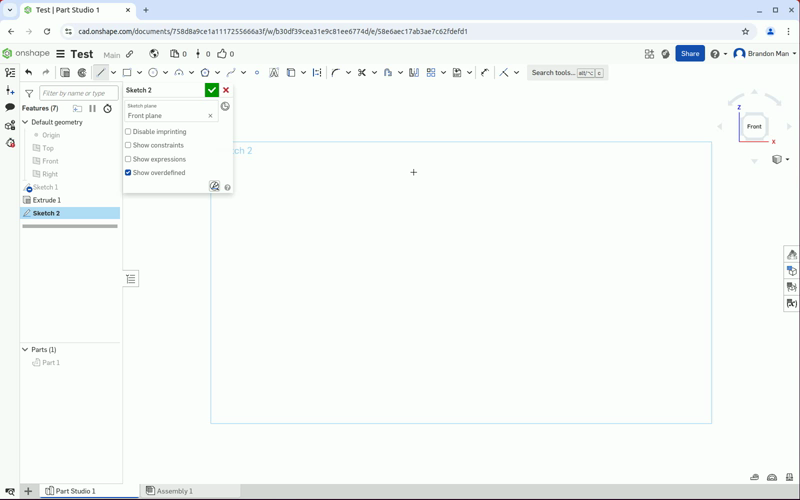
click(413, 171)
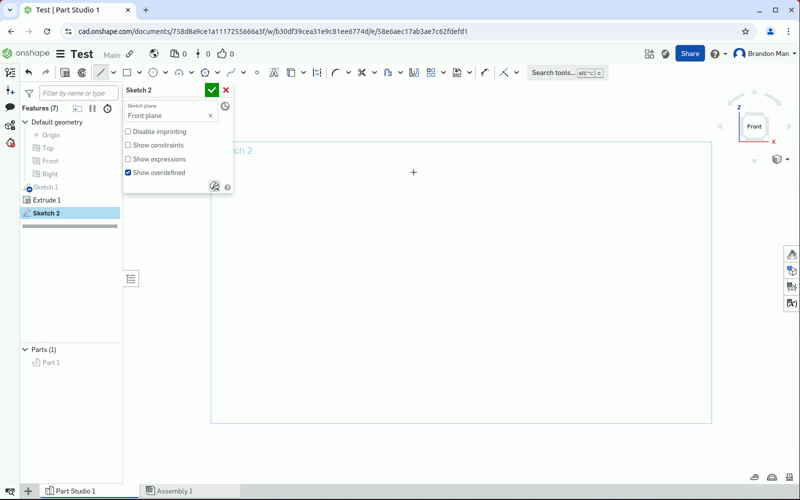
key_up(shift)
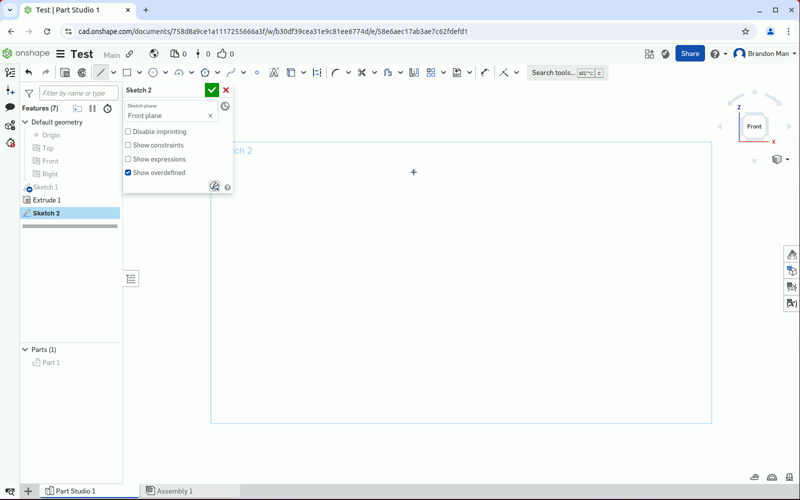
key_down(shift)
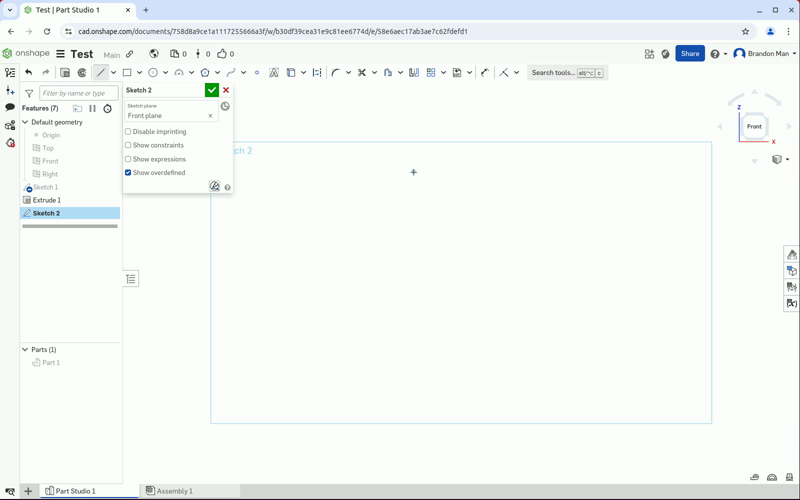
mouse_move(437, 267)
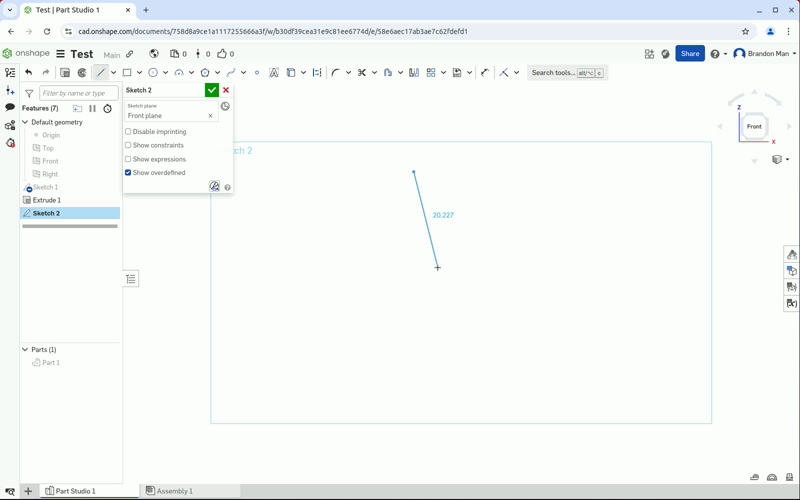
click(437, 267)
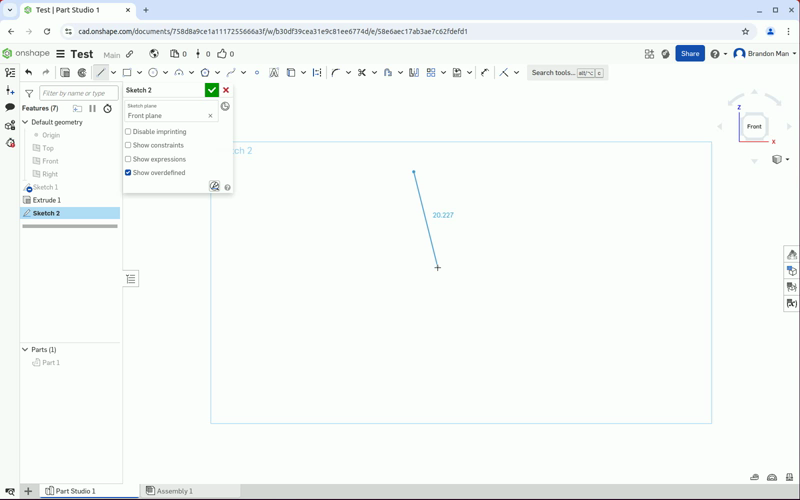
key_up(shift)
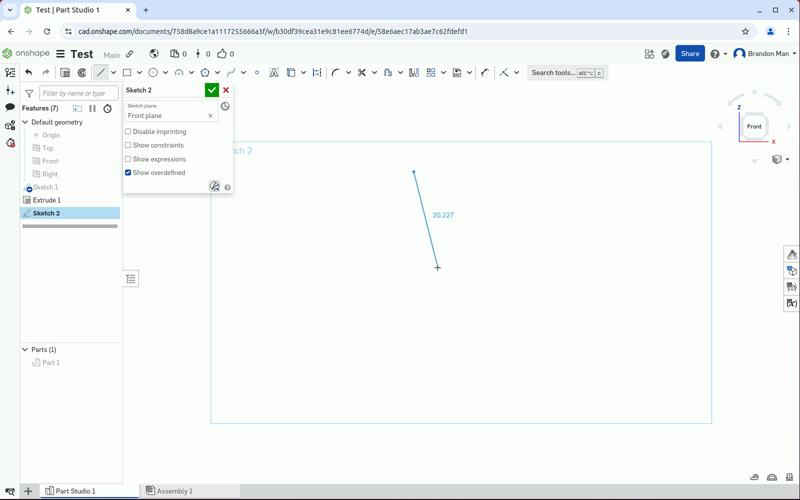
key(esc)
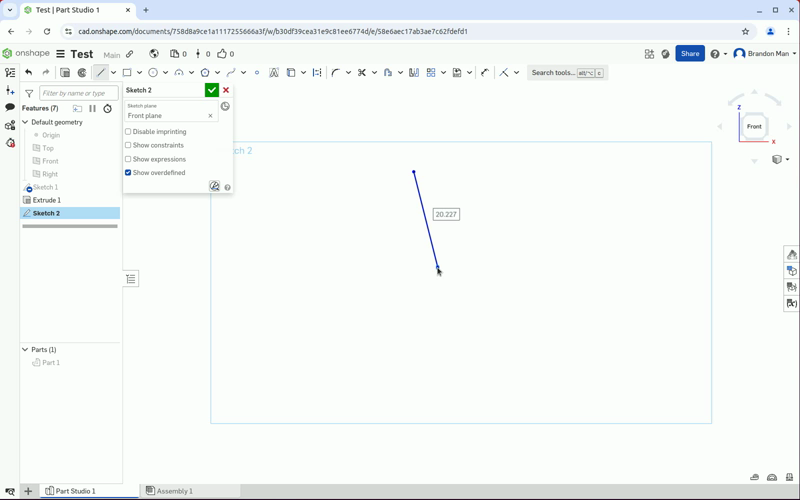
key(a)
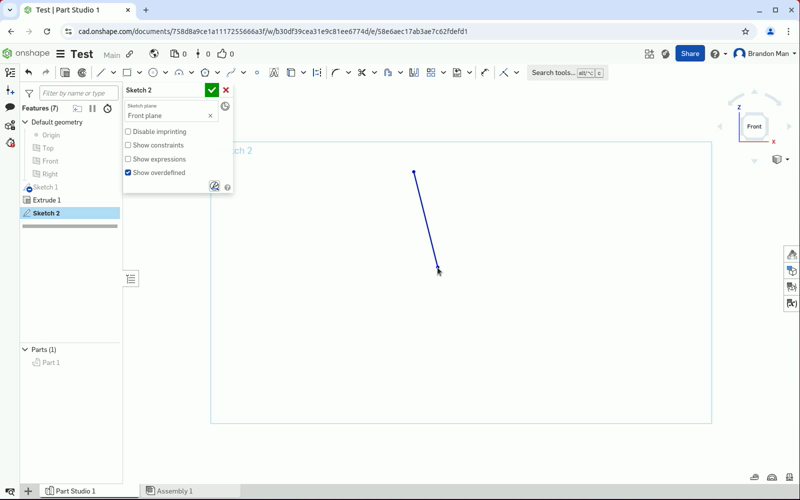
mouse_move(437, 267)
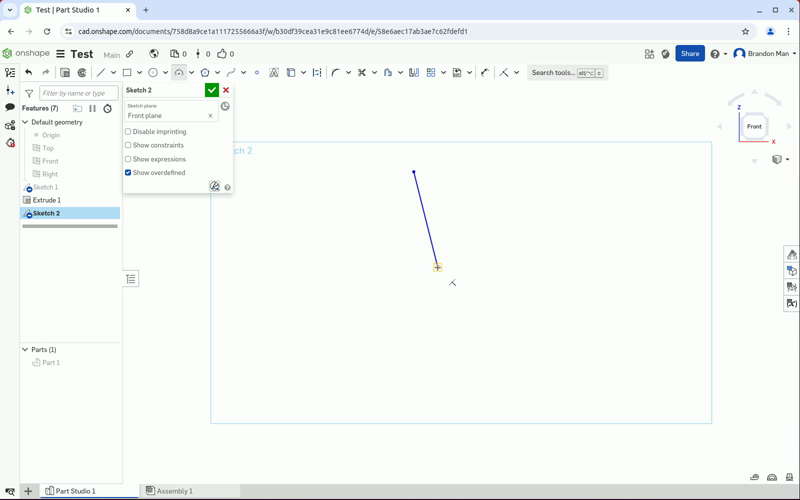
click(437, 267)
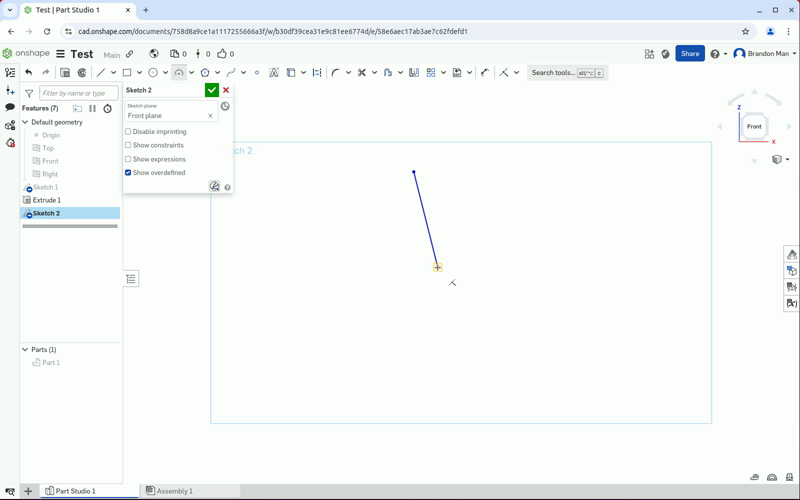
key_down(shift)
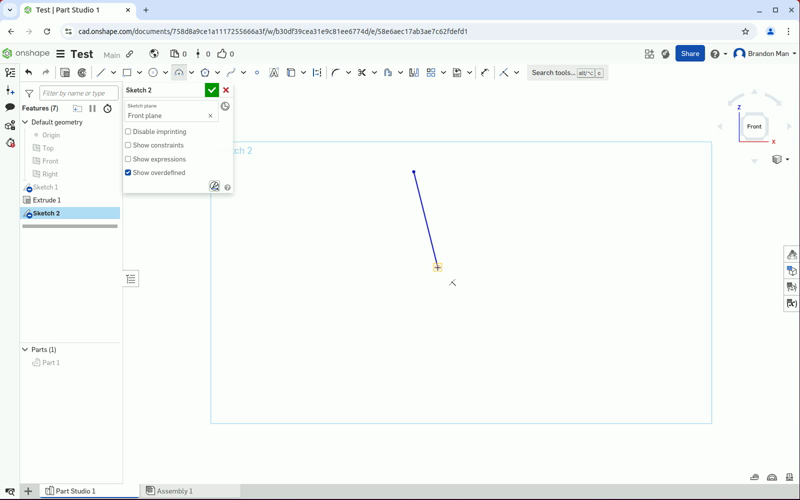
mouse_move(448, 279)
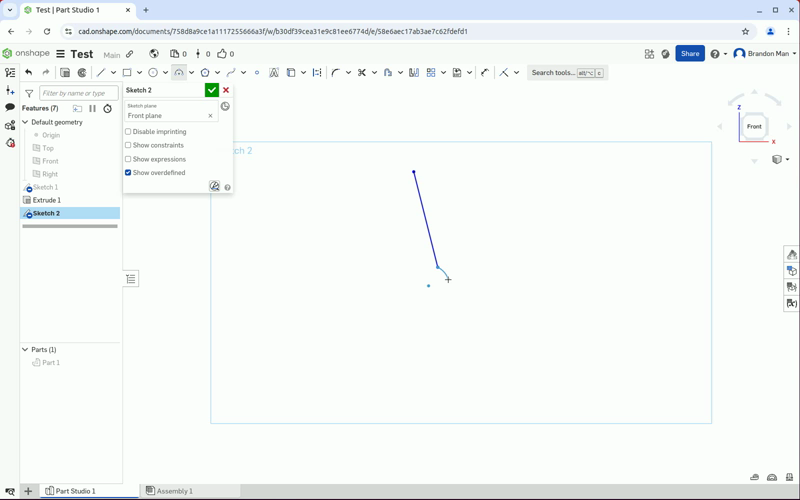
click(448, 279)
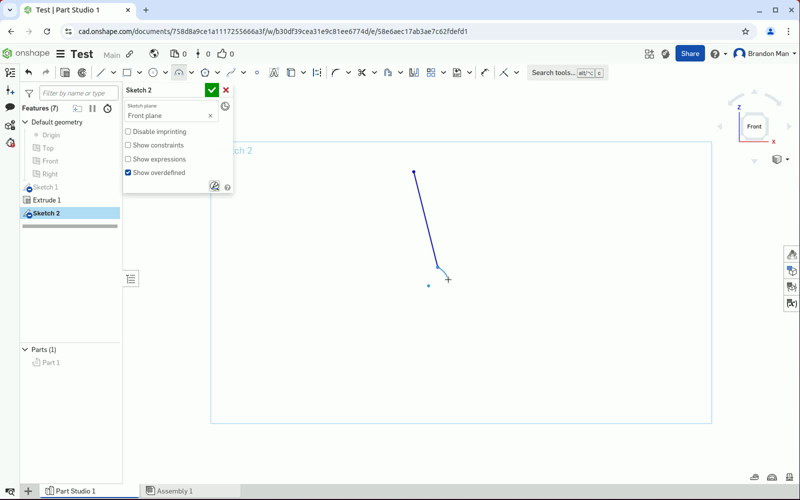
mouse_move(441, 274)
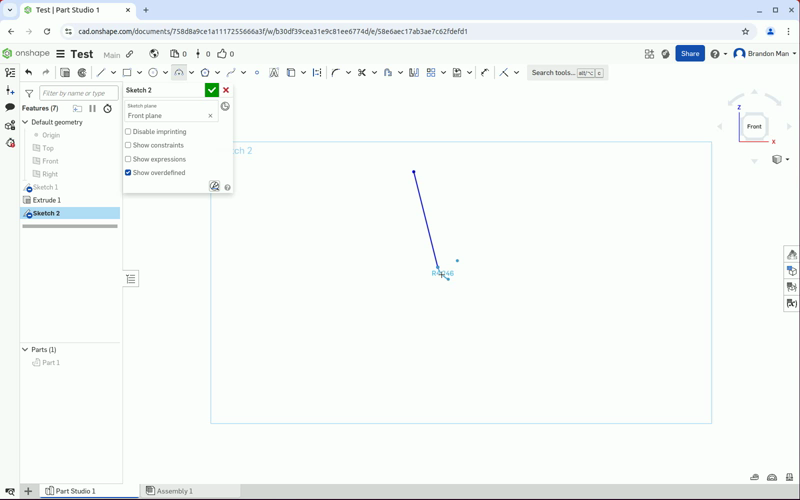
click(441, 274)
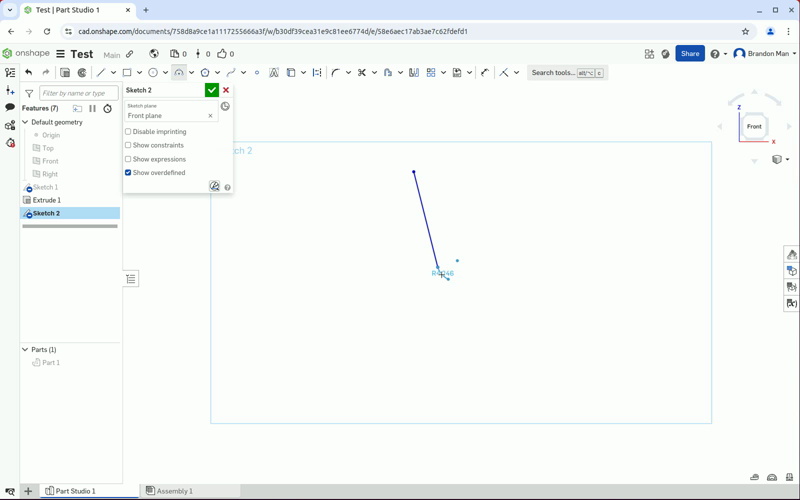
key_up(shift)
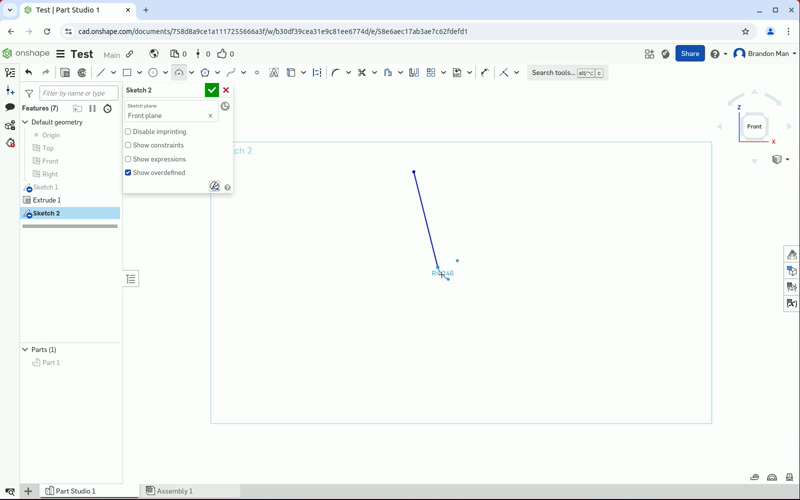
key(esc)
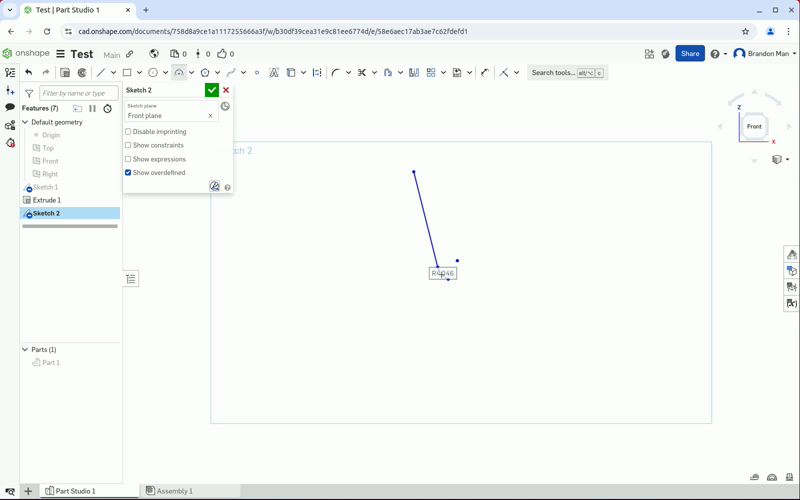
key(l)
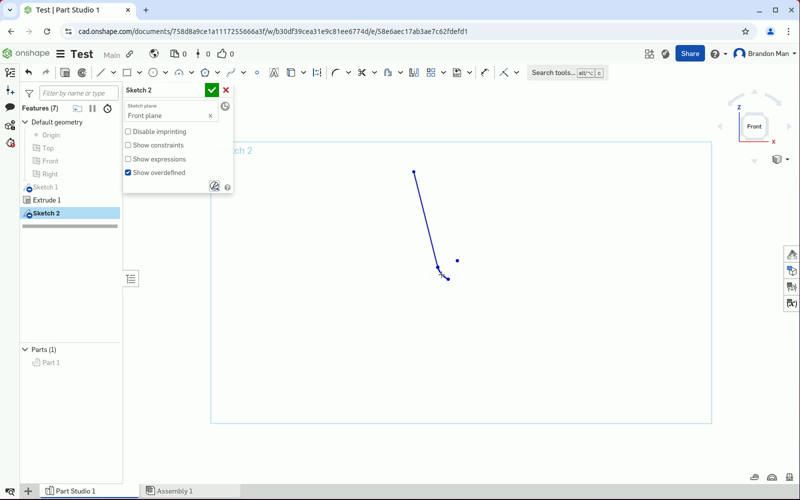
mouse_move(448, 279)
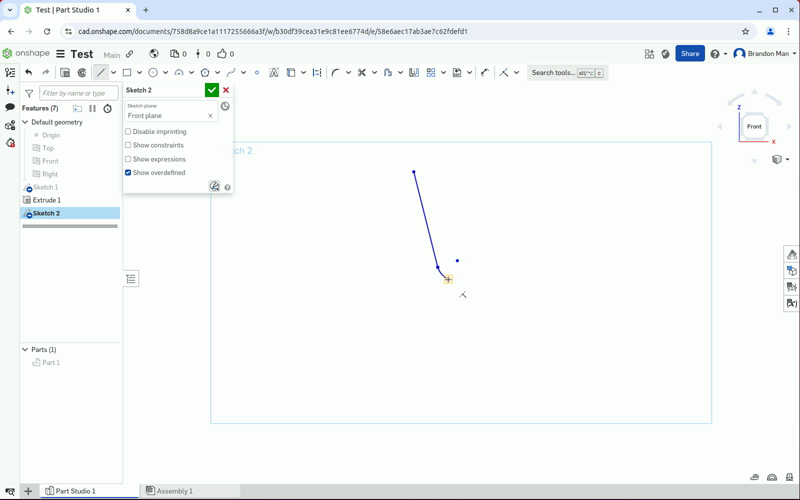
click(448, 279)
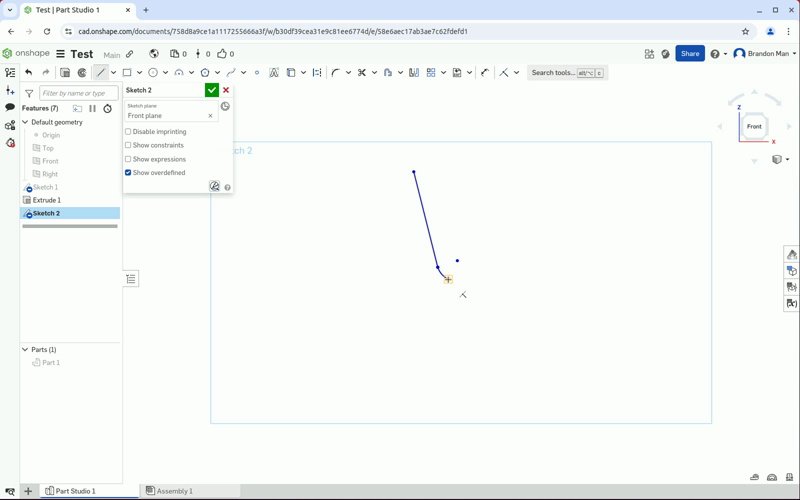
key_down(shift)
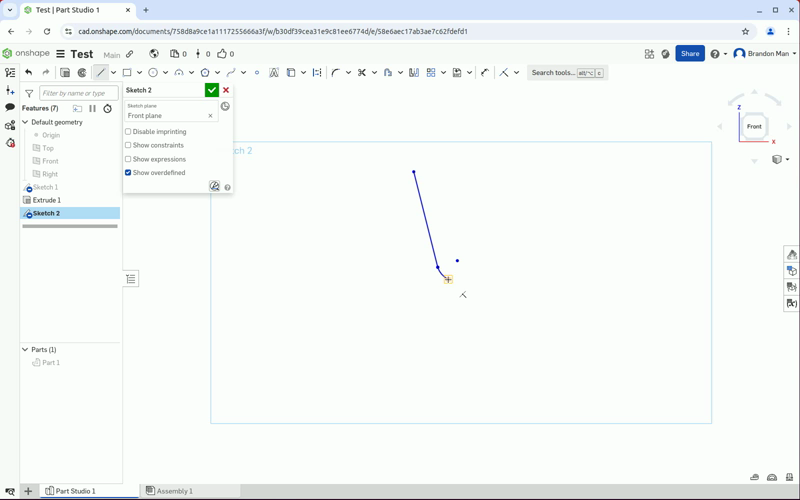
mouse_move(478, 279)
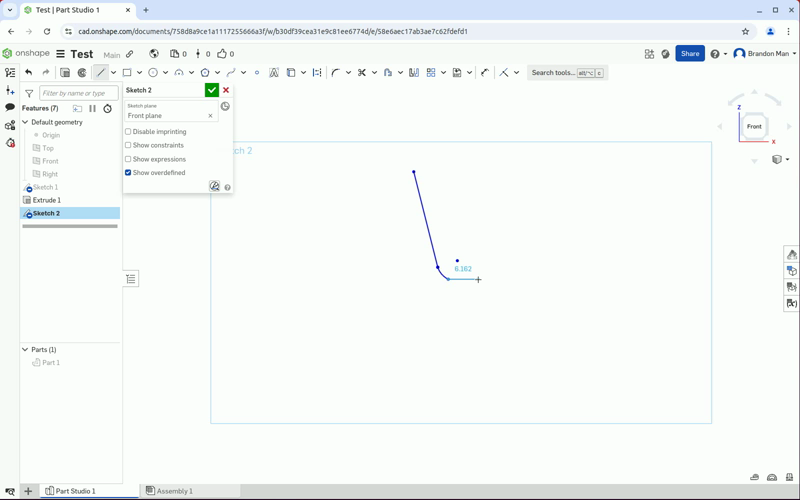
mouse_move(457, 279)
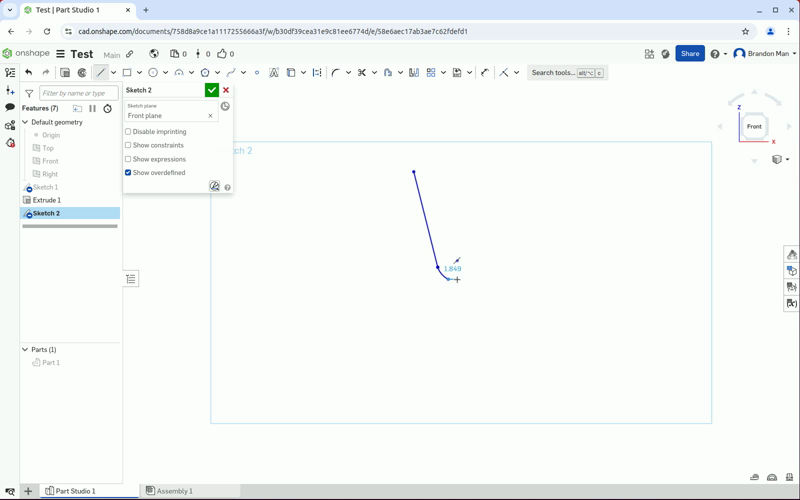
click(457, 279)
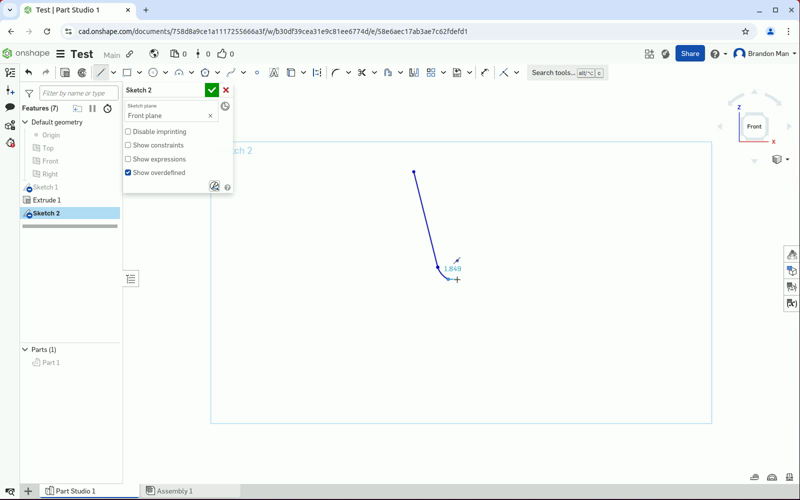
key_up(shift)
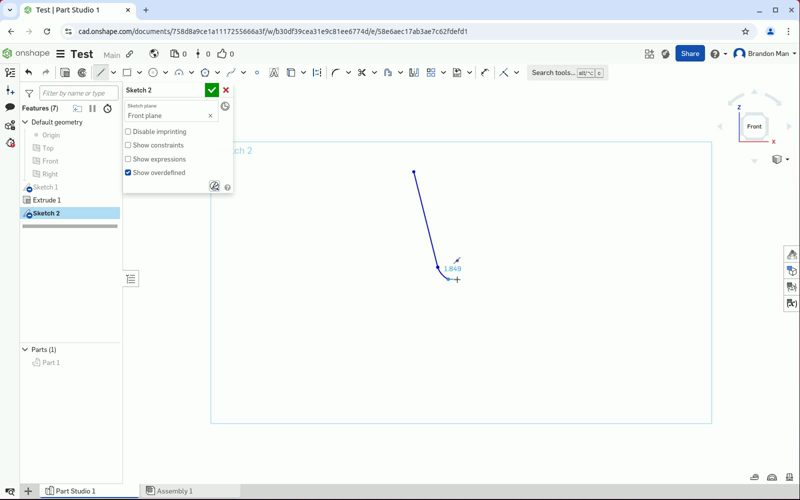
key(esc)
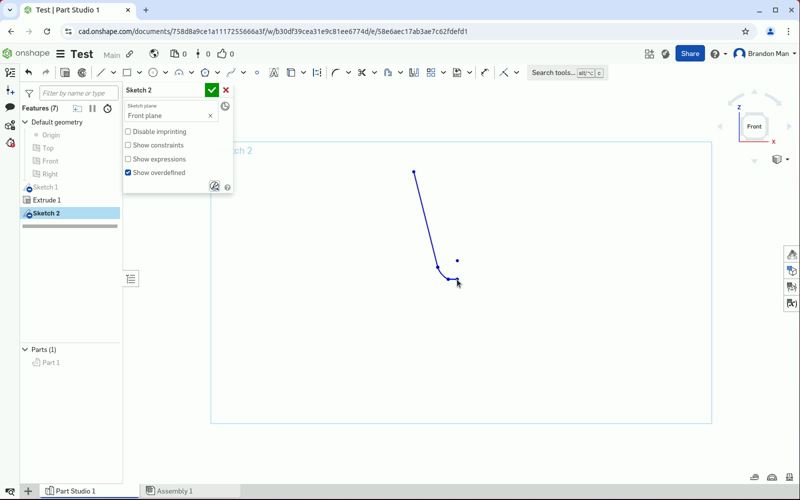
key(a)
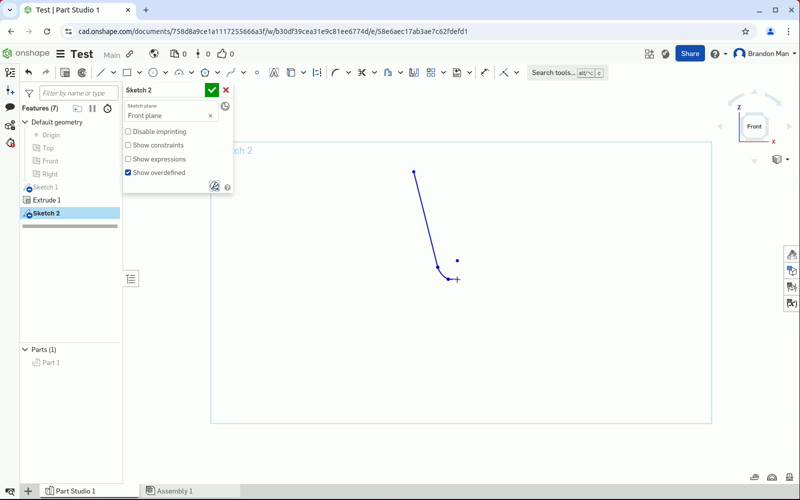
mouse_move(457, 279)
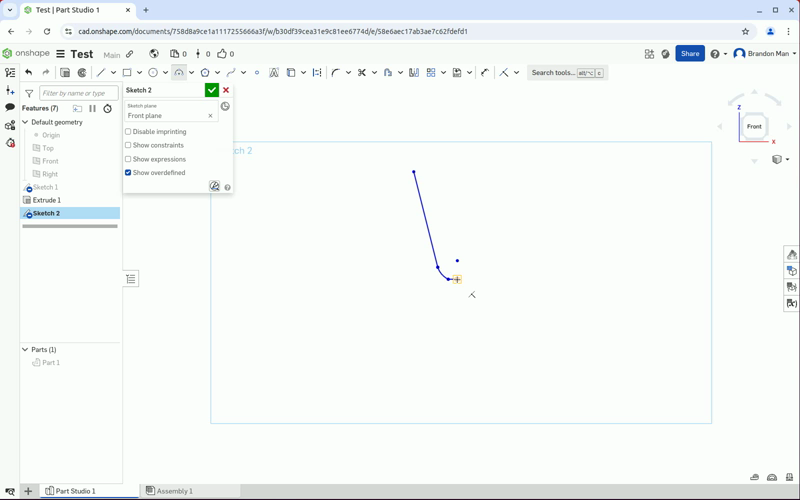
click(457, 279)
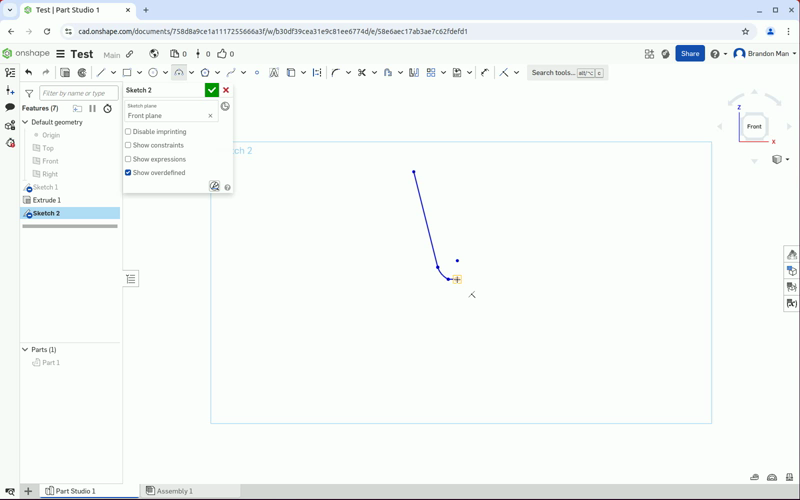
key_down(shift)
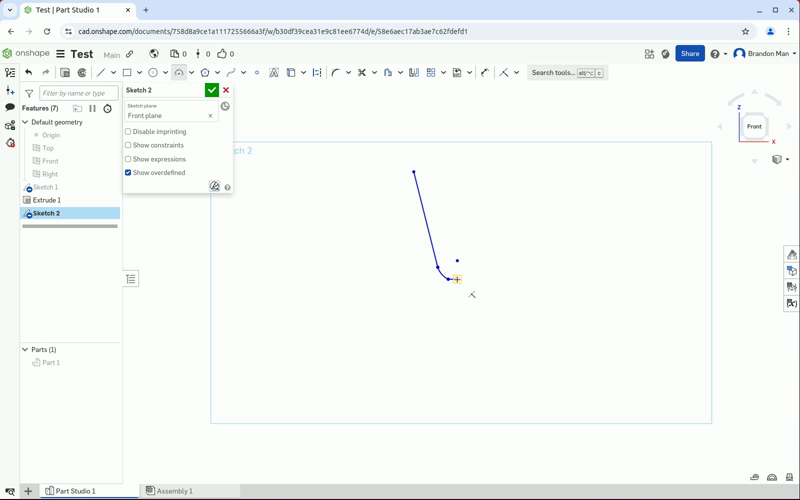
mouse_move(441, 267)
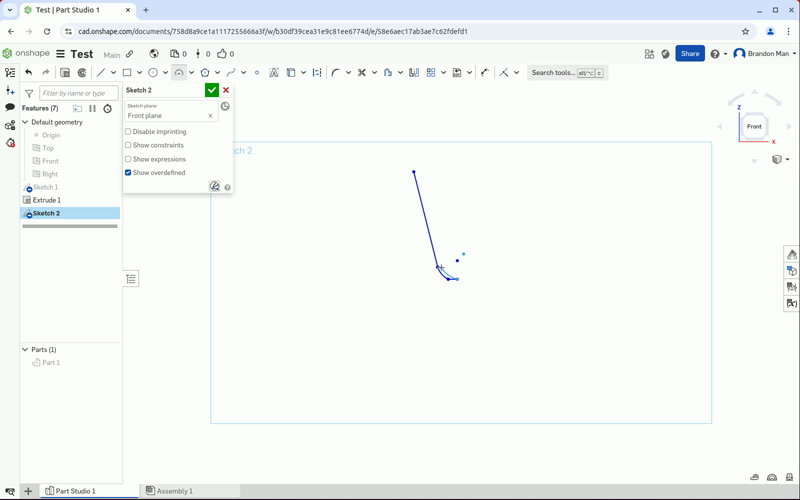
scroll(6)
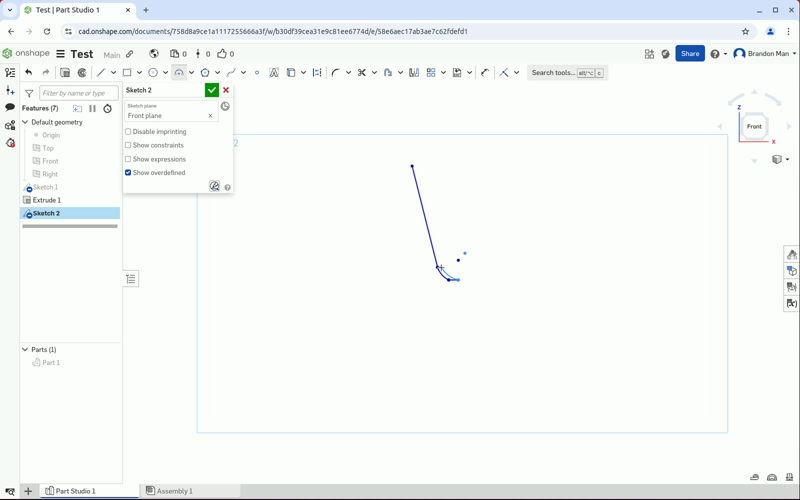
scroll(6)
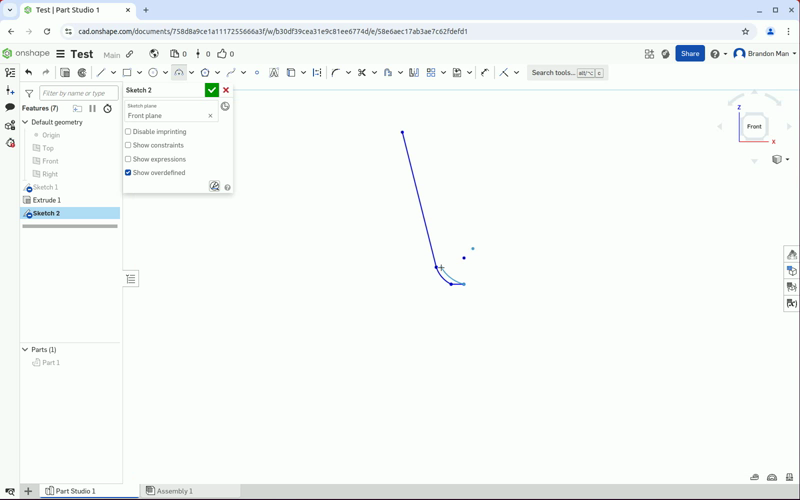
scroll(6)
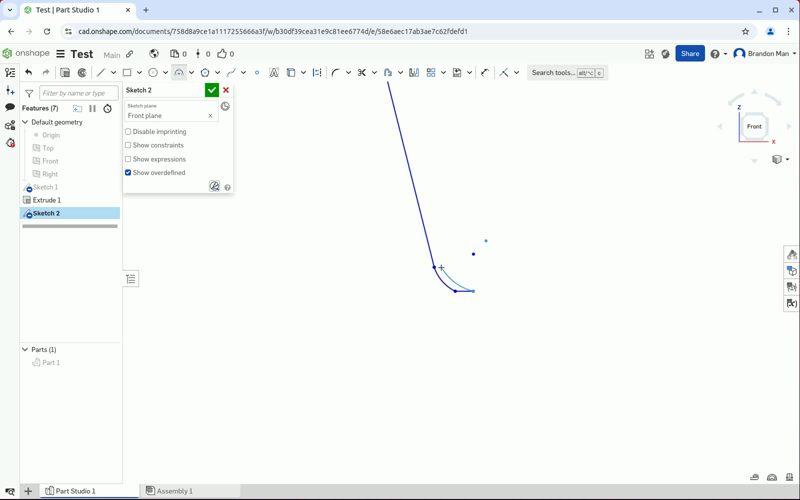
scroll(6)
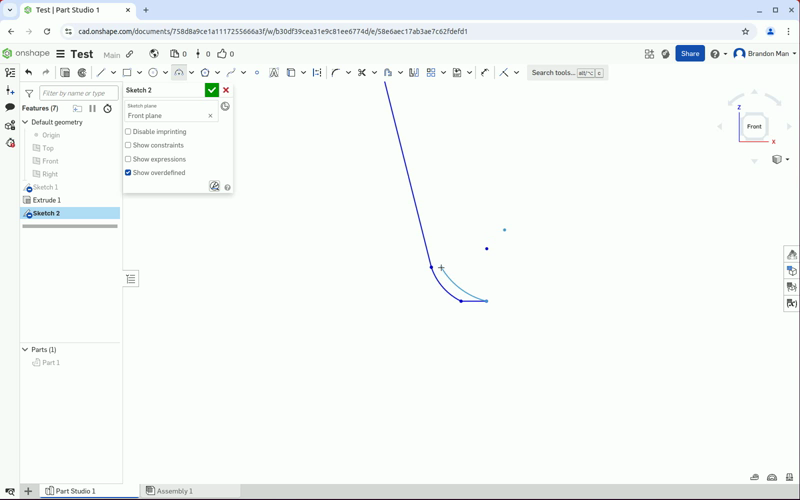
scroll(6)
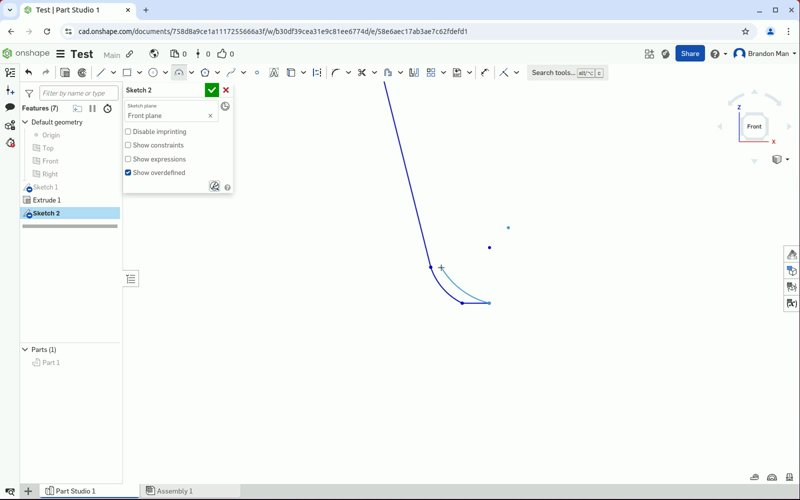
scroll(6)
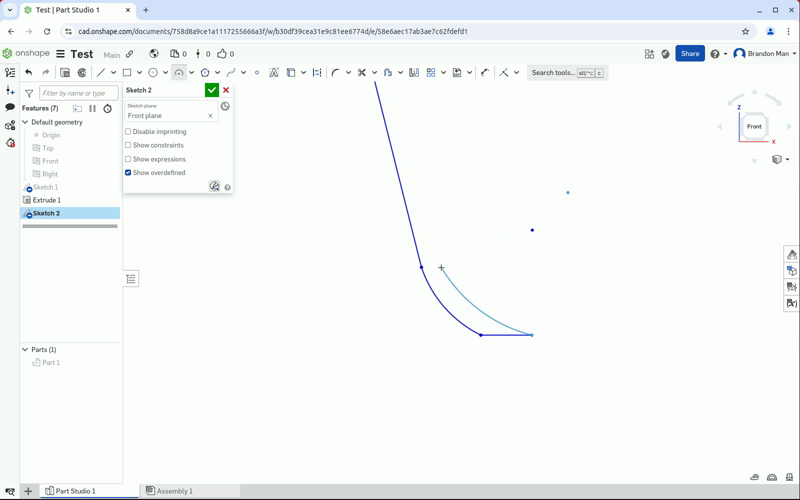
scroll(6)
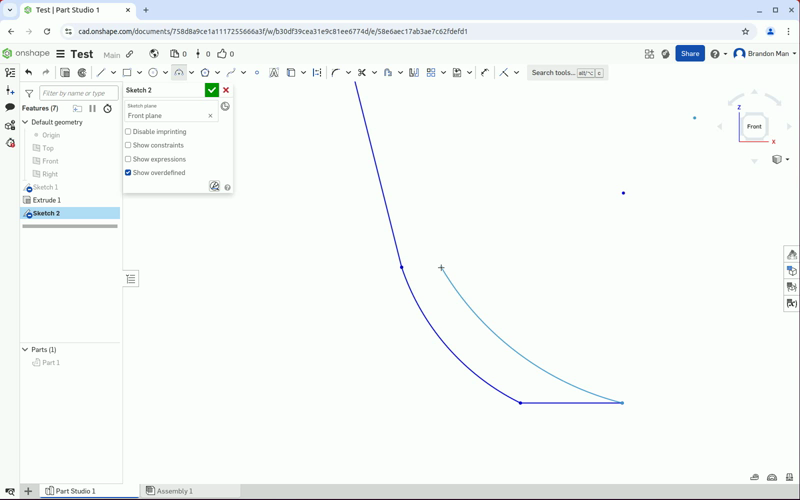
click(441, 267)
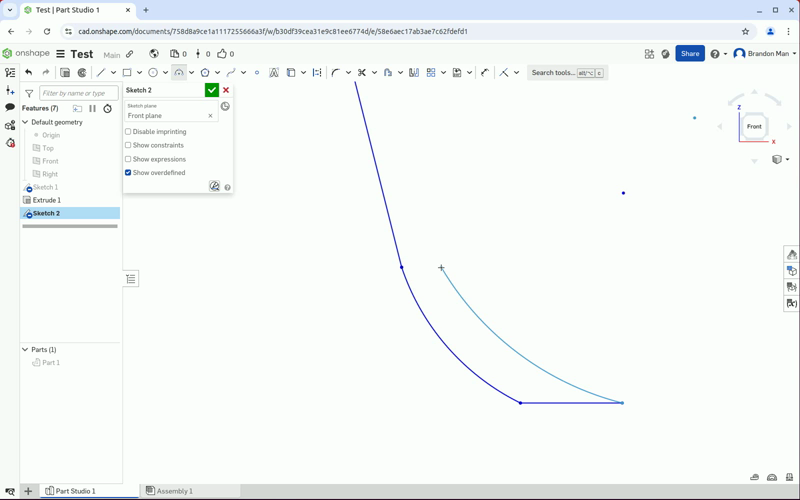
scroll(-6)
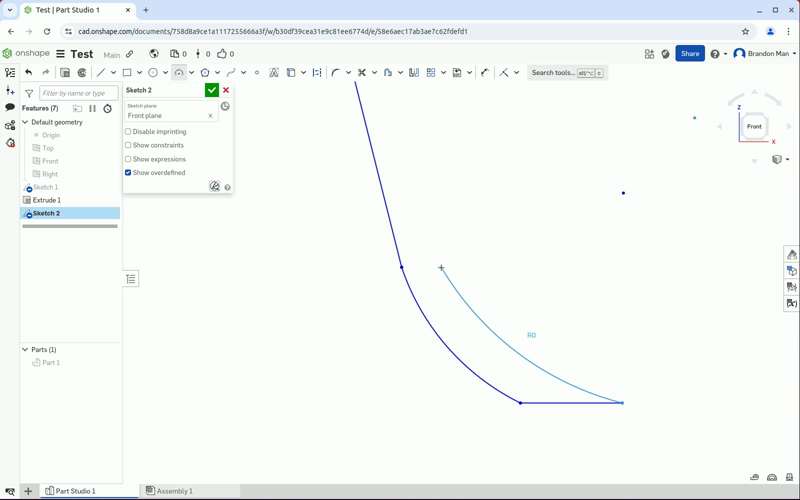
scroll(-6)
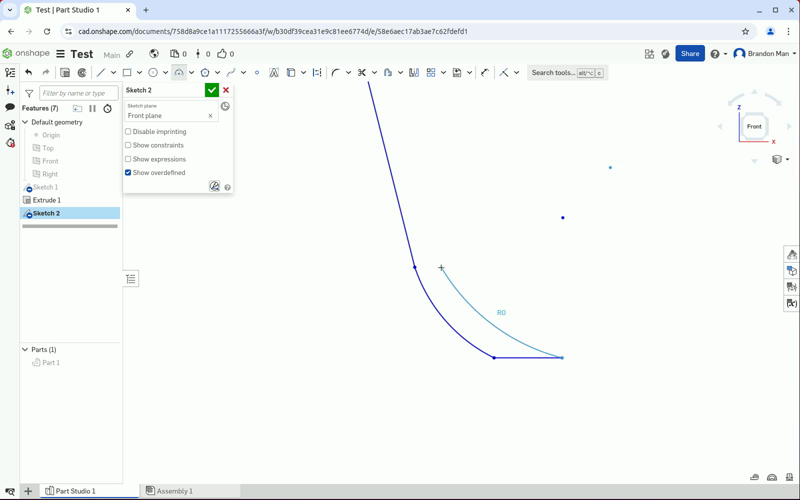
scroll(-6)
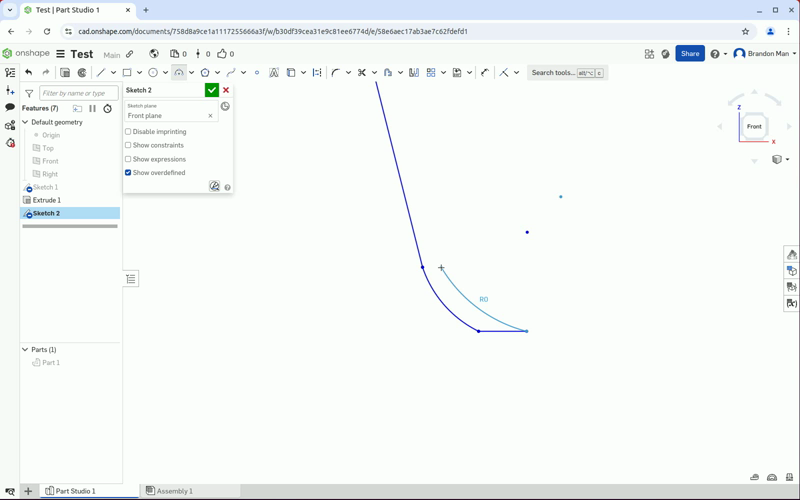
scroll(-6)
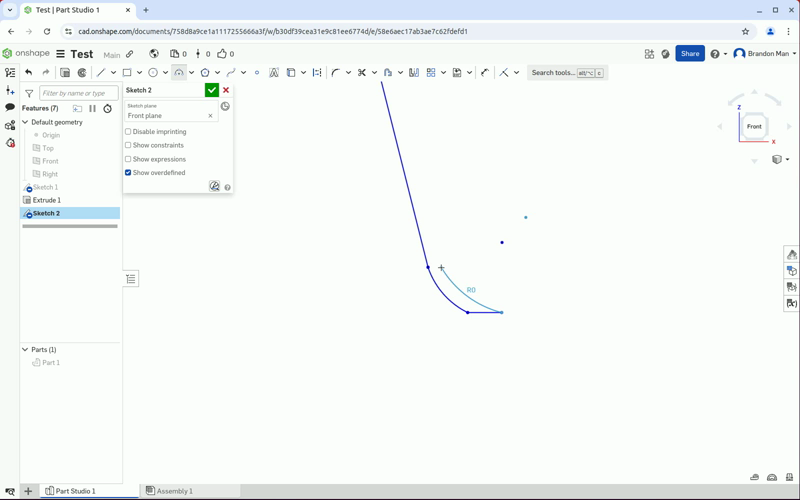
scroll(-6)
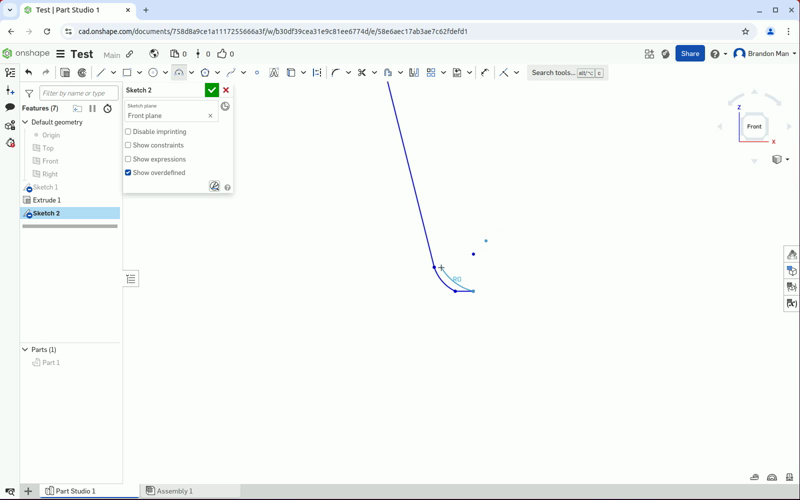
scroll(-6)
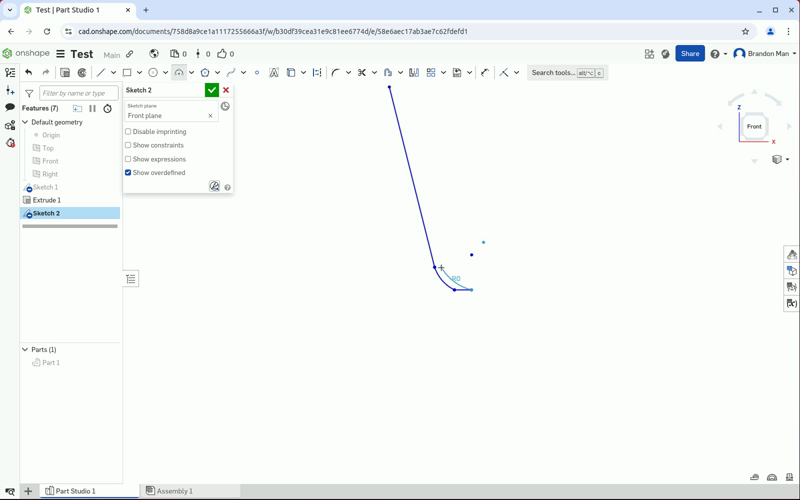
scroll(-6)
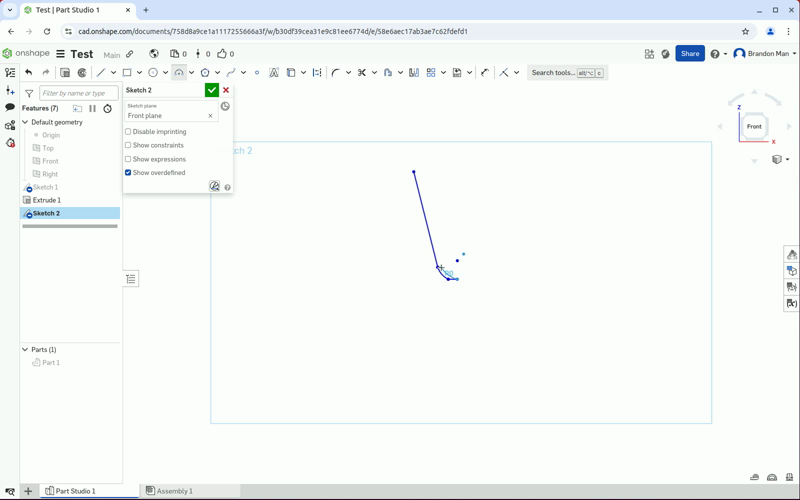
mouse_move(447, 276)
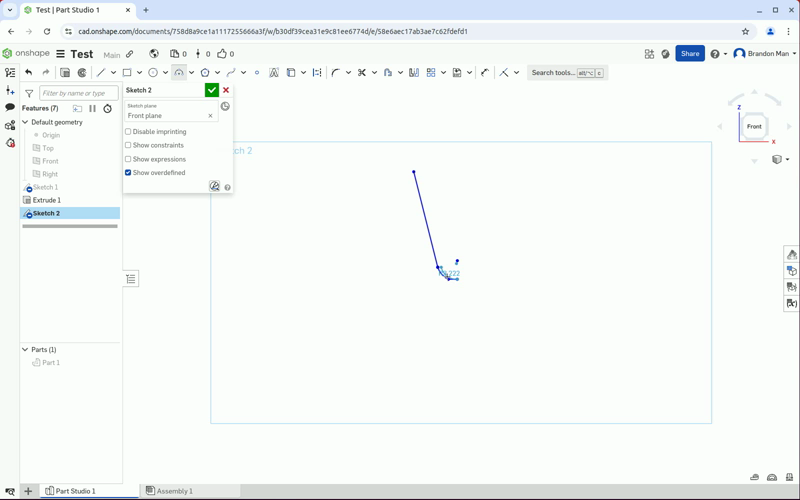
scroll(6)
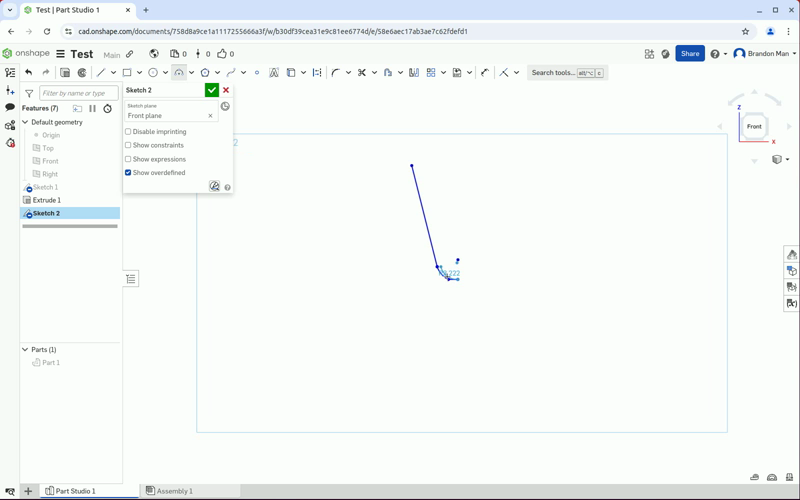
scroll(6)
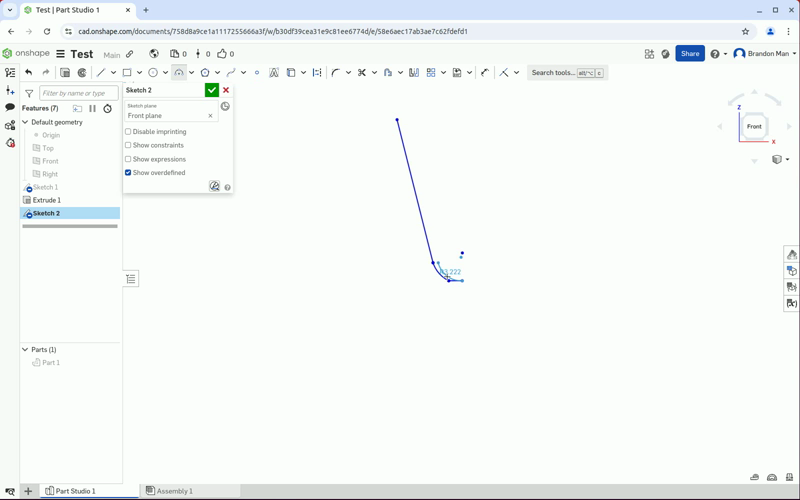
scroll(6)
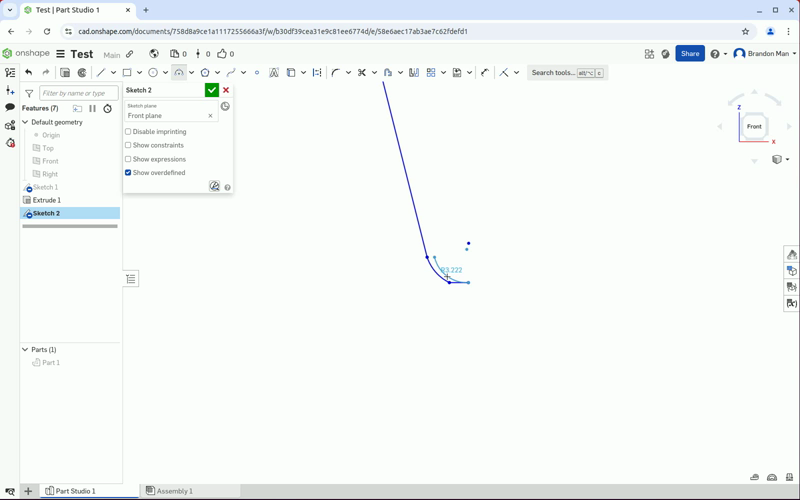
scroll(6)
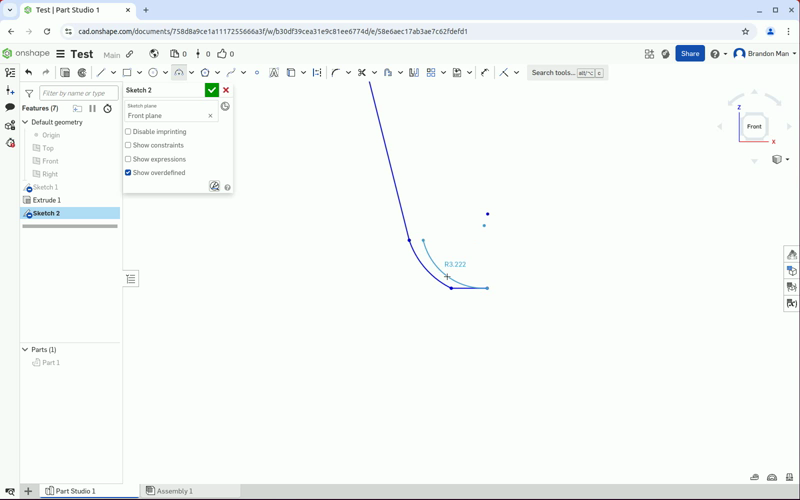
scroll(6)
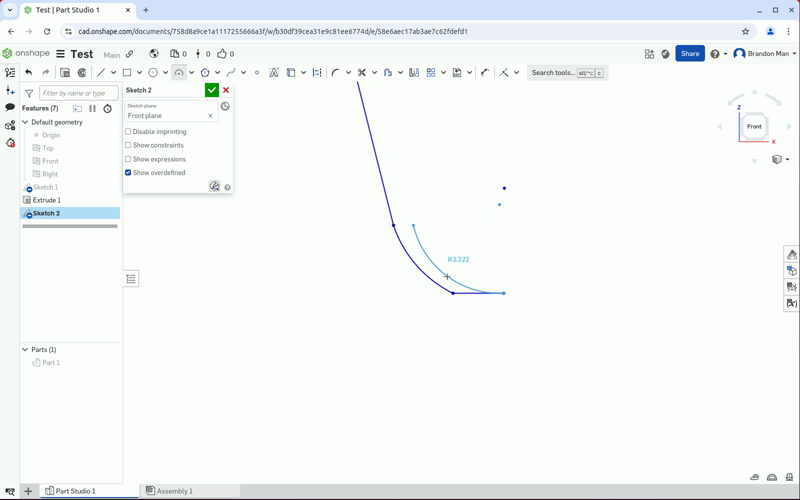
scroll(6)
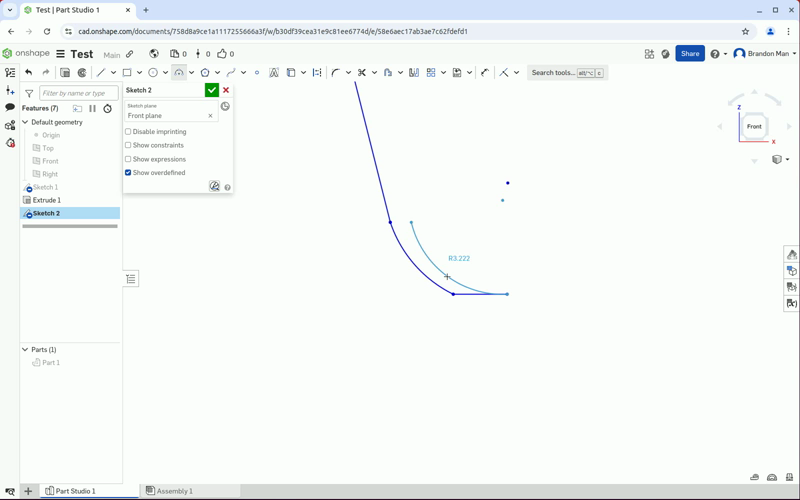
scroll(6)
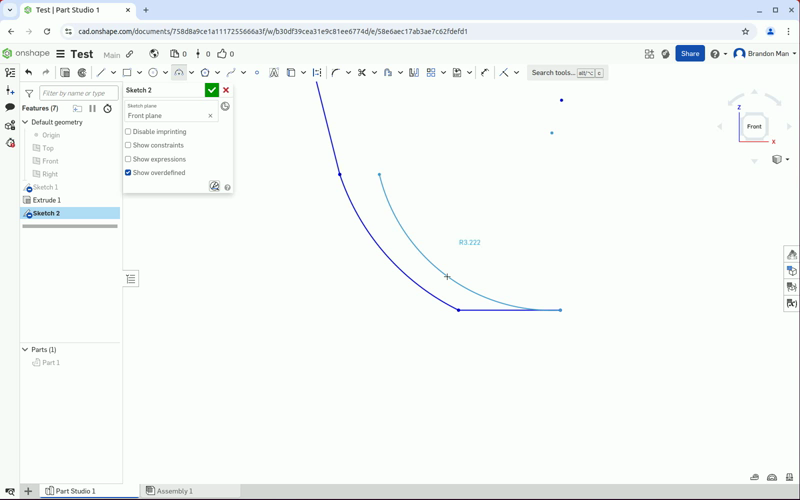
click(447, 276)
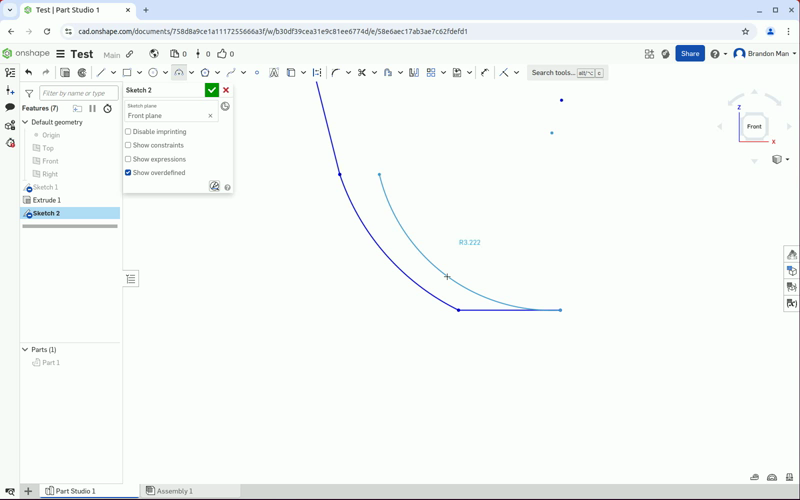
scroll(-6)
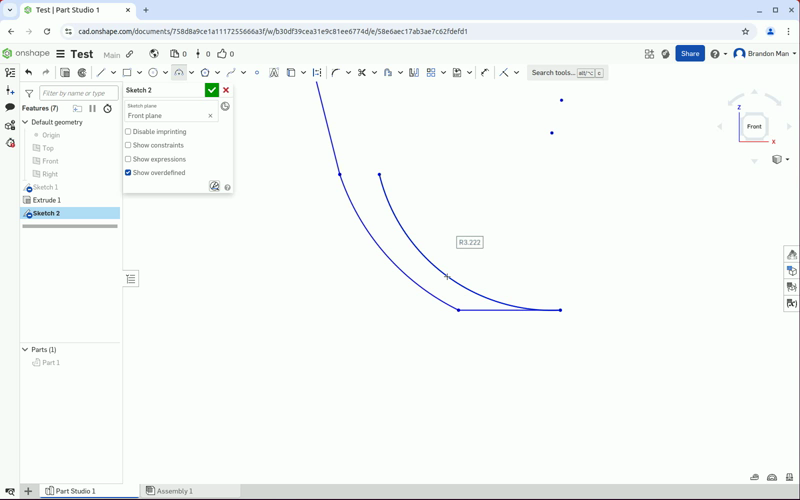
scroll(-6)
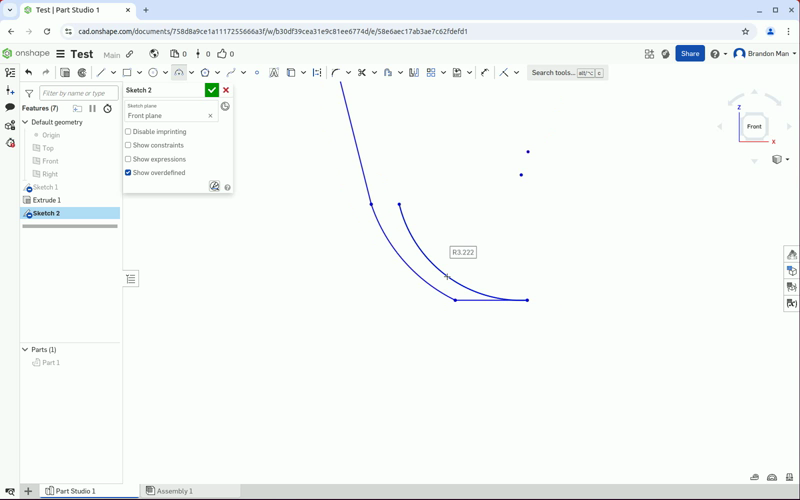
scroll(-6)
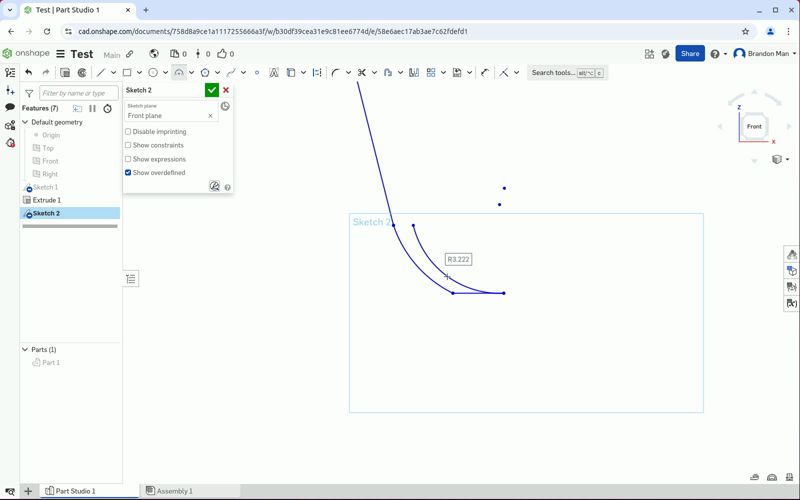
scroll(-6)
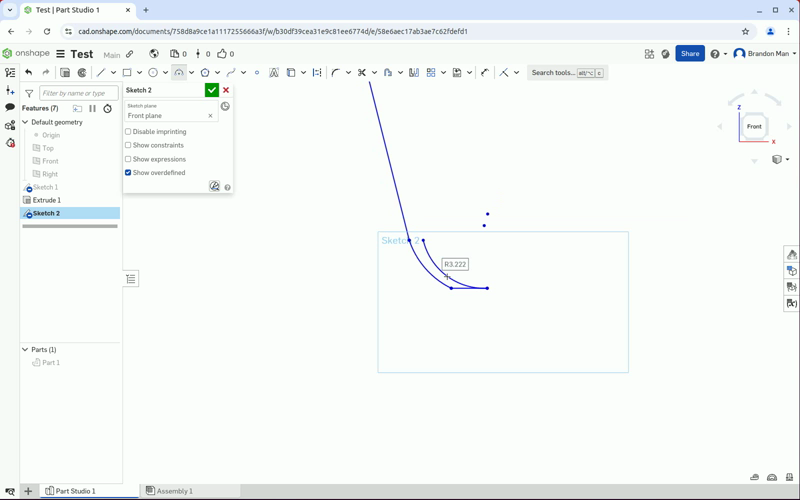
scroll(-6)
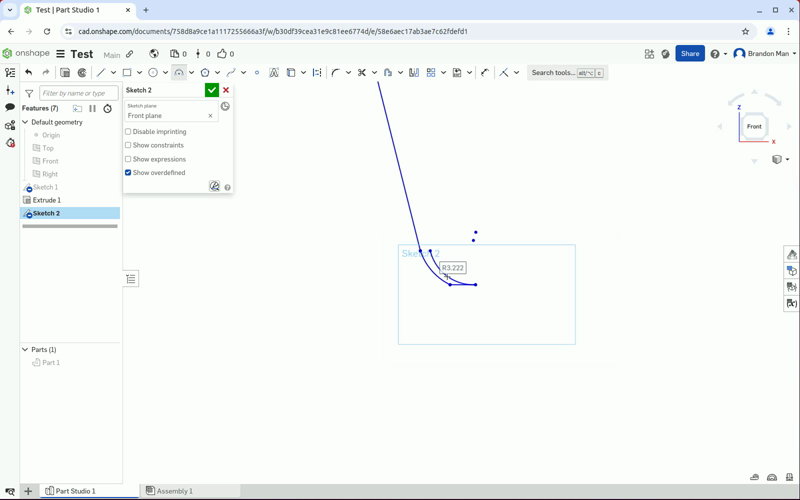
scroll(-6)
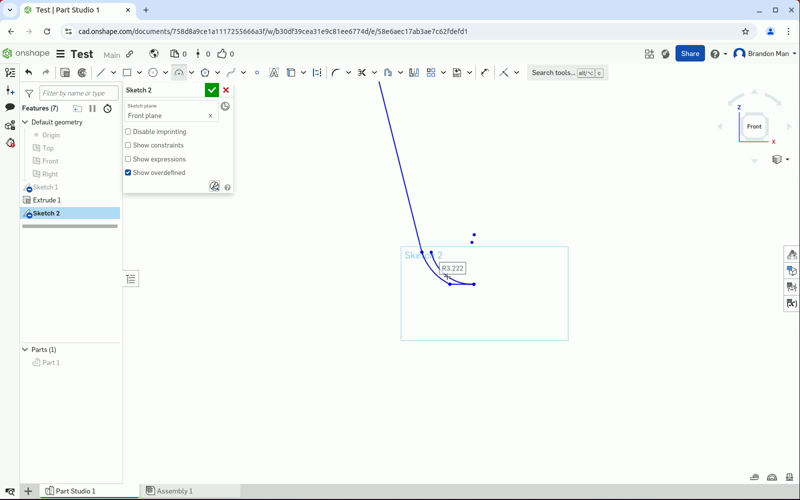
scroll(-6)
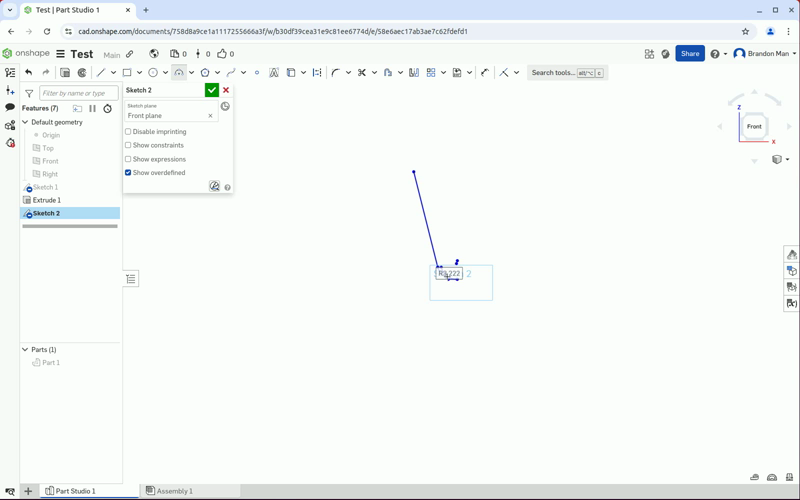
key_up(shift)
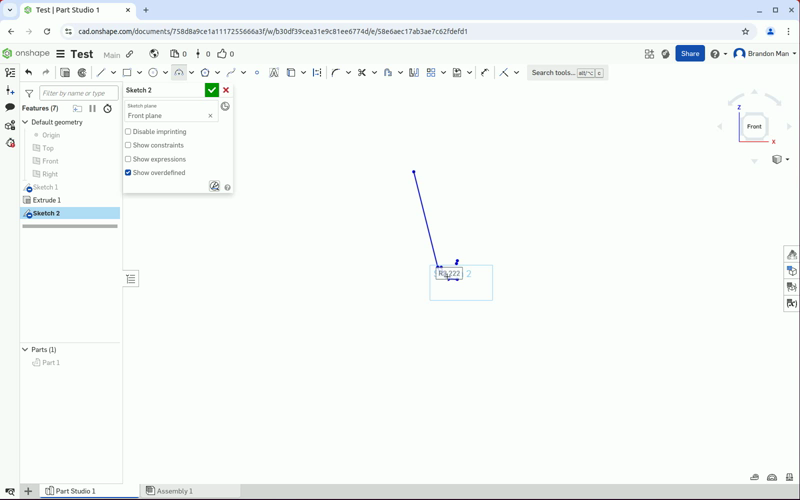
key(esc)
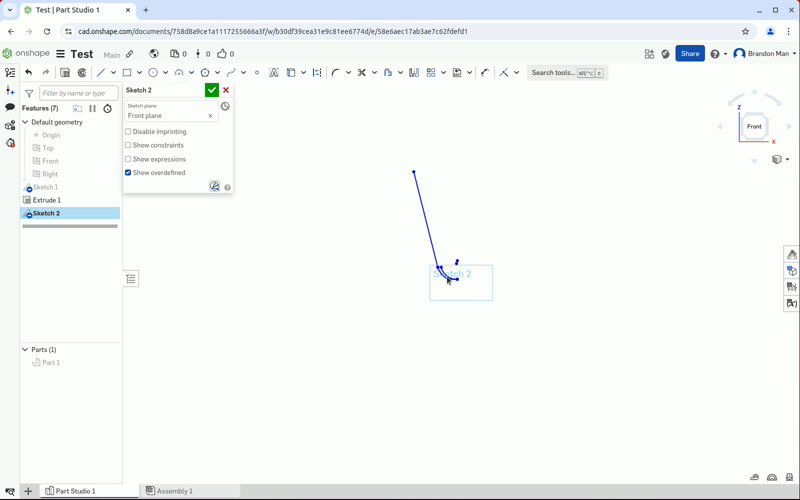
key(l)
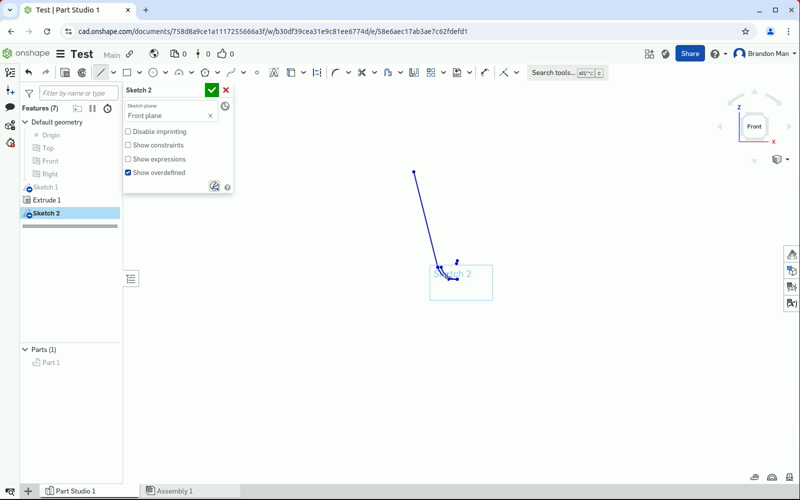
mouse_move(441, 267)
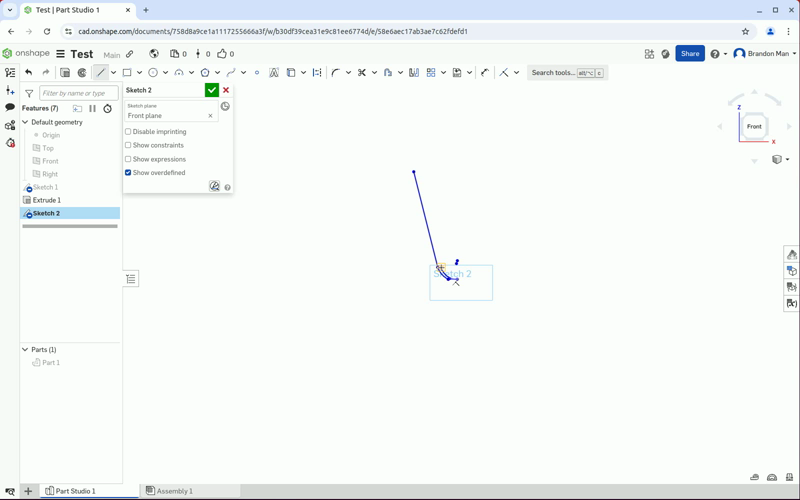
scroll(6)
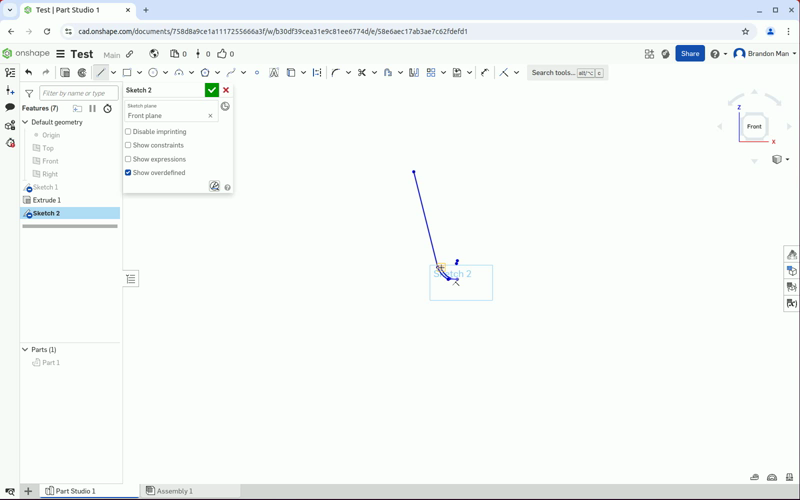
scroll(6)
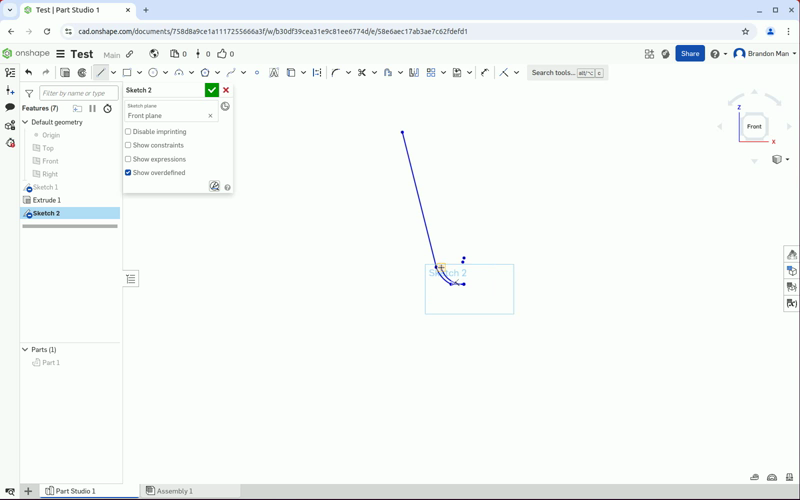
scroll(6)
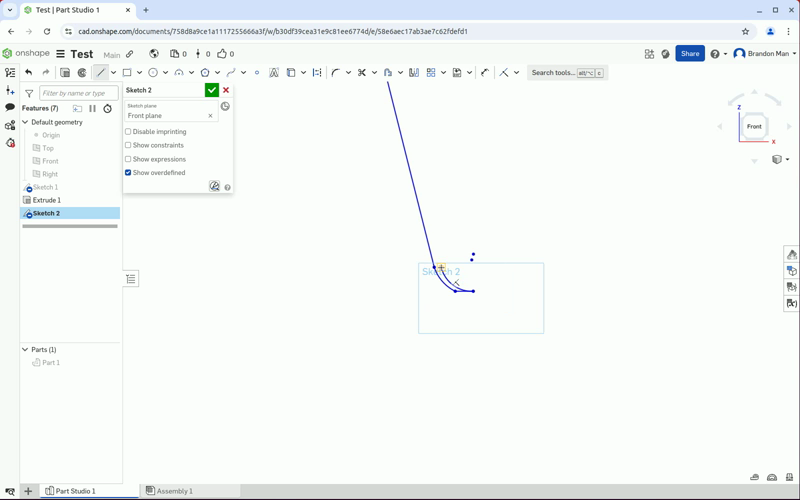
scroll(6)
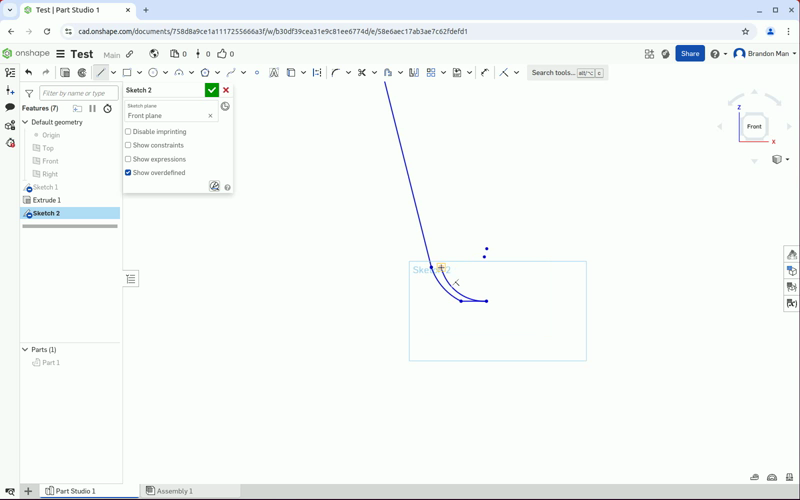
scroll(6)
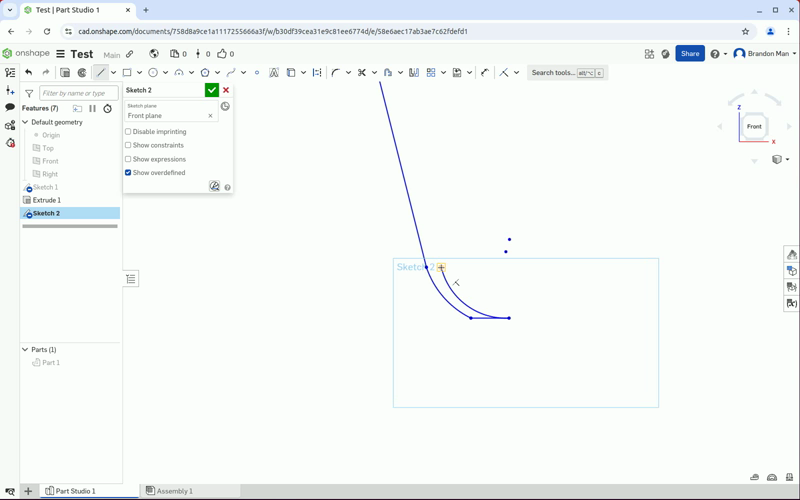
scroll(6)
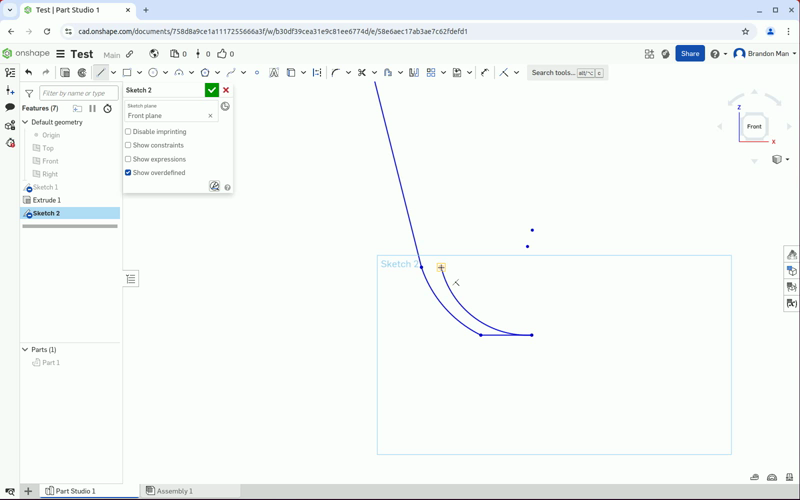
scroll(6)
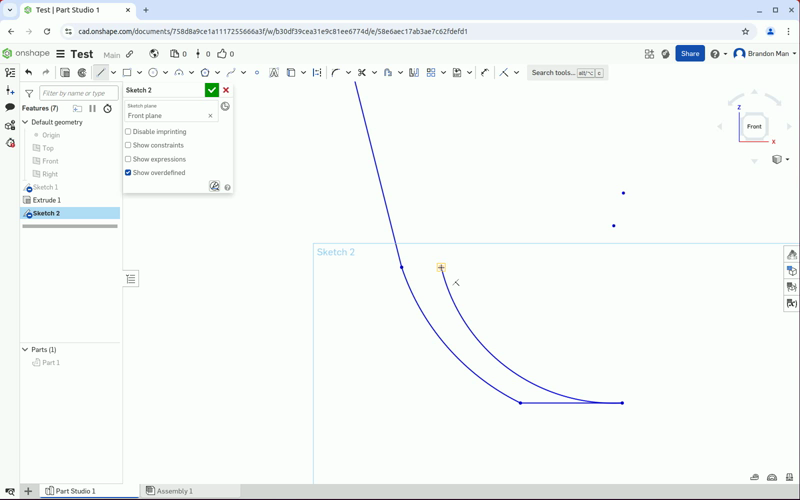
click(441, 267)
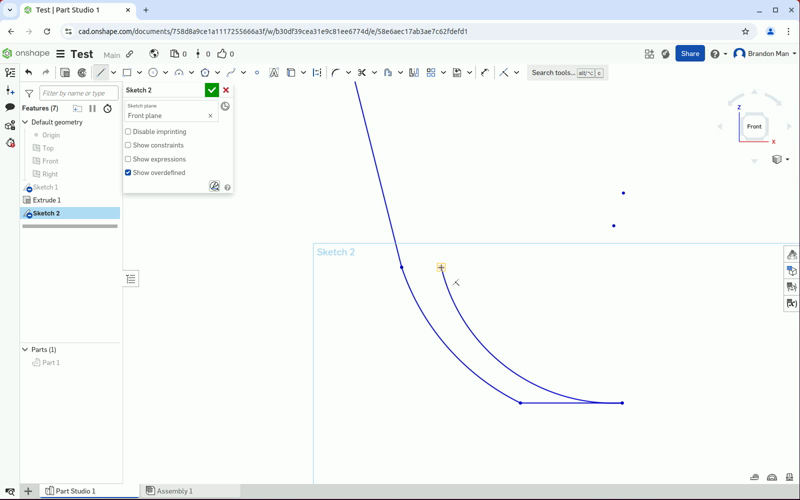
scroll(-6)
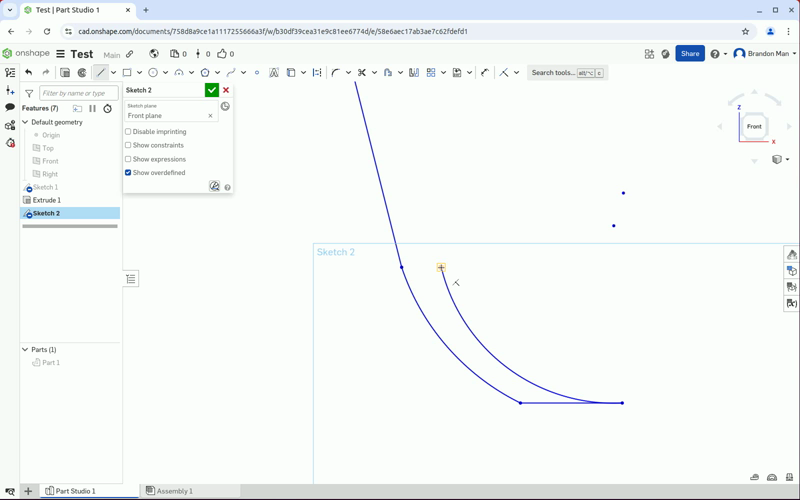
scroll(-6)
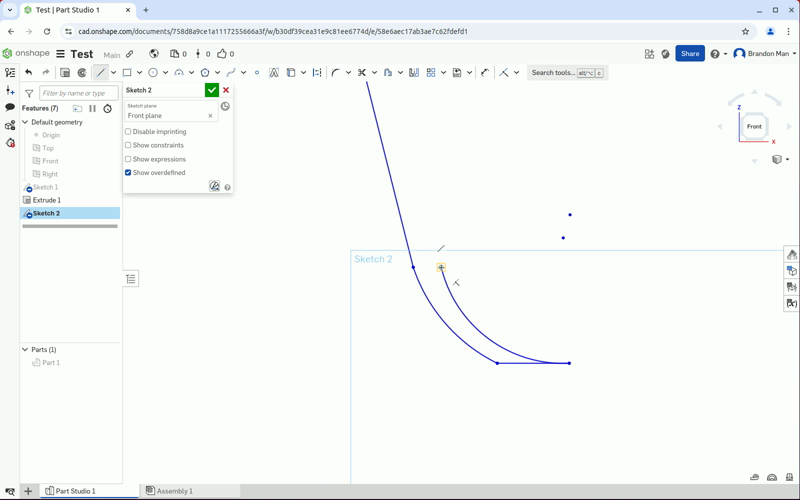
scroll(-6)
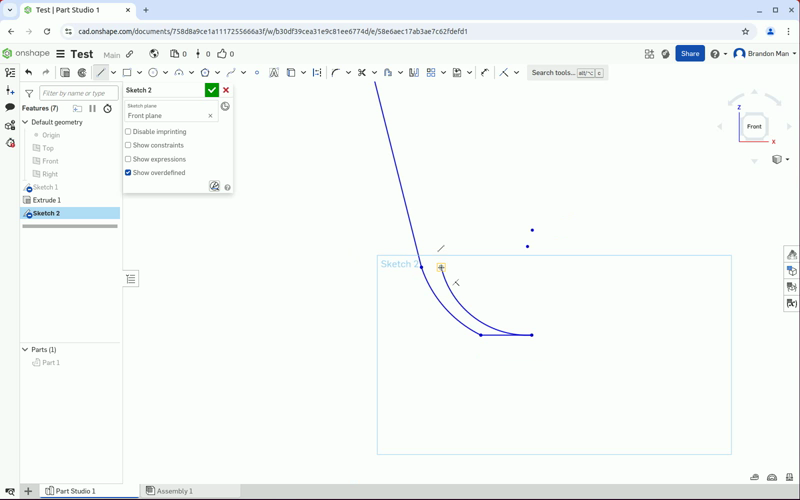
scroll(-6)
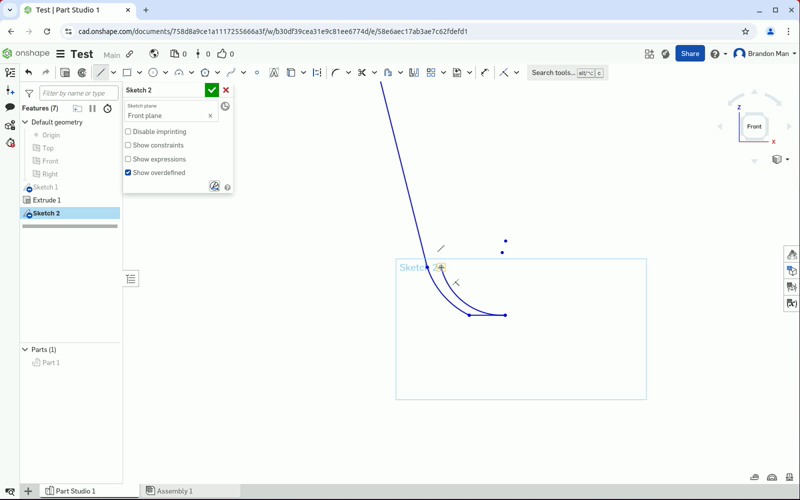
scroll(-6)
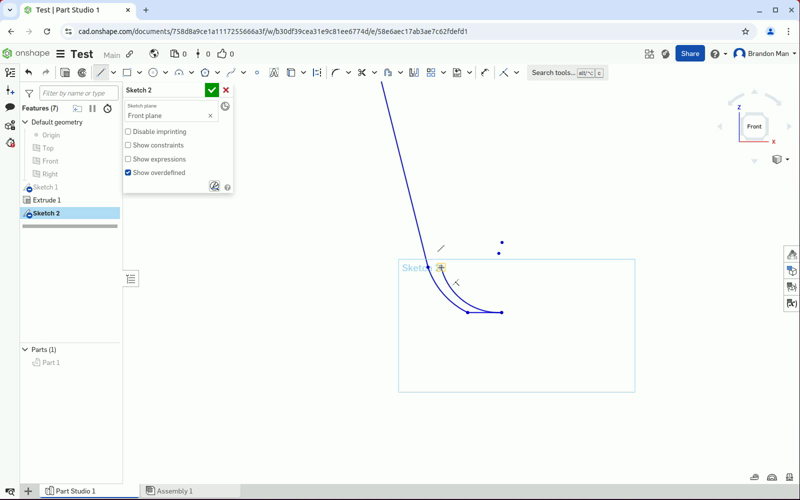
scroll(-6)
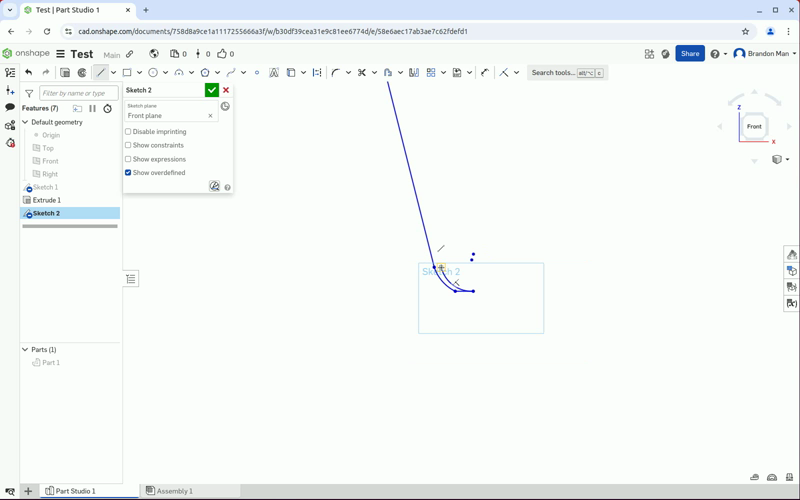
scroll(-6)
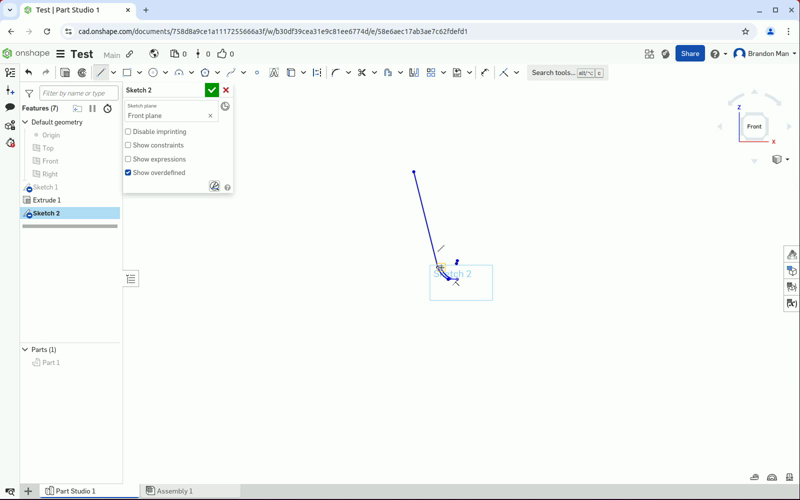
key_down(shift)
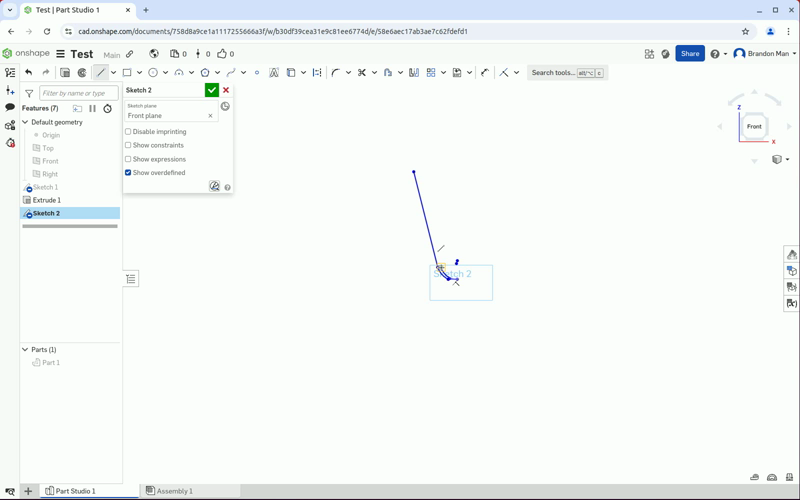
mouse_move(416, 170)
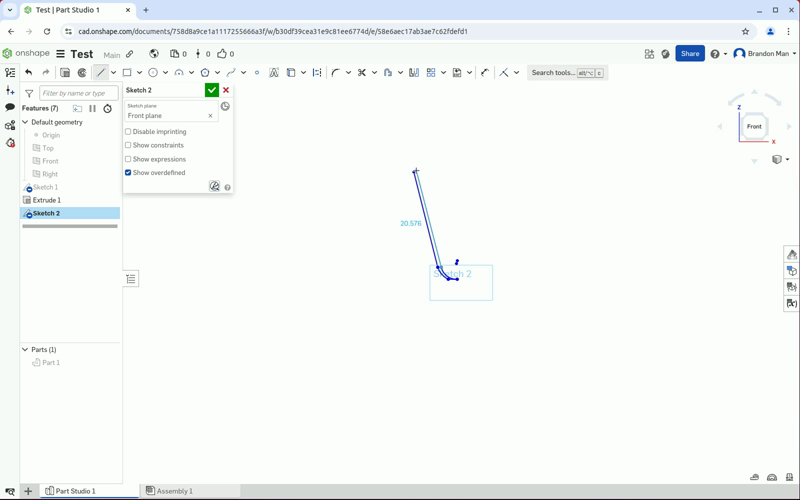
scroll(6)
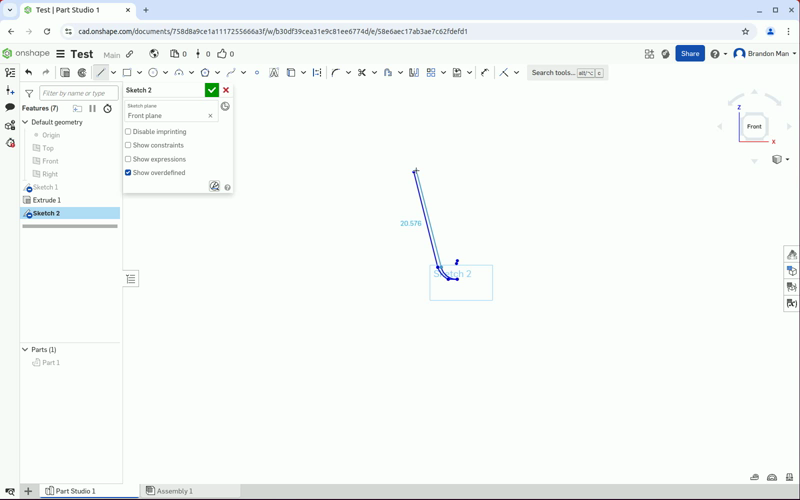
scroll(6)
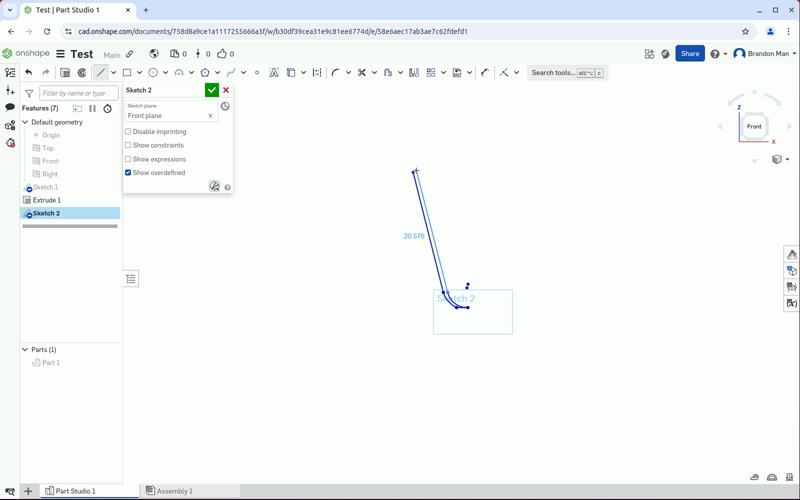
scroll(6)
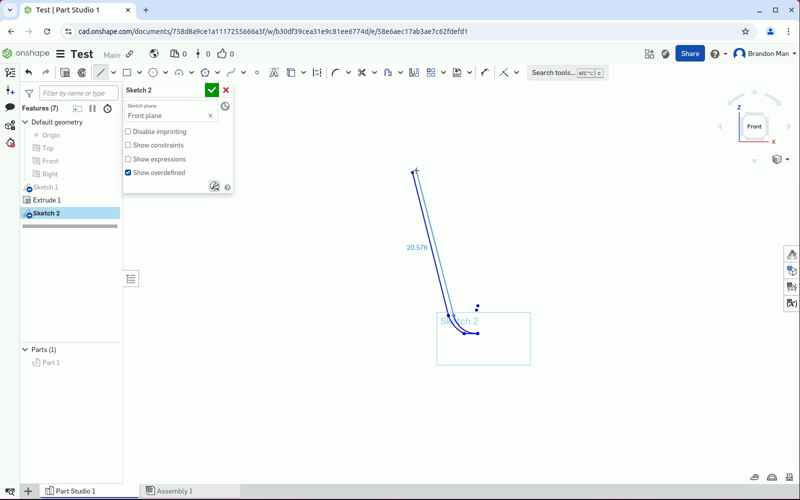
scroll(6)
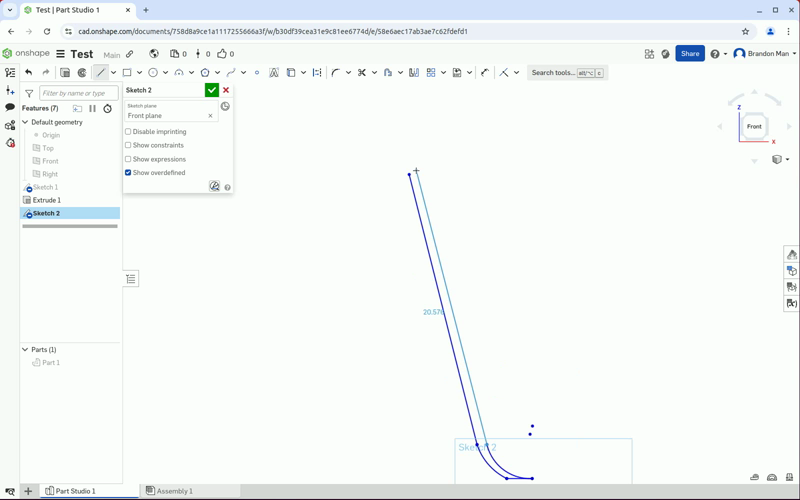
scroll(6)
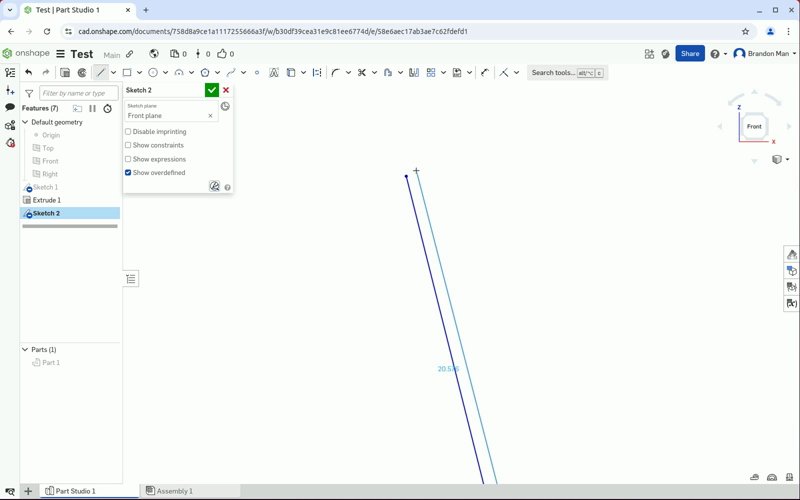
scroll(6)
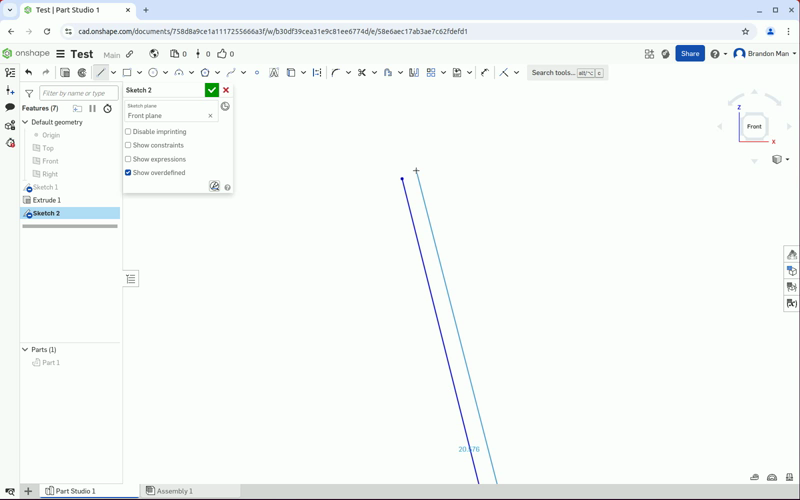
scroll(6)
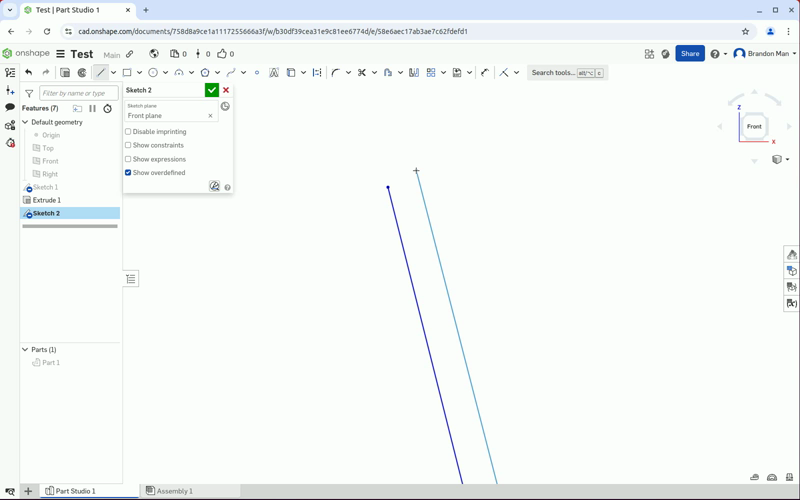
click(416, 170)
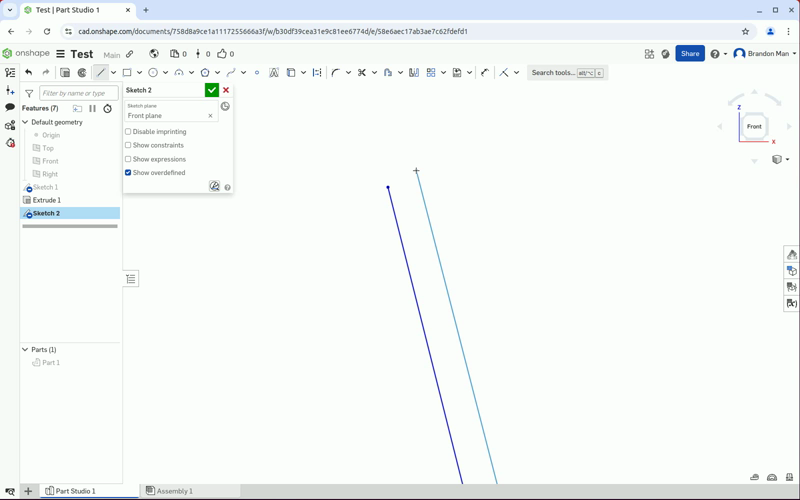
scroll(-6)
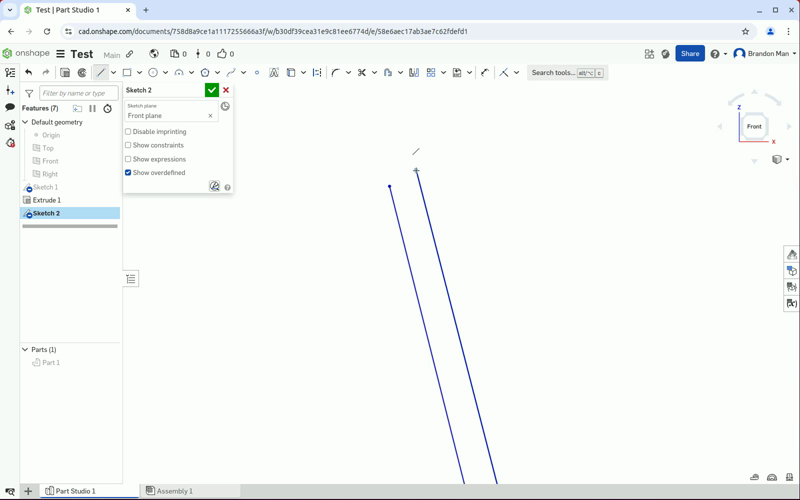
scroll(-6)
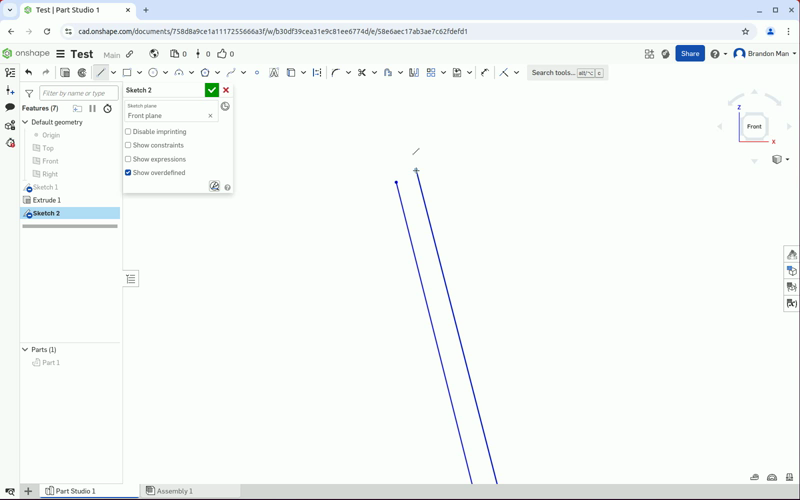
scroll(-6)
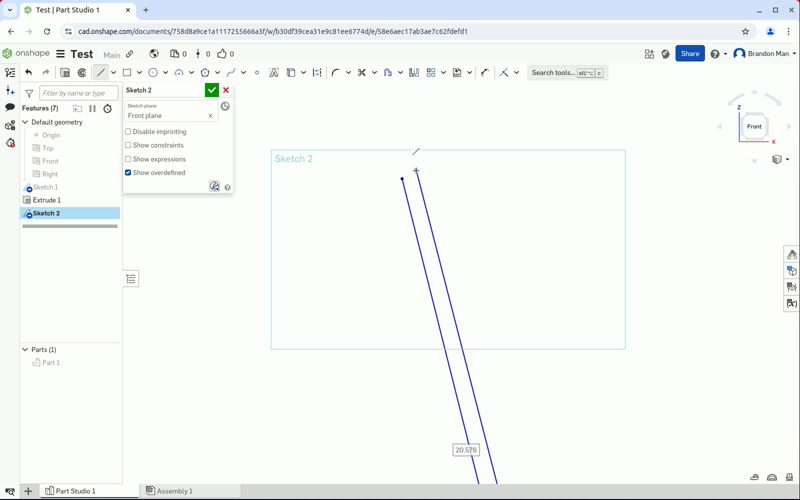
scroll(-6)
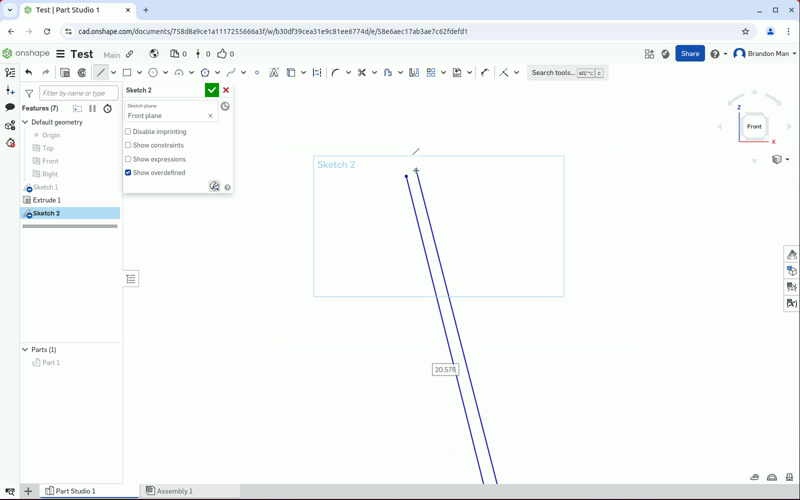
scroll(-6)
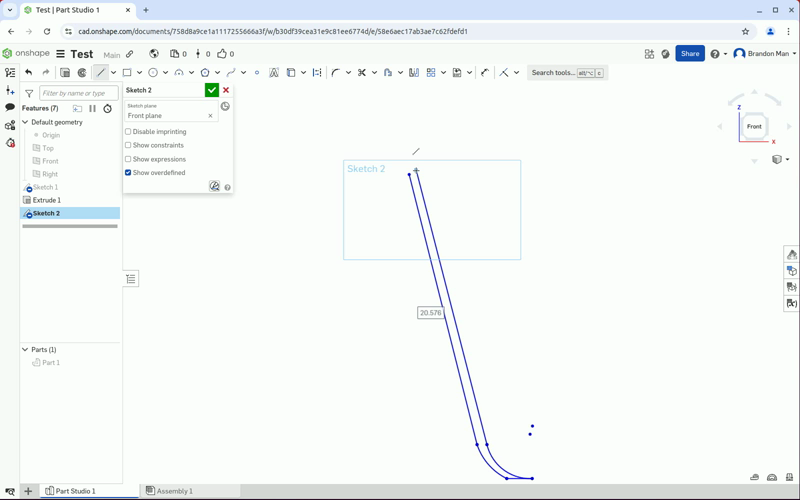
scroll(-6)
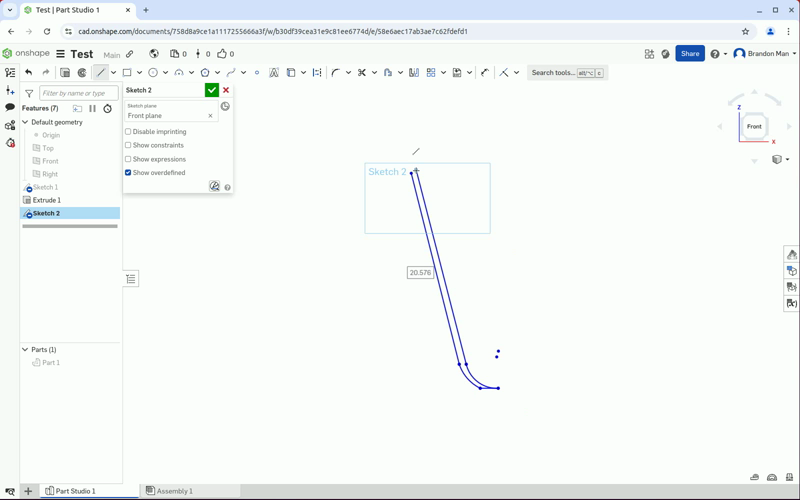
scroll(-6)
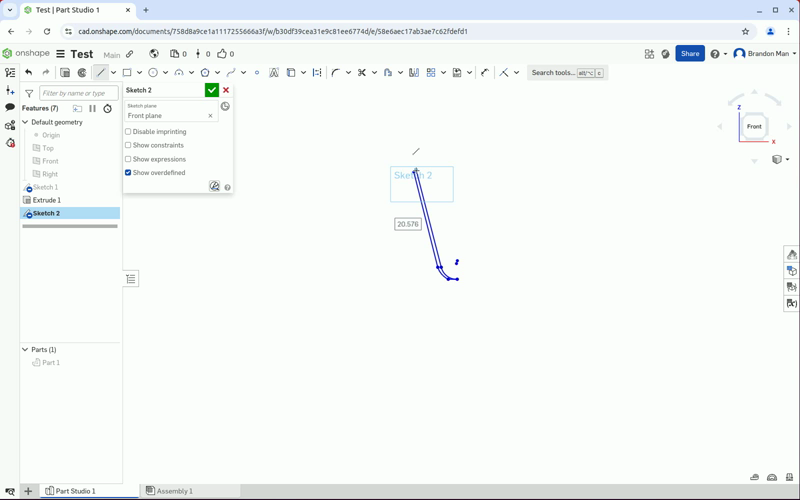
key_up(shift)
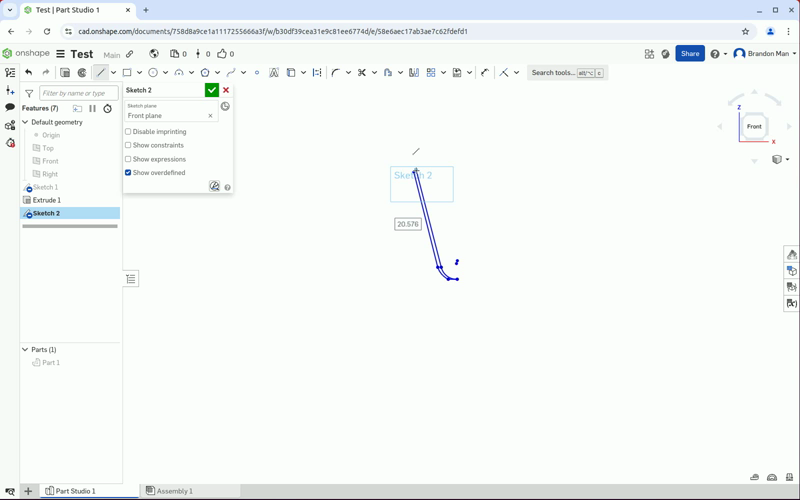
mouse_move(446, 170)
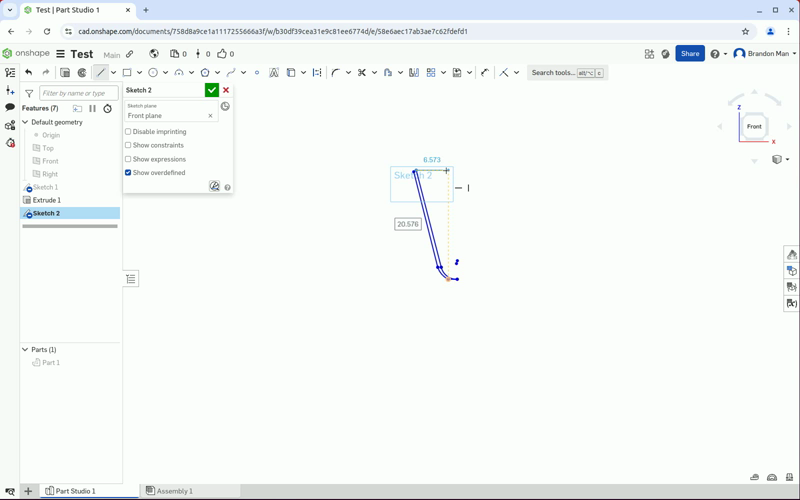
key_down(shift)
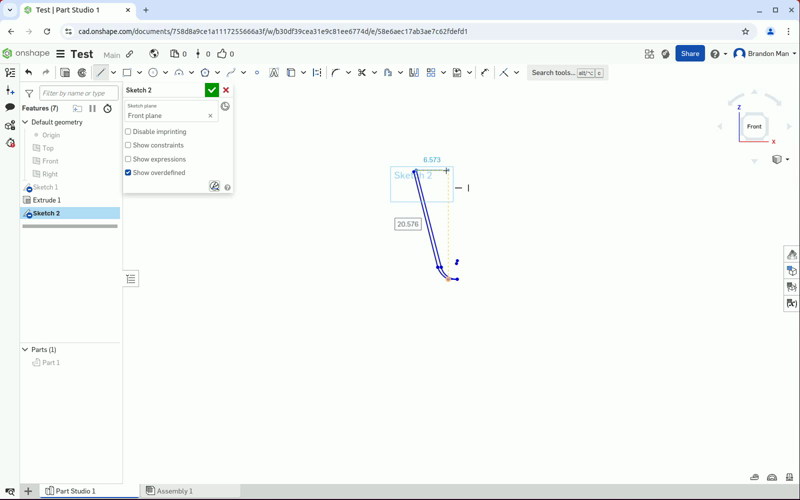
mouse_move(413, 171)
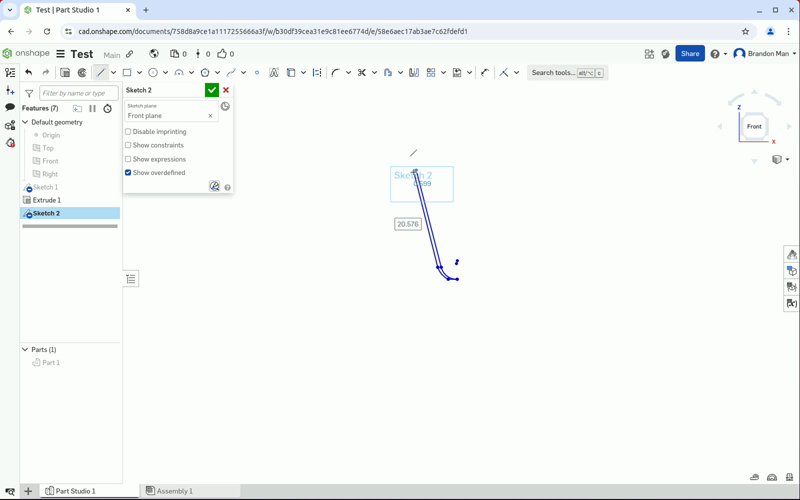
scroll(6)
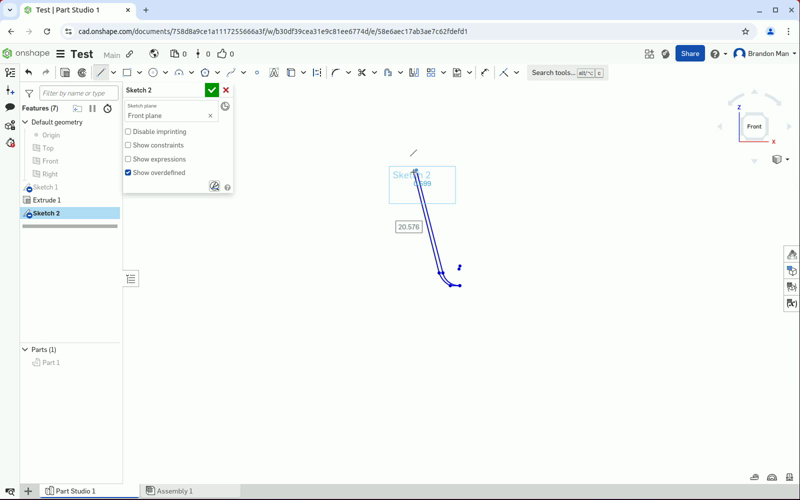
scroll(6)
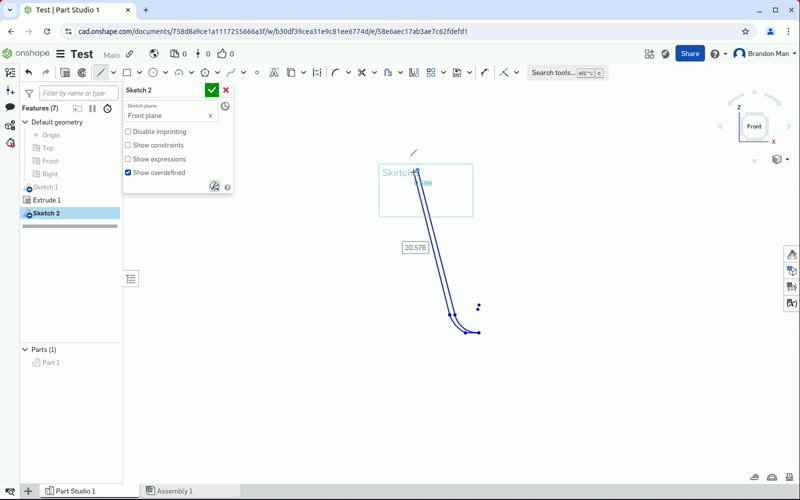
scroll(6)
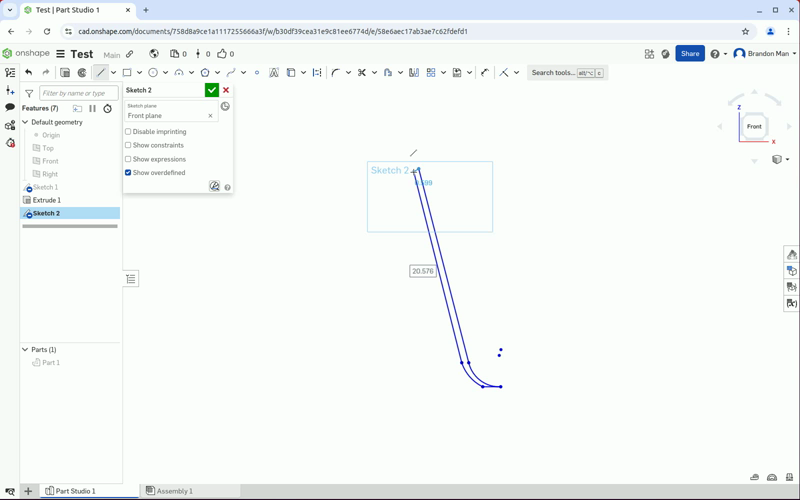
scroll(6)
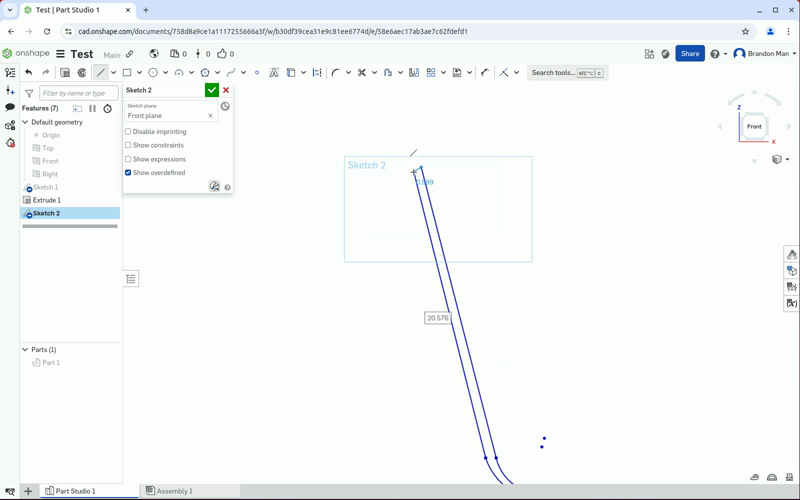
scroll(6)
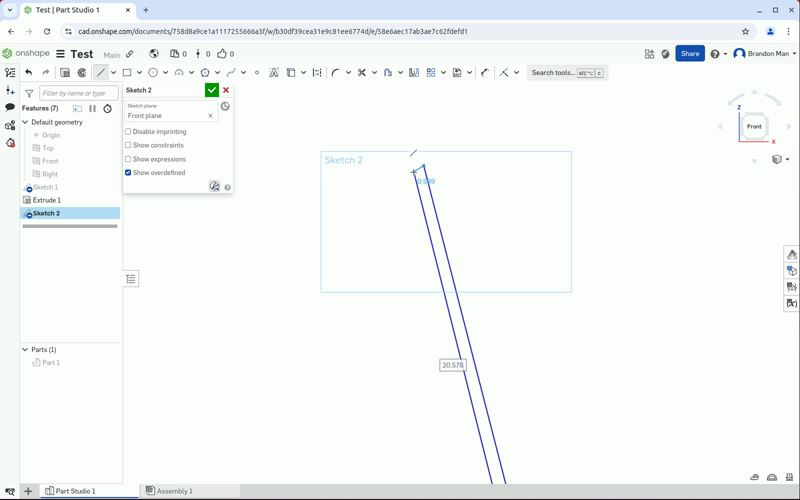
scroll(6)
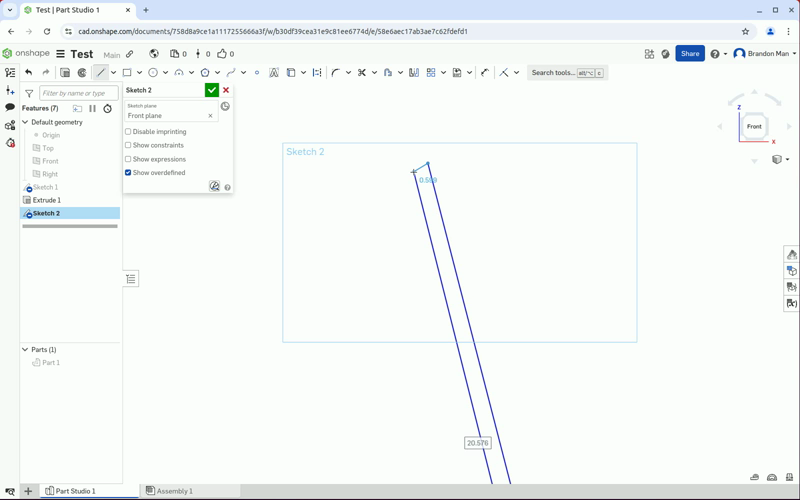
scroll(6)
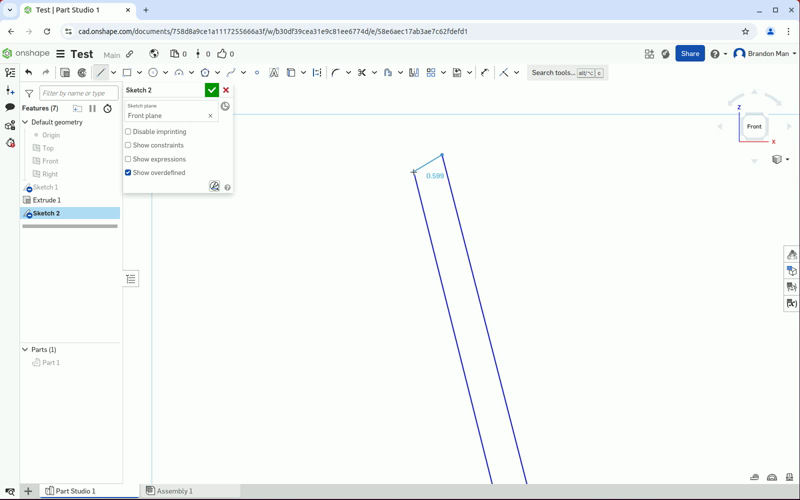
key_up(shift)
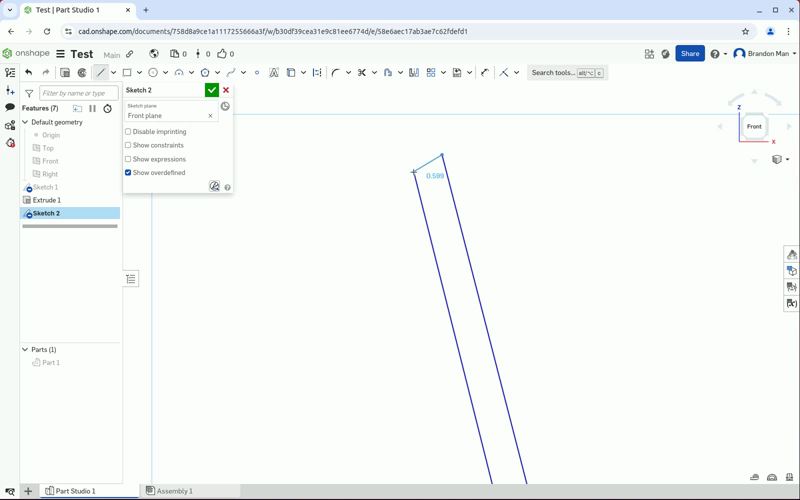
click(413, 171)
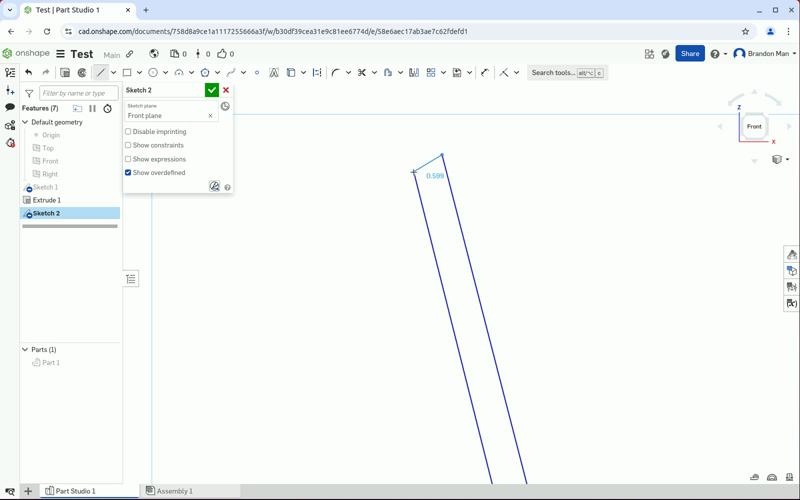
scroll(-6)
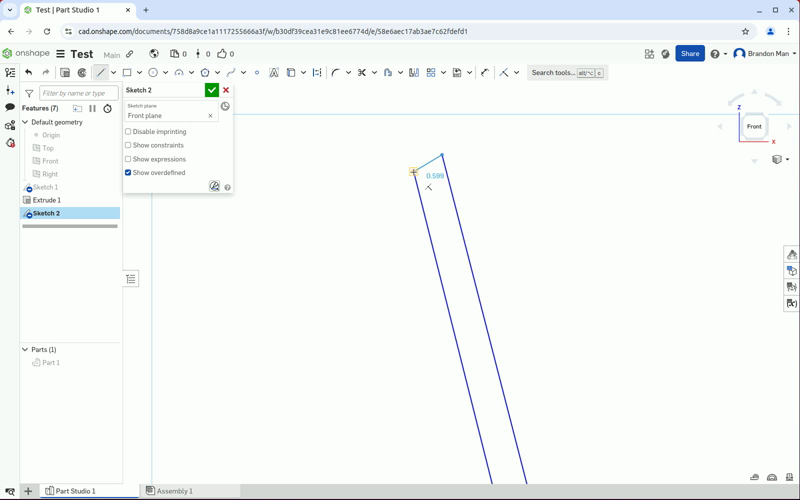
scroll(-6)
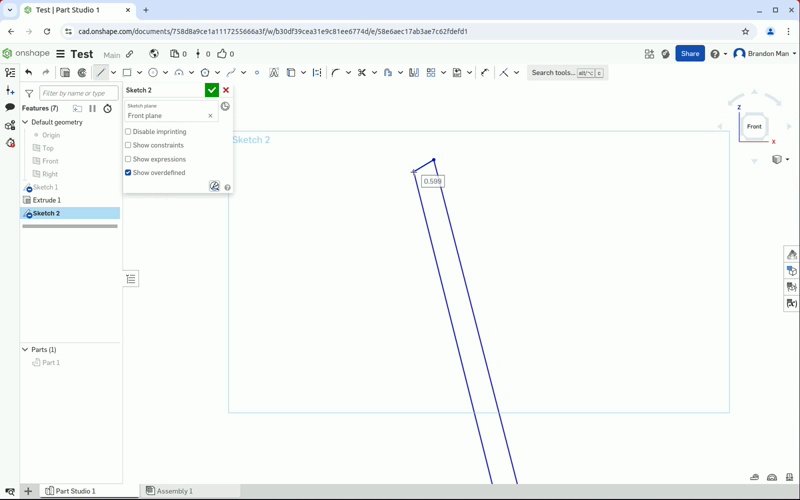
scroll(-6)
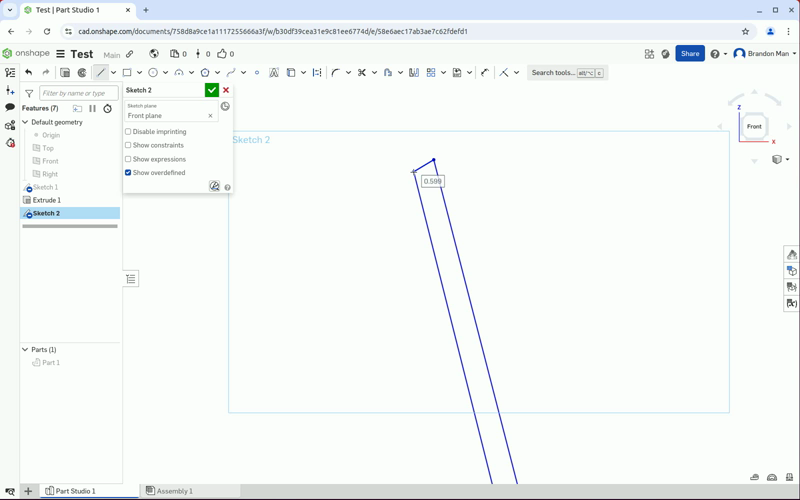
scroll(-6)
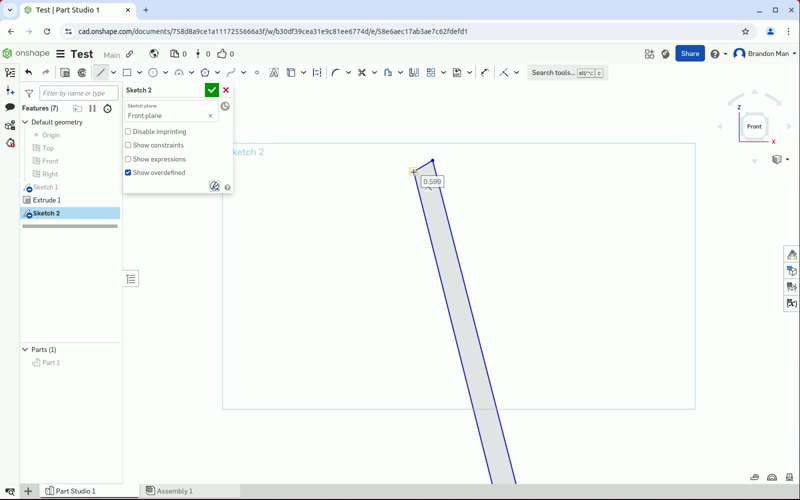
scroll(-6)
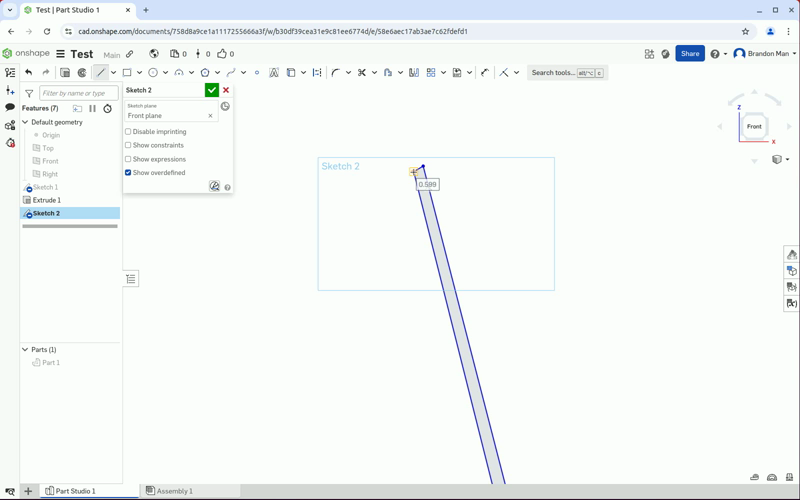
scroll(-6)
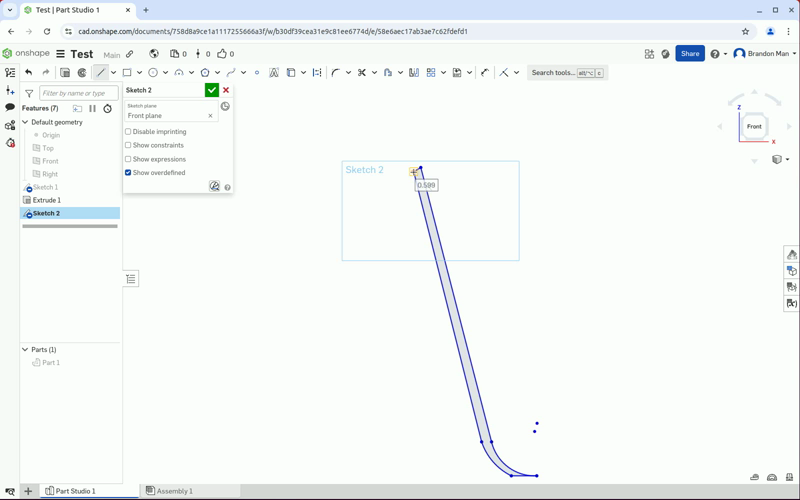
scroll(-6)
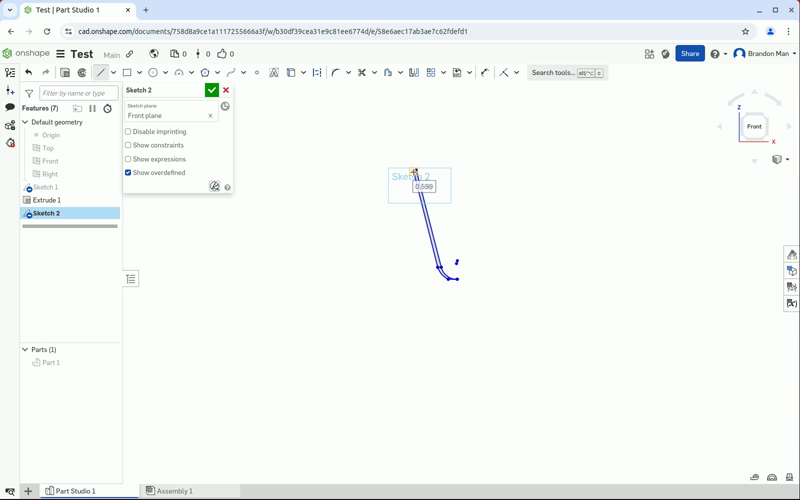
key(esc)
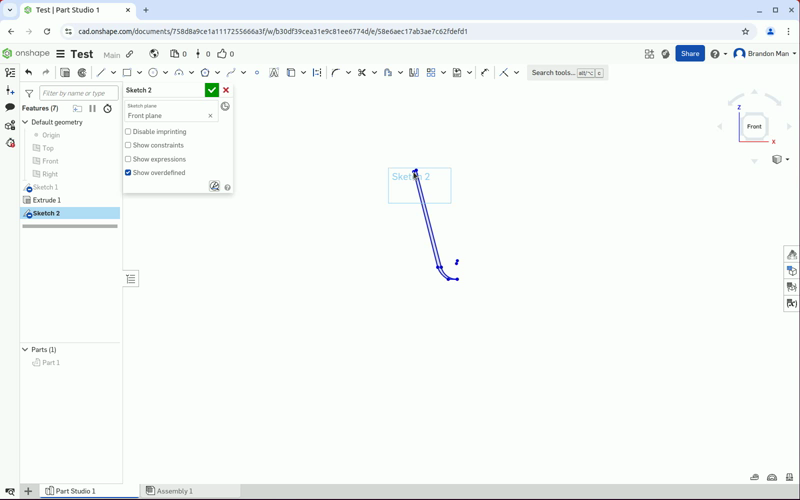
mouse_move(421, 194)
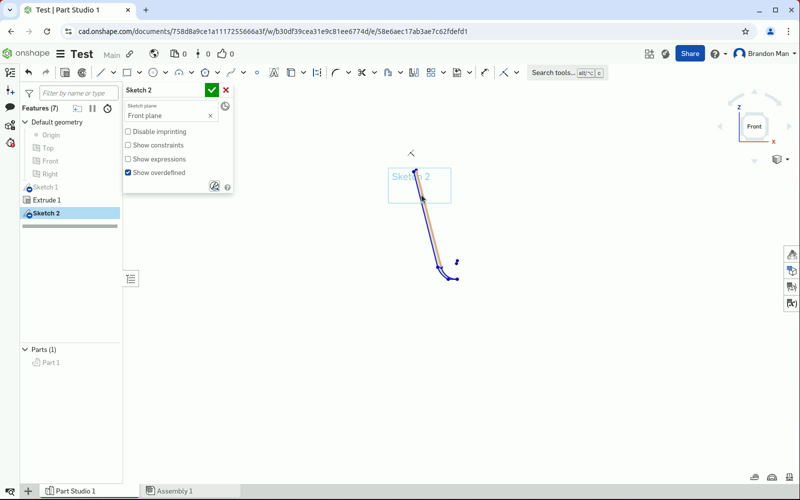
scroll(6)
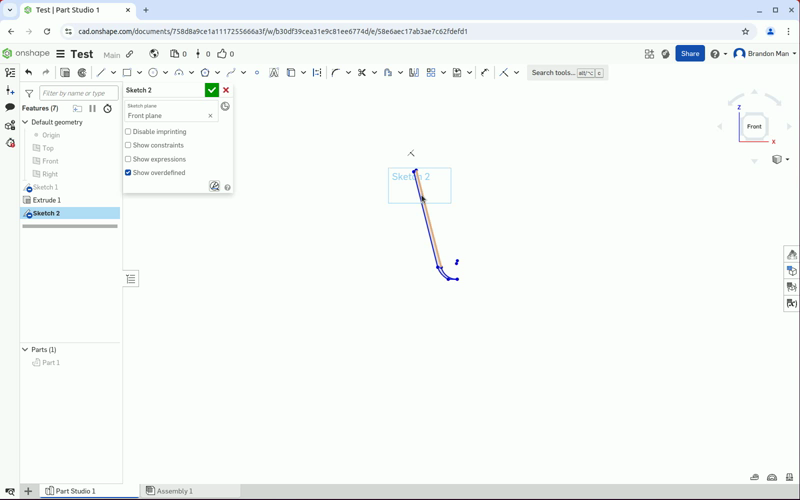
scroll(6)
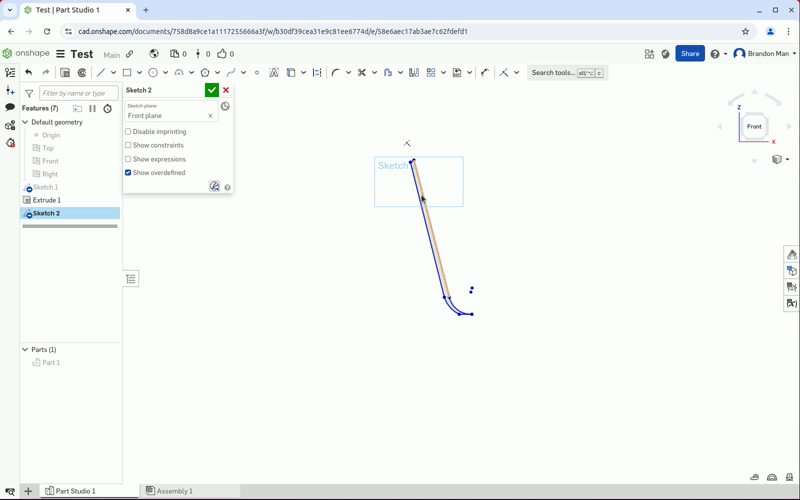
scroll(6)
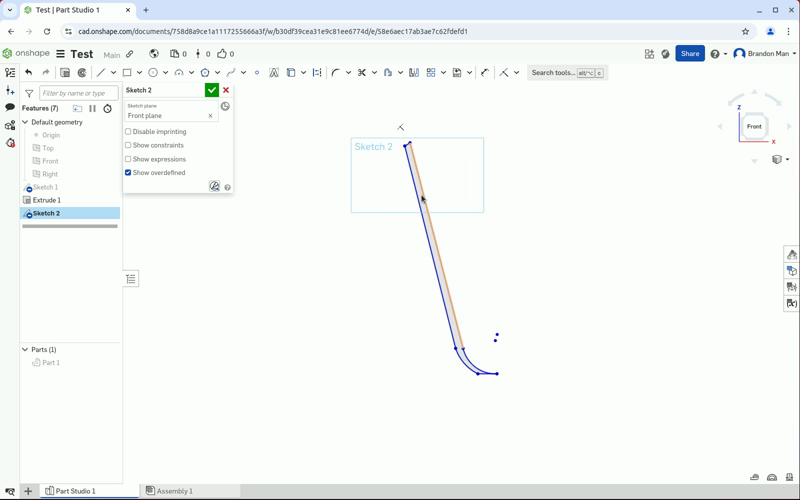
scroll(6)
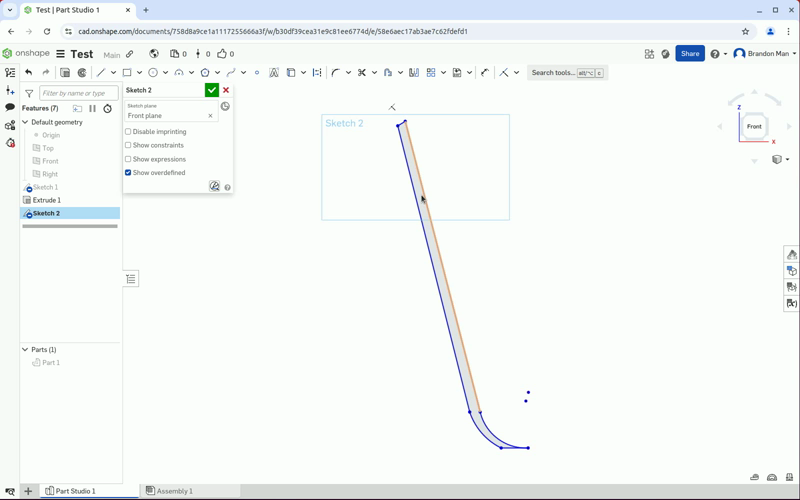
scroll(6)
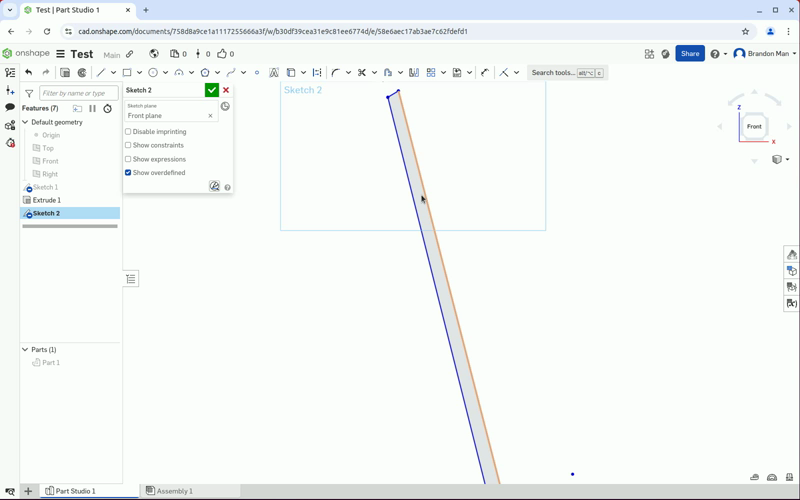
scroll(6)
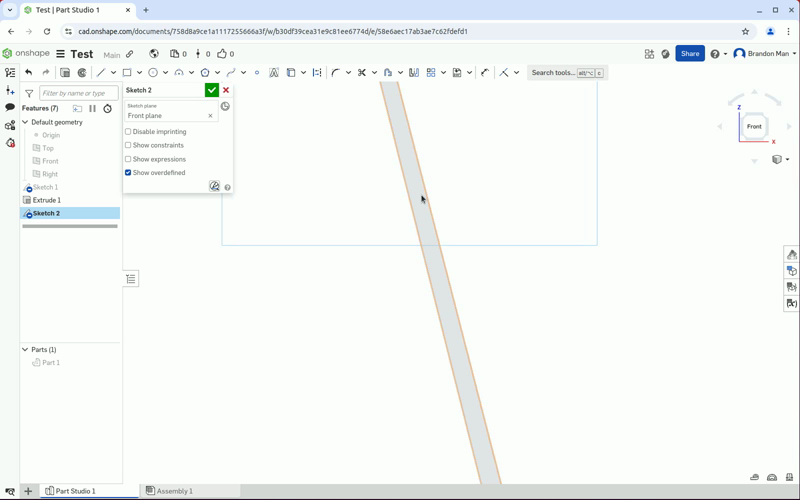
scroll(6)
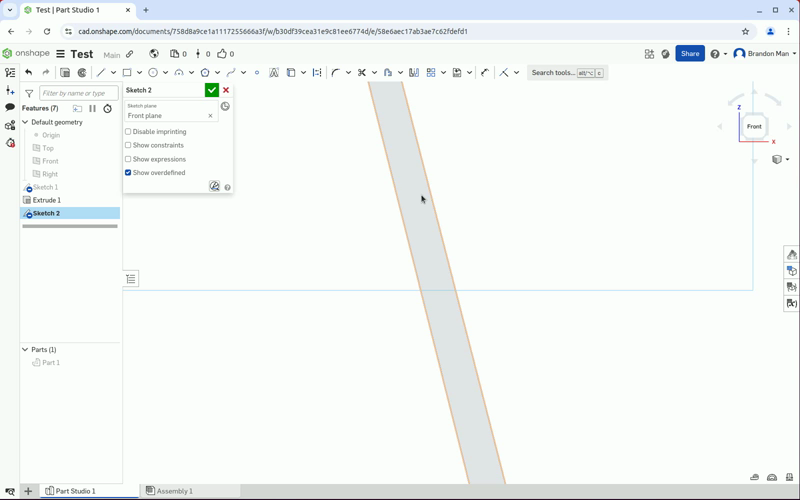
click(421, 194)
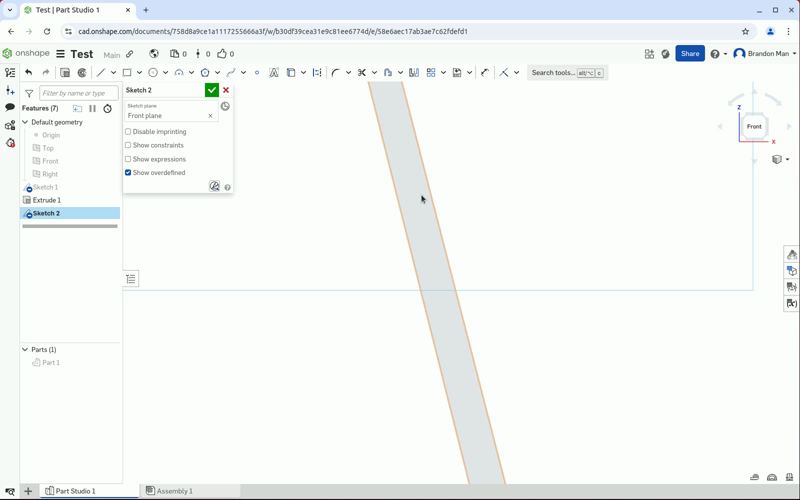
scroll(-6)
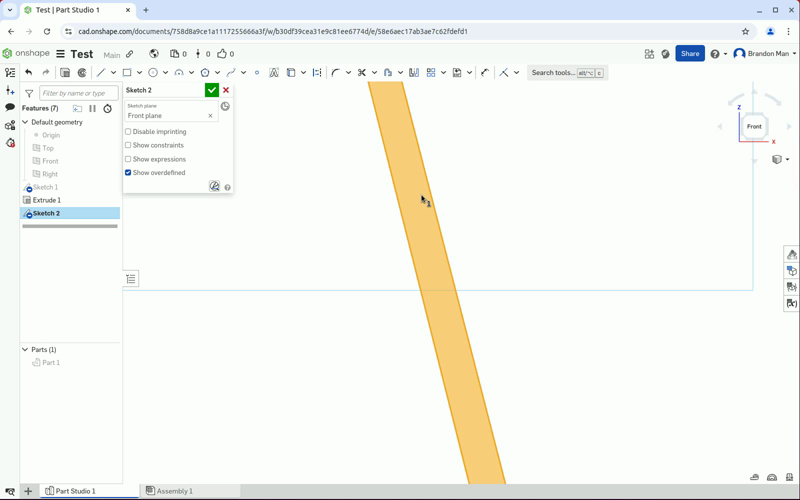
scroll(-6)
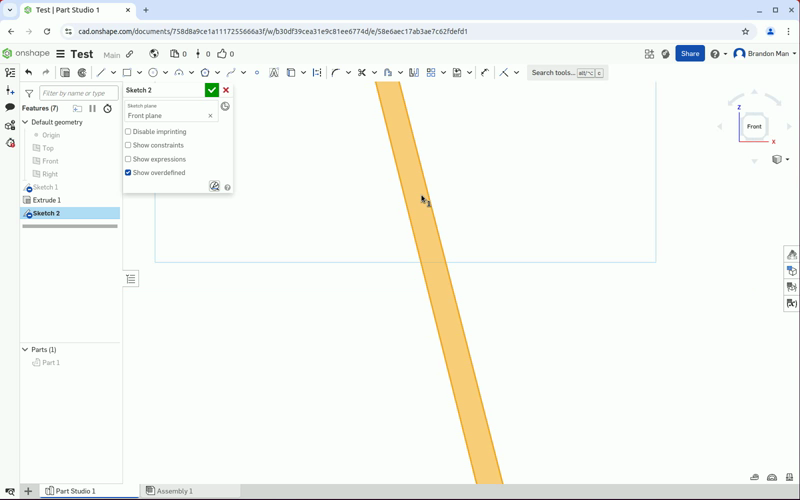
scroll(-6)
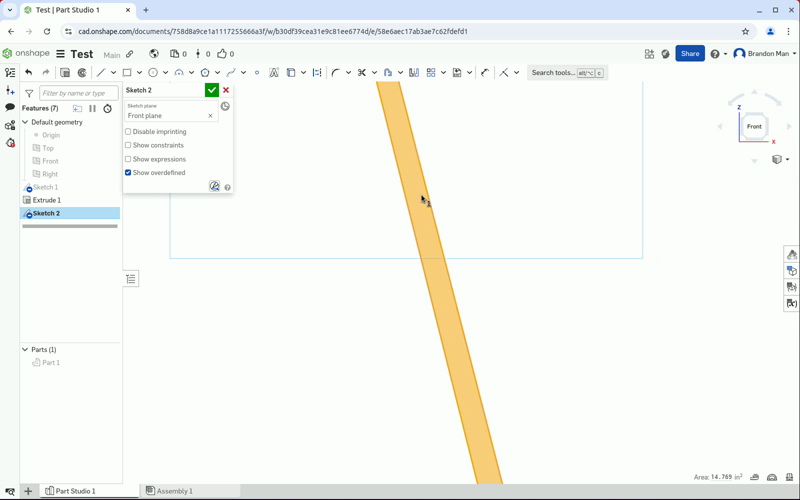
scroll(-6)
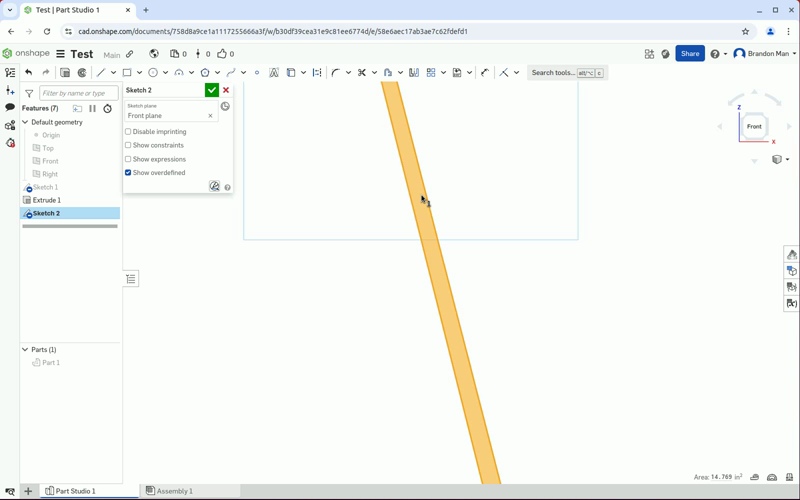
scroll(-6)
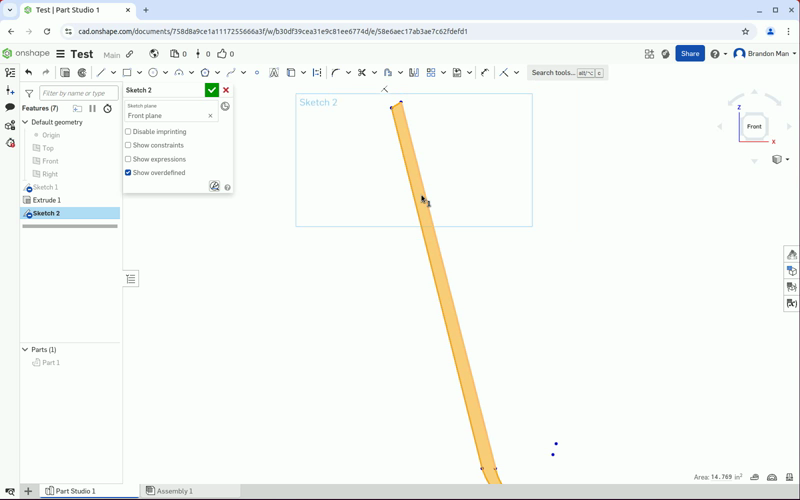
scroll(-6)
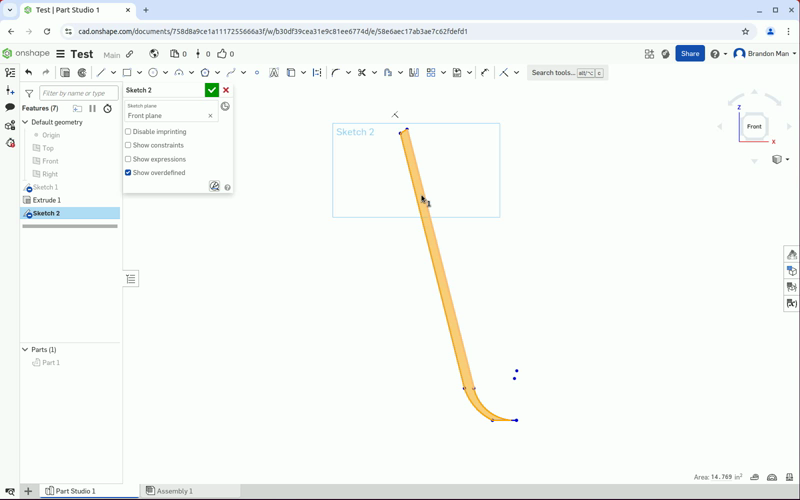
scroll(-6)
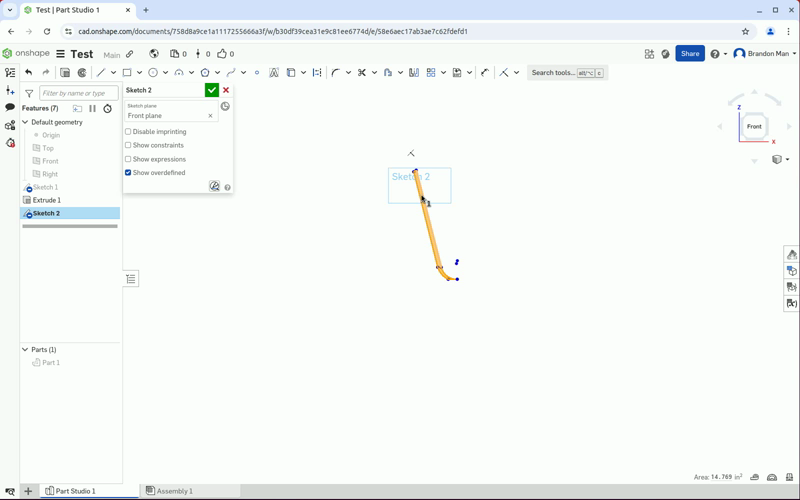
mouse_move(73, 352)
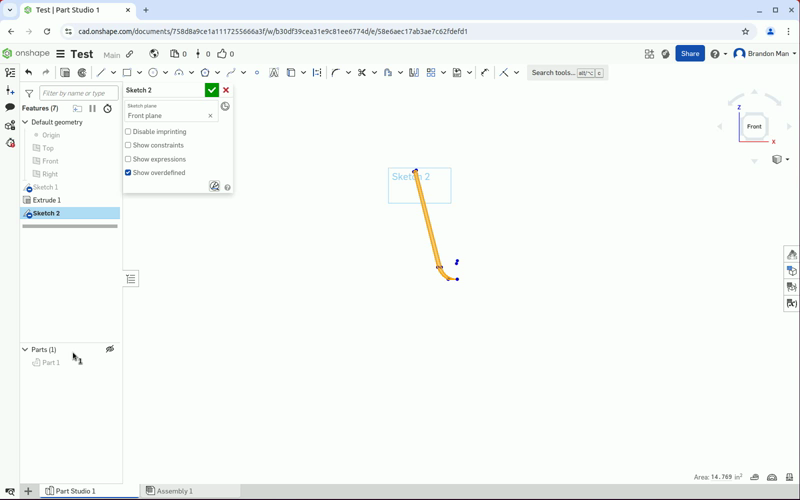
key(shift+y)
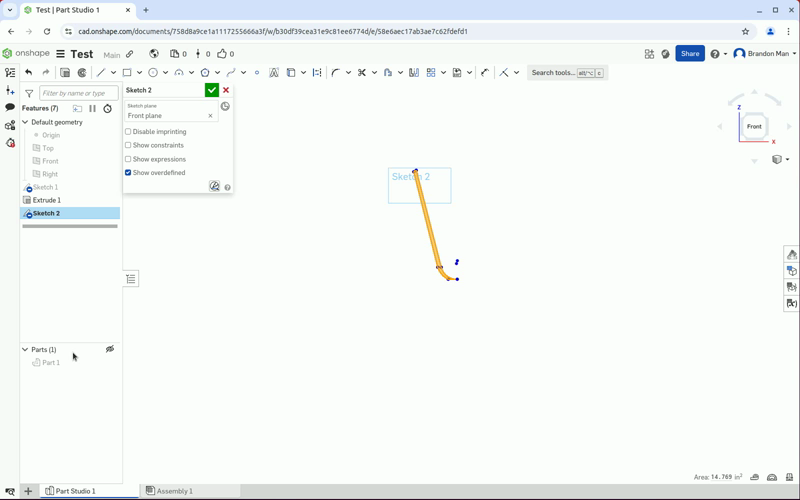
key(shift+e)
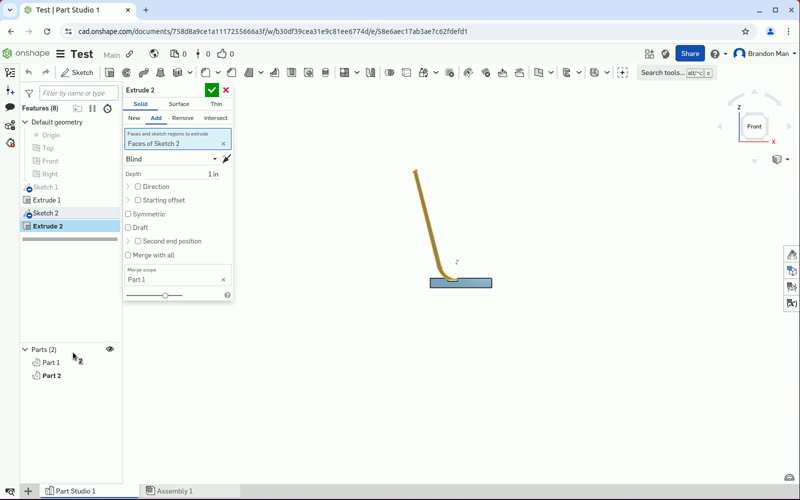
mouse_move(143, 106)
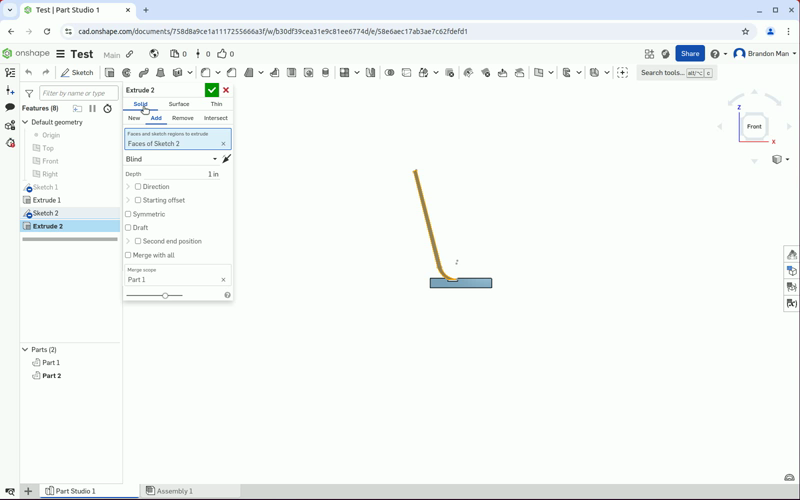
click(143, 106)
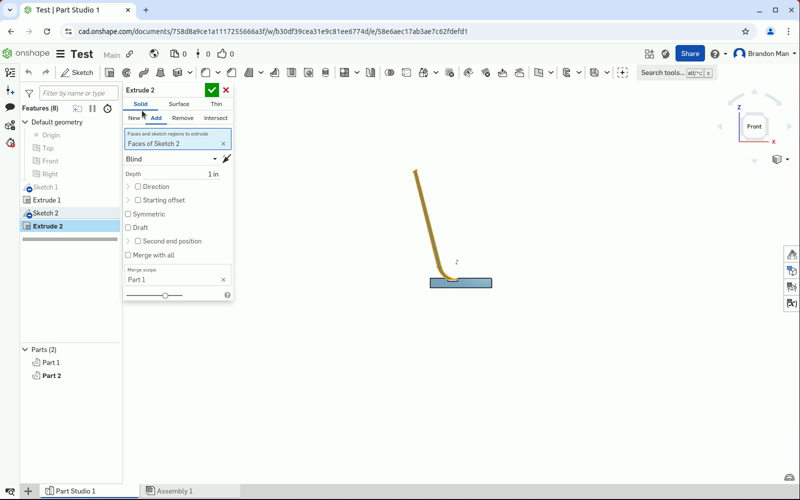
mouse_move(137, 120)
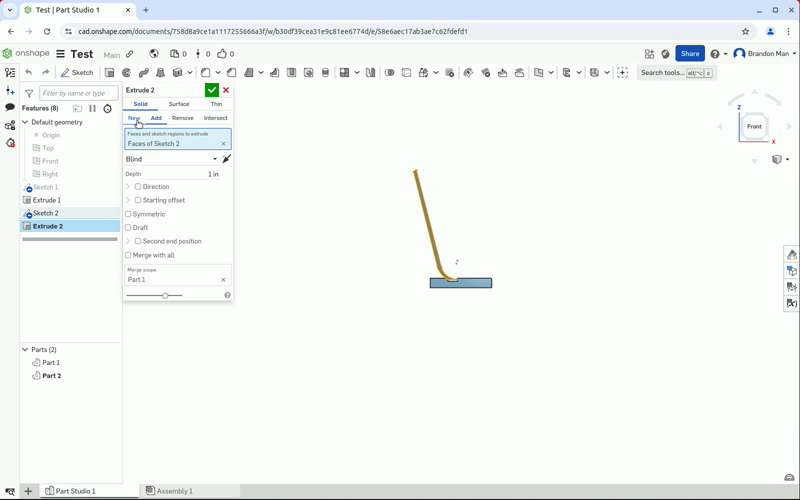
click(137, 120)
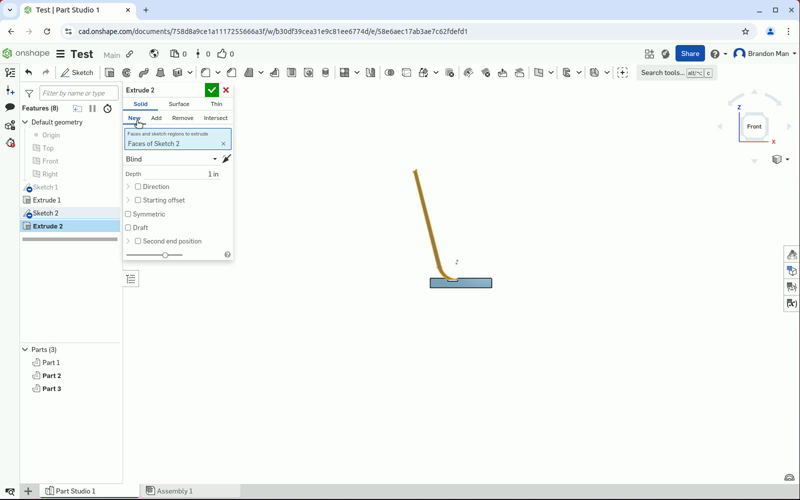
key(tab, 4)
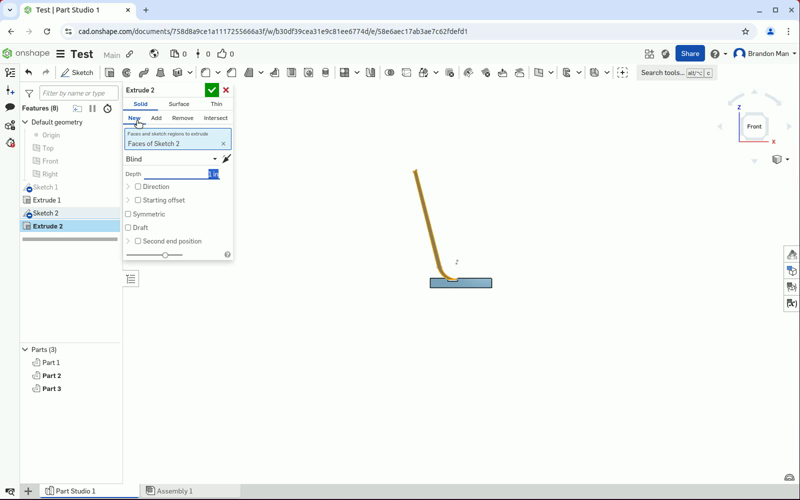
text(10.351)
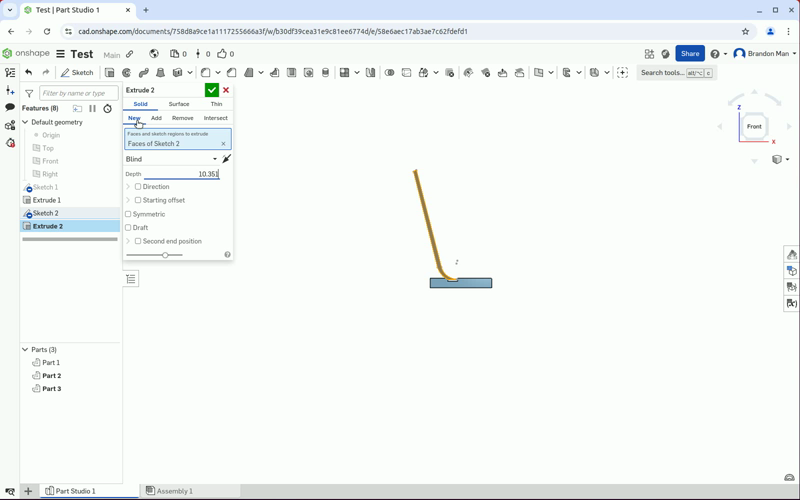
key(enter)
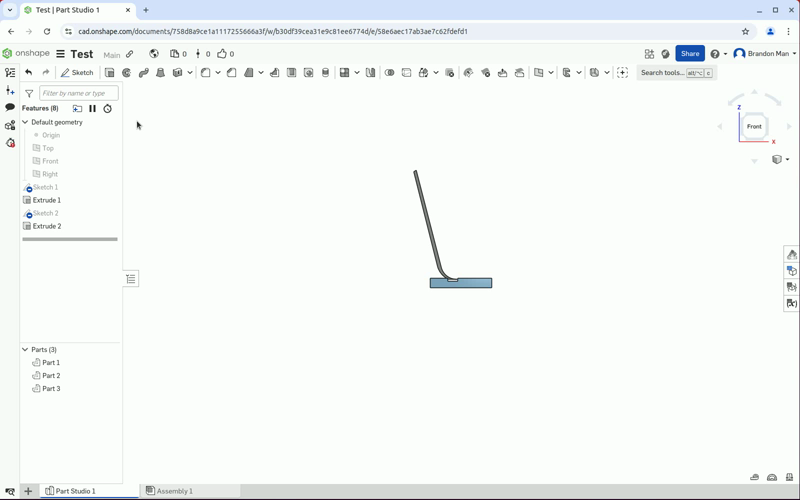
key(shift+h)
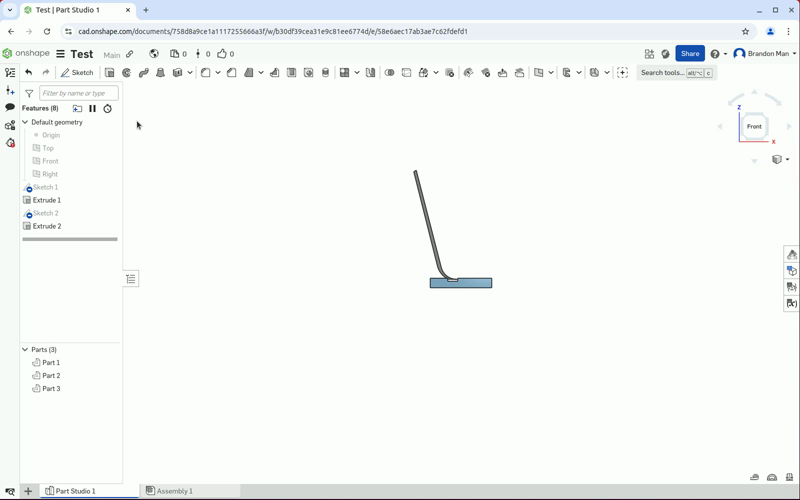
key(shift+h)
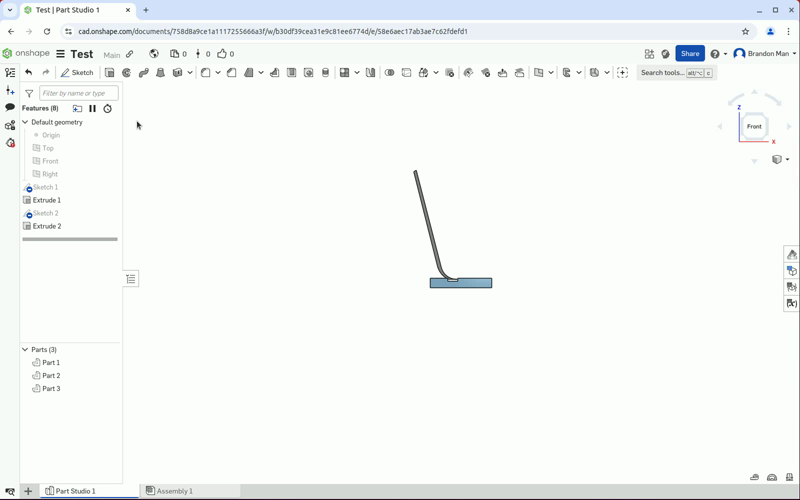
mouse_move(73, 189)
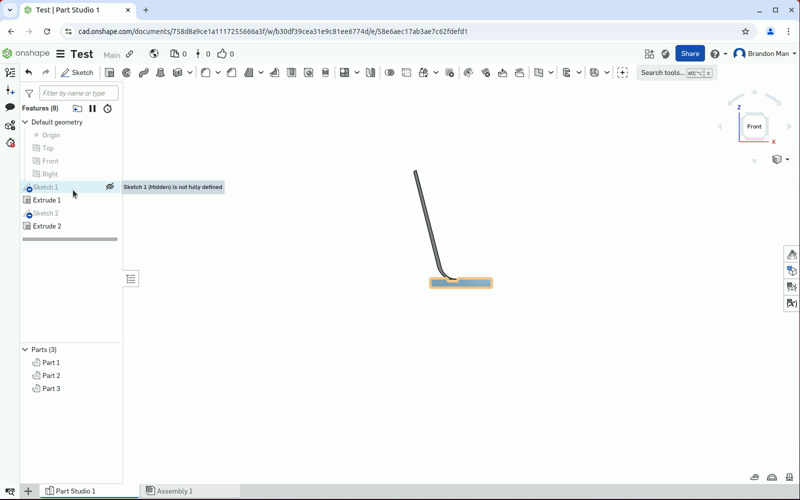
click(73, 189)
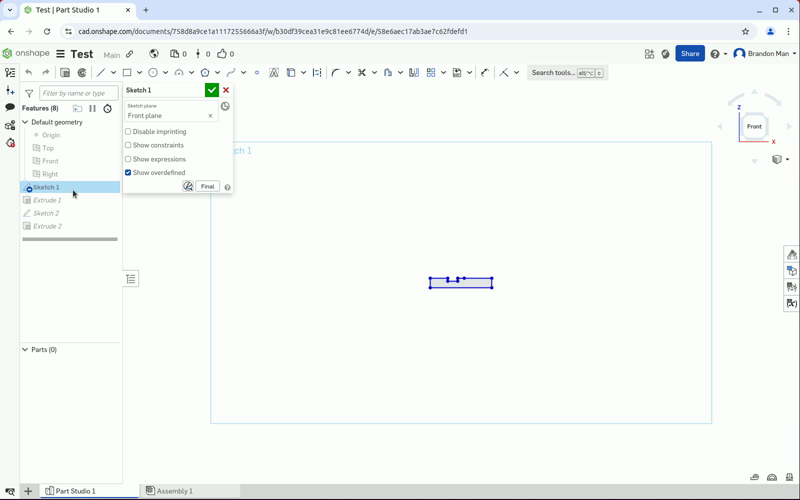
mouse_move(229, 92)
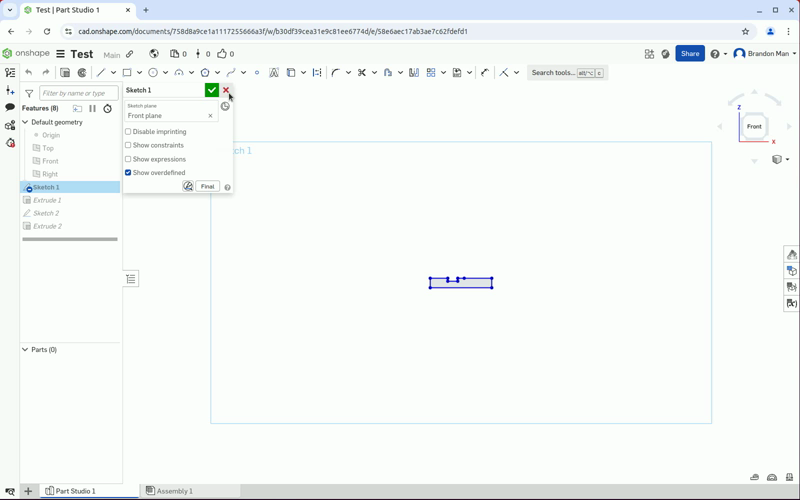
click(229, 92)
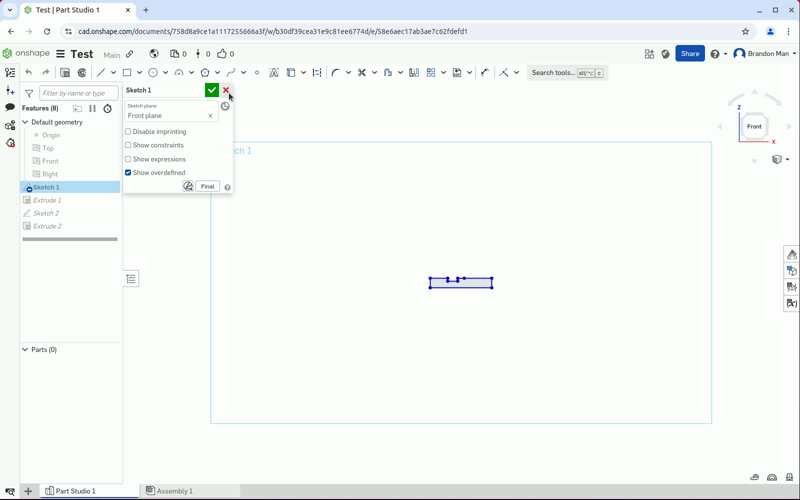
key(shift+s)
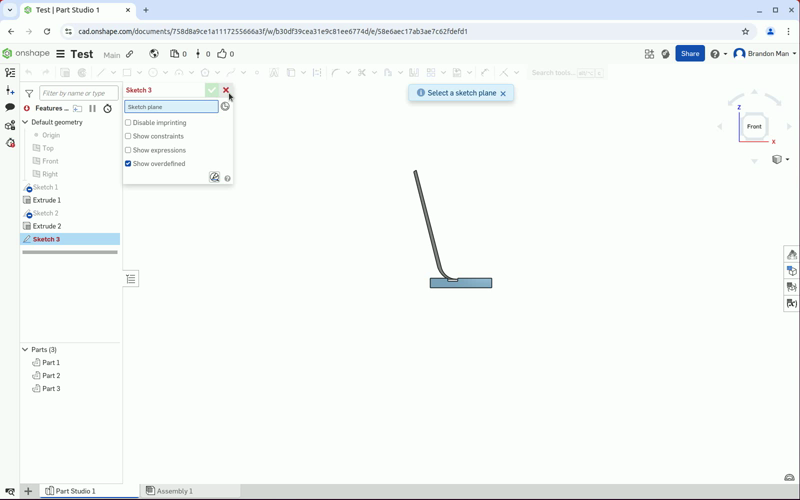
mouse_move(73, 163)
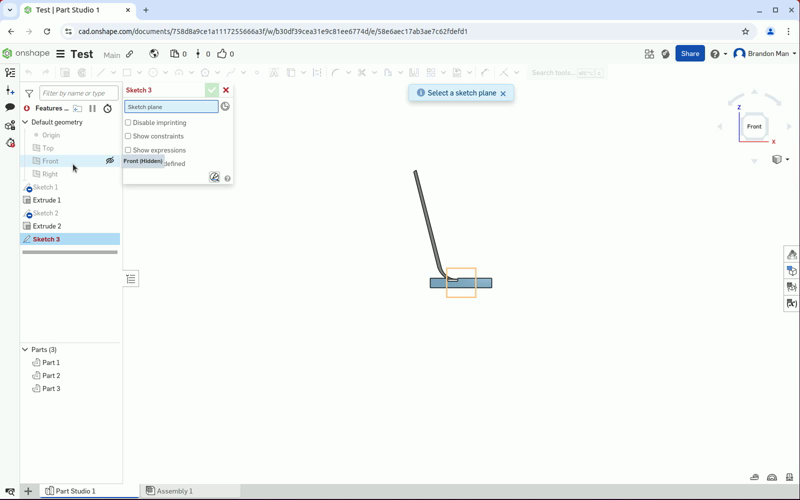
click(73, 163)
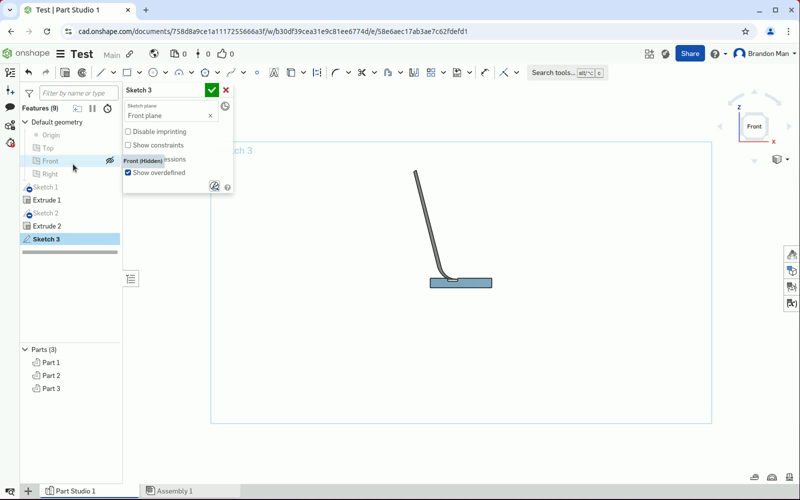
mouse_move(73, 352)
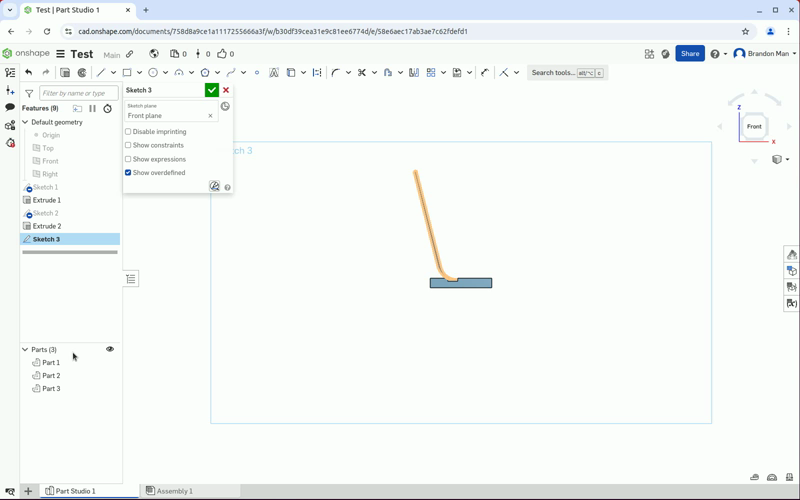
key(y)
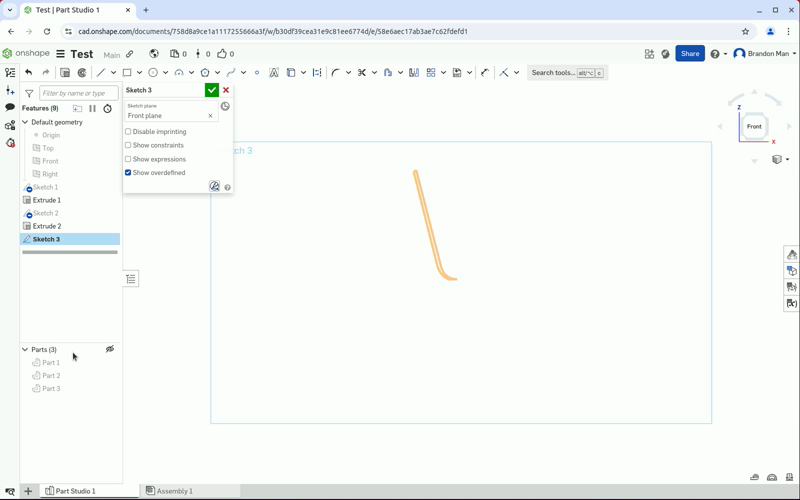
key(l)
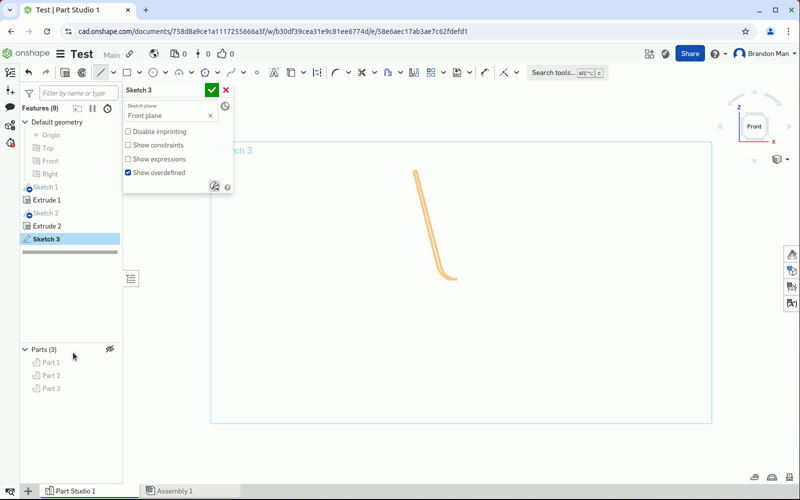
key_down(shift)
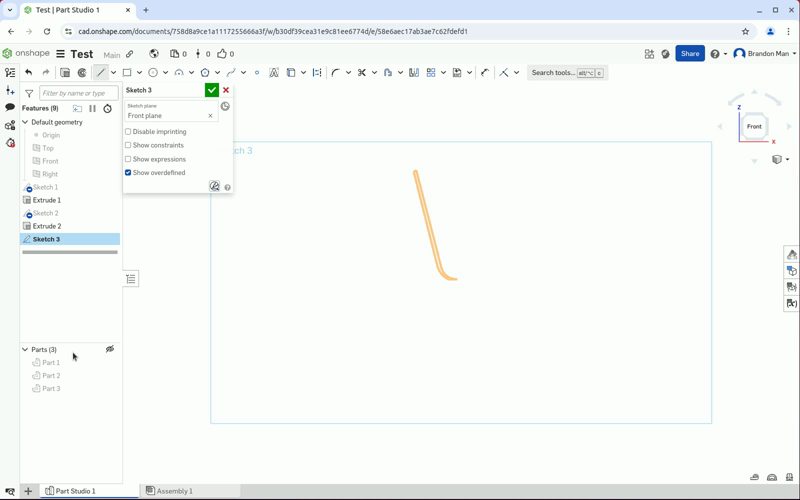
mouse_move(447, 280)
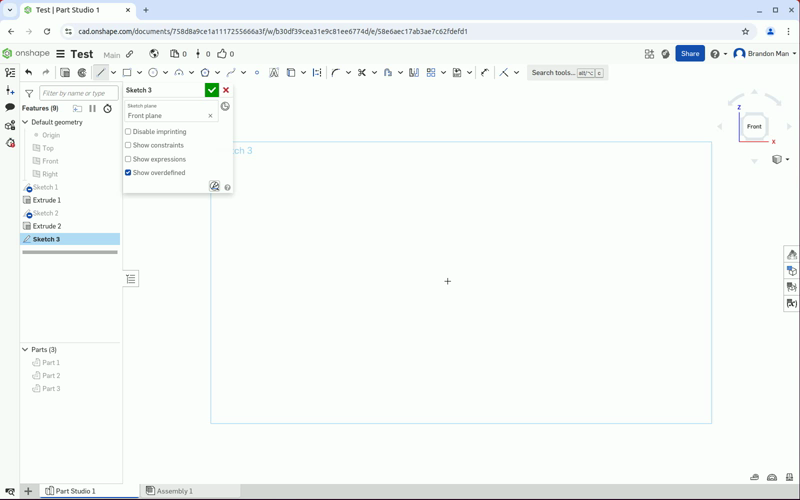
click(447, 280)
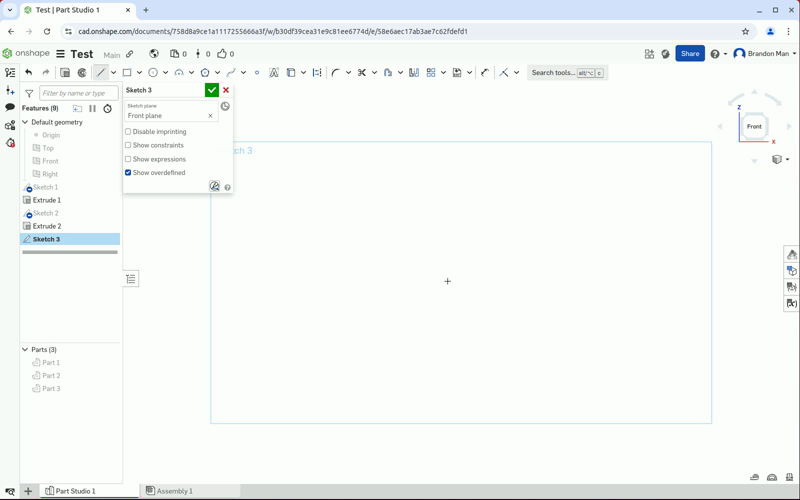
key_up(shift)
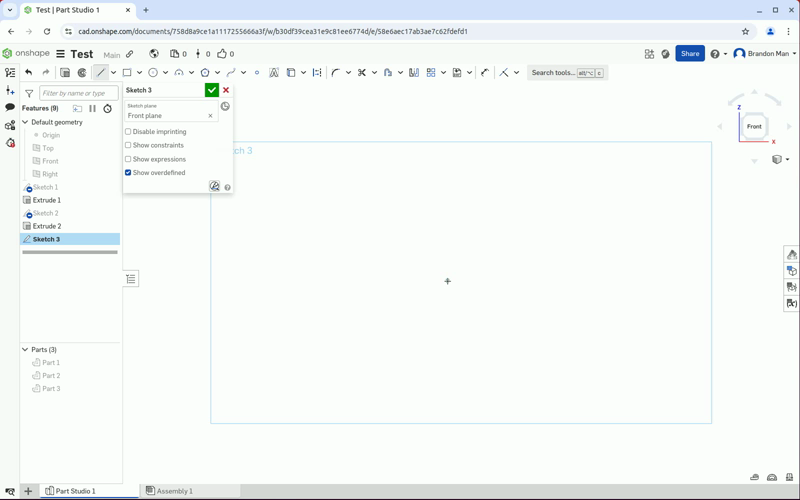
key_down(shift)
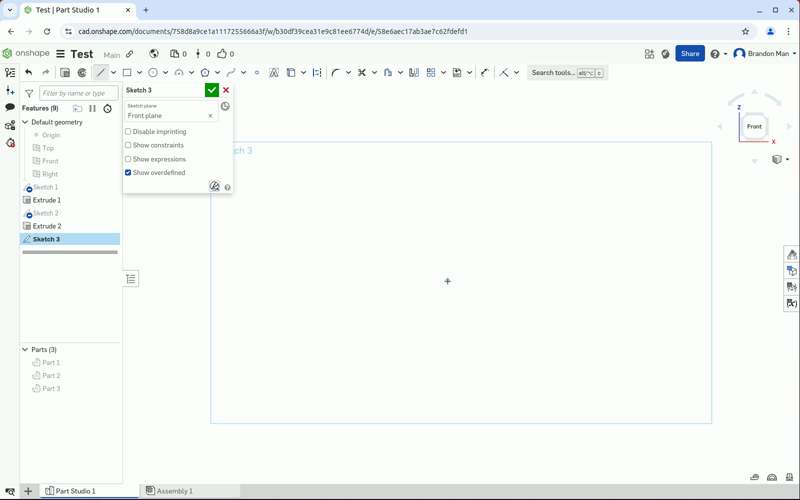
mouse_move(477, 280)
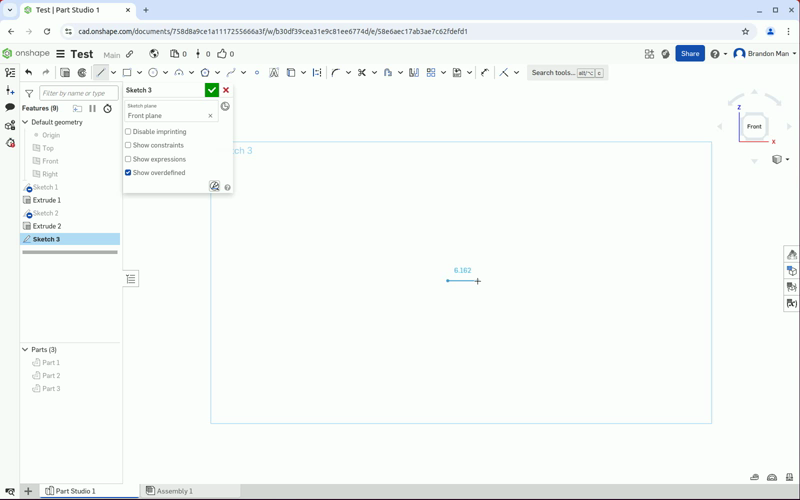
mouse_move(458, 280)
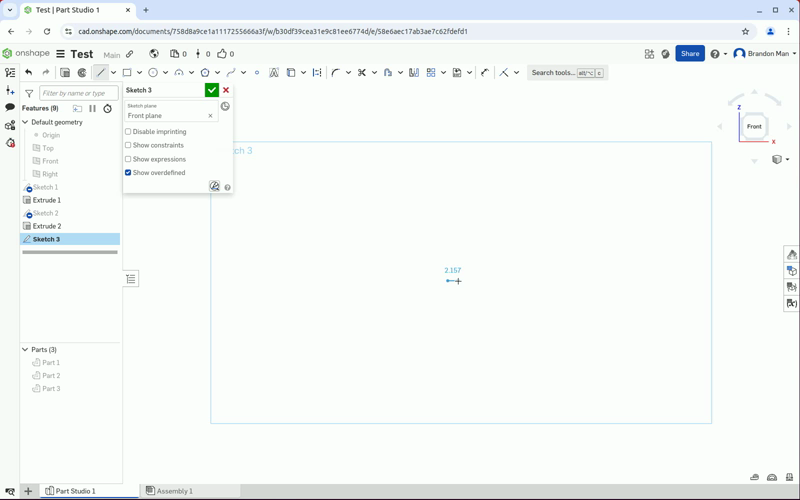
click(458, 280)
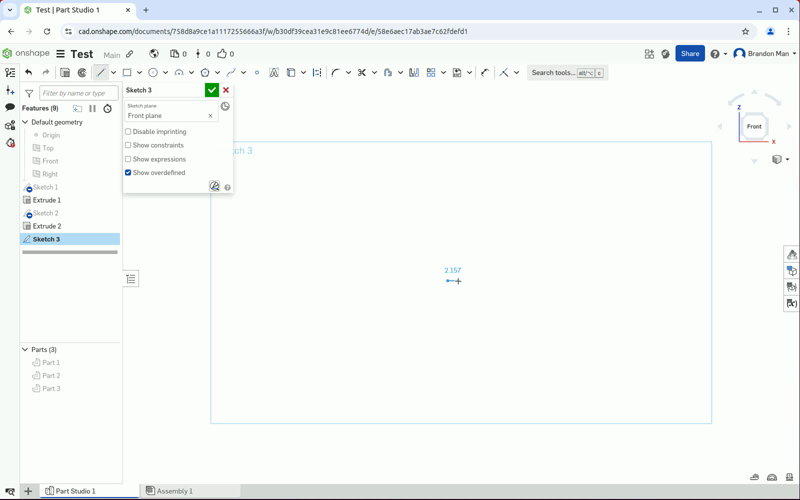
key_up(shift)
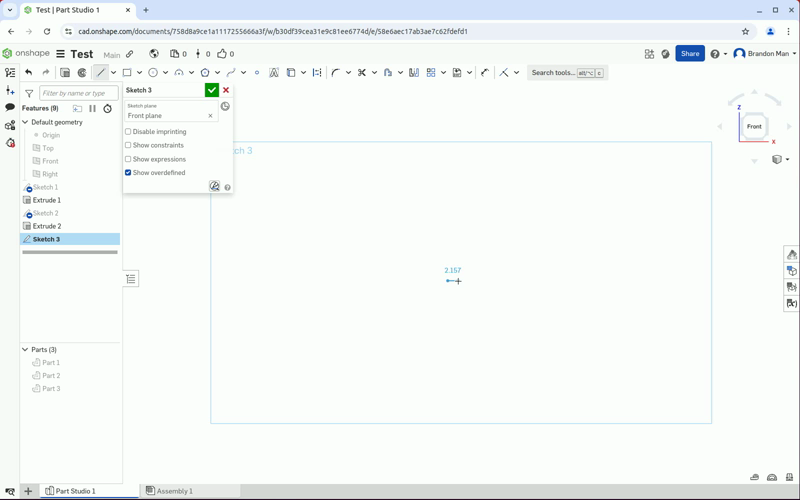
key(esc)
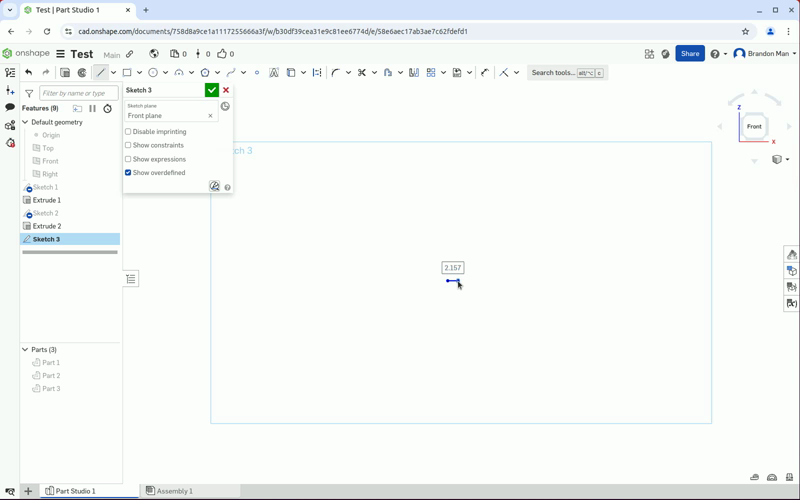
key(a)
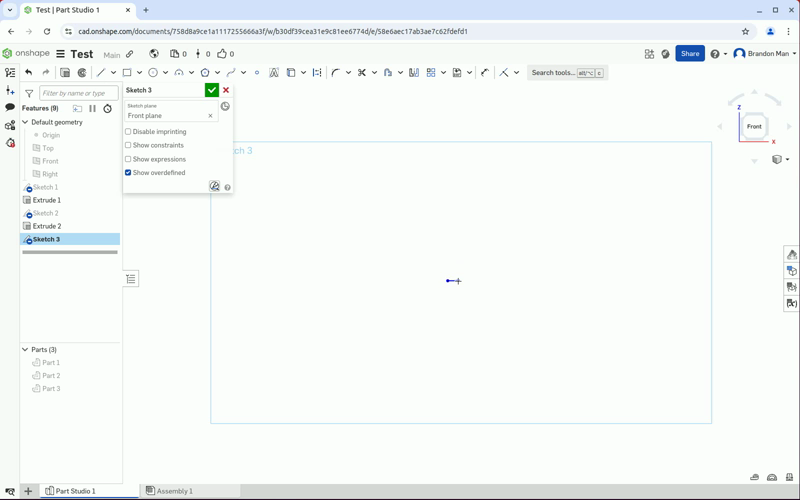
mouse_move(458, 280)
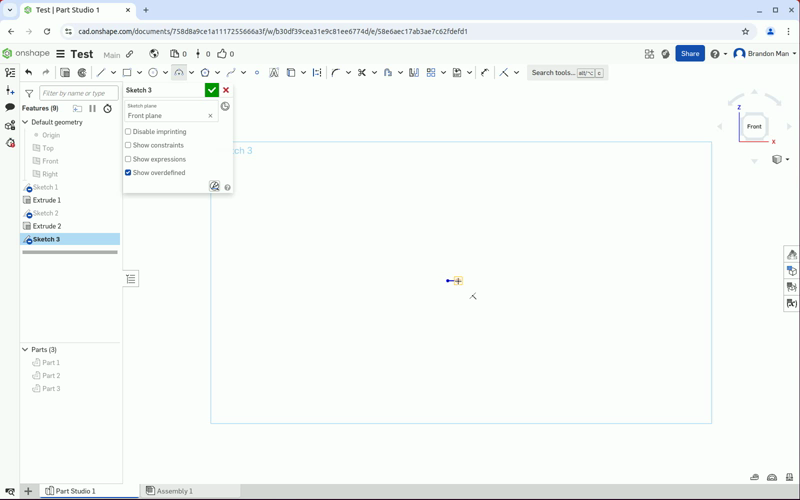
click(458, 280)
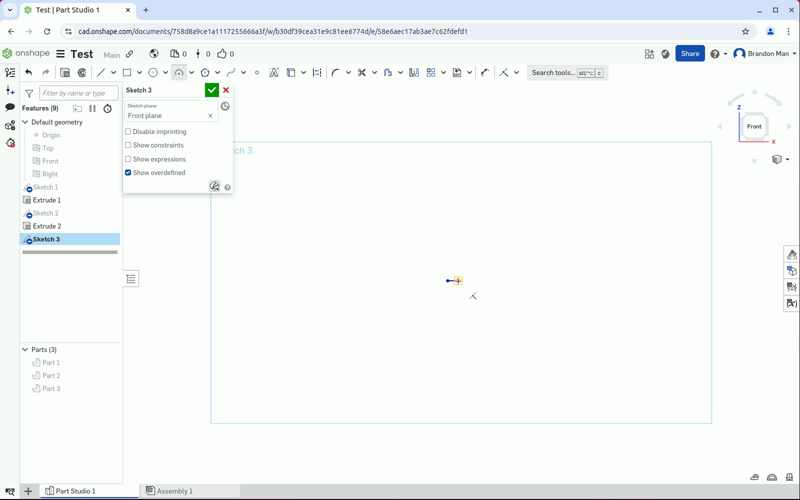
key_down(shift)
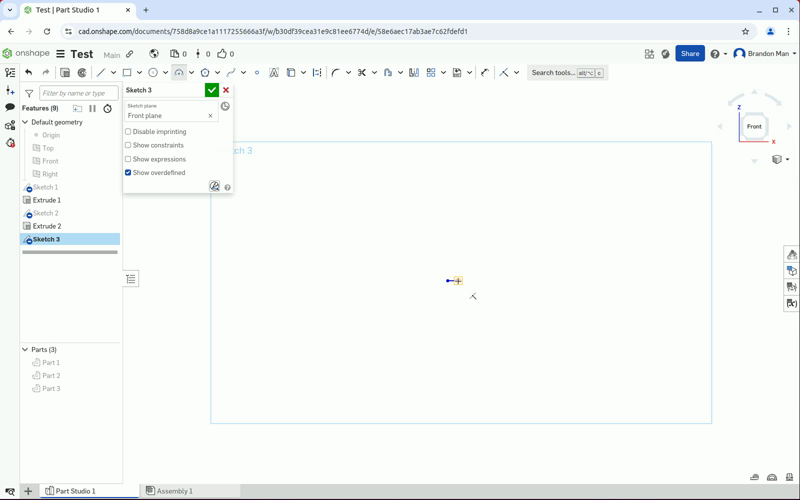
mouse_move(447, 277)
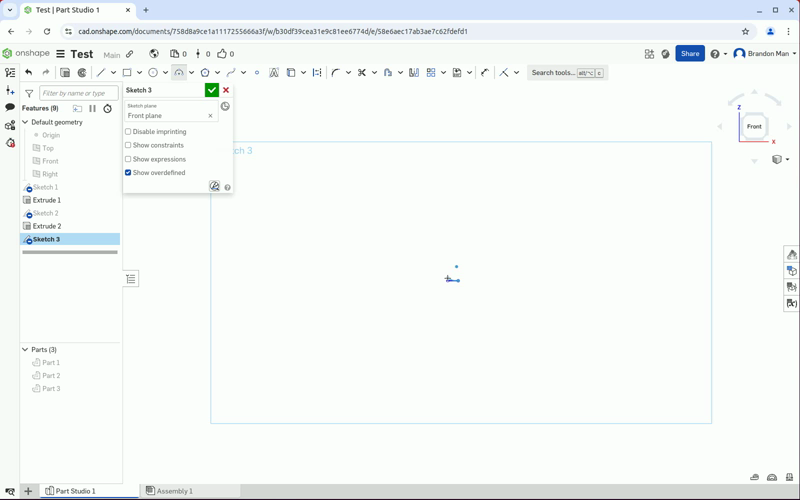
scroll(6)
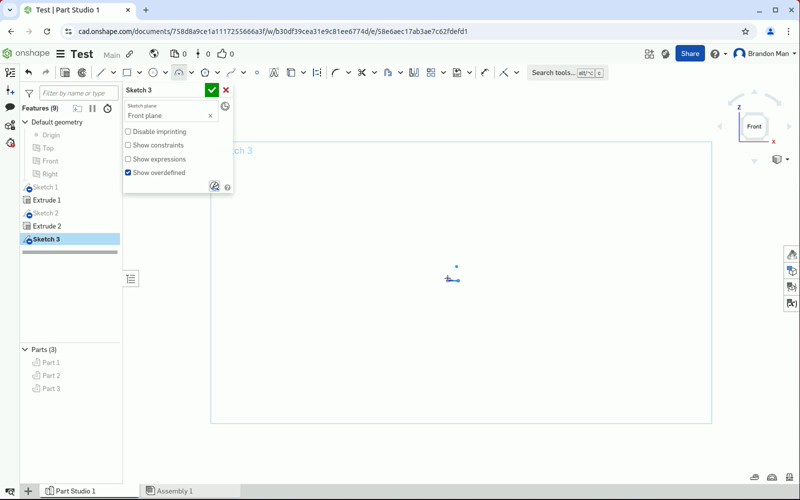
scroll(6)
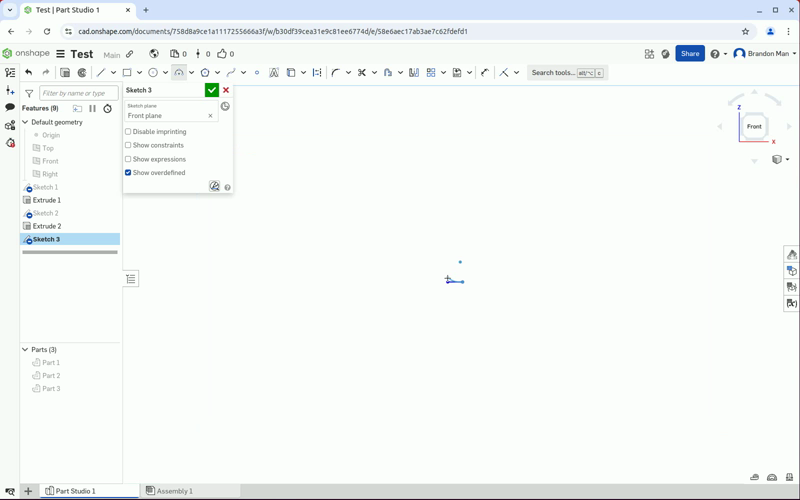
scroll(6)
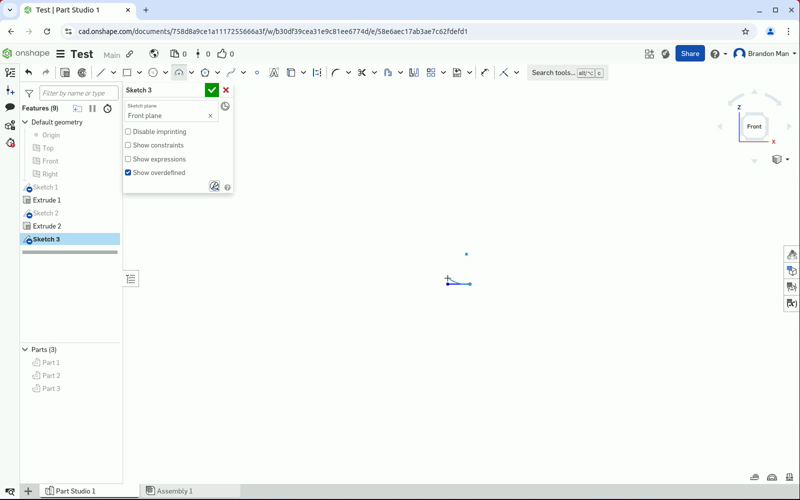
scroll(6)
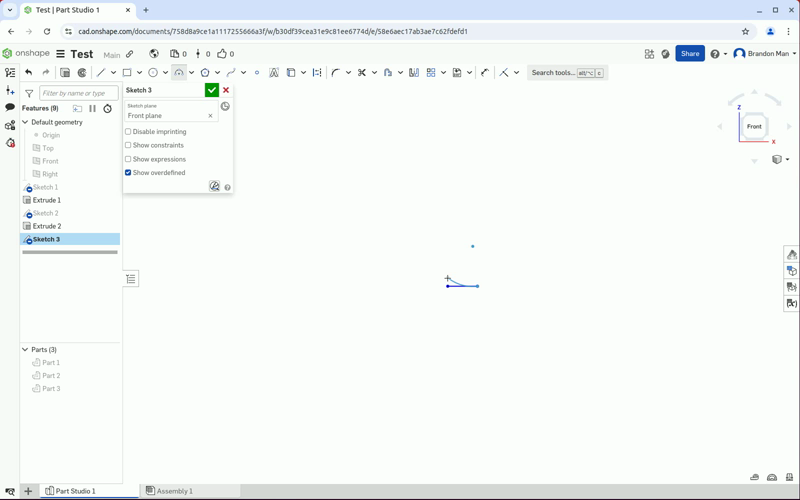
scroll(6)
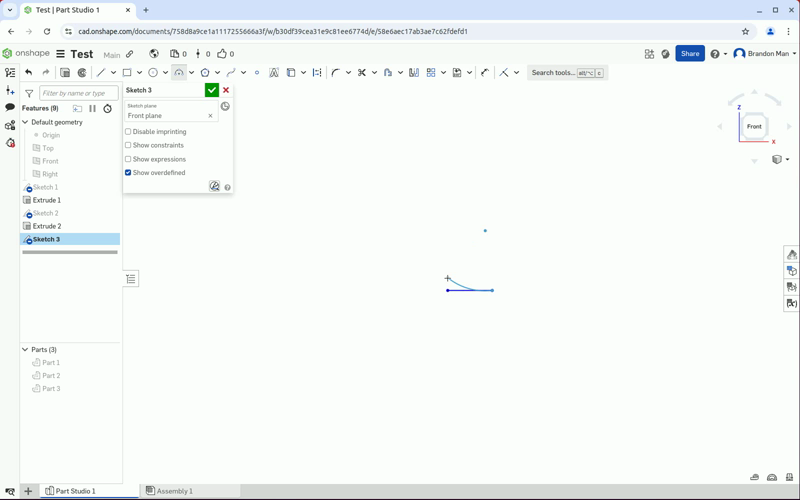
scroll(6)
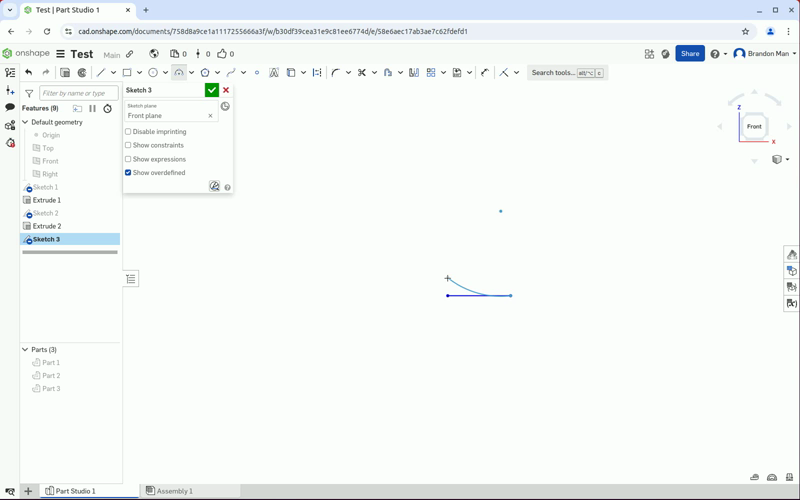
scroll(6)
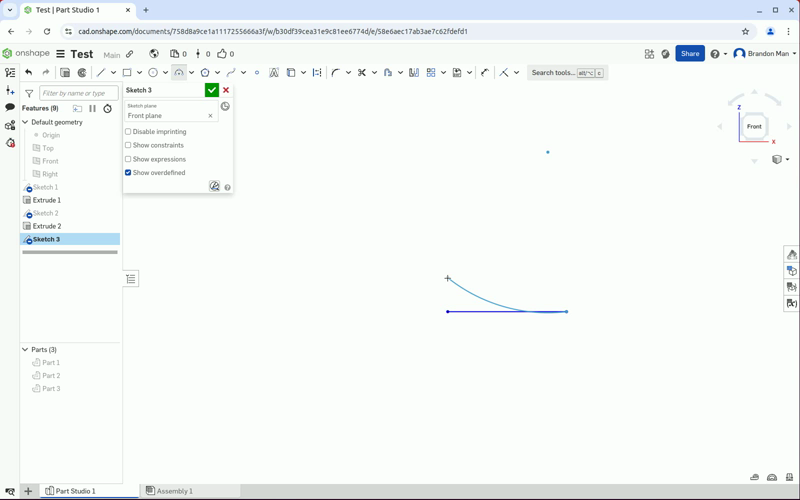
click(447, 277)
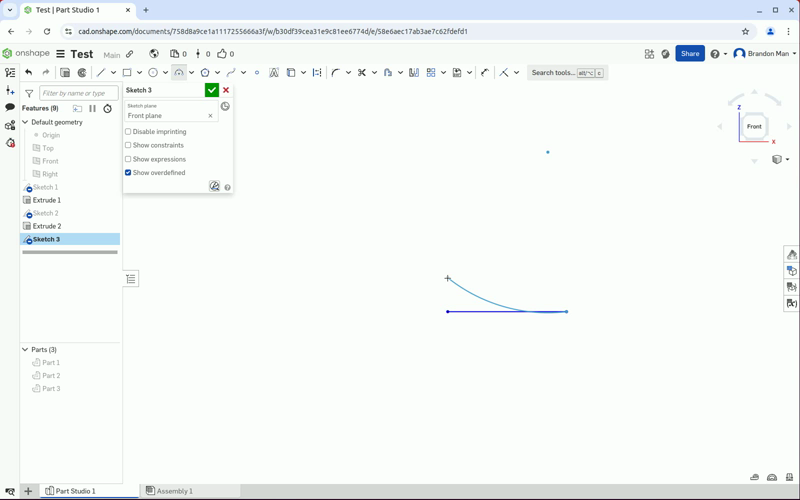
scroll(-6)
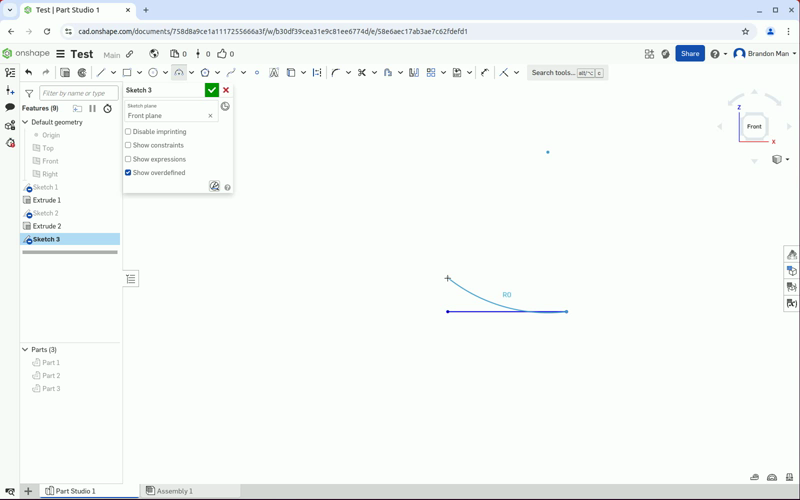
scroll(-6)
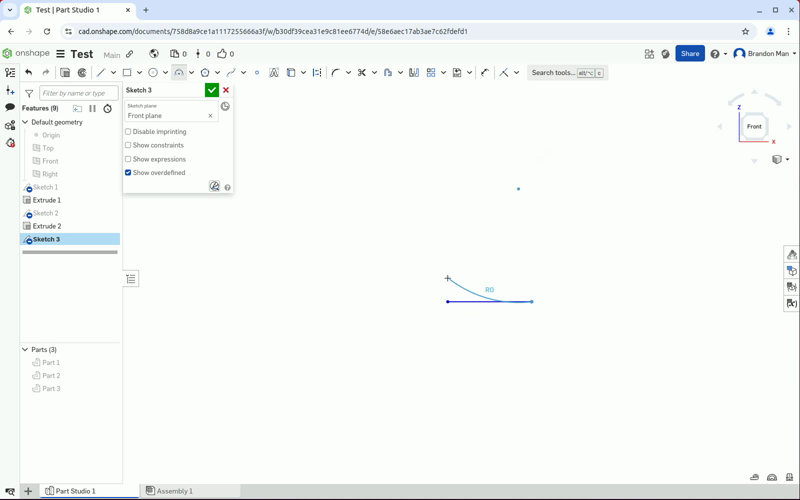
scroll(-6)
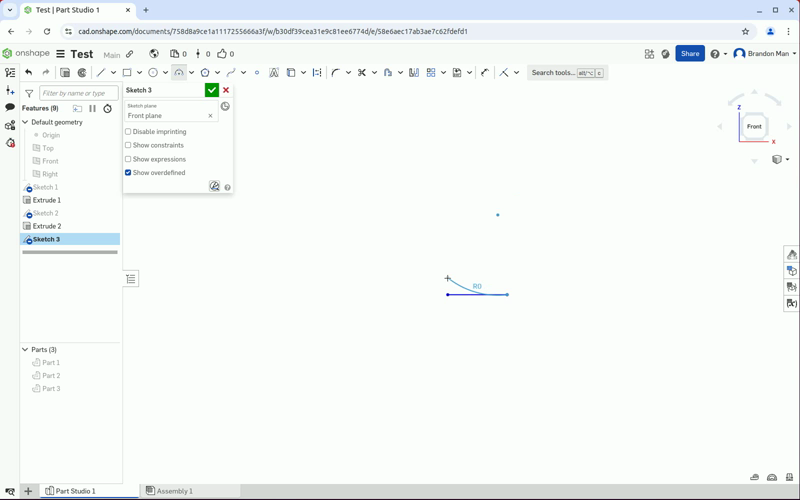
scroll(-6)
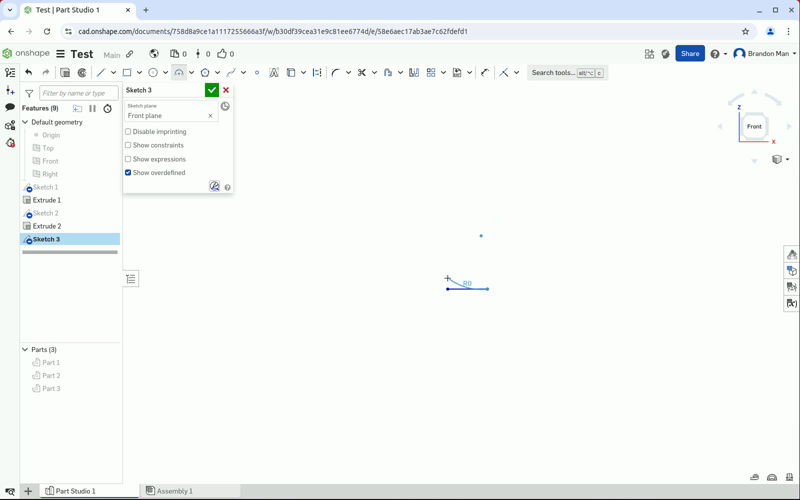
scroll(-6)
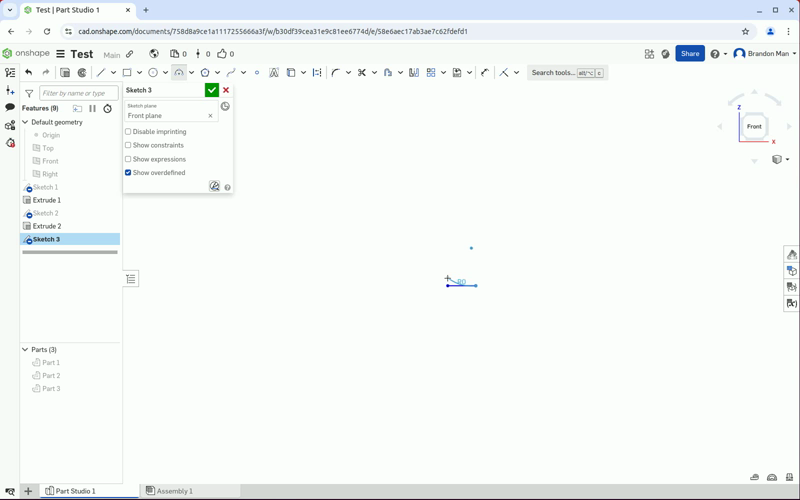
scroll(-6)
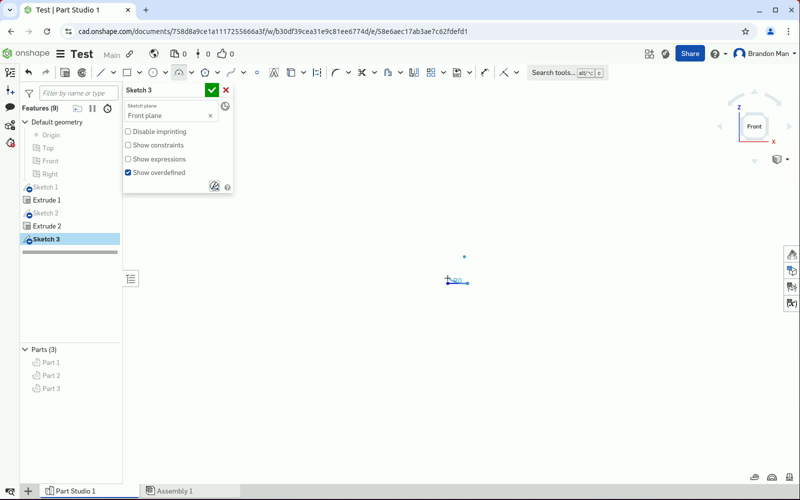
scroll(-6)
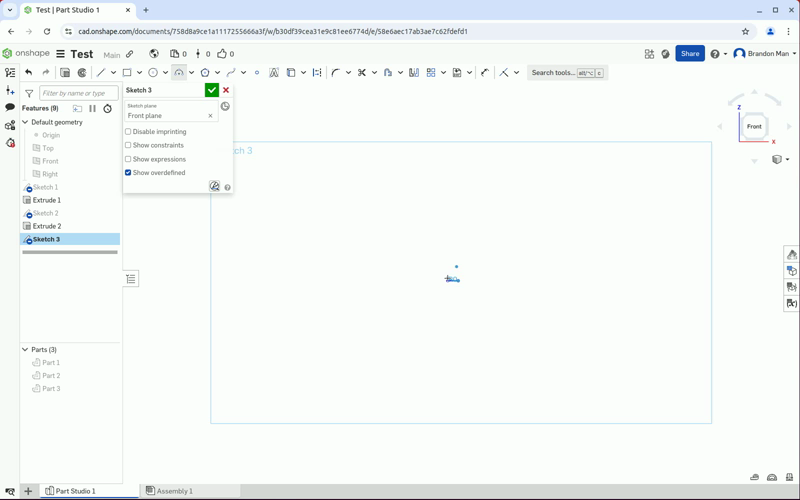
mouse_move(453, 279)
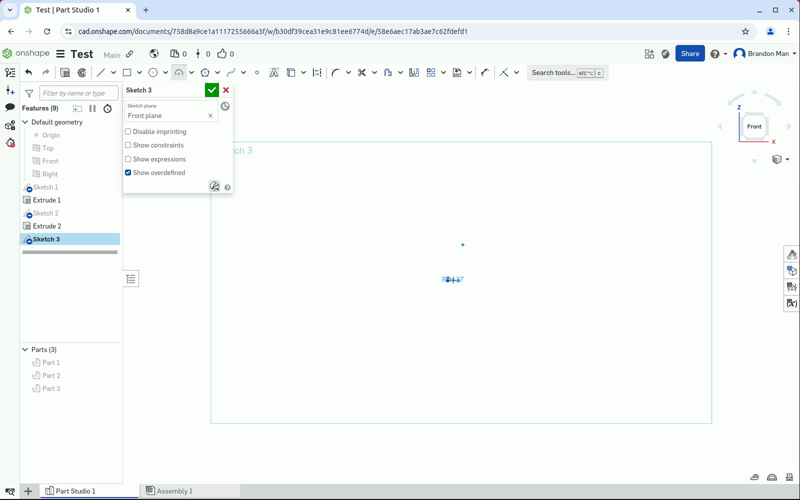
click(453, 279)
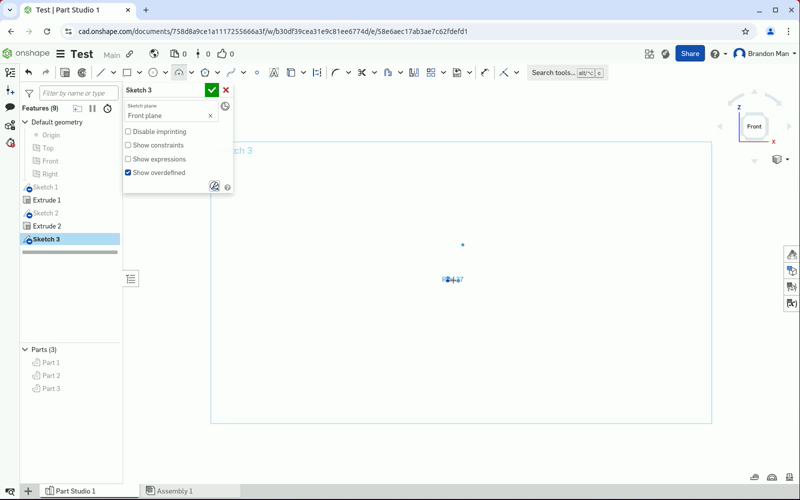
key_up(shift)
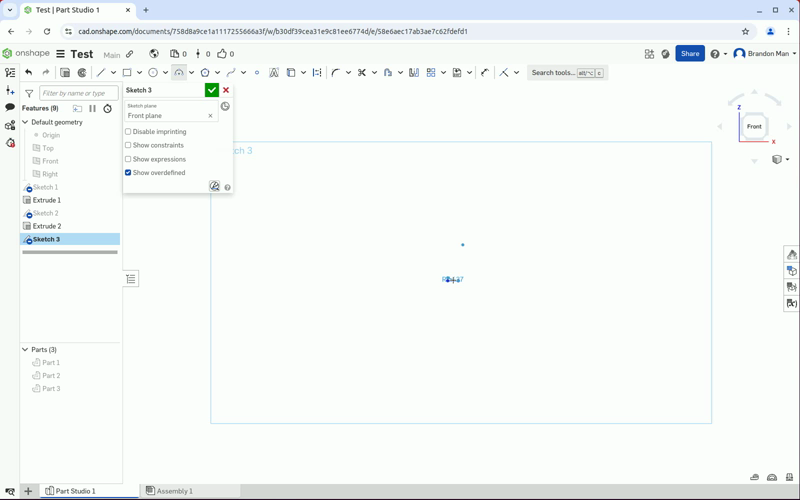
key(esc)
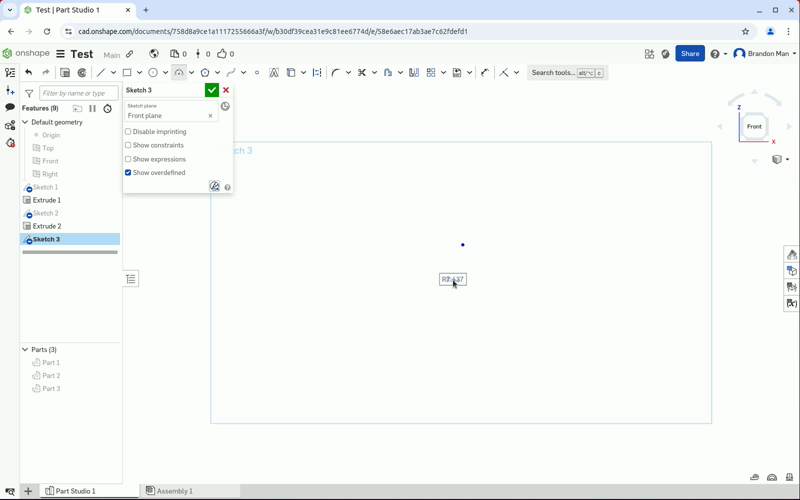
key(l)
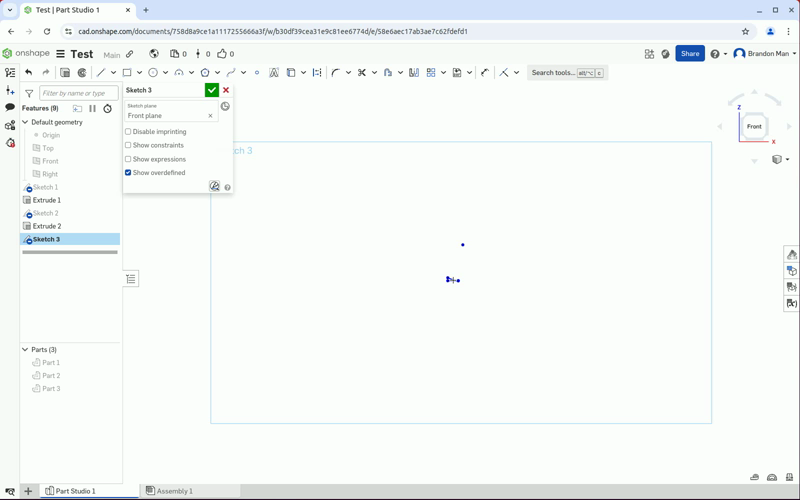
mouse_move(447, 277)
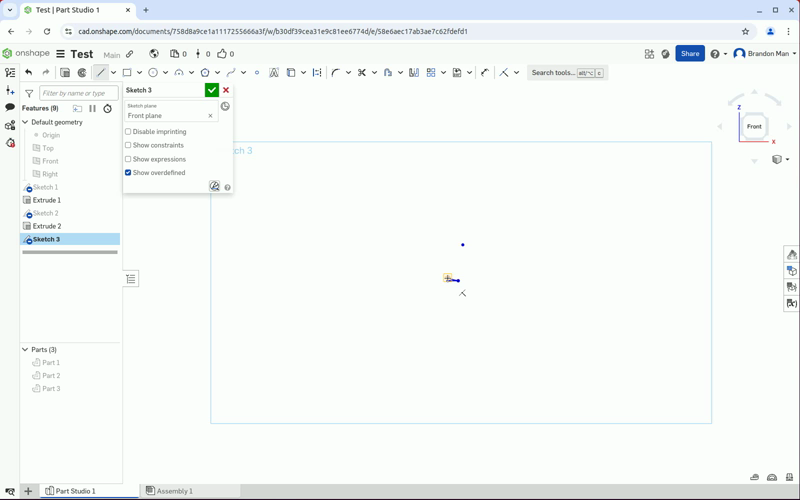
scroll(6)
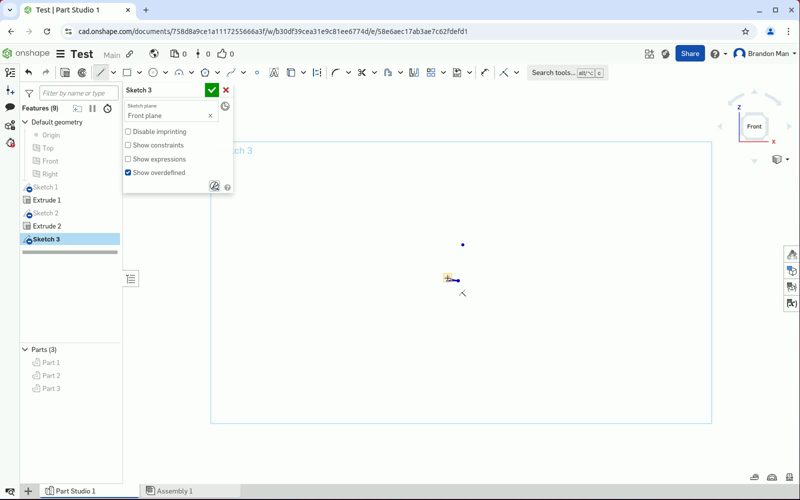
scroll(6)
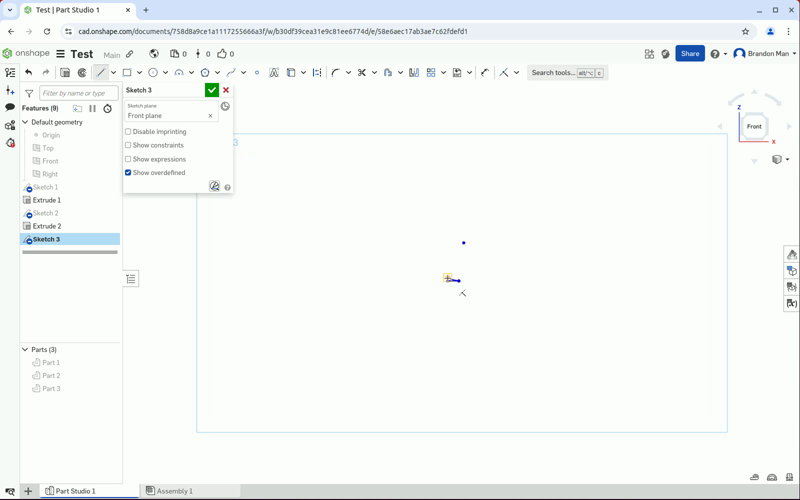
scroll(6)
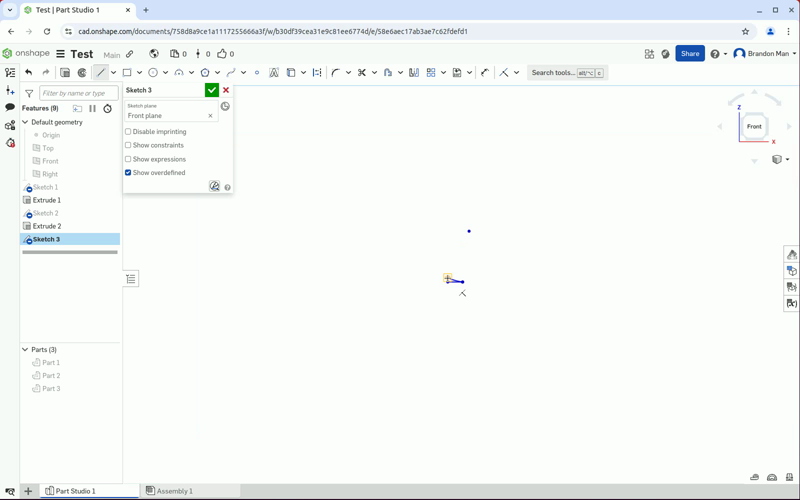
scroll(6)
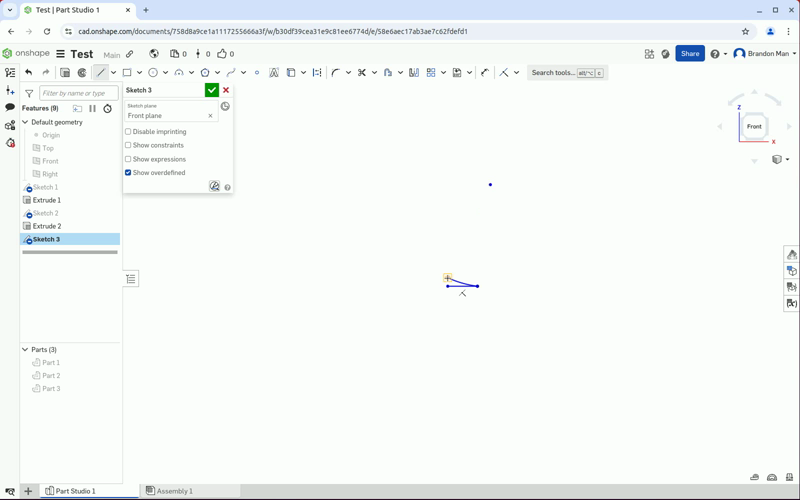
scroll(6)
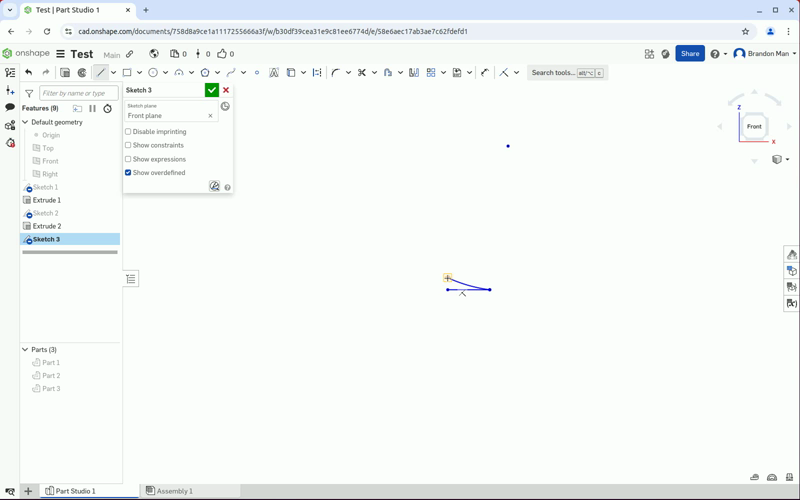
scroll(6)
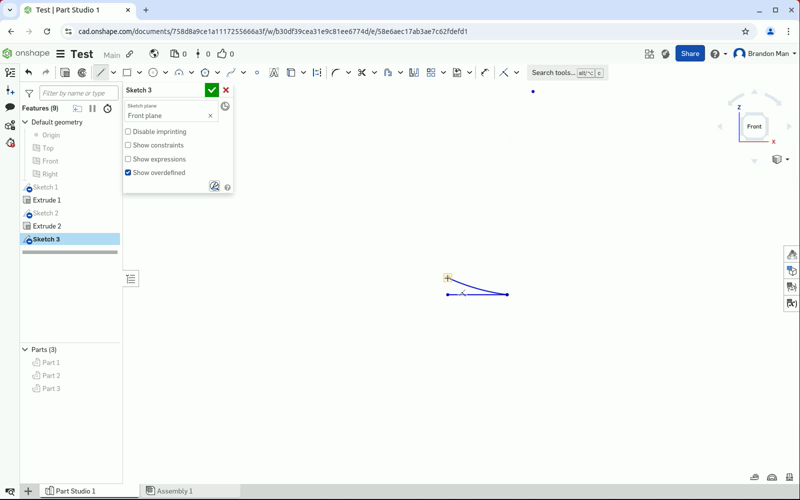
scroll(6)
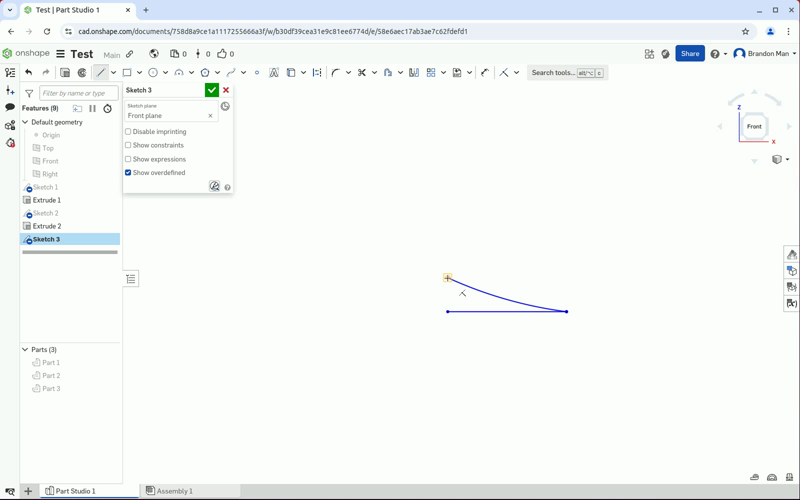
click(447, 277)
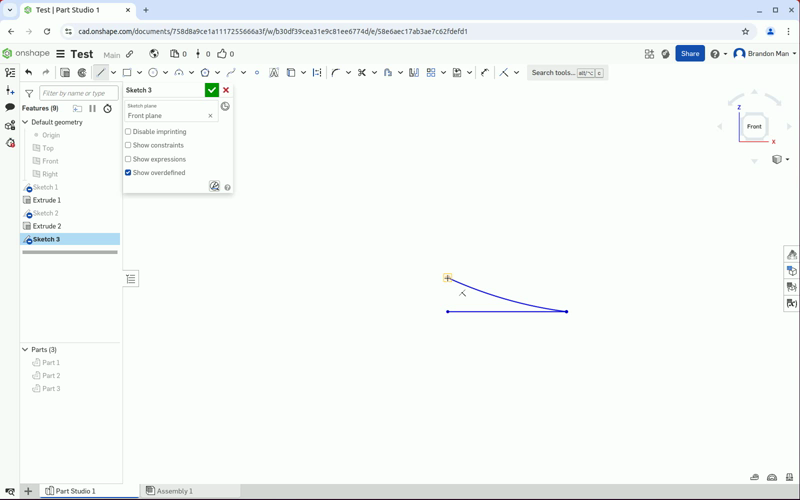
scroll(-6)
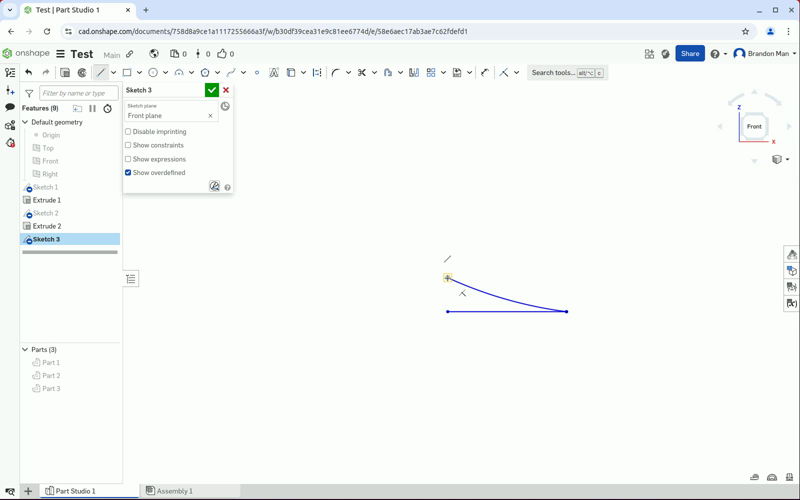
scroll(-6)
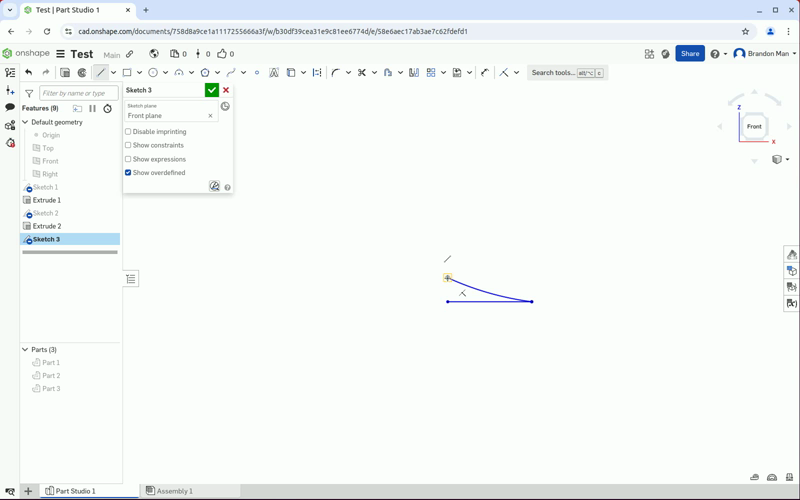
scroll(-6)
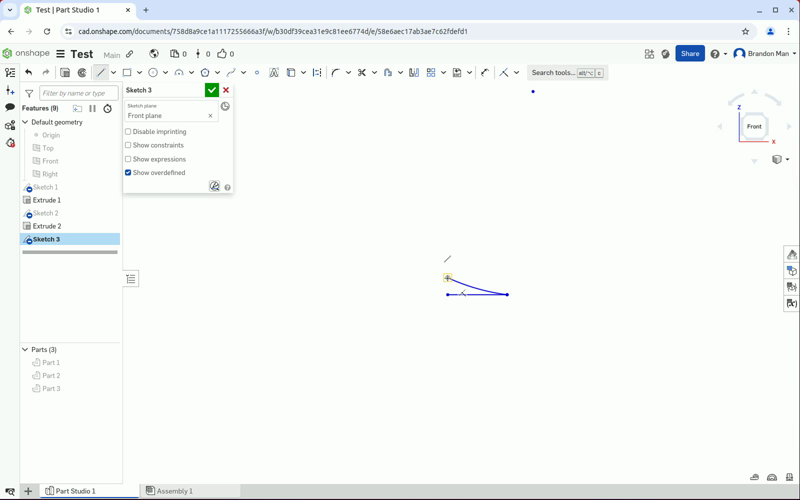
scroll(-6)
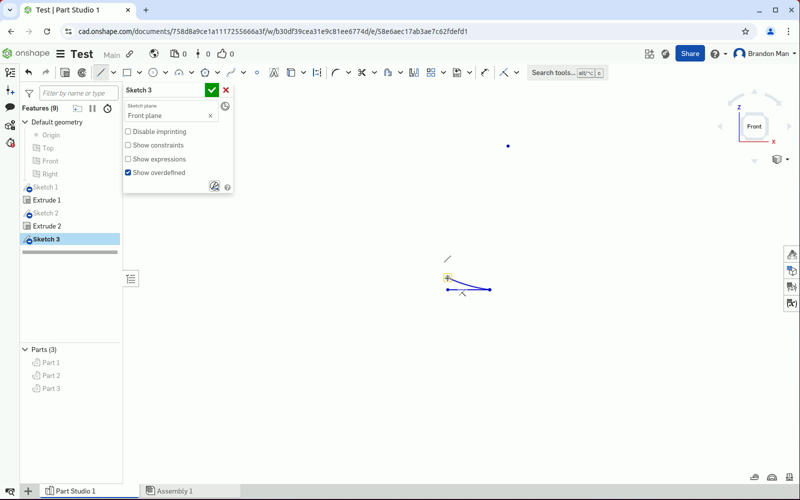
scroll(-6)
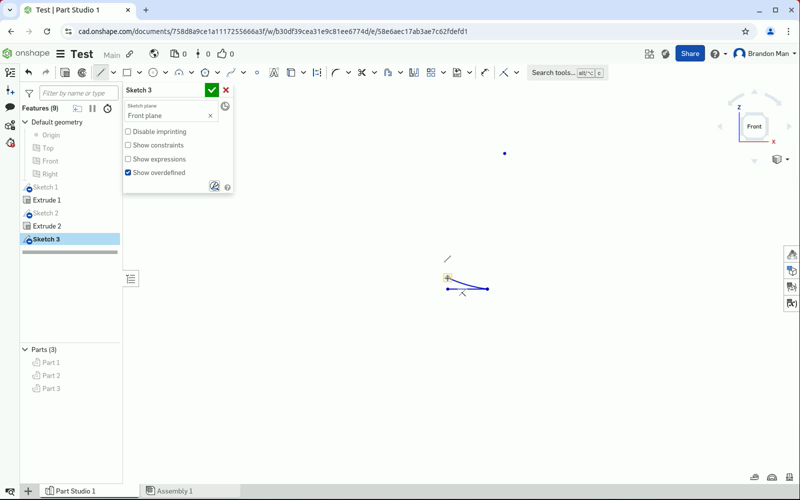
scroll(-6)
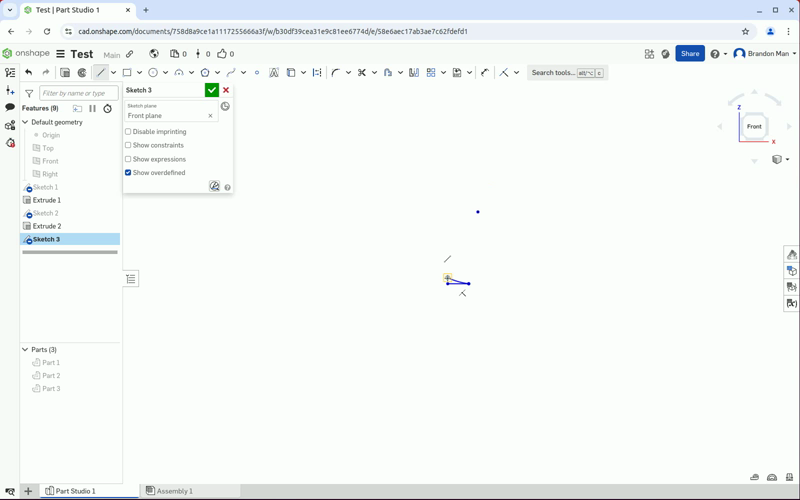
scroll(-6)
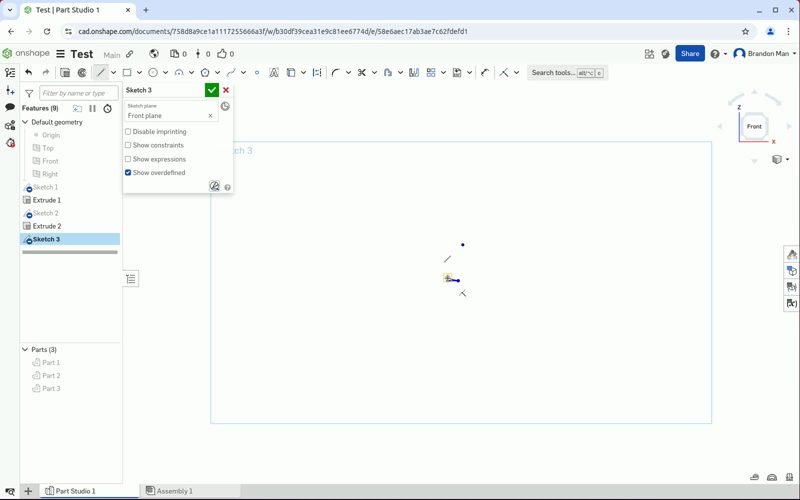
mouse_move(477, 277)
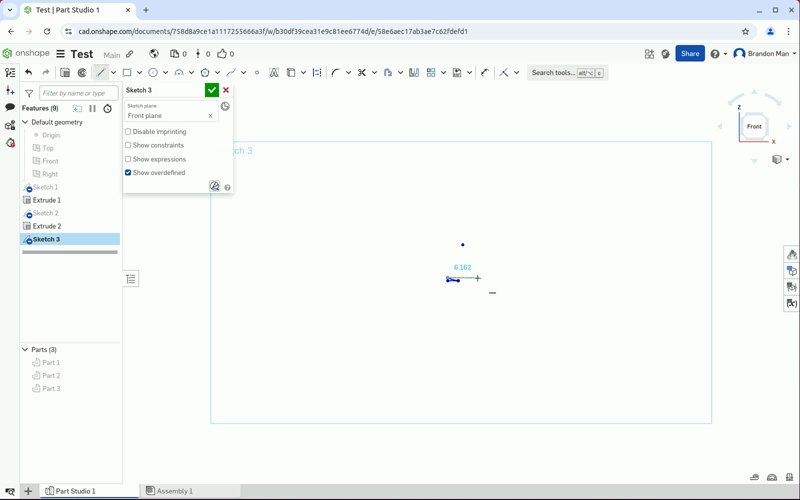
key_down(shift)
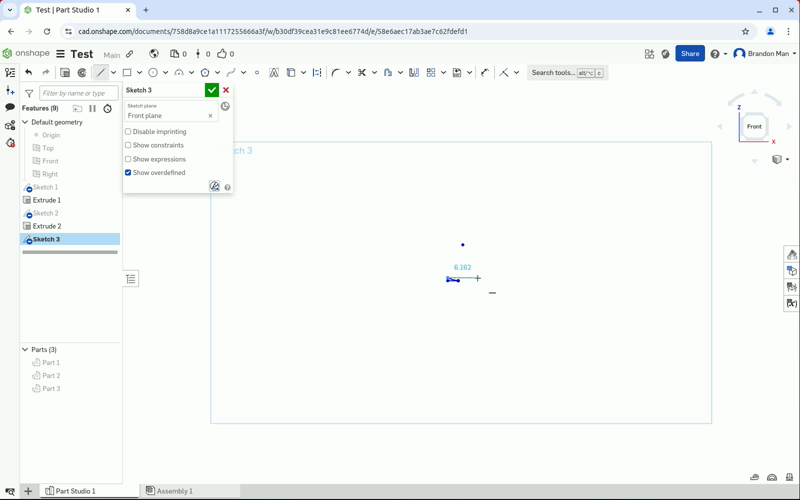
mouse_move(447, 280)
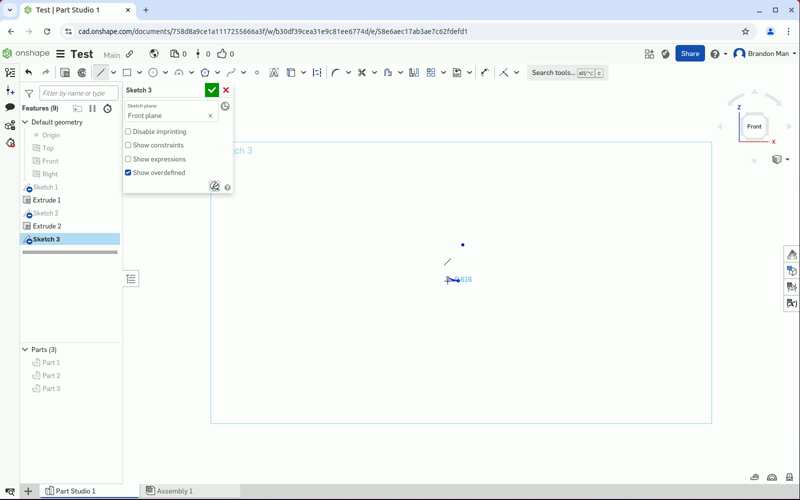
scroll(6)
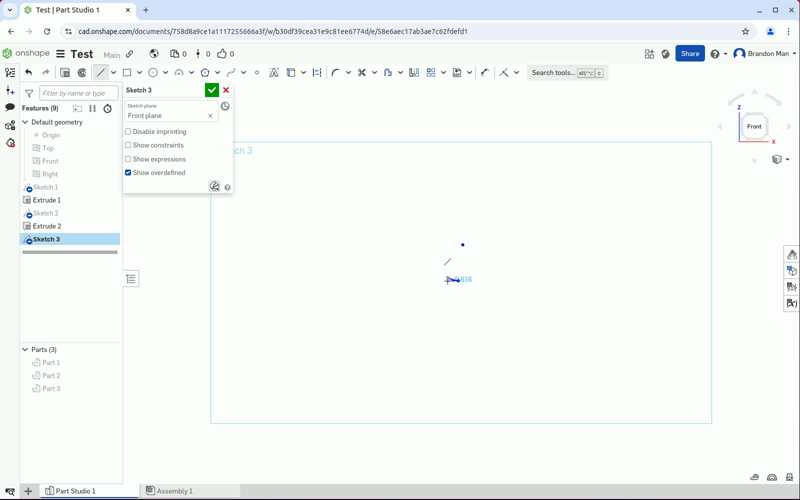
scroll(6)
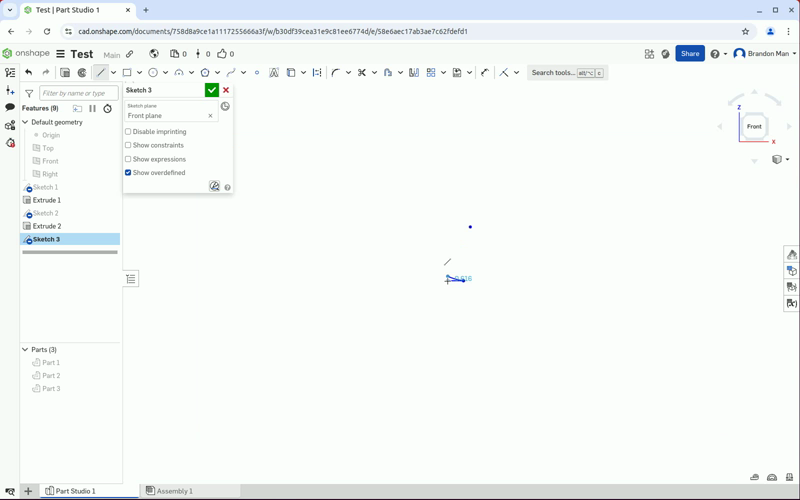
scroll(6)
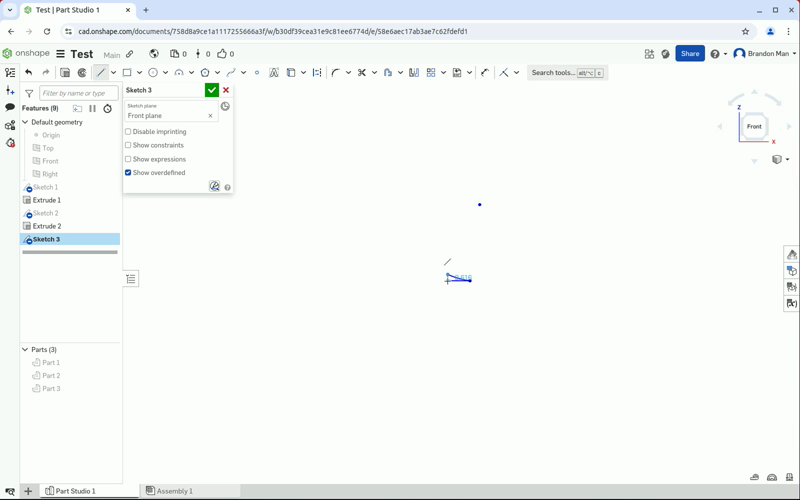
scroll(6)
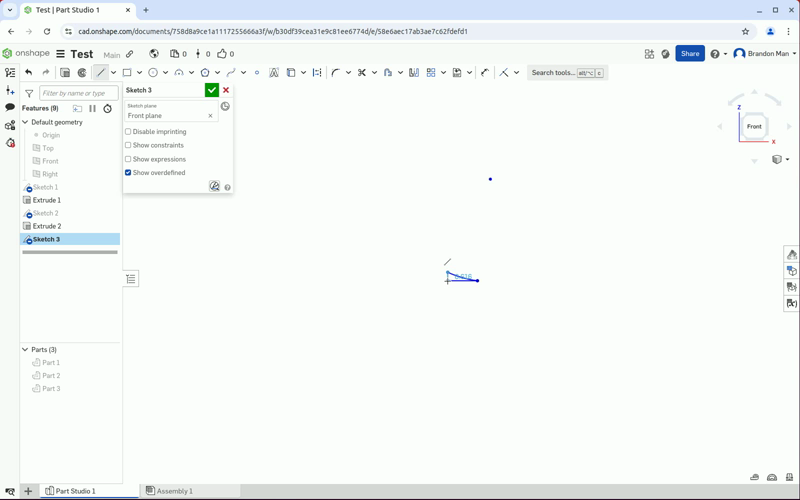
scroll(6)
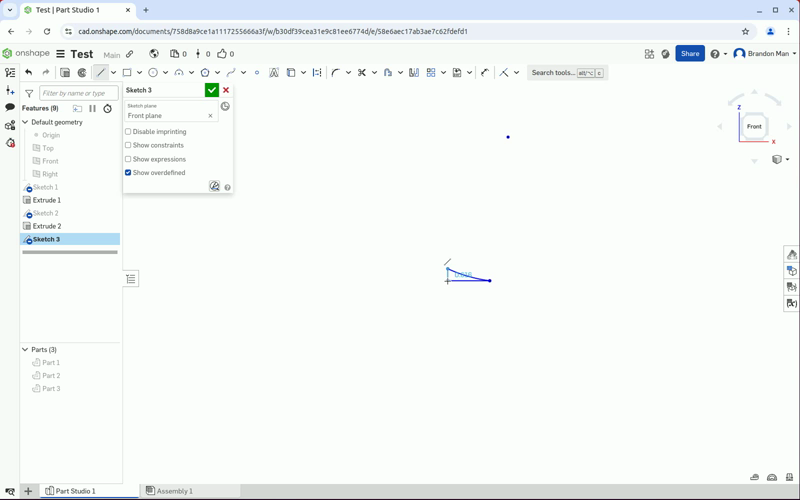
scroll(6)
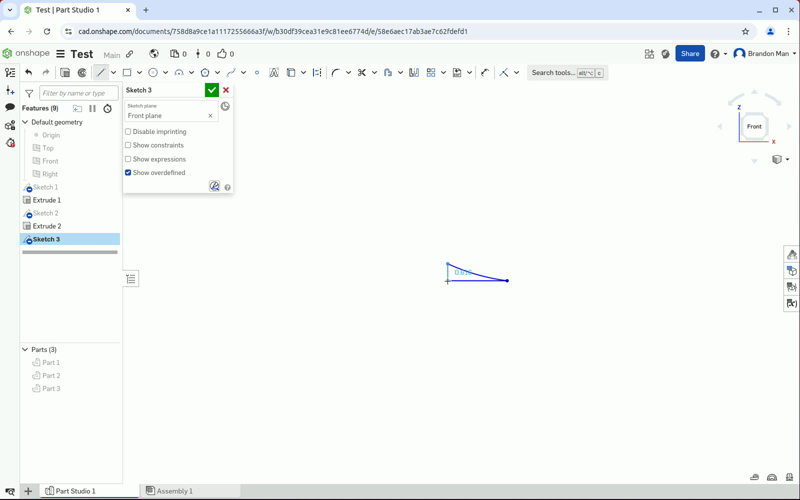
scroll(6)
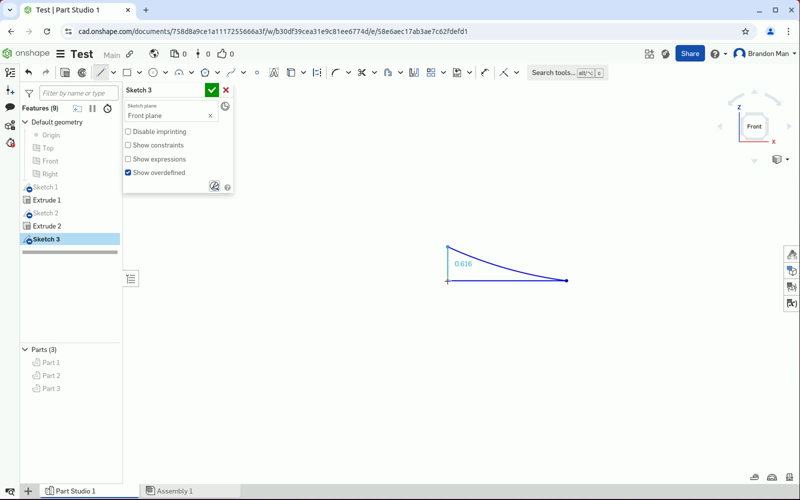
key_up(shift)
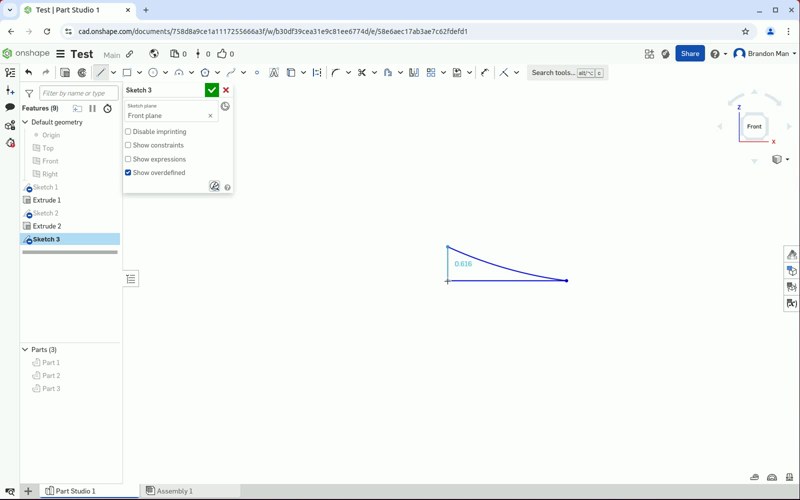
click(447, 280)
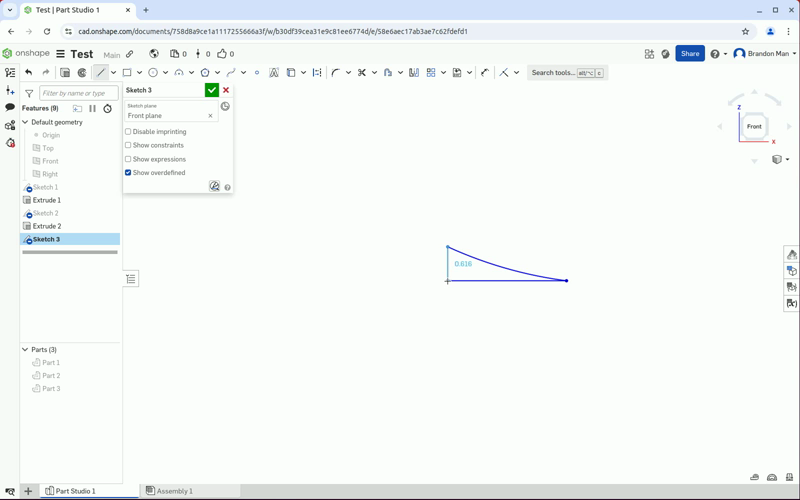
scroll(-6)
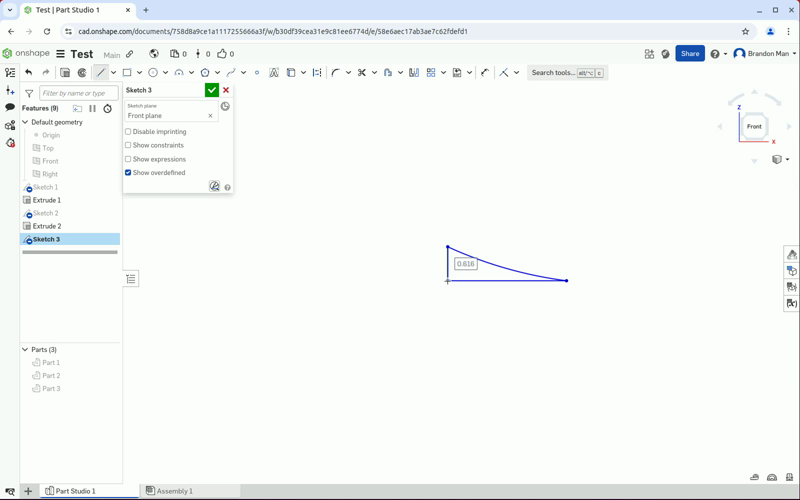
scroll(-6)
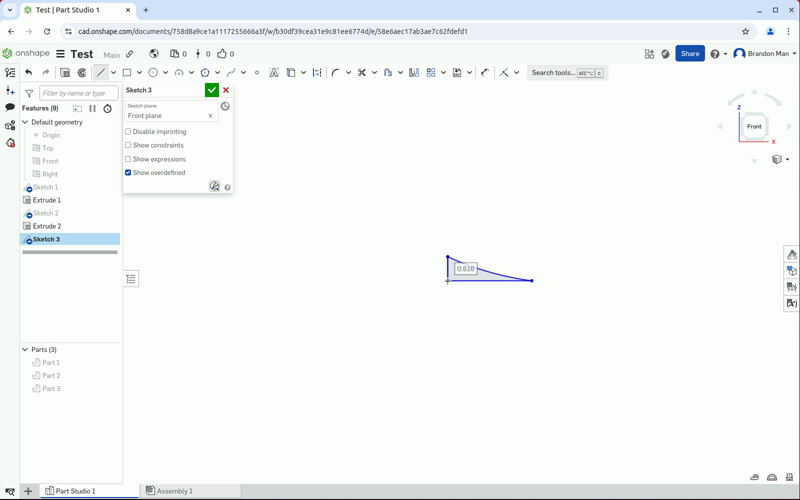
scroll(-6)
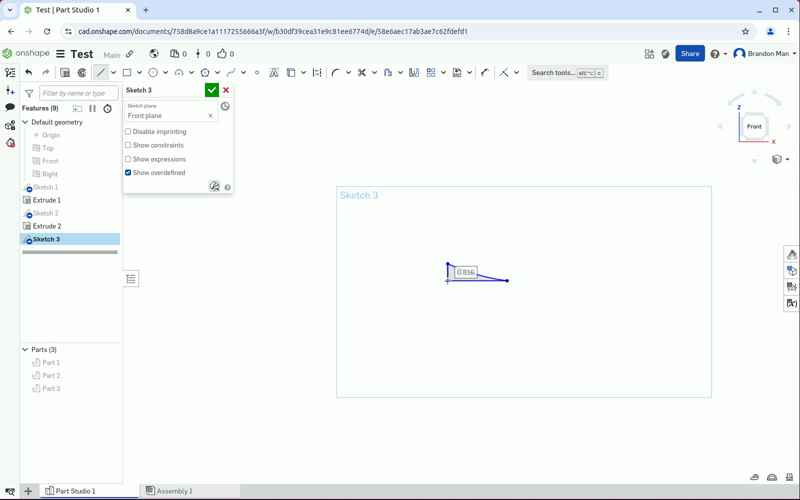
scroll(-6)
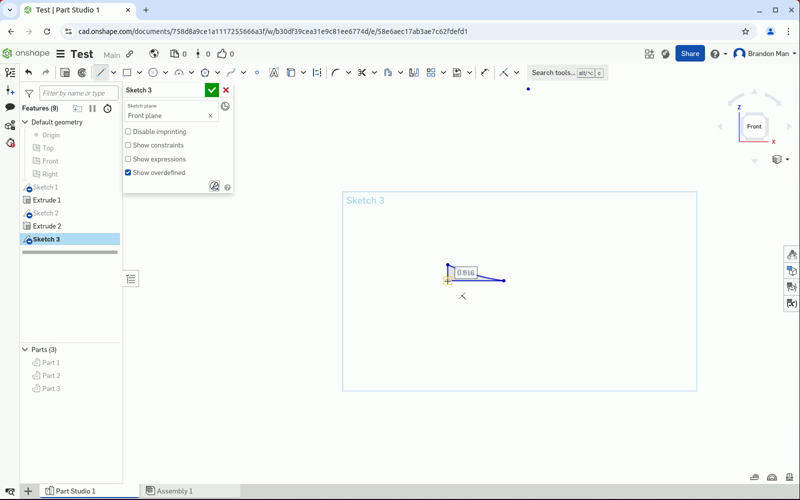
scroll(-6)
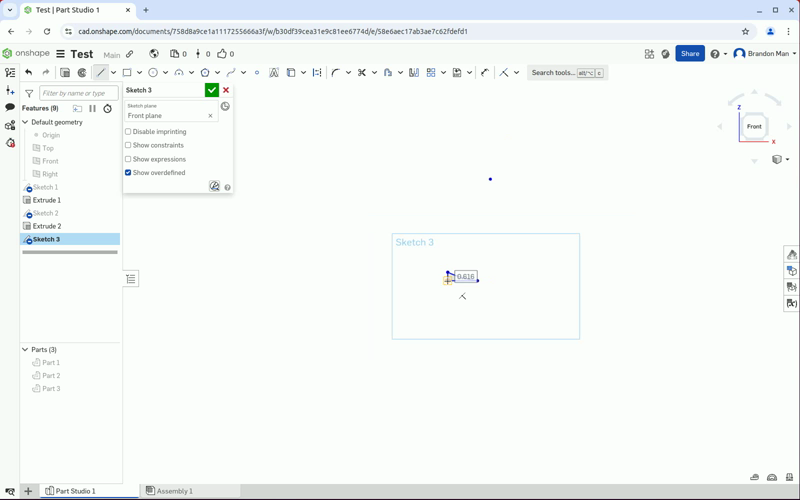
scroll(-6)
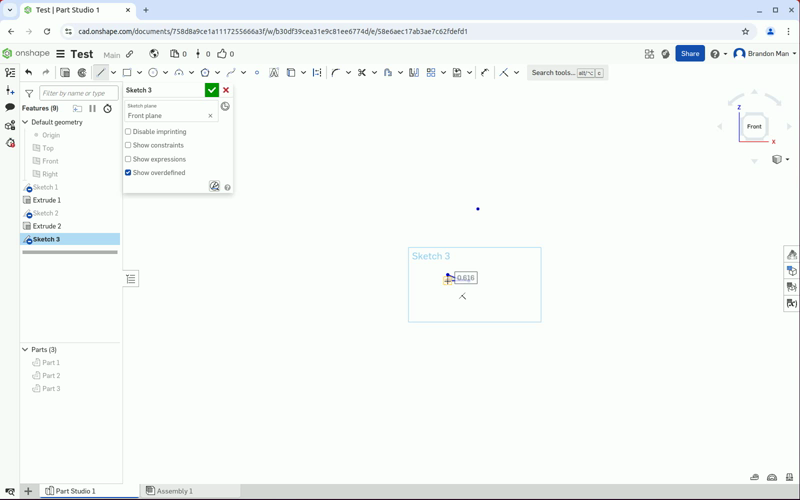
scroll(-6)
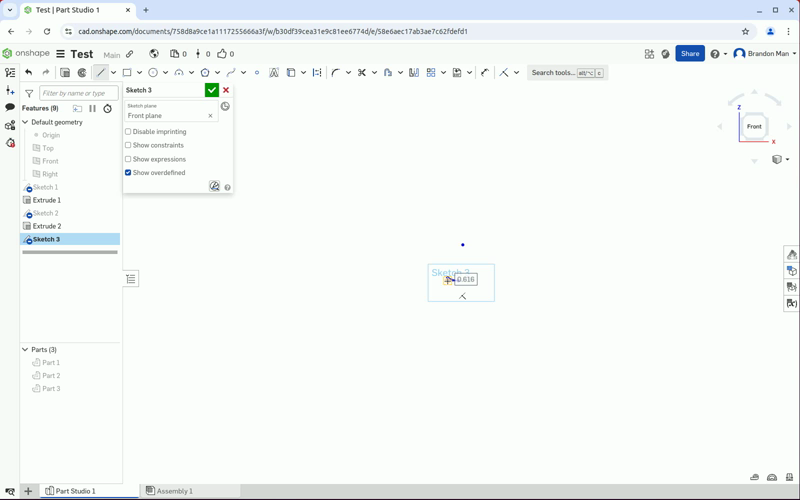
key(esc)
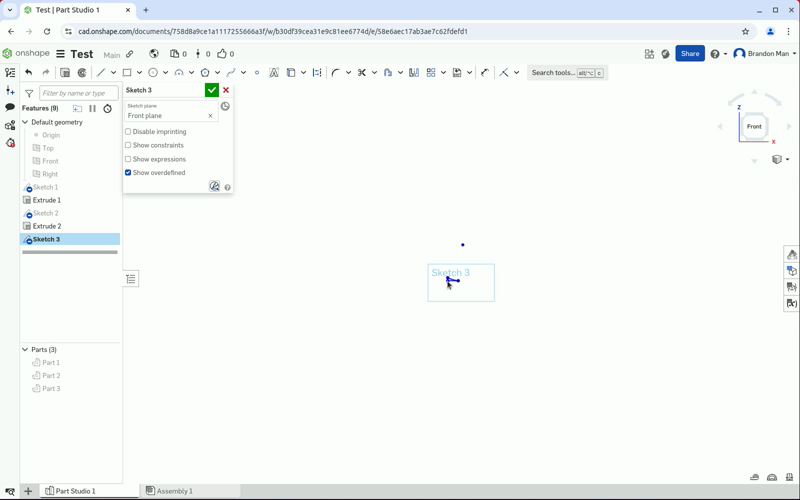
mouse_move(450, 279)
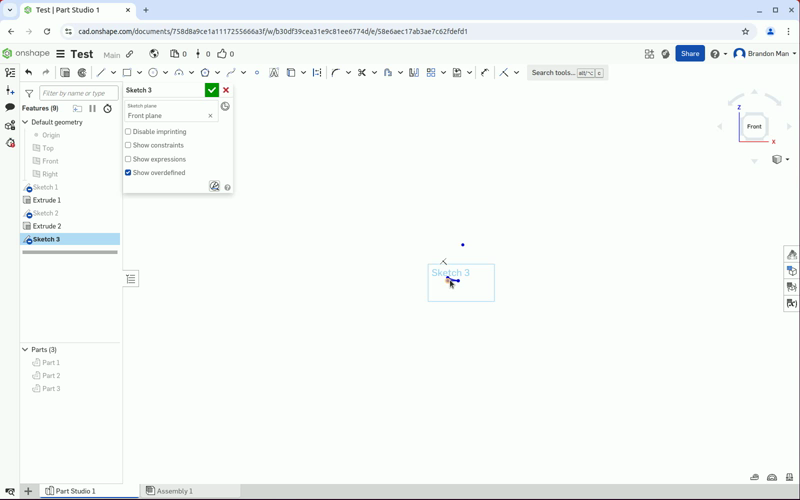
scroll(6)
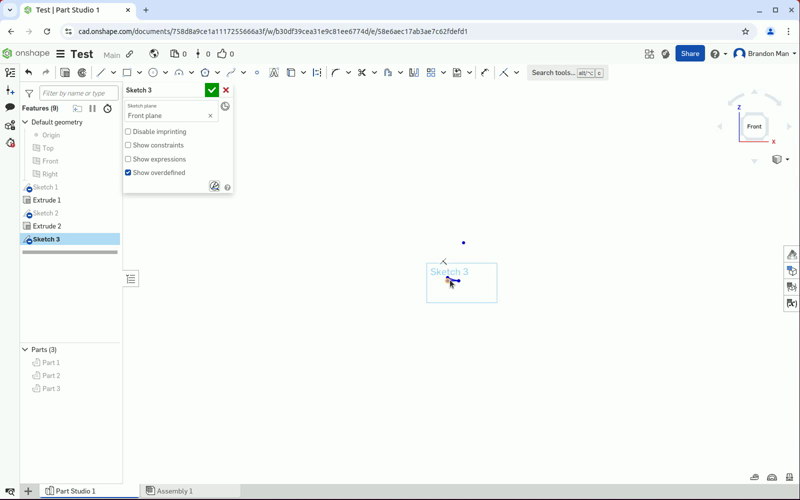
scroll(6)
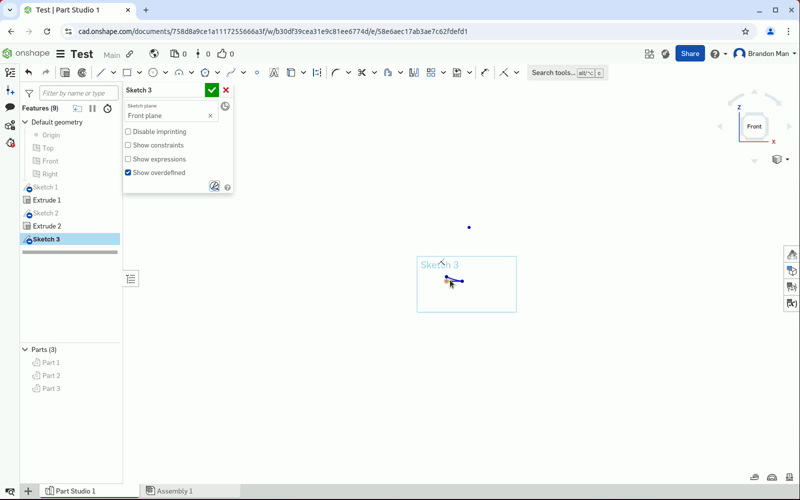
scroll(6)
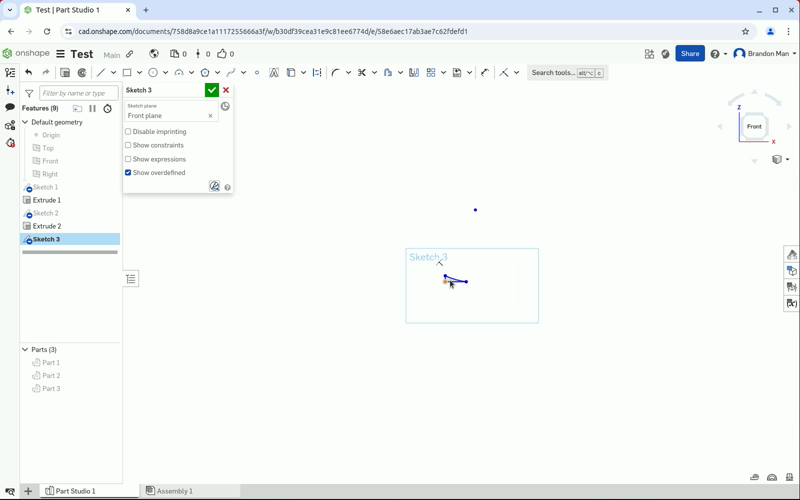
scroll(6)
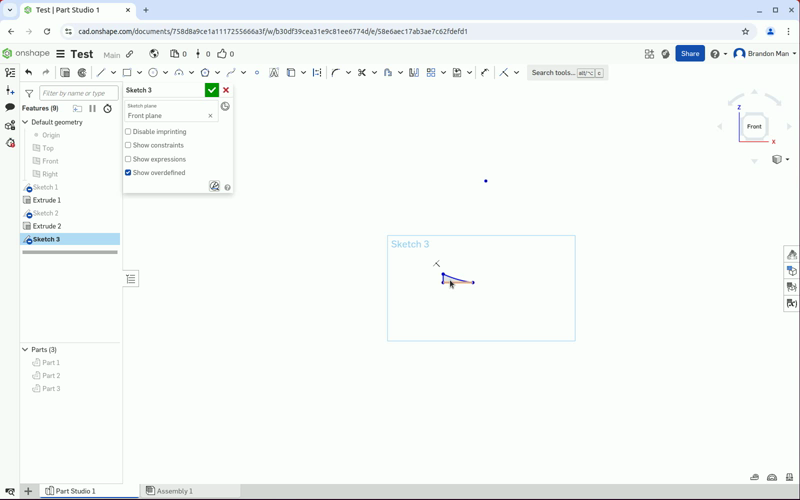
scroll(6)
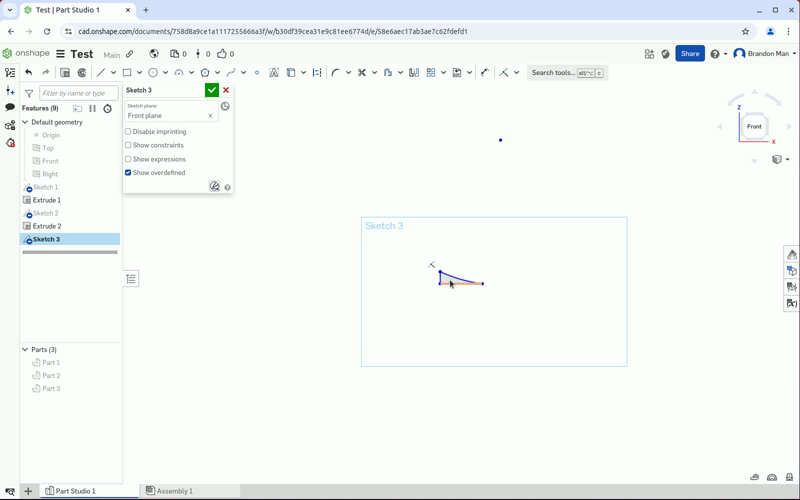
scroll(6)
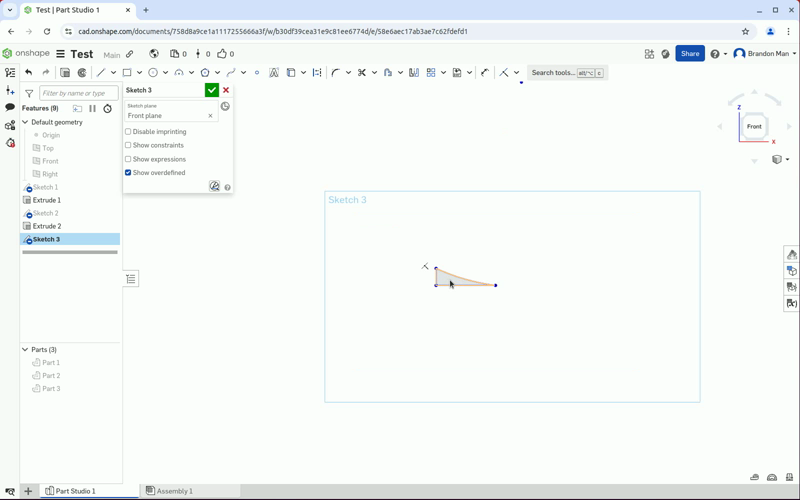
scroll(6)
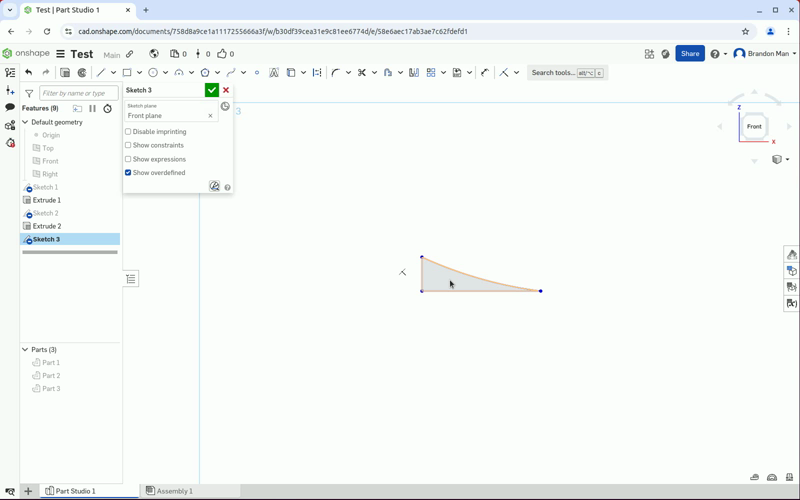
click(450, 279)
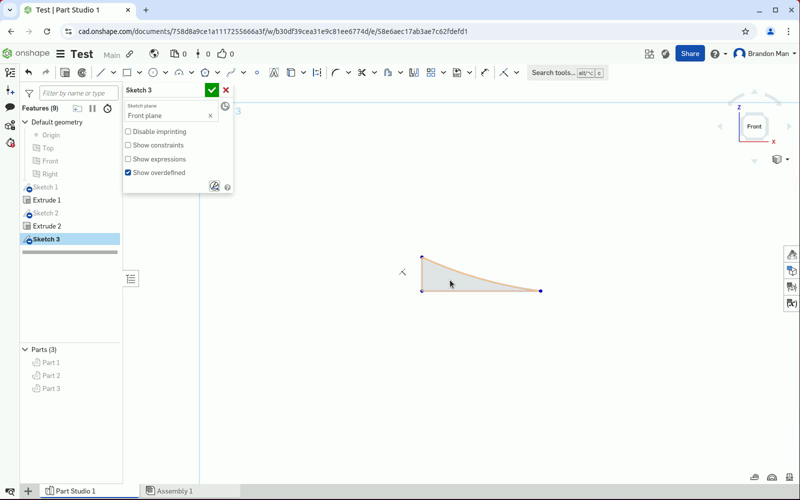
scroll(-6)
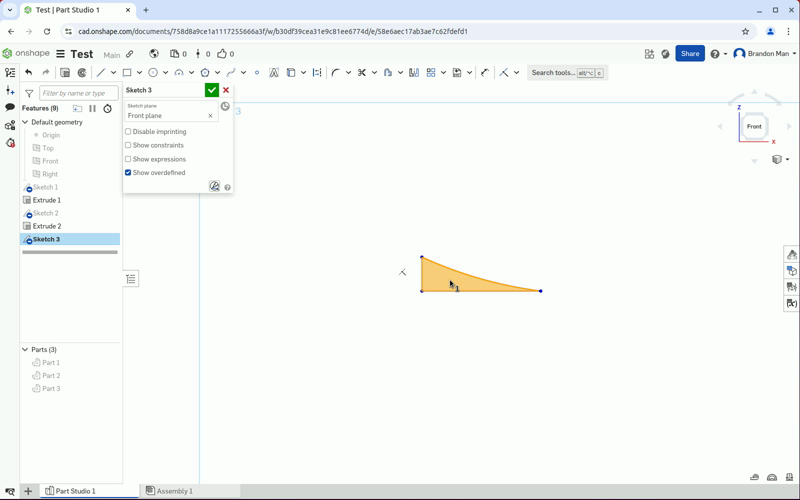
scroll(-6)
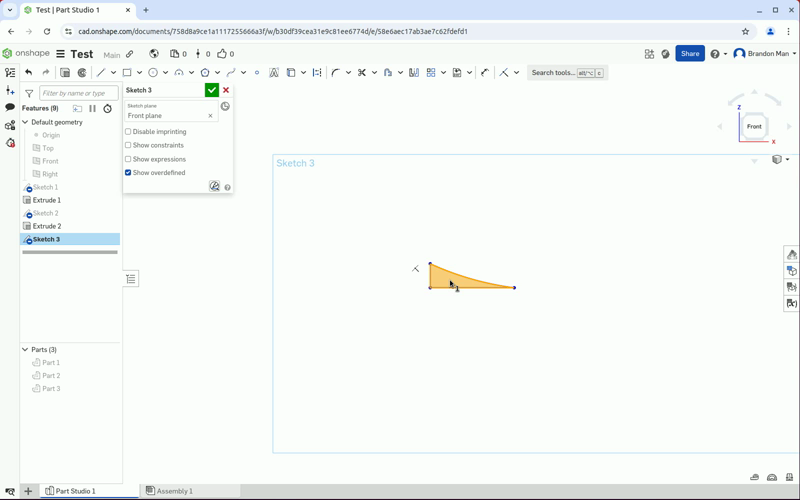
scroll(-6)
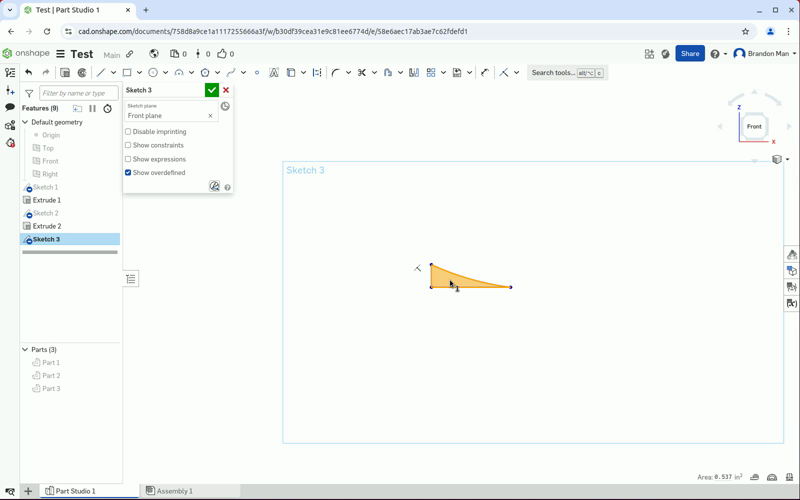
scroll(-6)
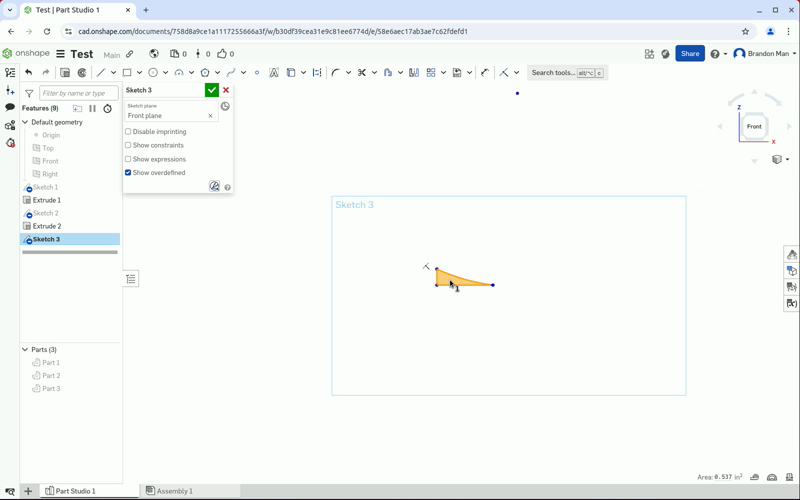
scroll(-6)
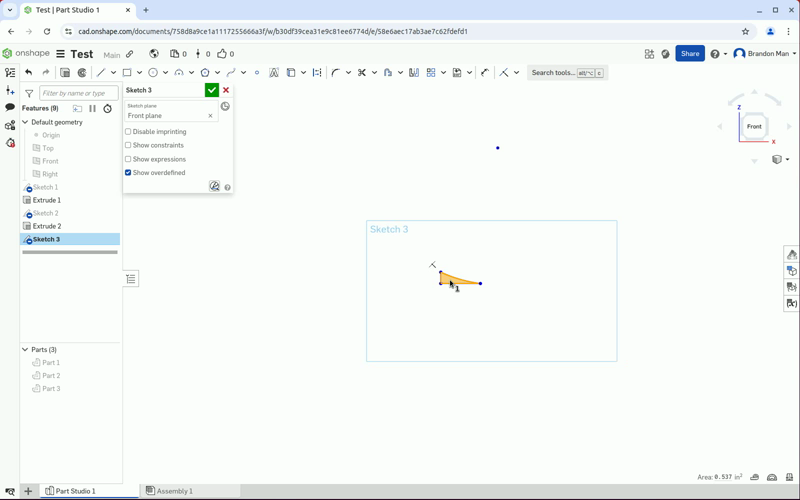
scroll(-6)
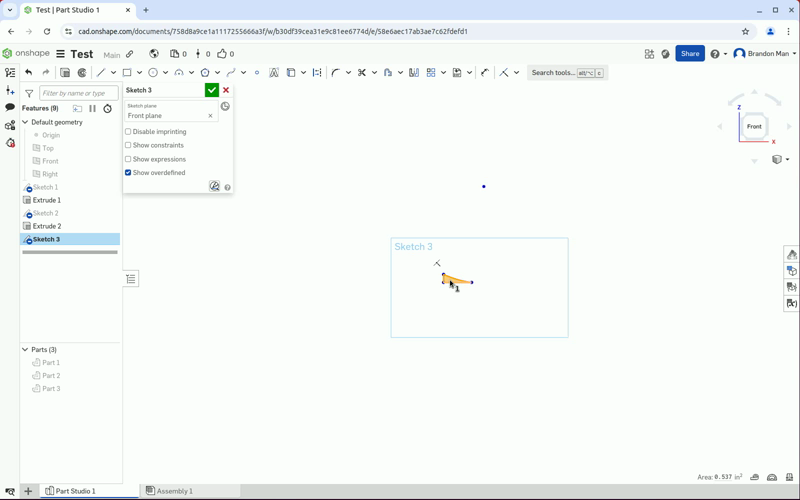
scroll(-6)
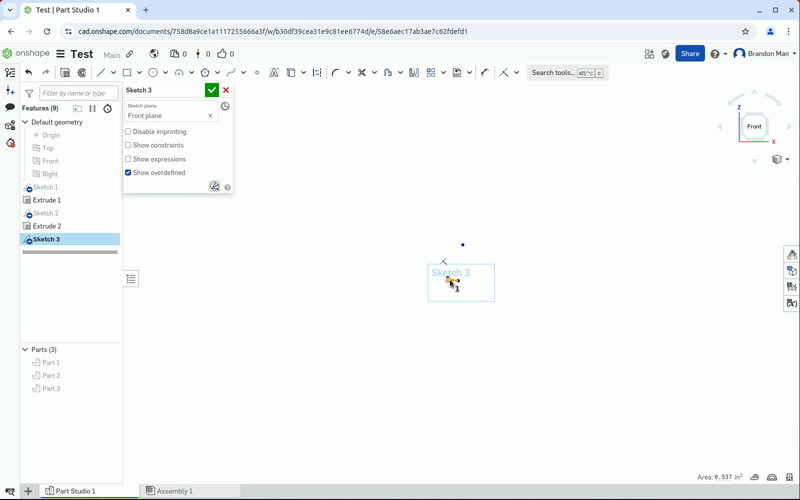
mouse_move(73, 352)
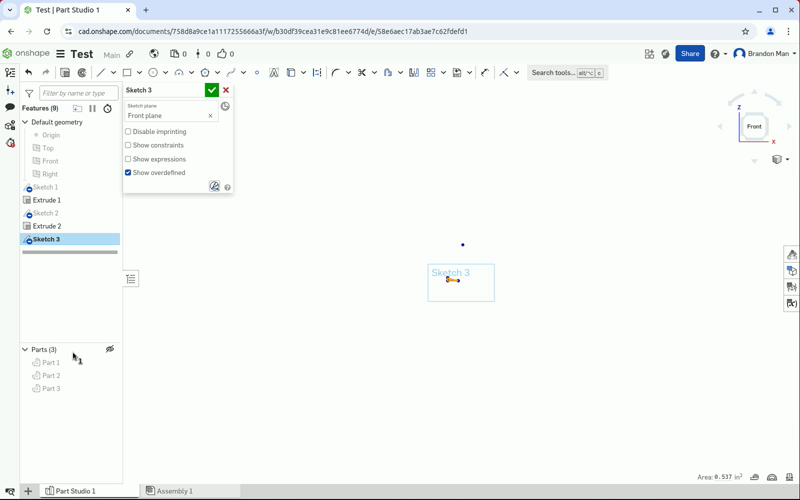
key(shift+y)
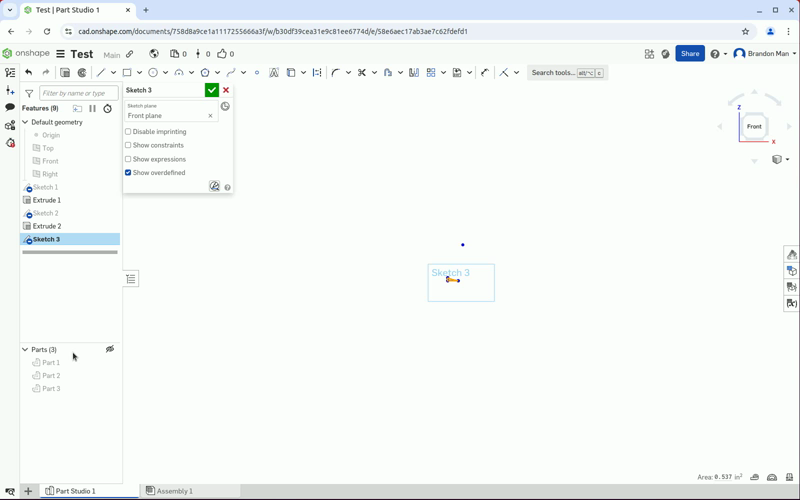
key(shift+e)
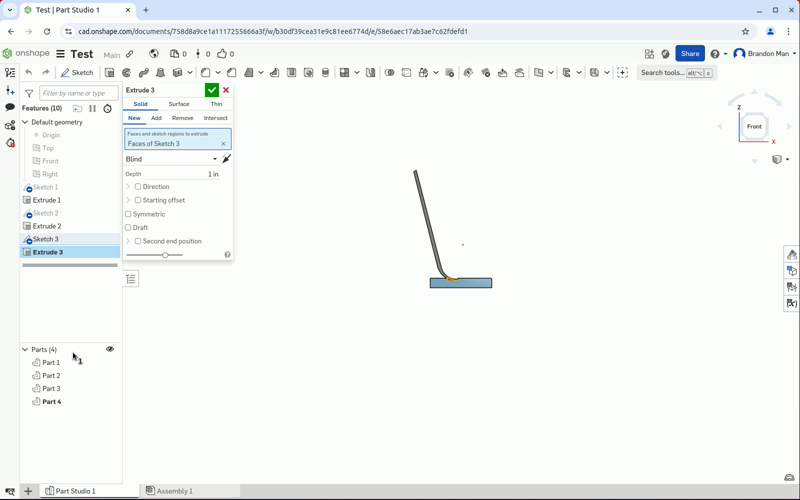
mouse_move(143, 106)
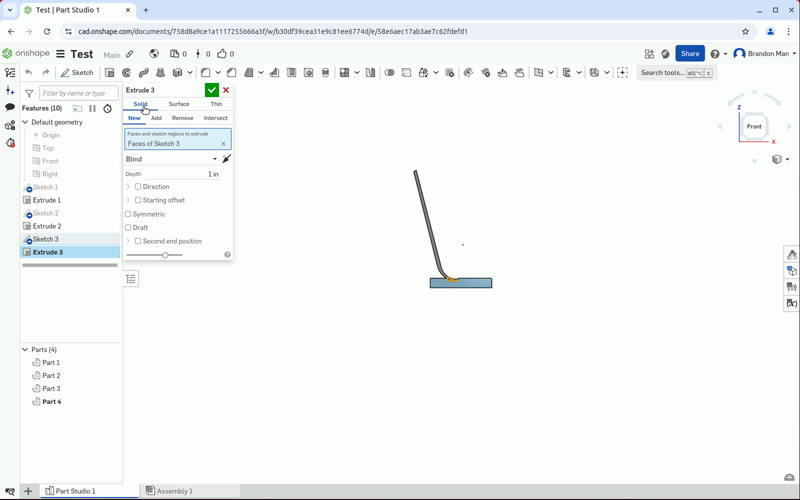
click(143, 106)
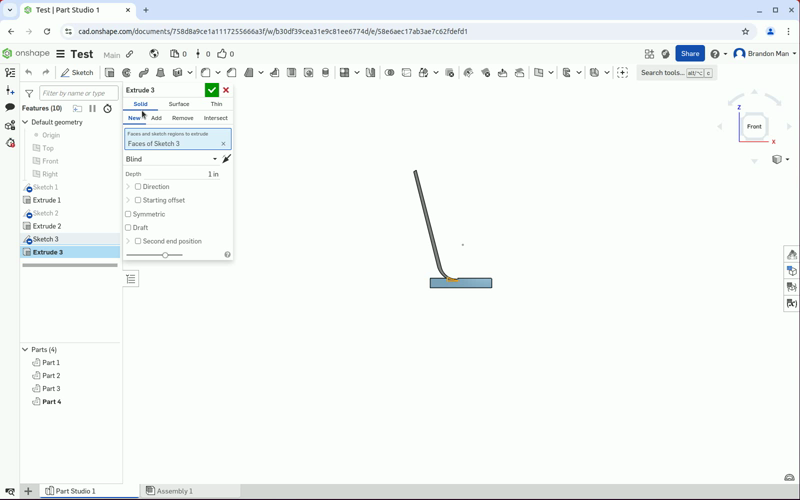
mouse_move(137, 120)
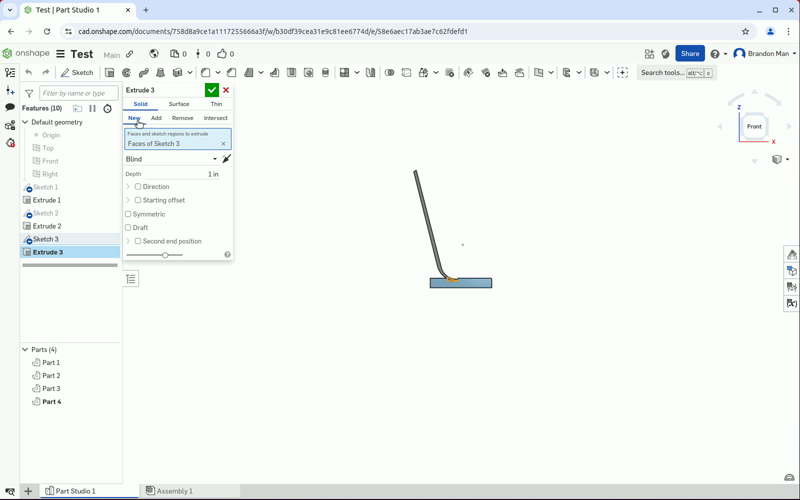
click(137, 120)
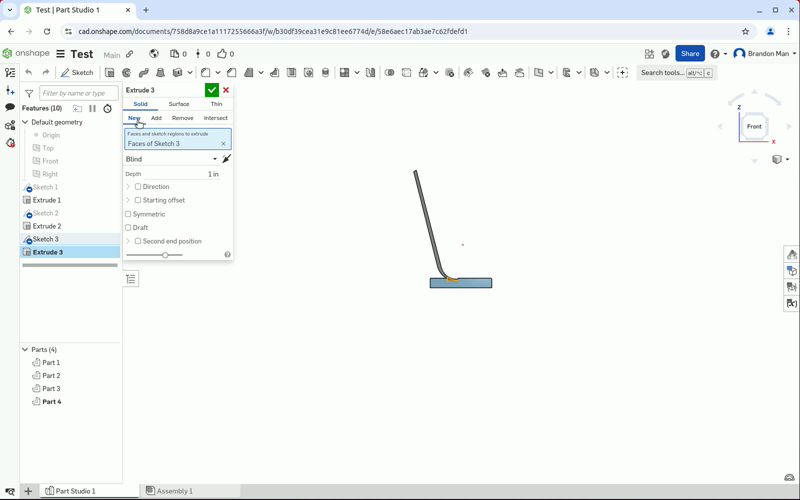
key(tab, 4)
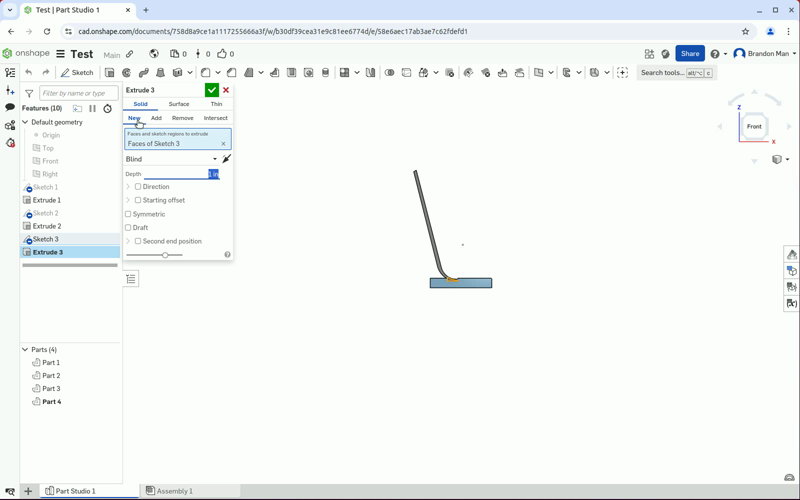
text(22.146)
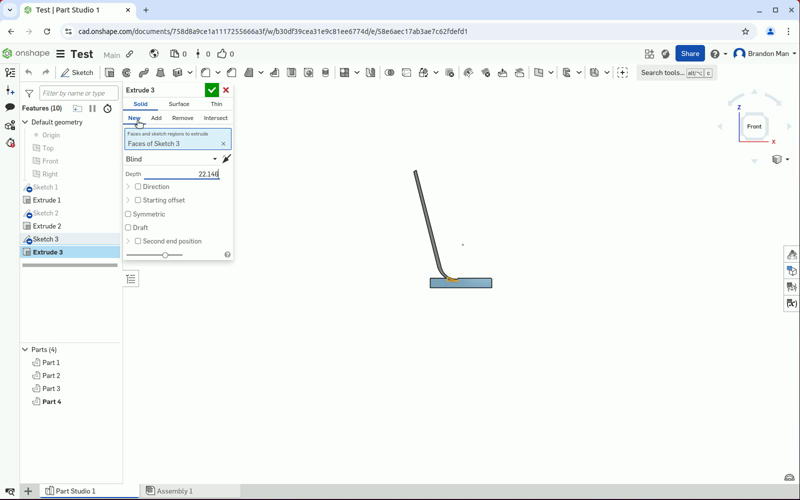
key(tab, 3)
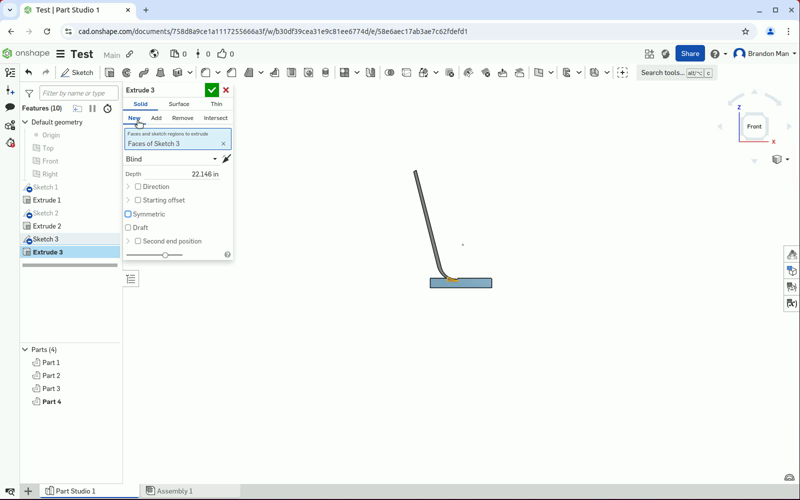
key(space)
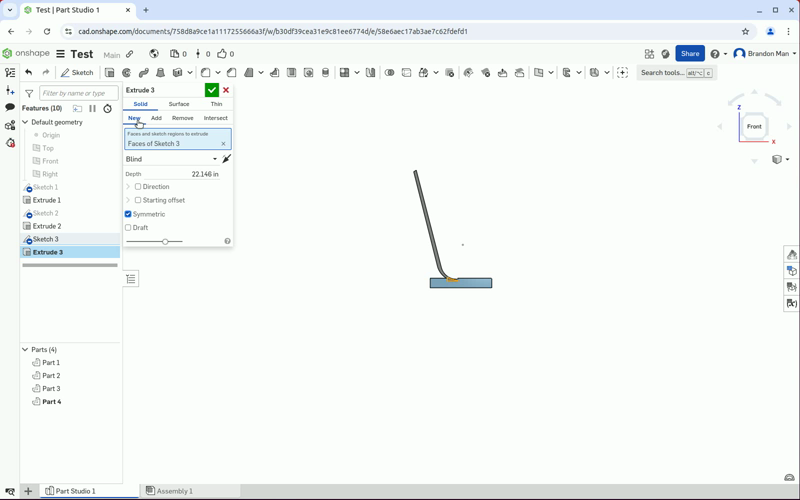
key(enter)
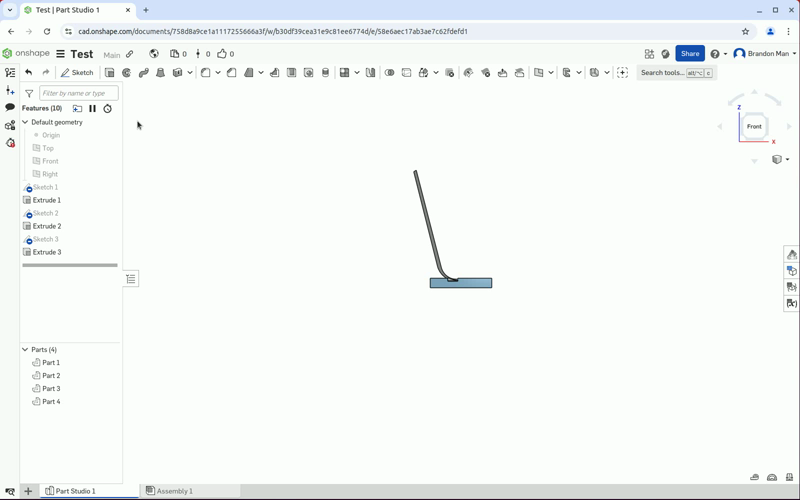
key(shift+h)
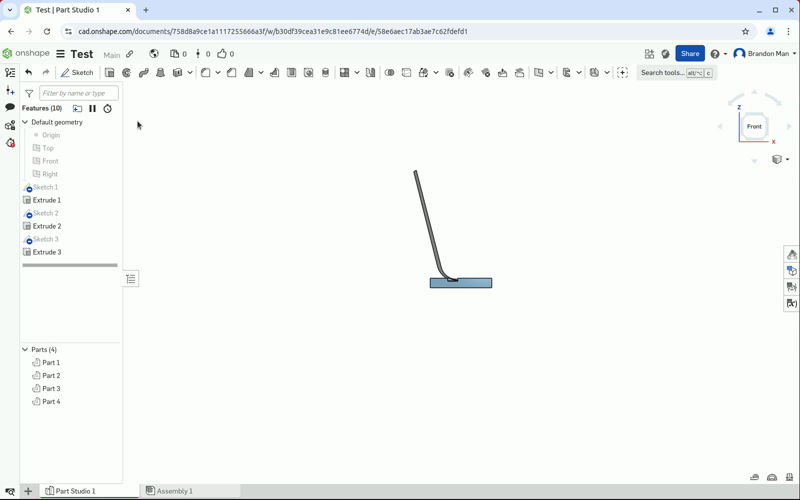
key(shift+h)
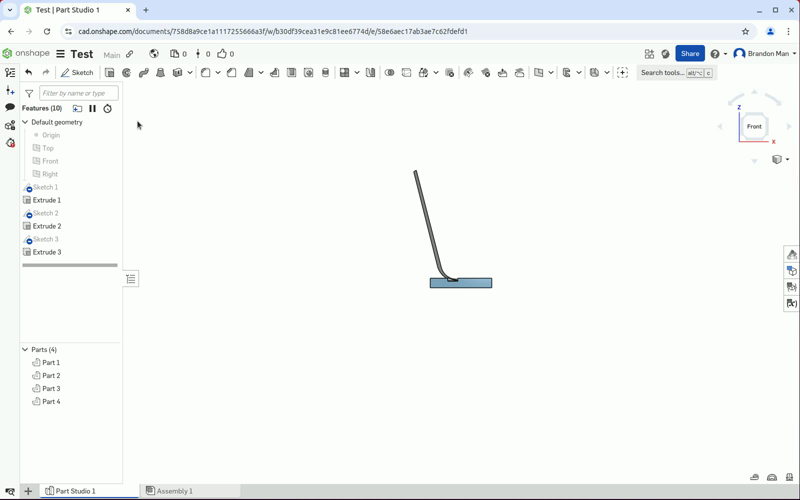
mouse_move(73, 189)
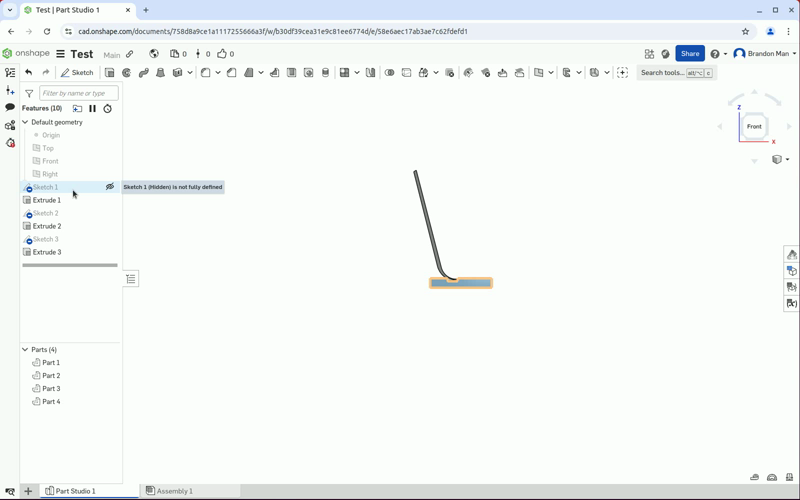
click(73, 189)
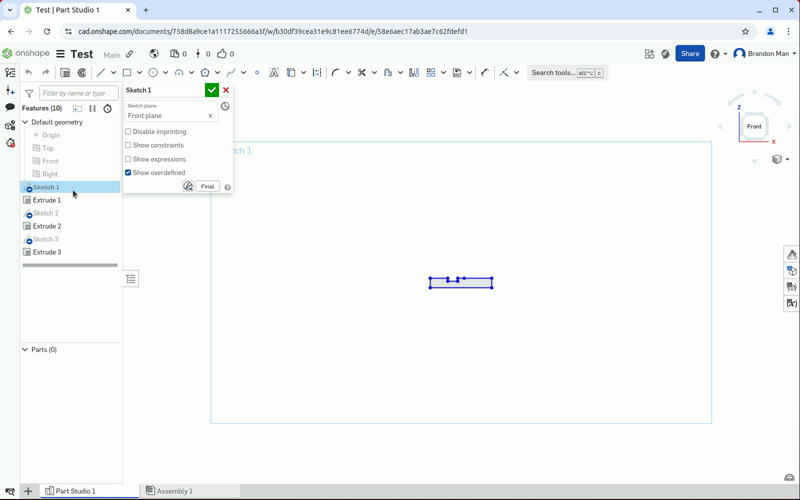
mouse_move(229, 92)
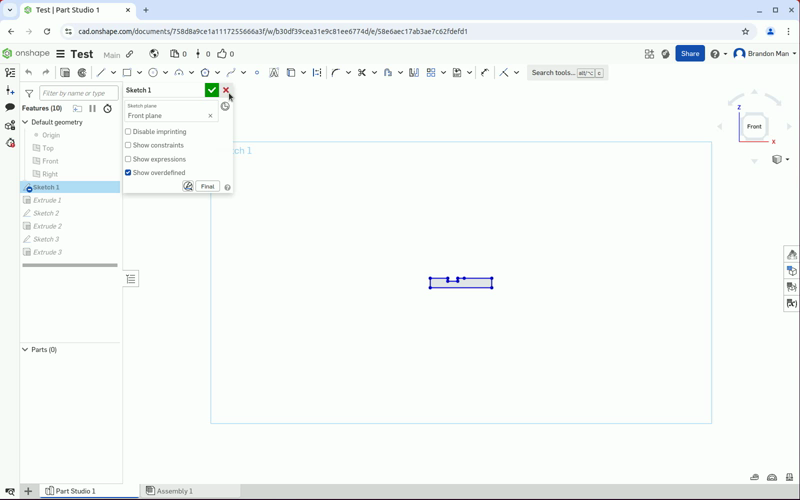
click(229, 92)
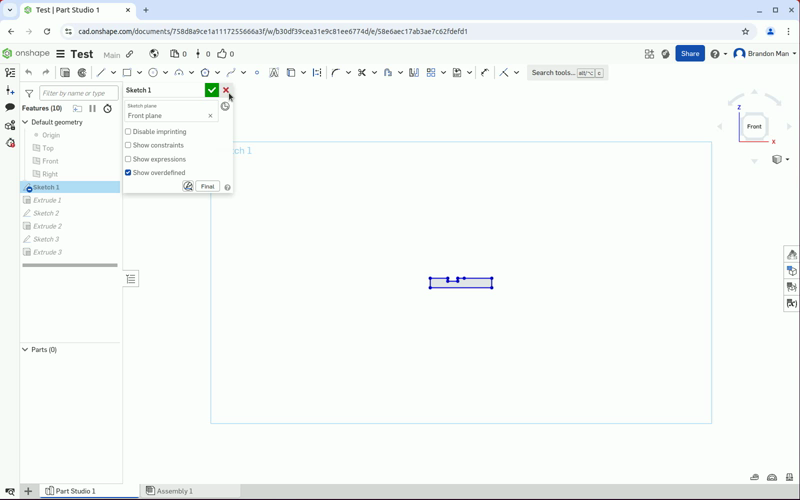
key(shift+s)
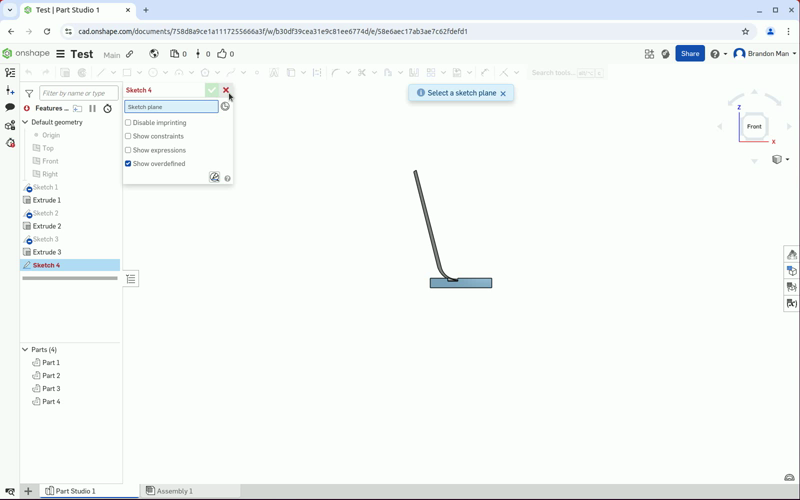
mouse_move(73, 163)
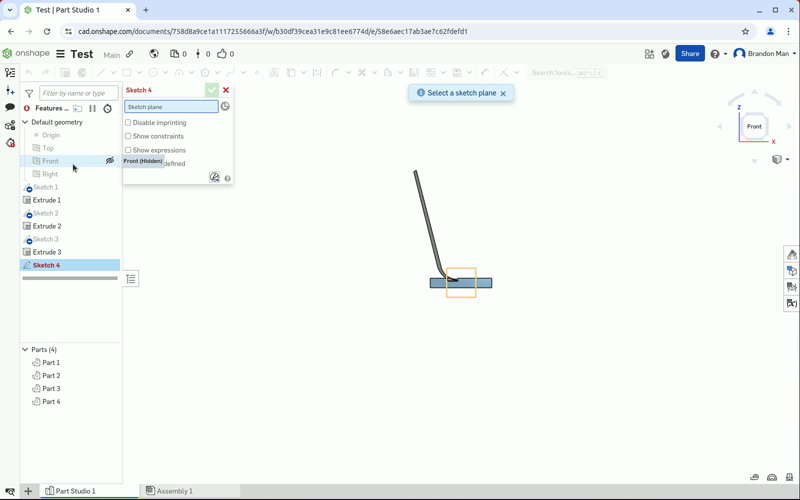
click(73, 163)
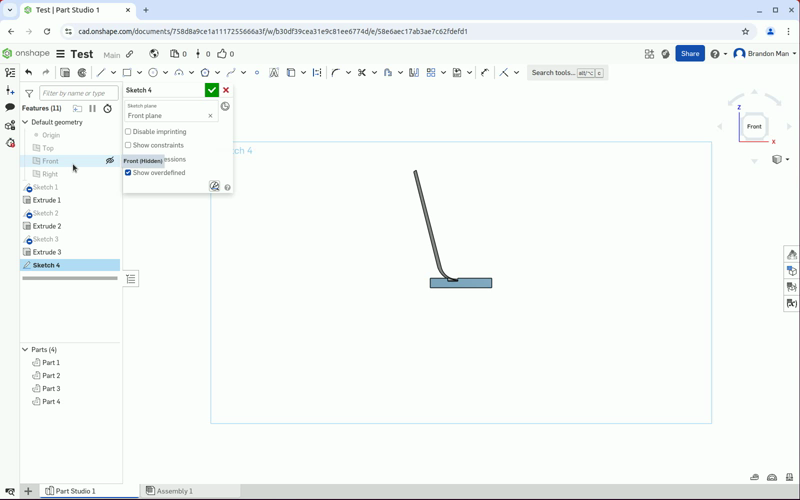
mouse_move(73, 352)
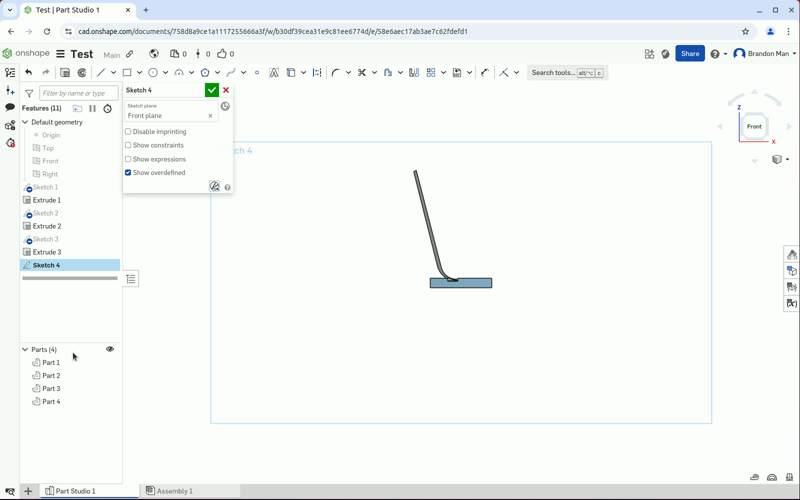
key(y)
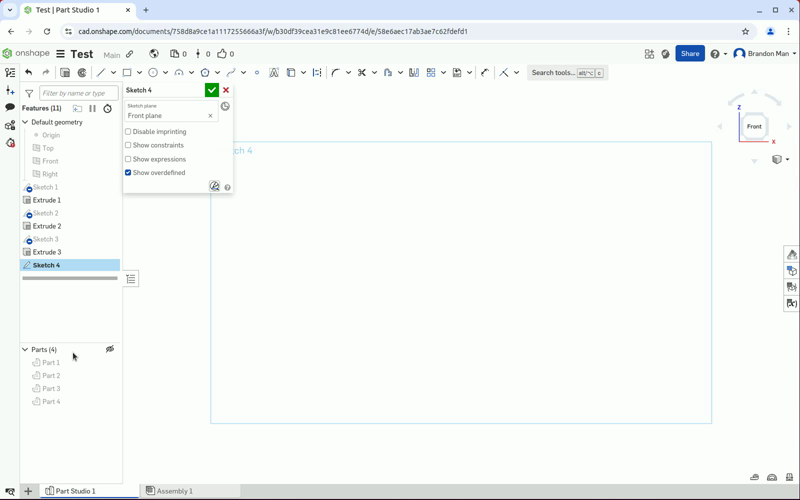
key(a)
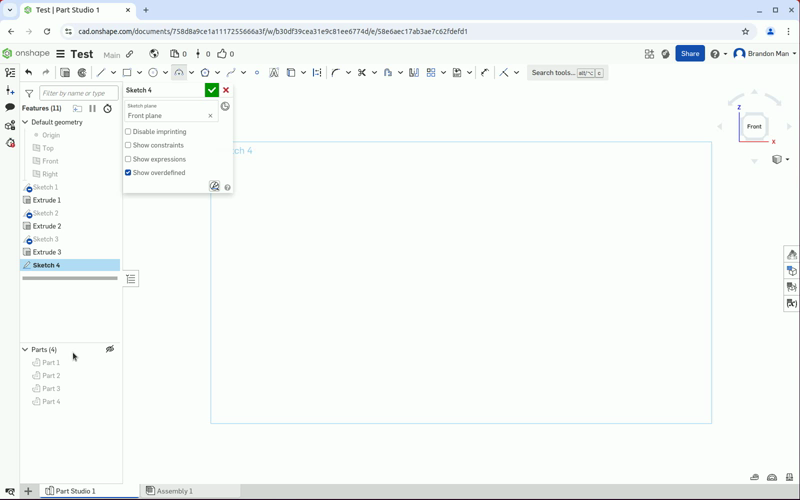
key_down(shift)
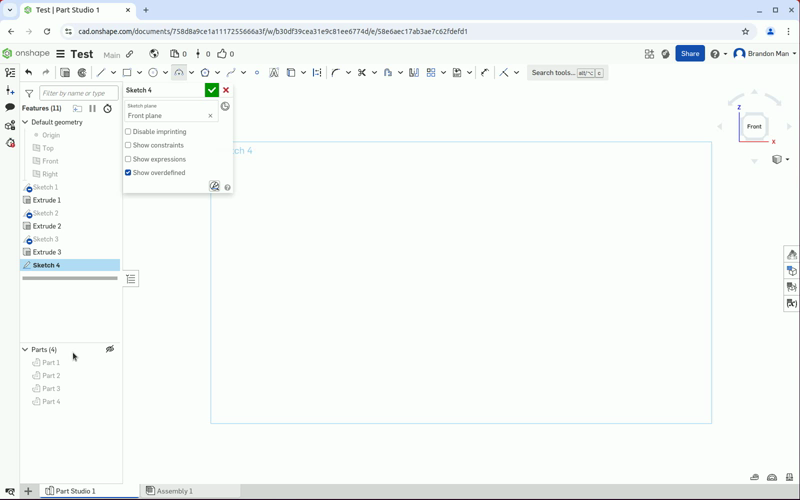
mouse_move(447, 278)
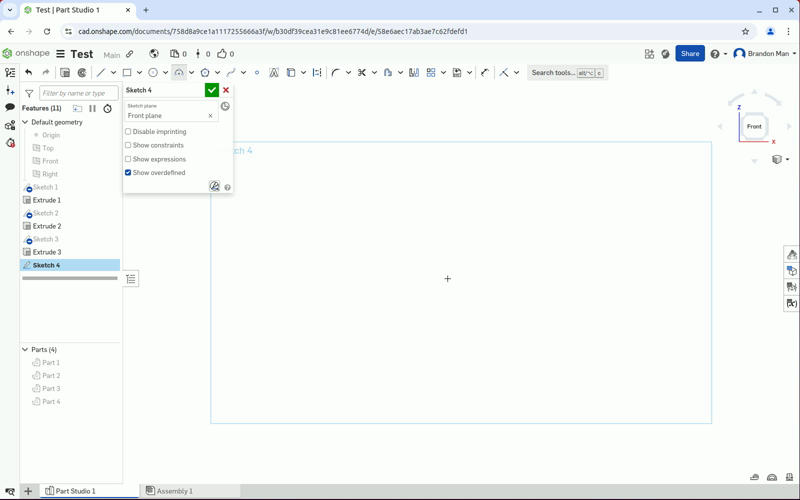
click(447, 278)
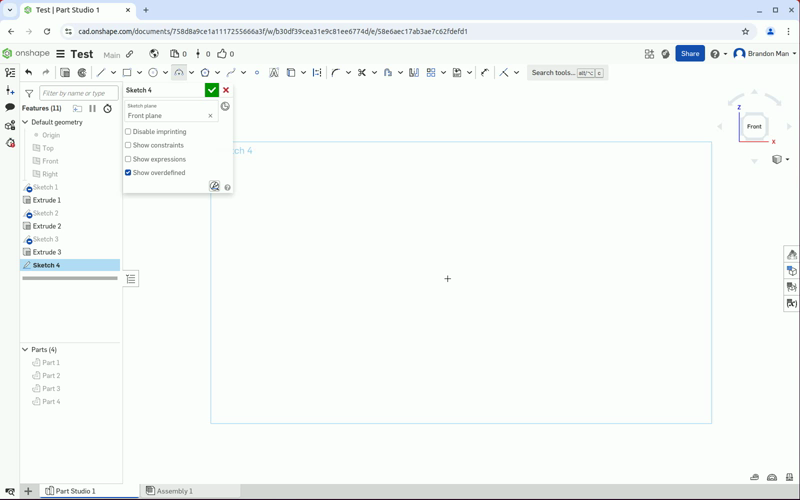
key_up(shift)
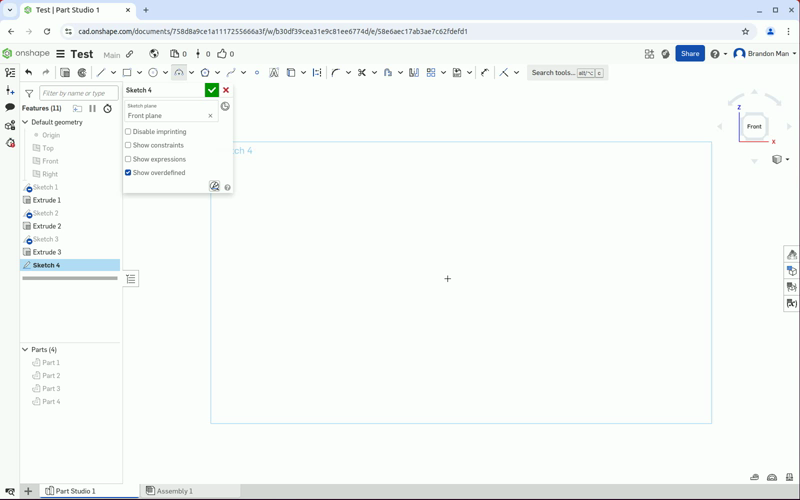
key_down(shift)
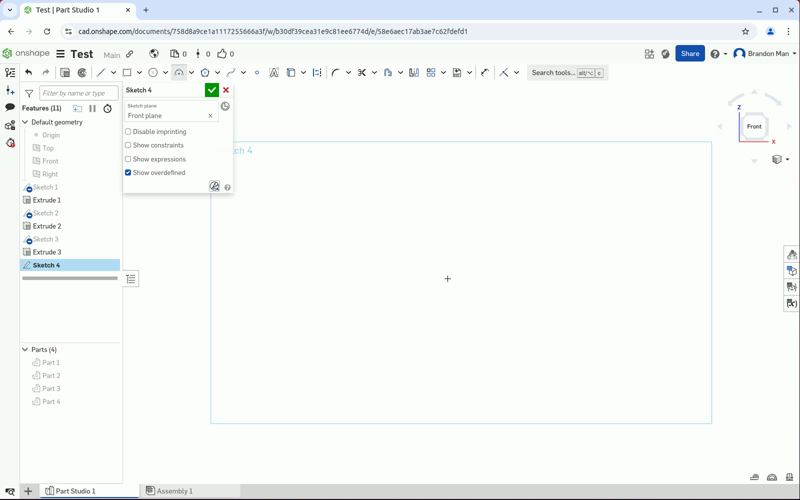
mouse_move(458, 281)
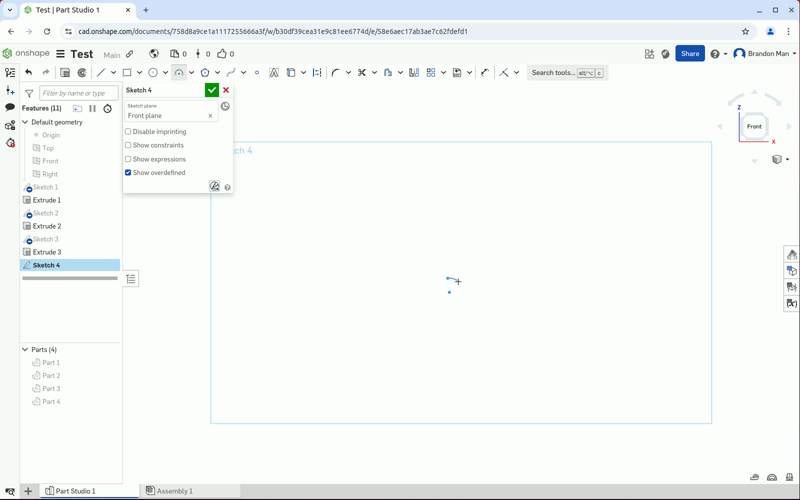
click(458, 281)
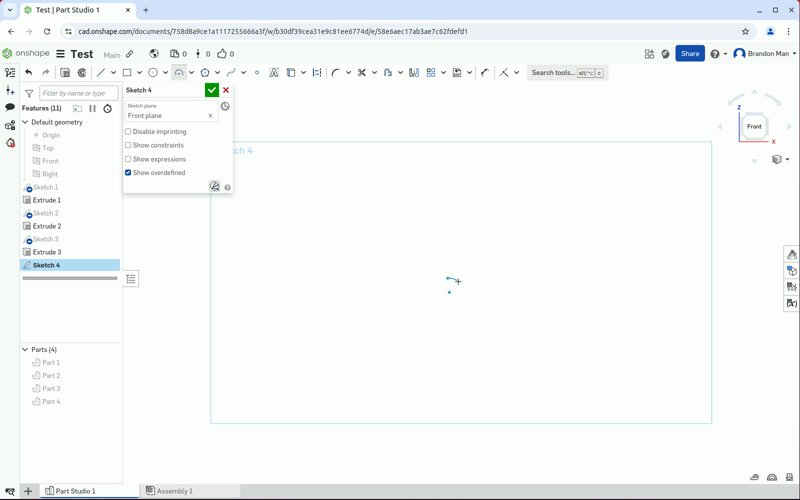
mouse_move(453, 280)
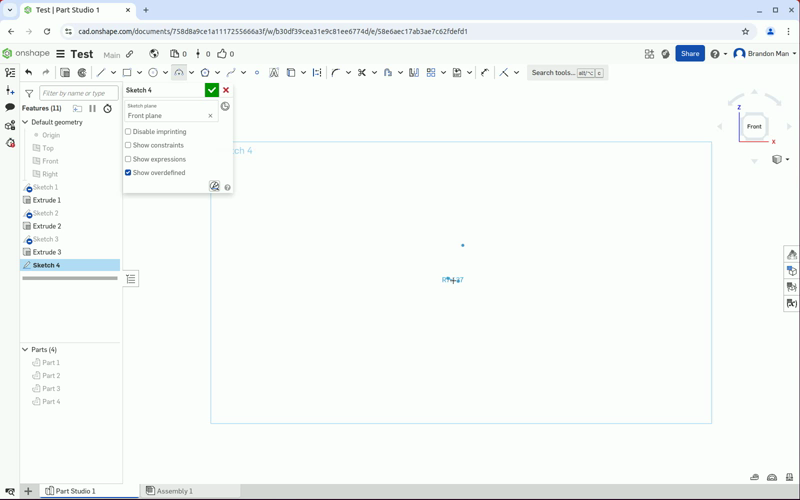
click(453, 280)
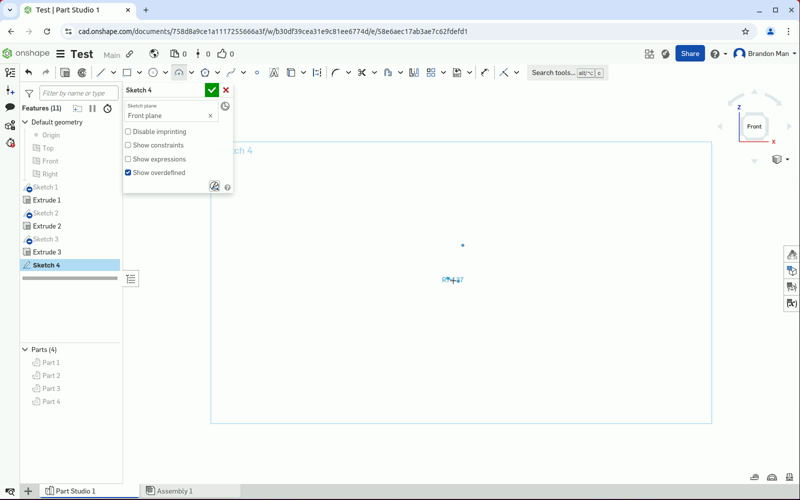
key_up(shift)
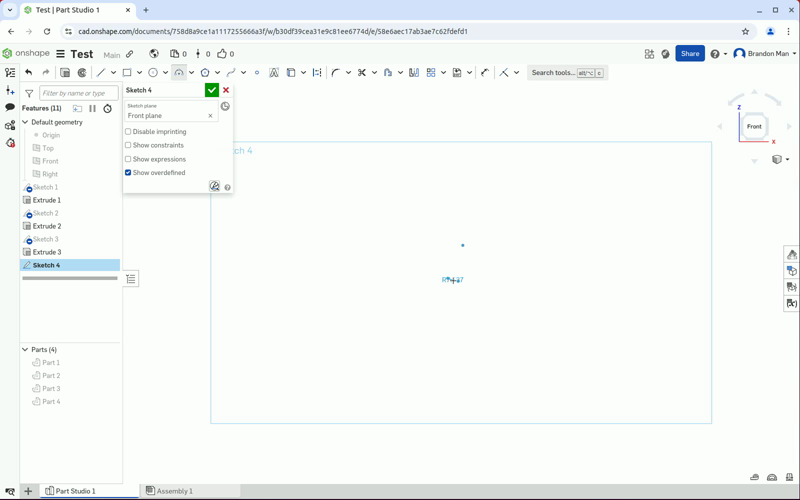
key(esc)
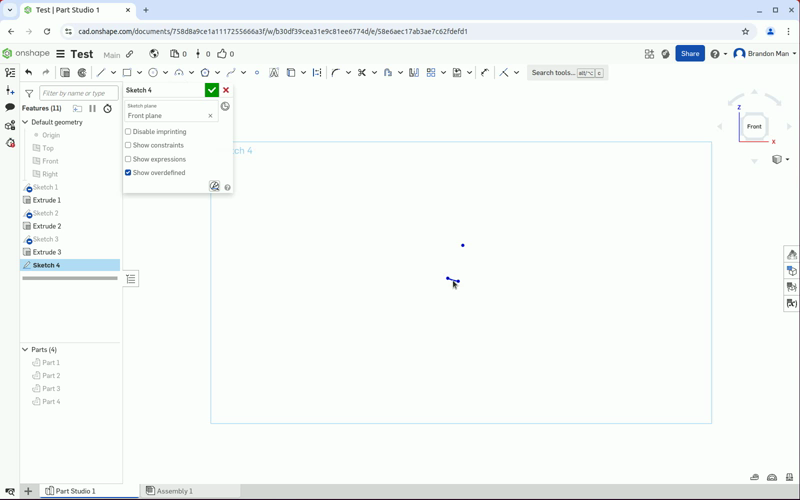
key(l)
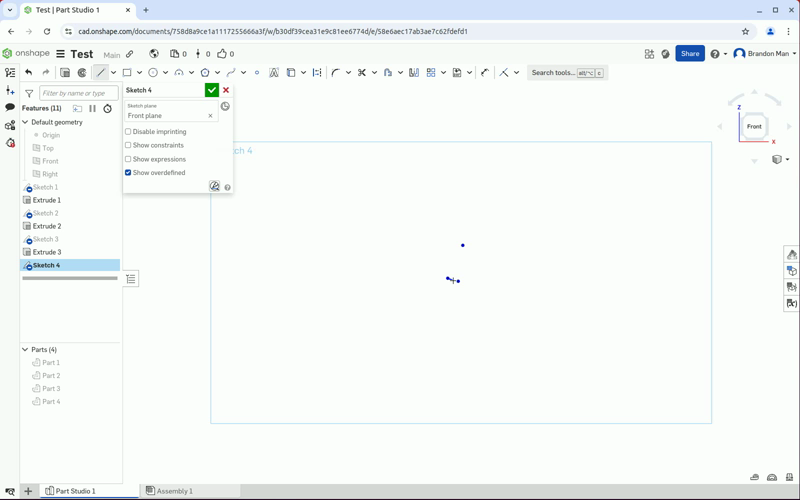
mouse_move(458, 281)
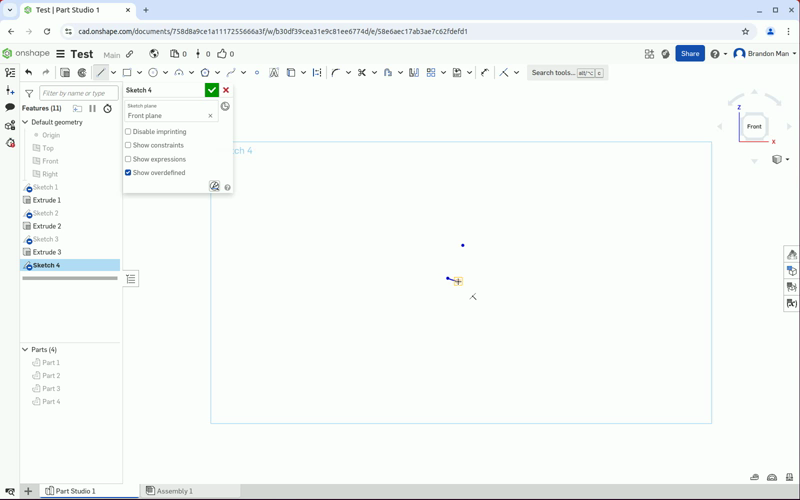
click(458, 281)
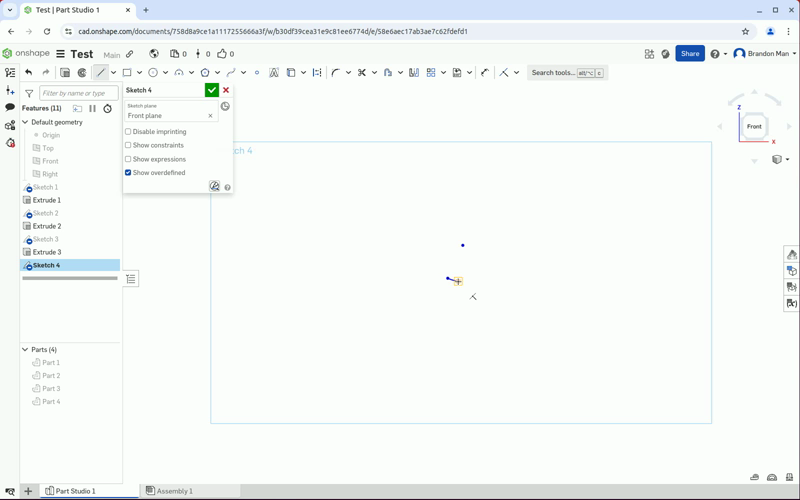
key_down(shift)
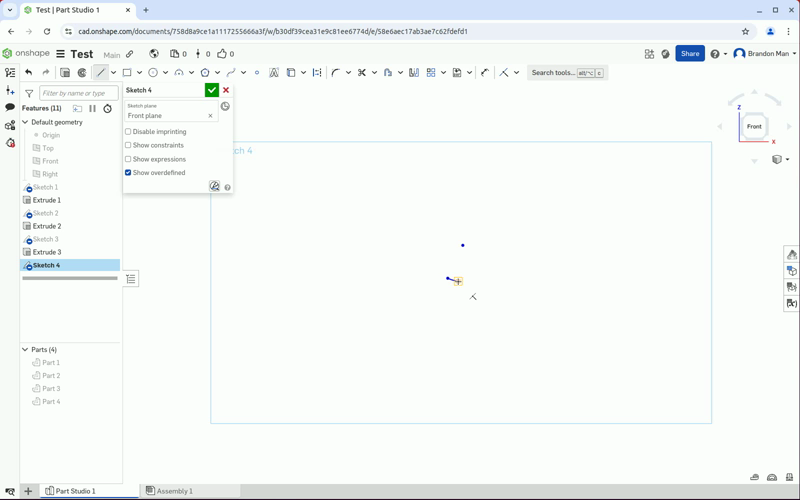
mouse_move(488, 281)
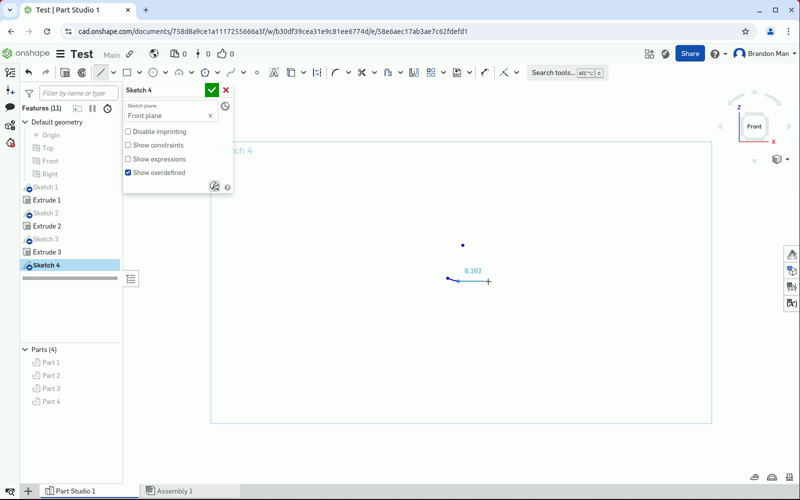
mouse_move(458, 278)
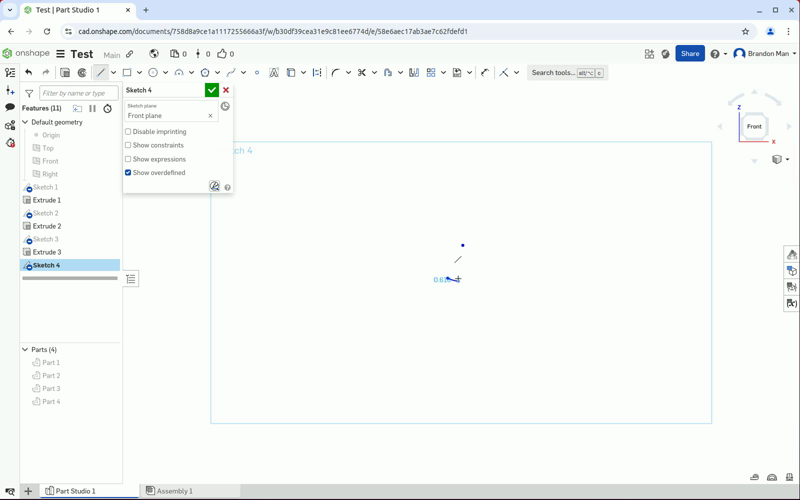
scroll(6)
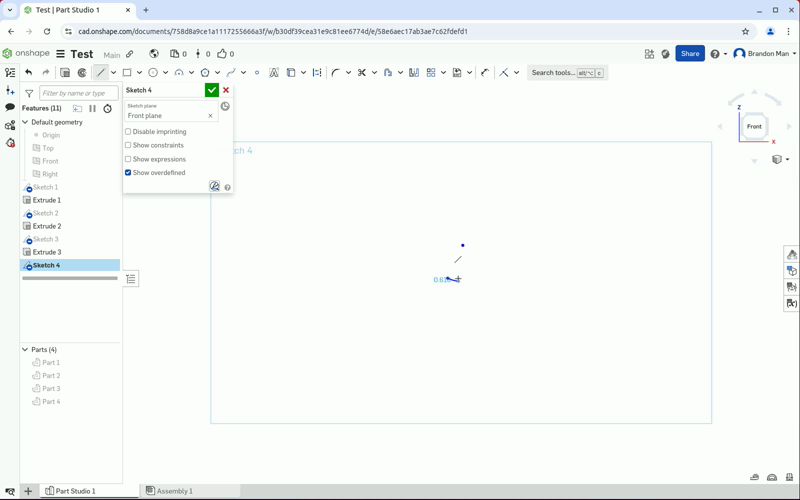
scroll(6)
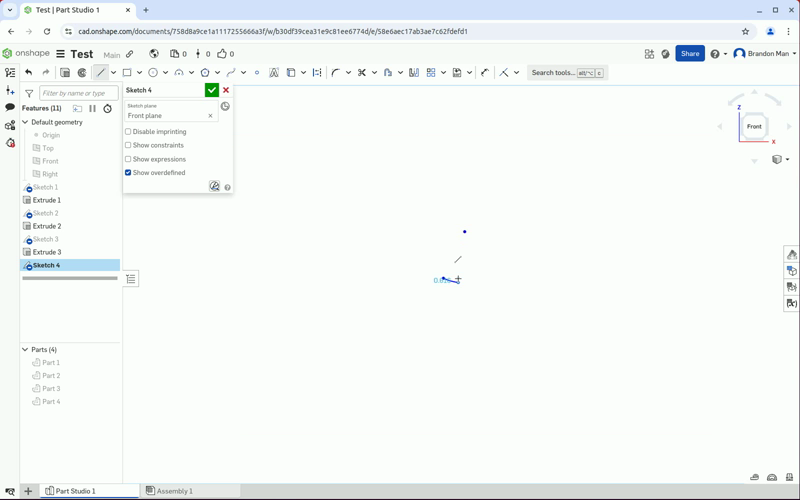
scroll(6)
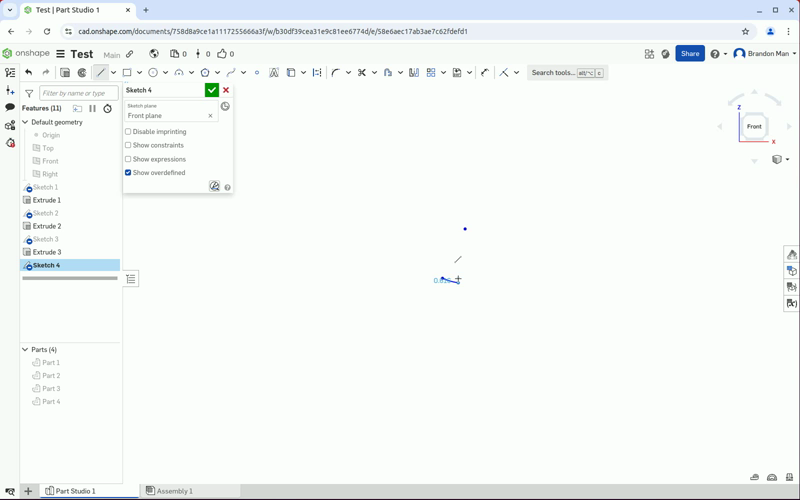
scroll(6)
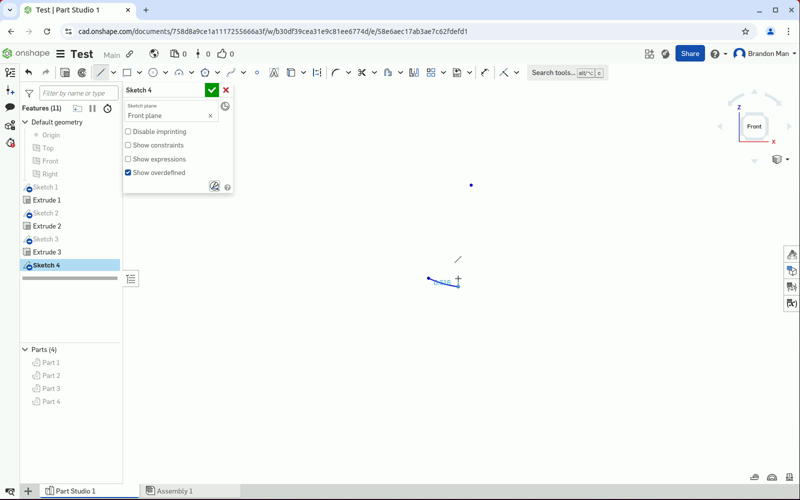
scroll(6)
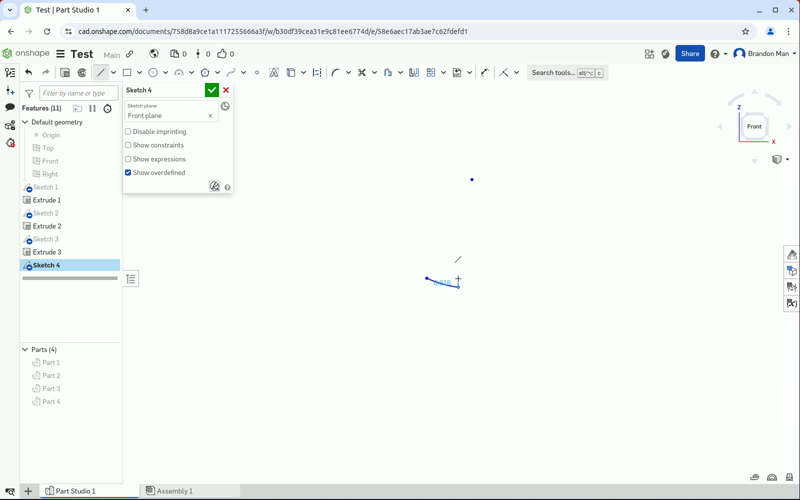
scroll(6)
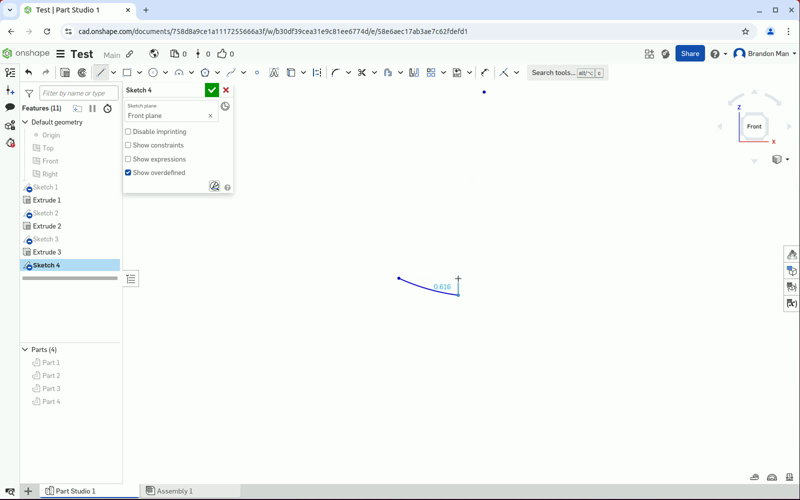
scroll(6)
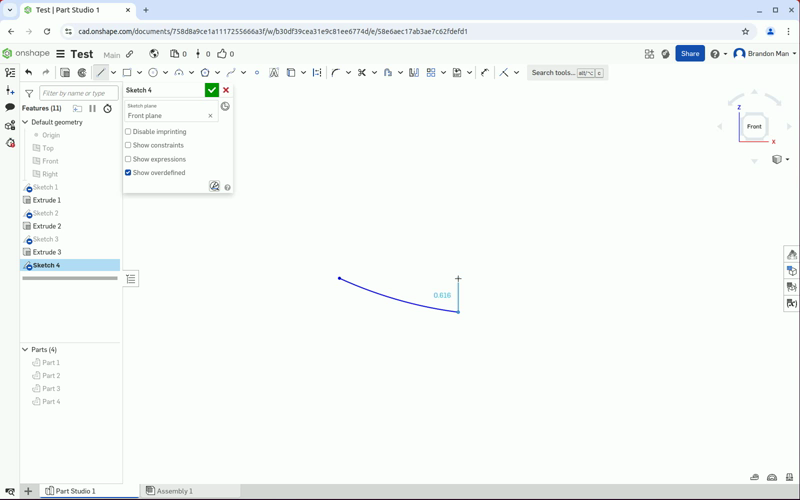
click(458, 278)
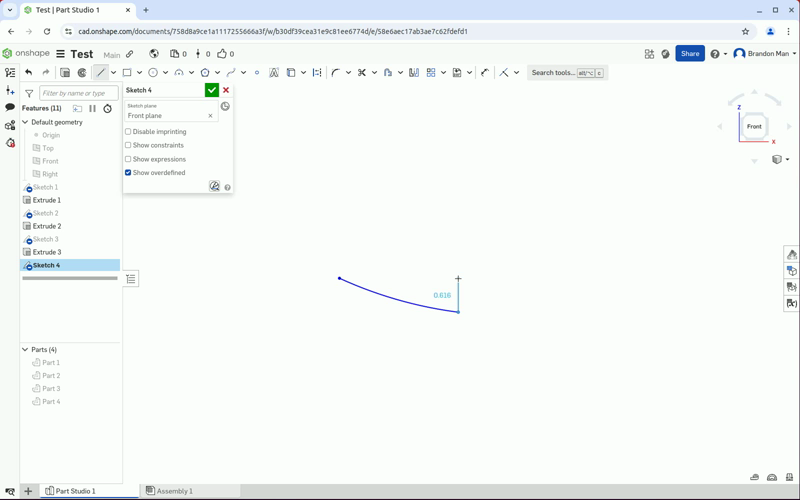
scroll(-6)
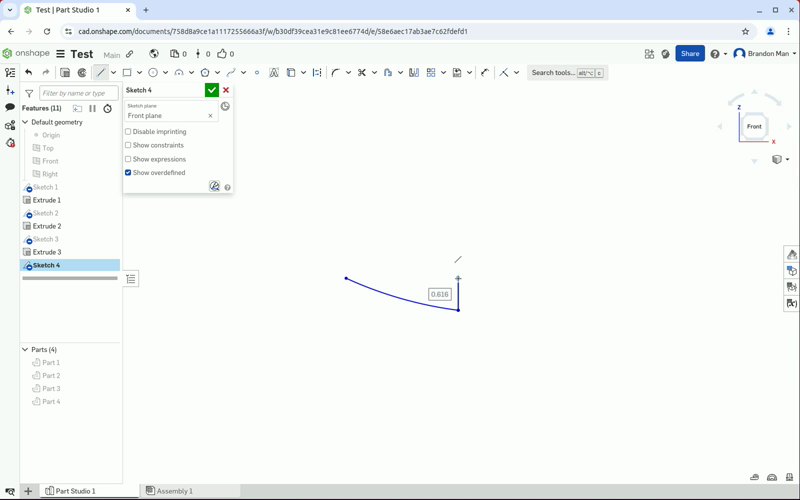
scroll(-6)
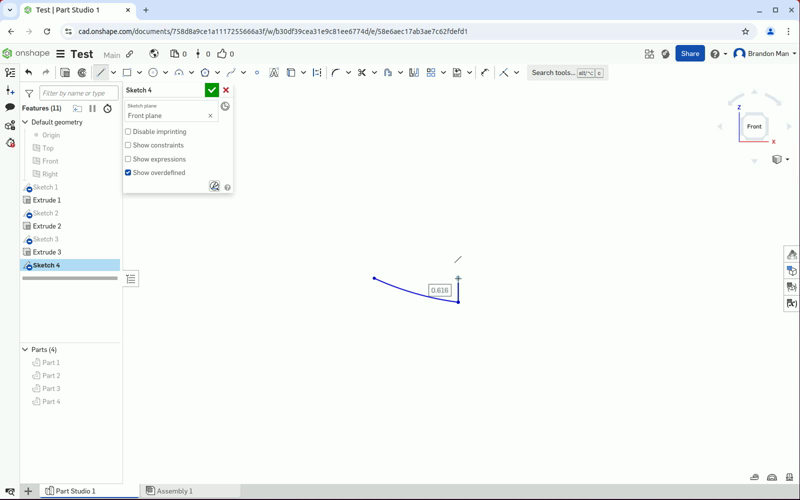
scroll(-6)
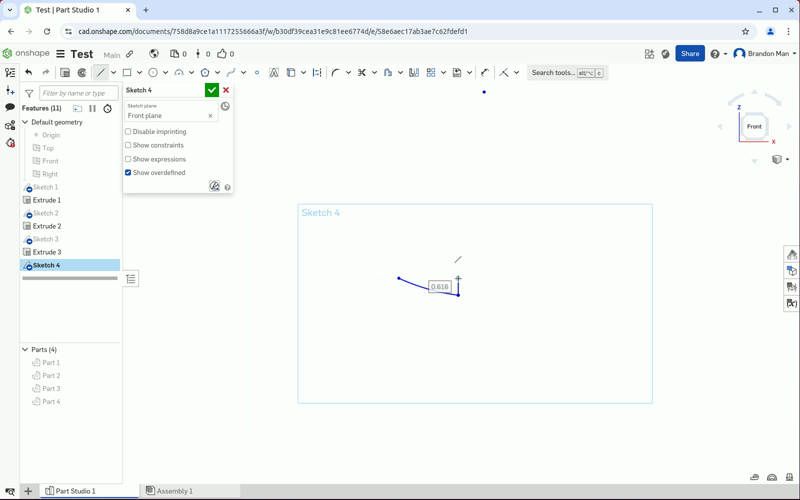
scroll(-6)
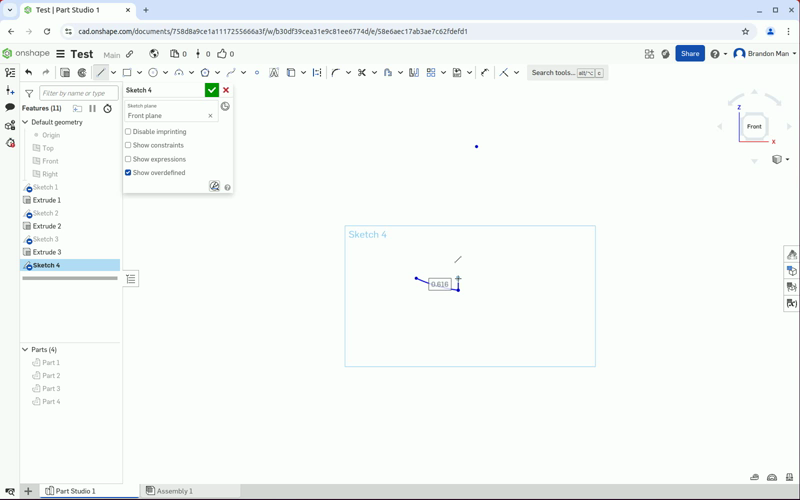
scroll(-6)
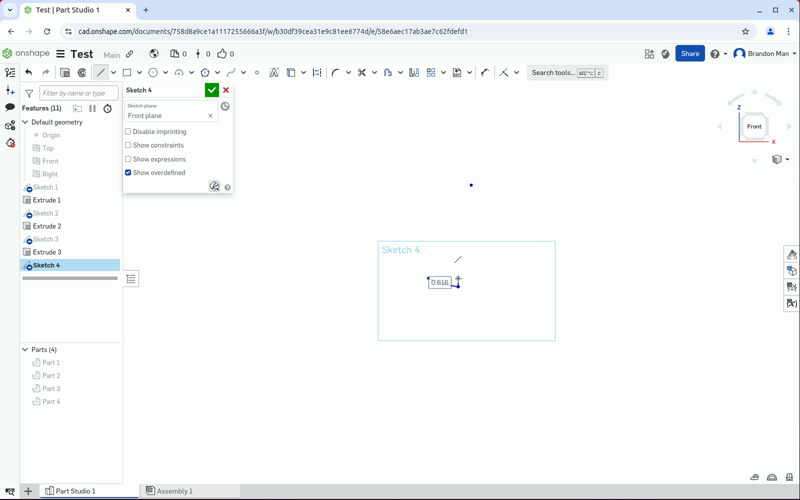
scroll(-6)
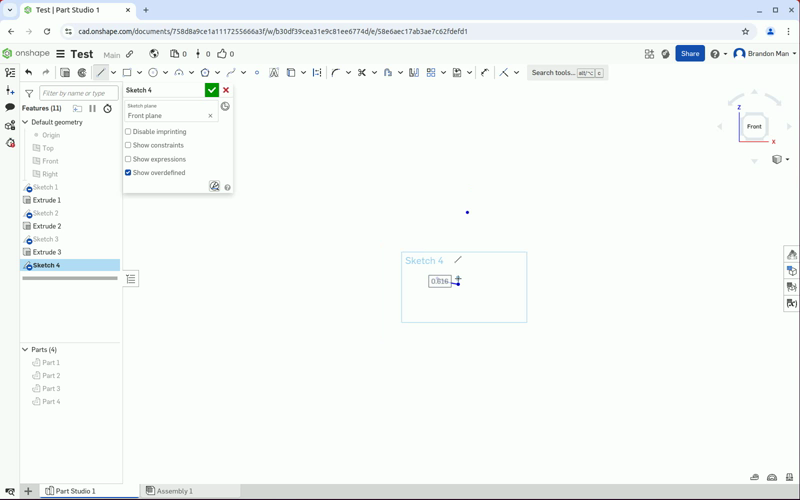
scroll(-6)
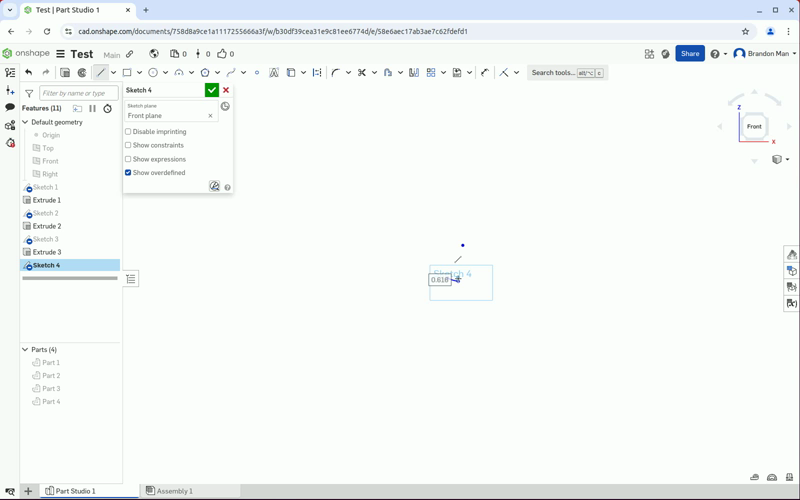
key_up(shift)
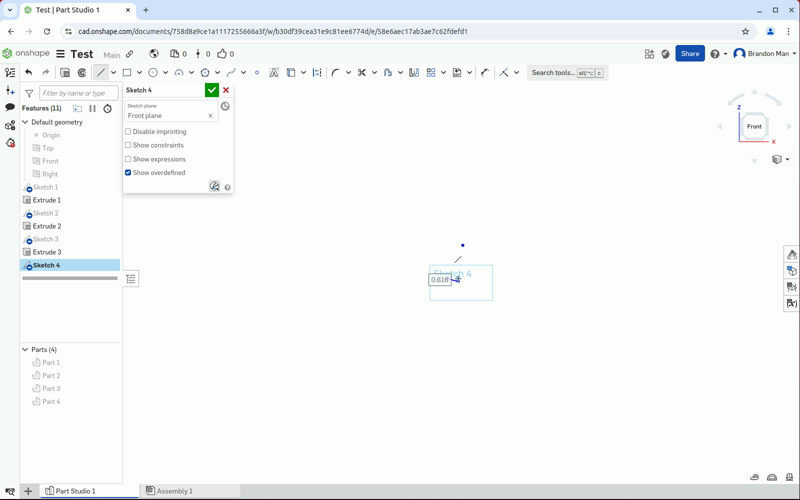
mouse_move(488, 278)
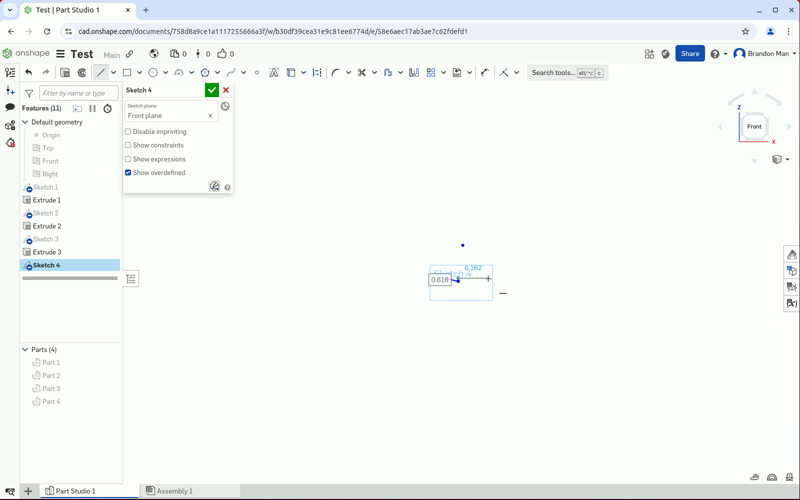
key_down(shift)
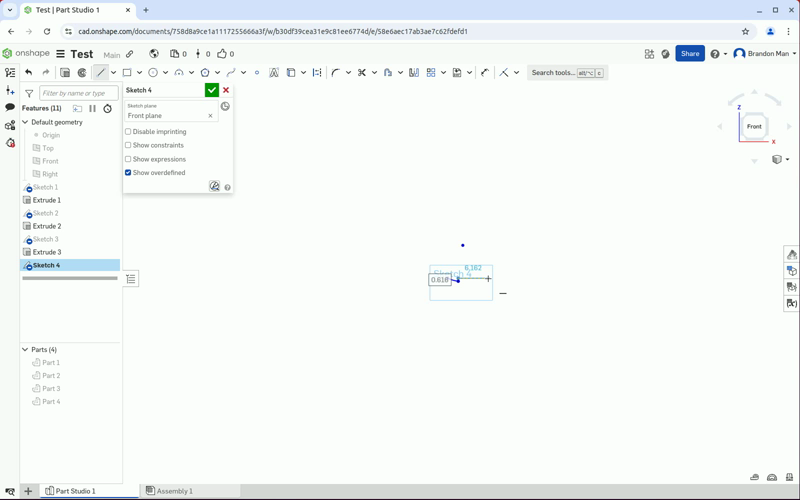
mouse_move(447, 278)
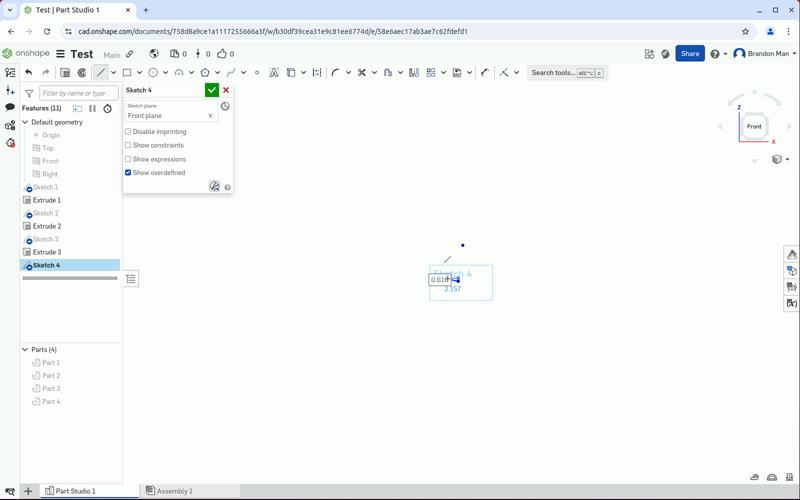
key_up(shift)
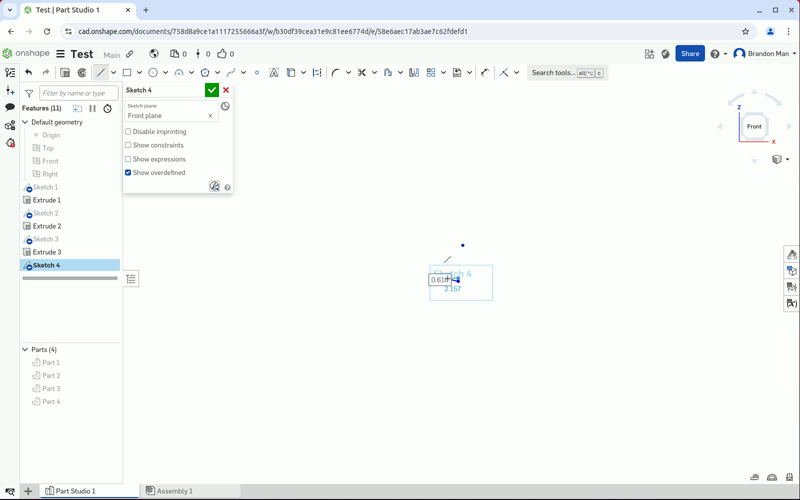
click(447, 278)
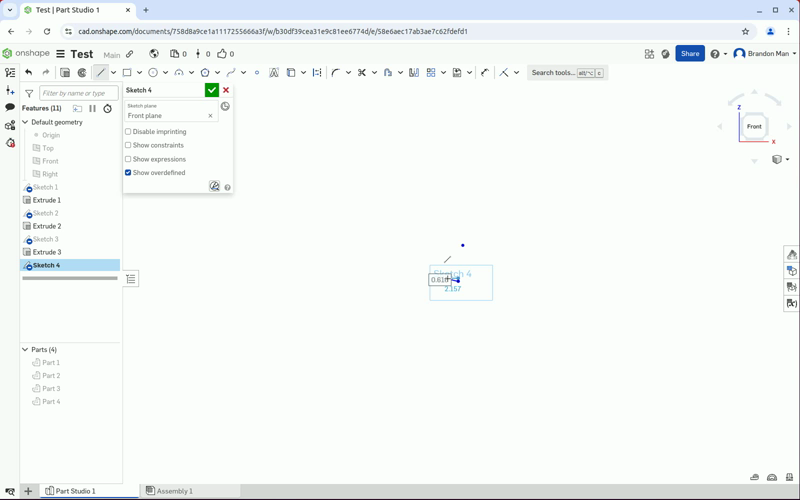
key(esc)
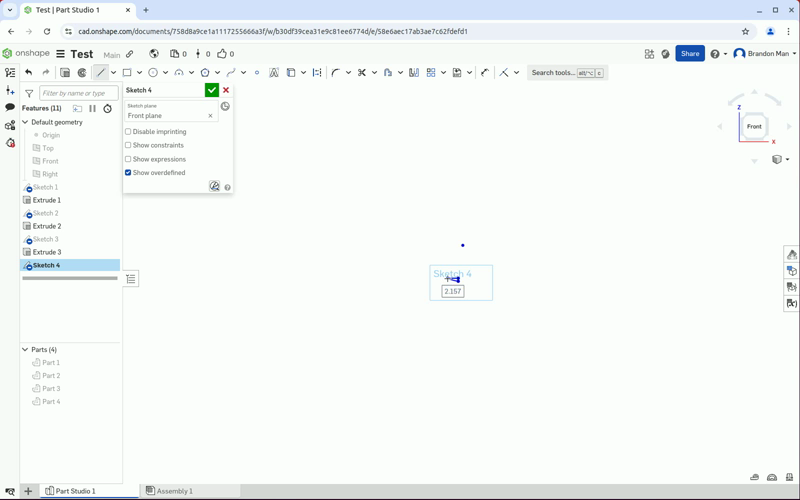
mouse_move(453, 278)
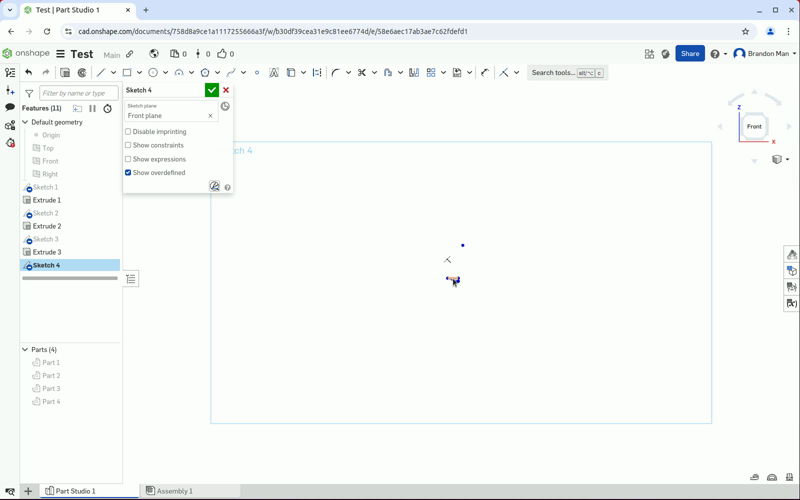
scroll(6)
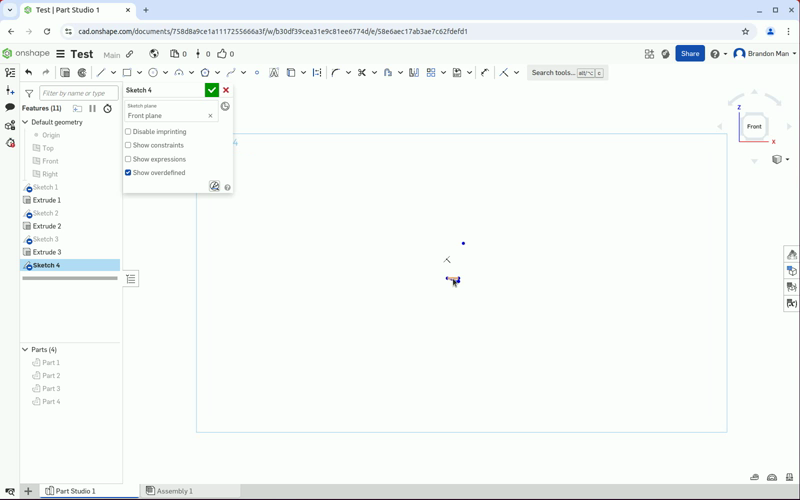
scroll(6)
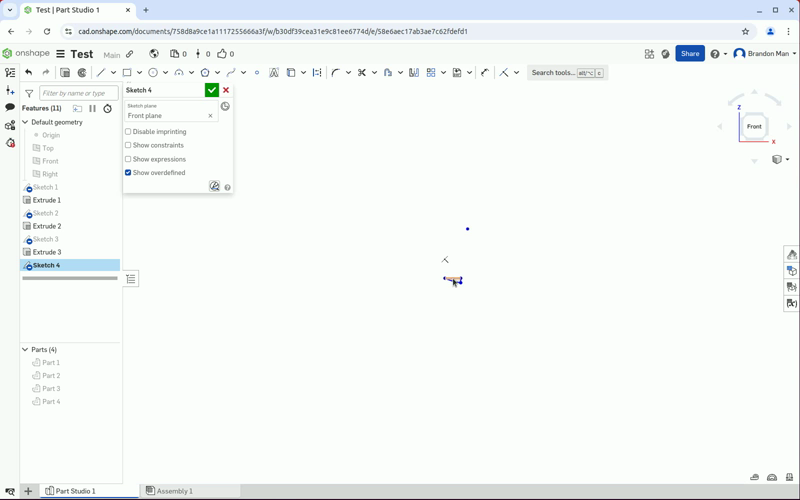
scroll(6)
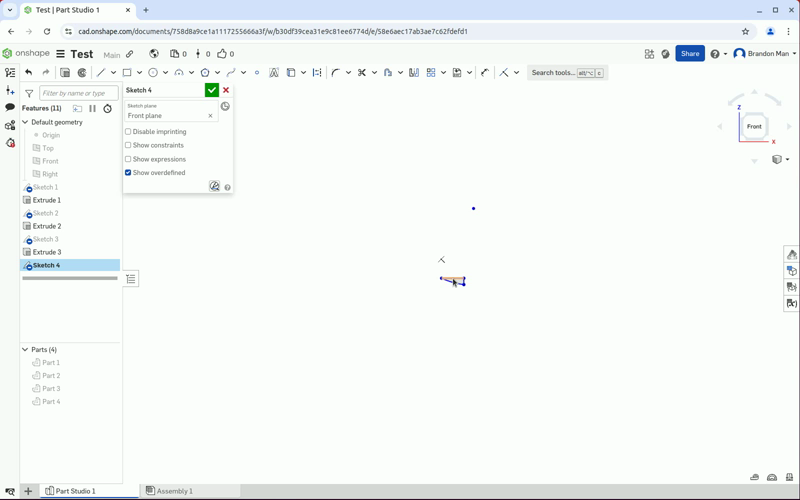
scroll(6)
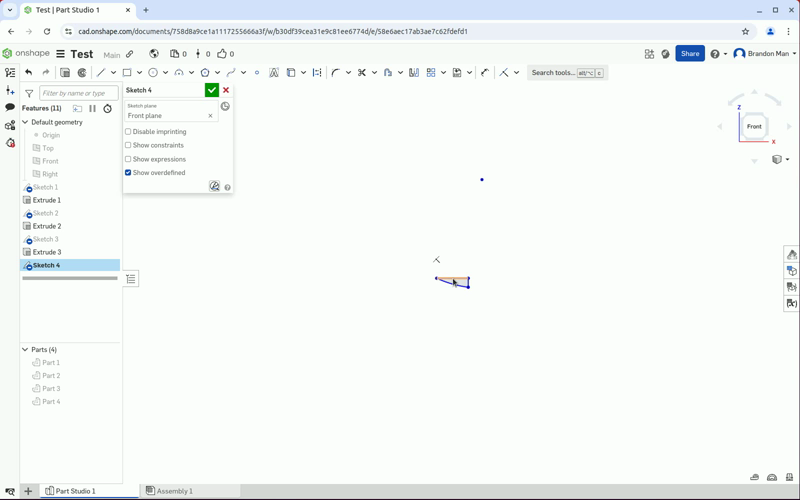
scroll(6)
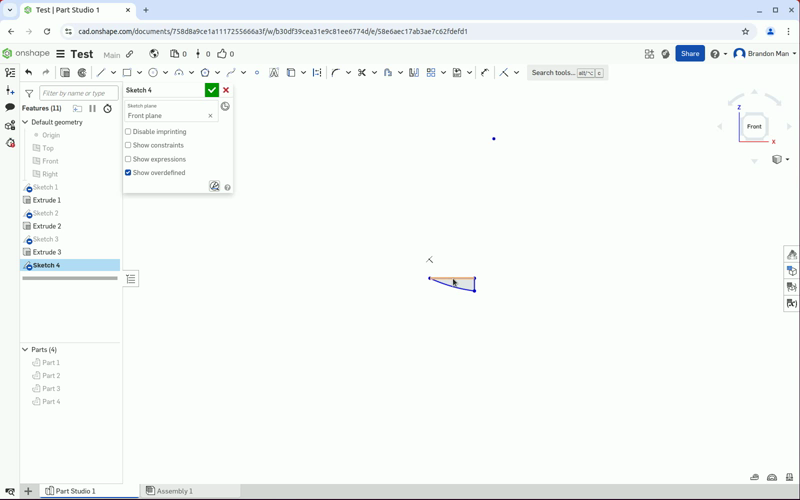
scroll(6)
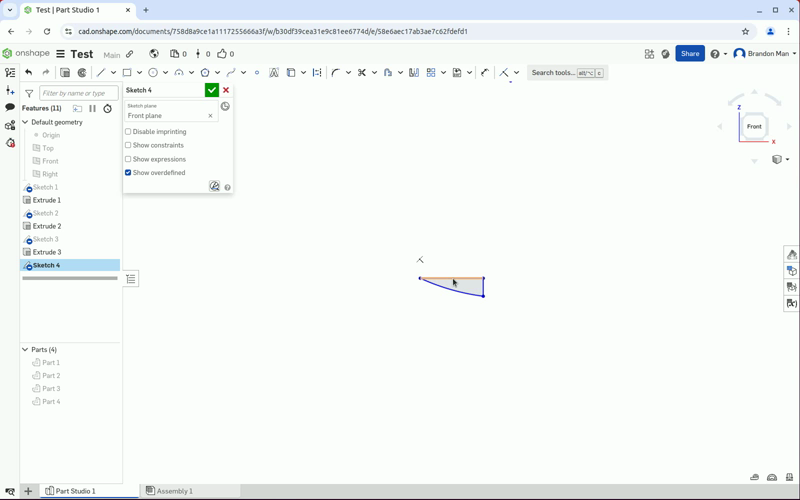
scroll(6)
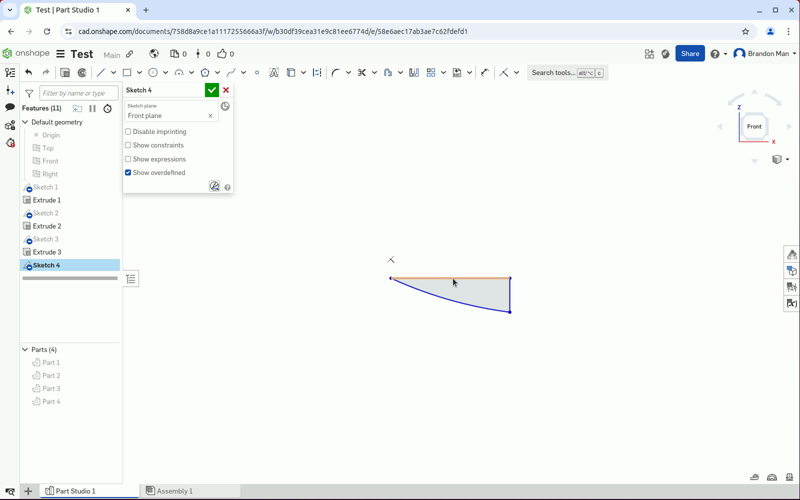
click(453, 278)
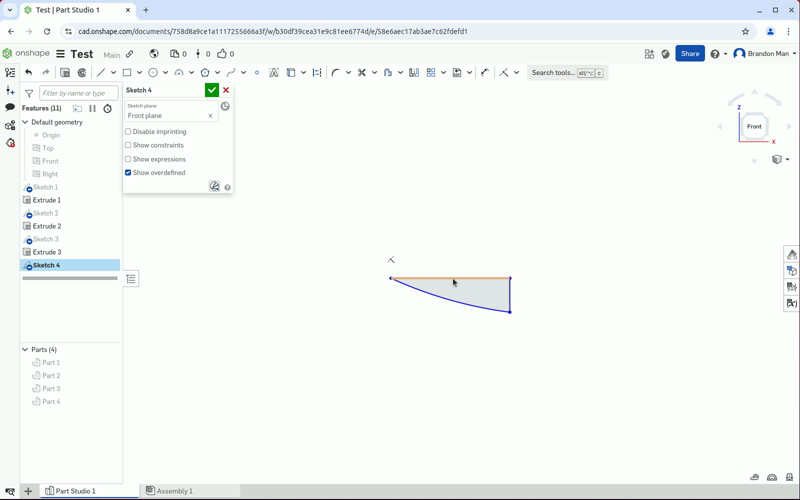
scroll(-6)
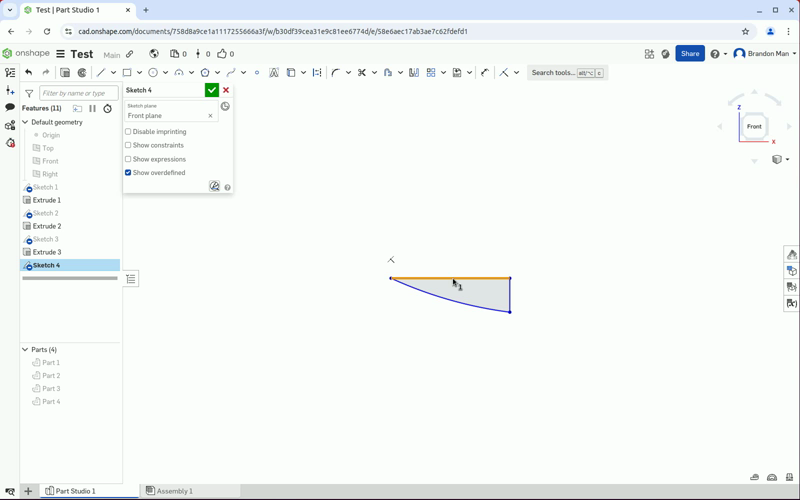
scroll(-6)
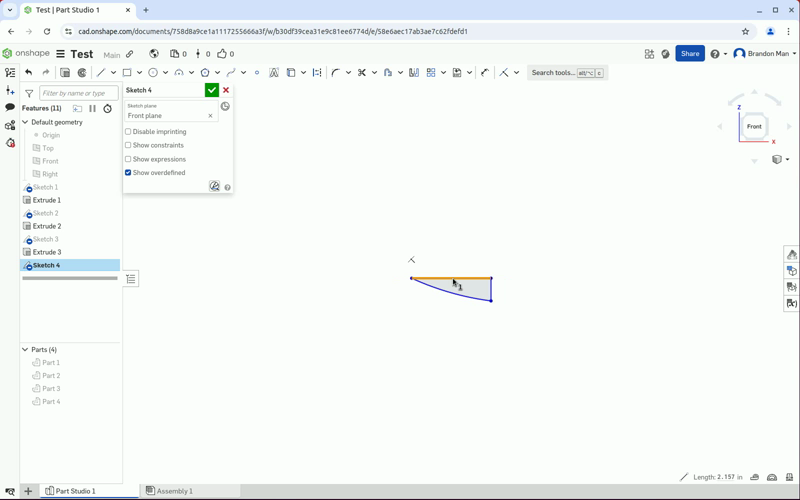
scroll(-6)
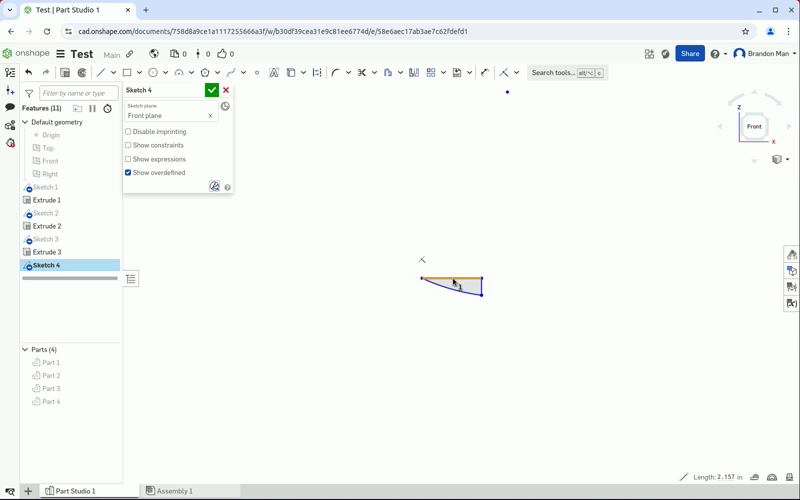
scroll(-6)
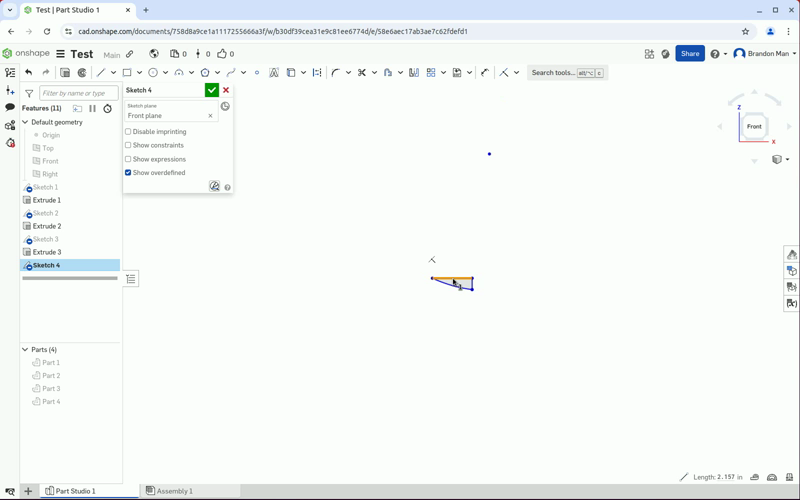
scroll(-6)
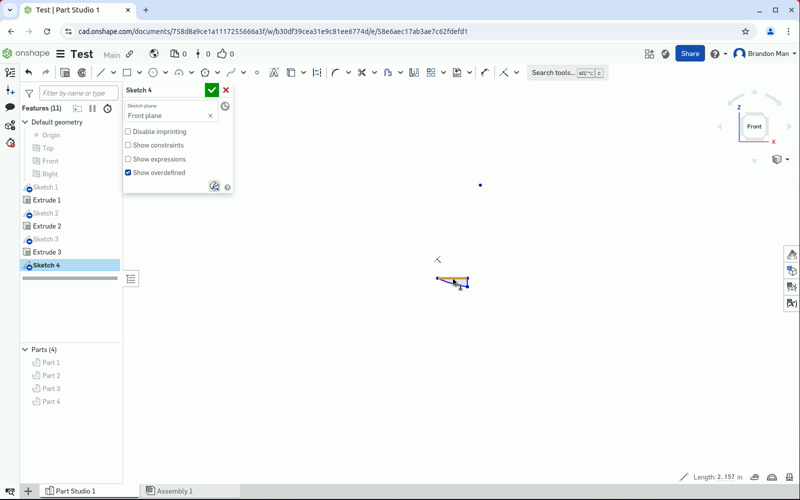
scroll(-6)
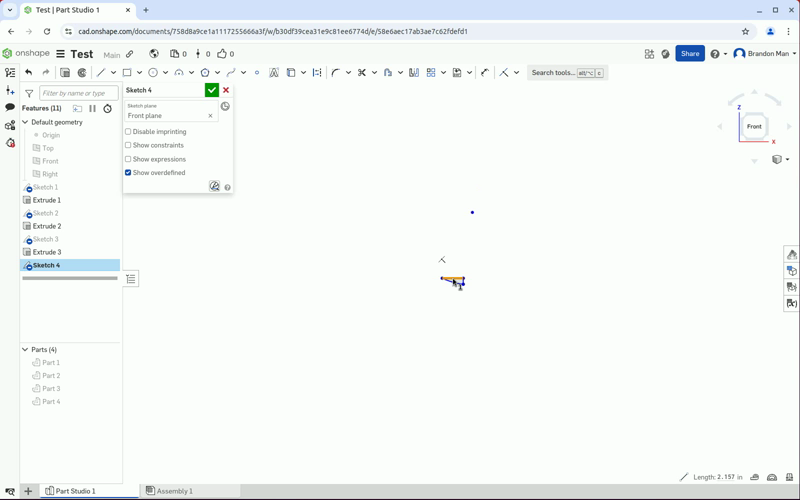
scroll(-6)
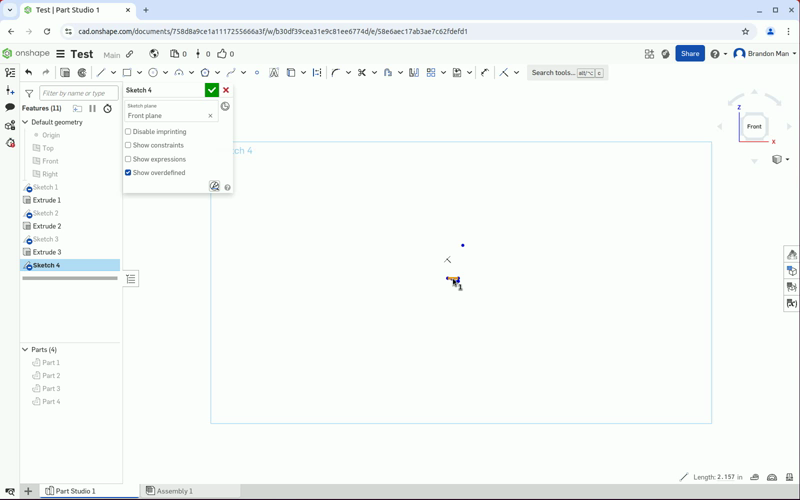
mouse_move(73, 352)
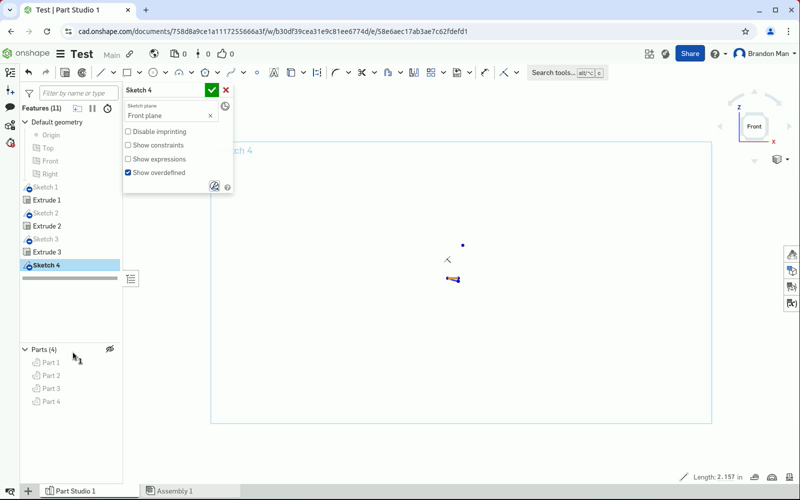
key(shift+y)
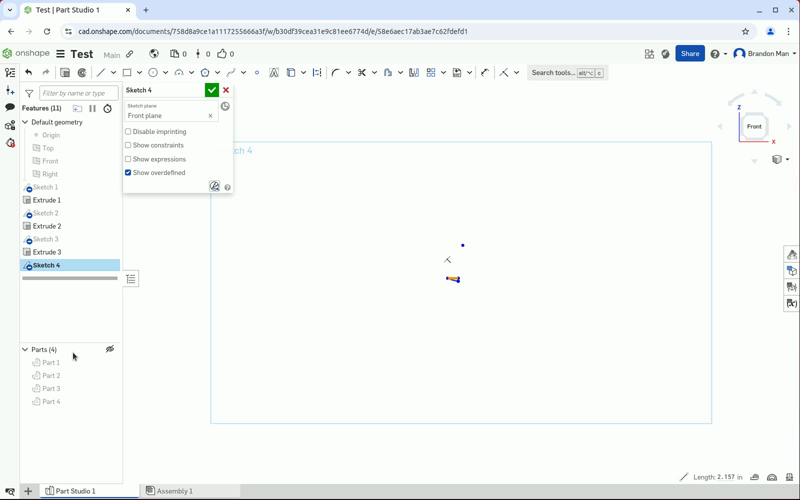
key(shift+e)
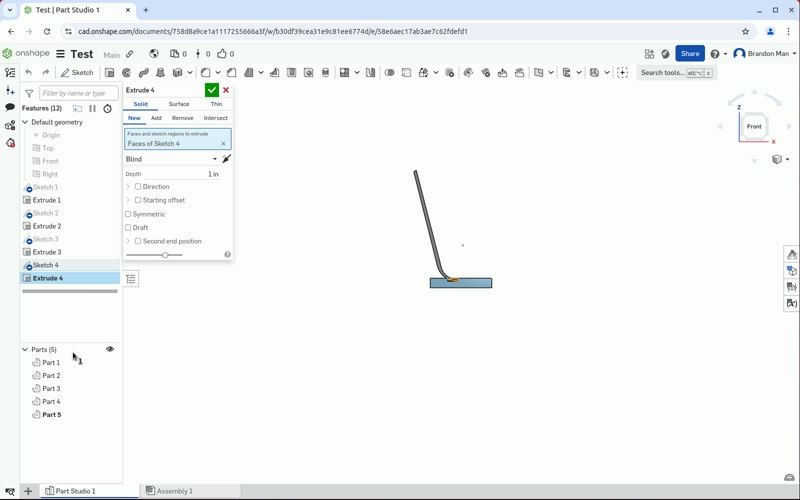
mouse_move(143, 106)
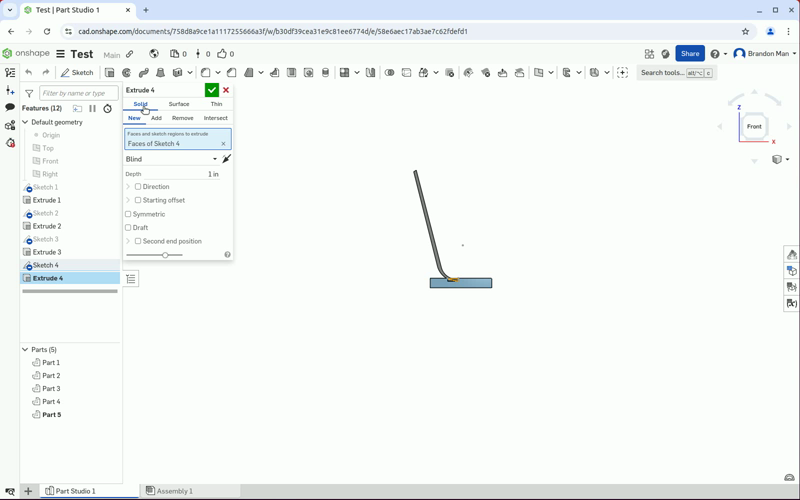
click(143, 106)
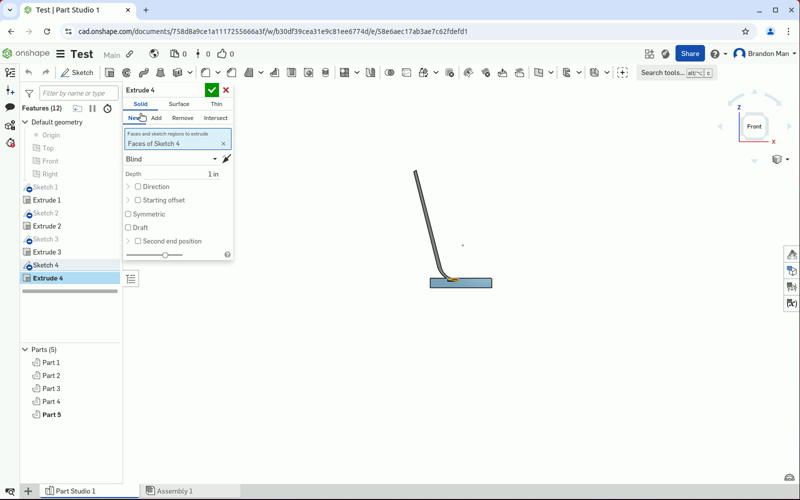
mouse_move(137, 120)
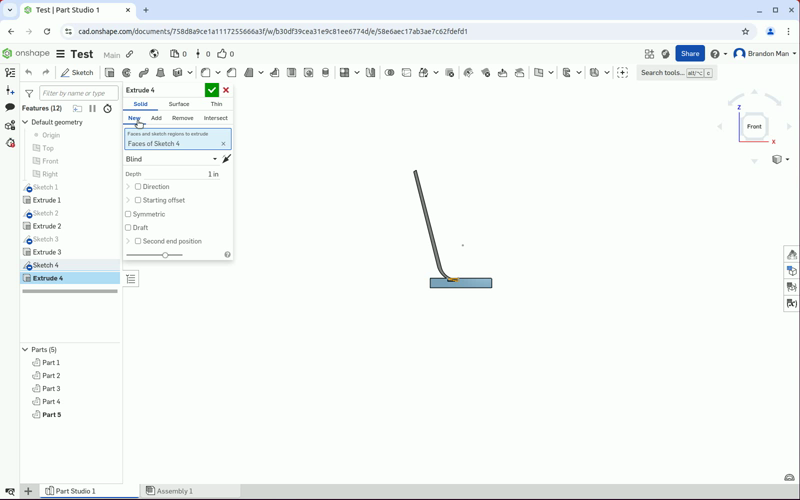
click(137, 120)
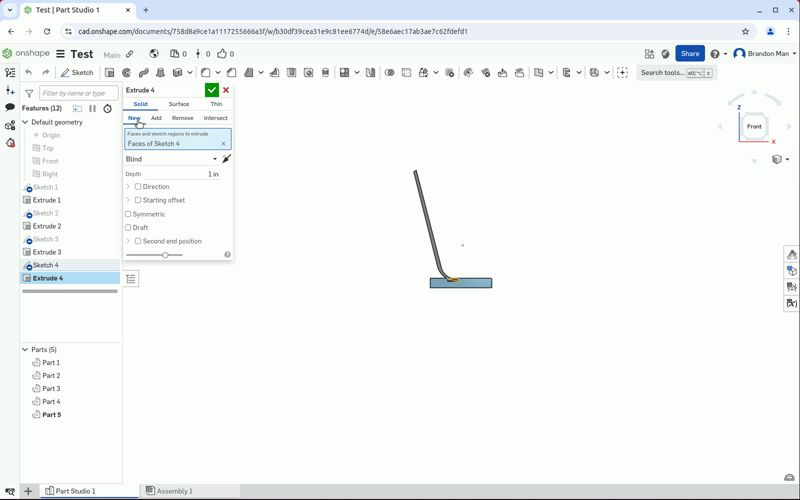
key(tab, 4)
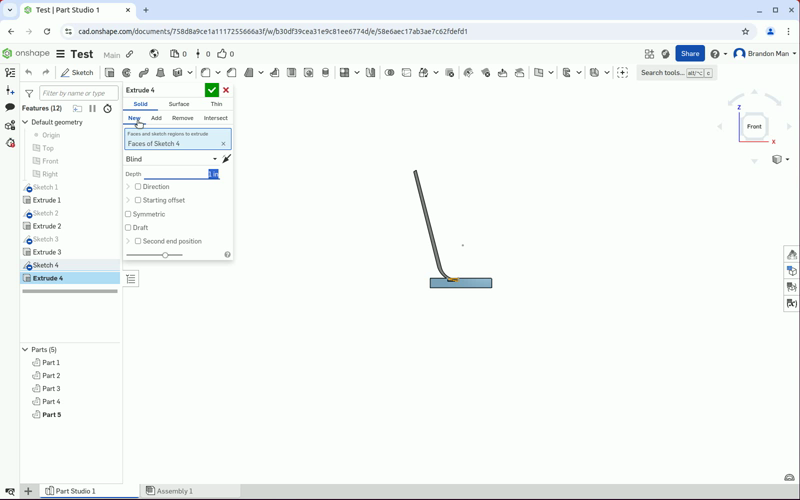
text(22.146)
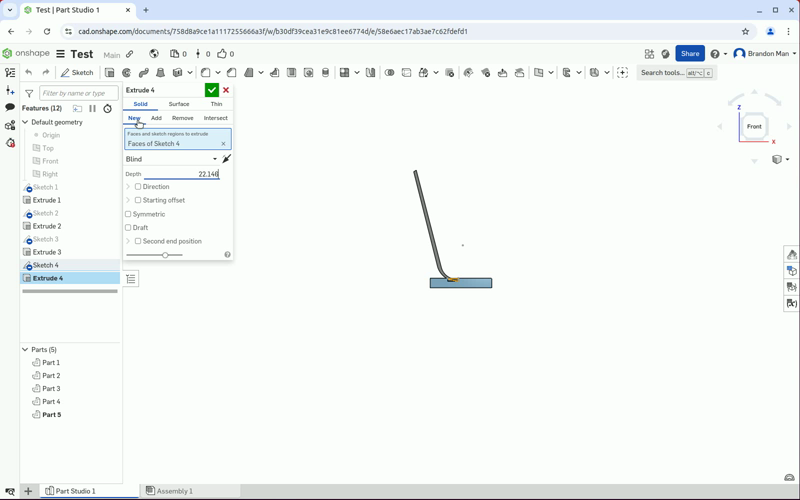
key(tab, 3)
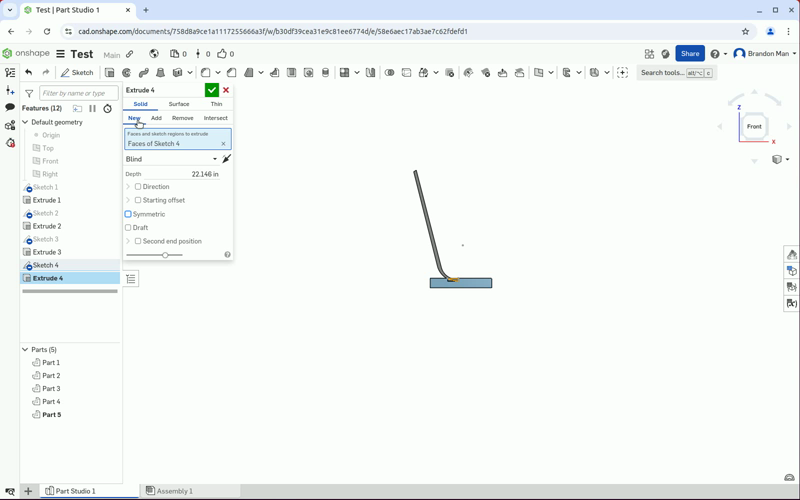
key(space)
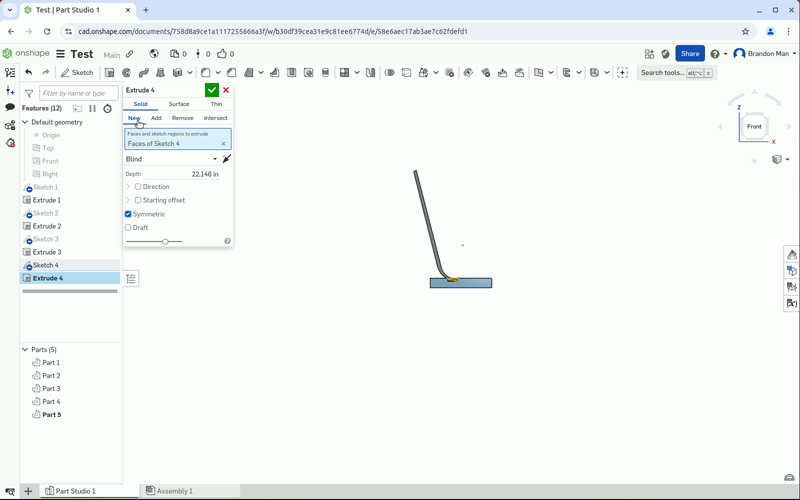
key(enter)
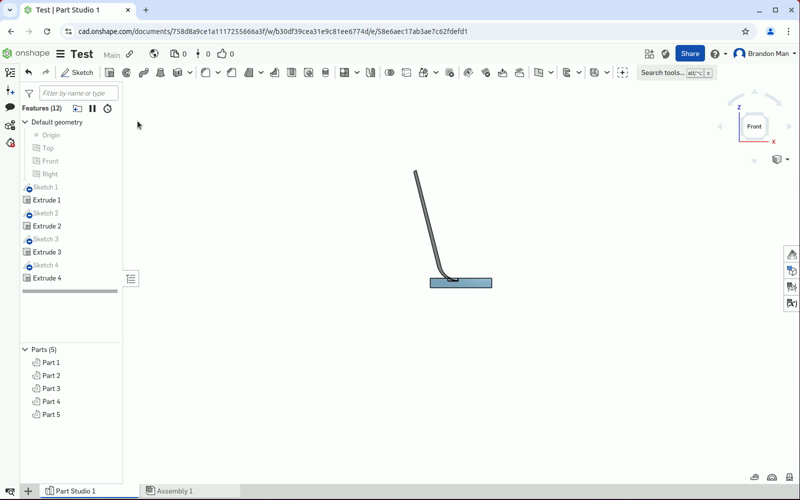
key(shift+h)
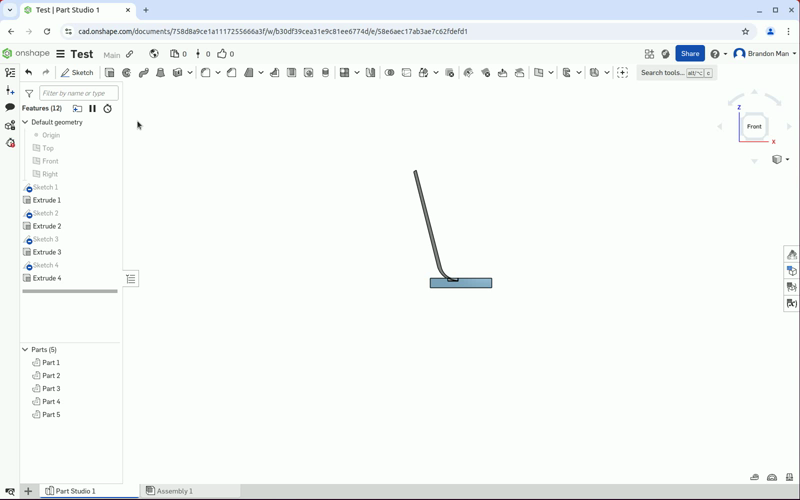
key(shift+h)
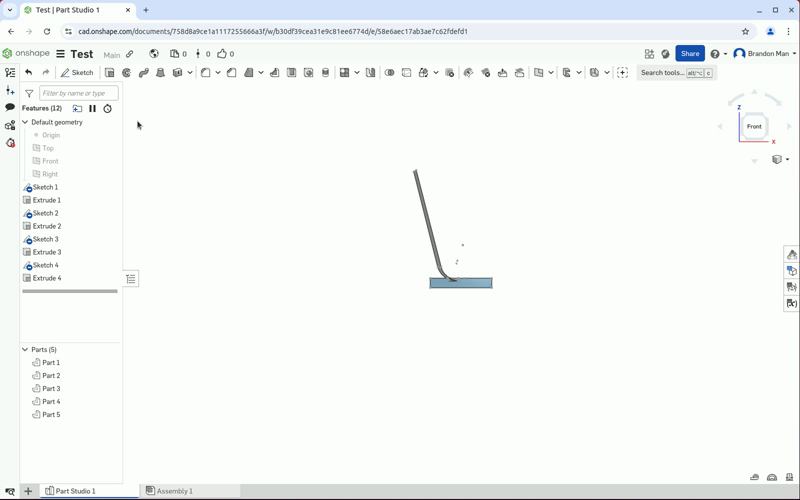
key(shift+7)
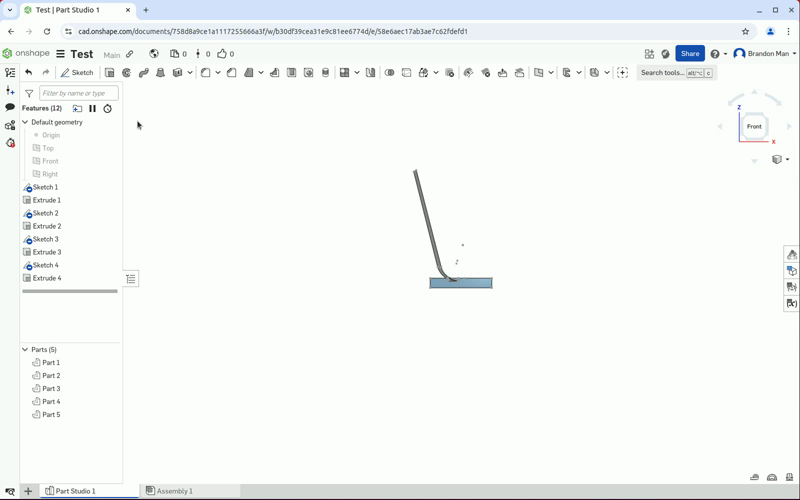
key(left, 2)
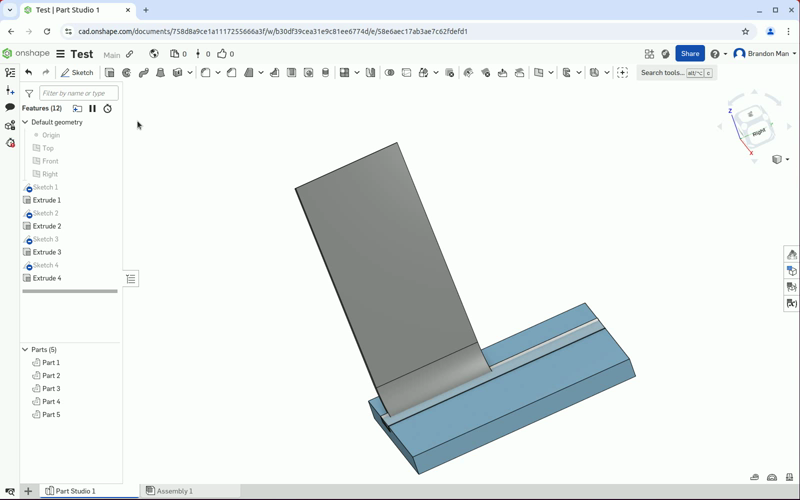
key(down, 2)
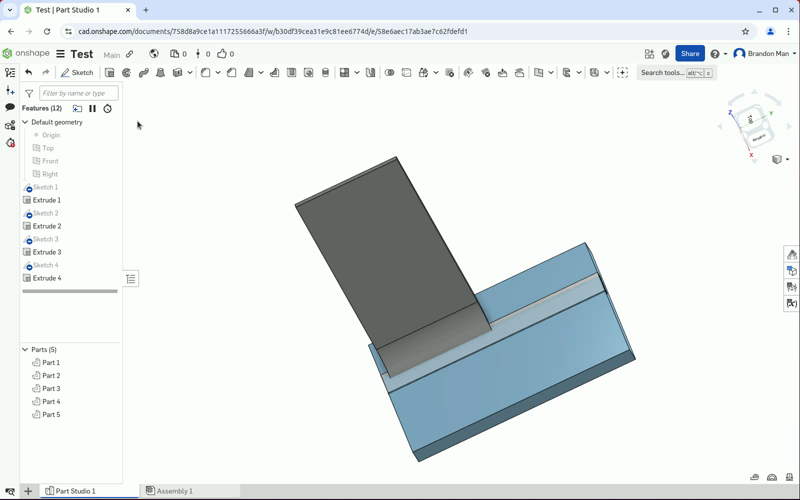
key(up, 2)
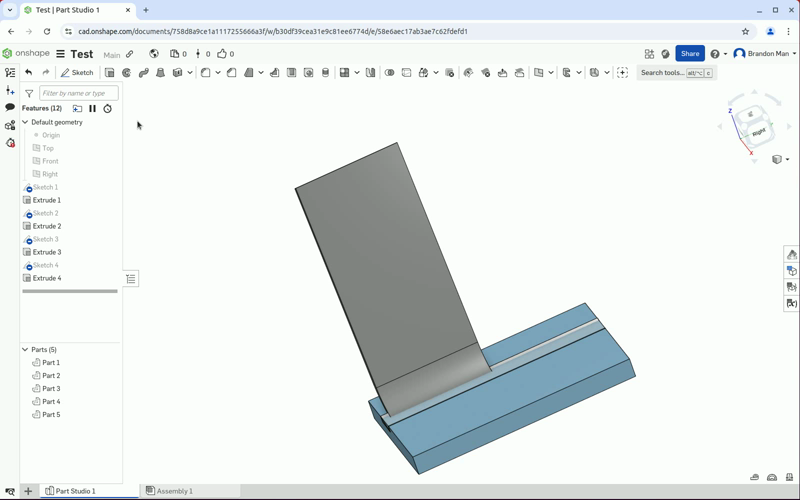
key(right, 2)
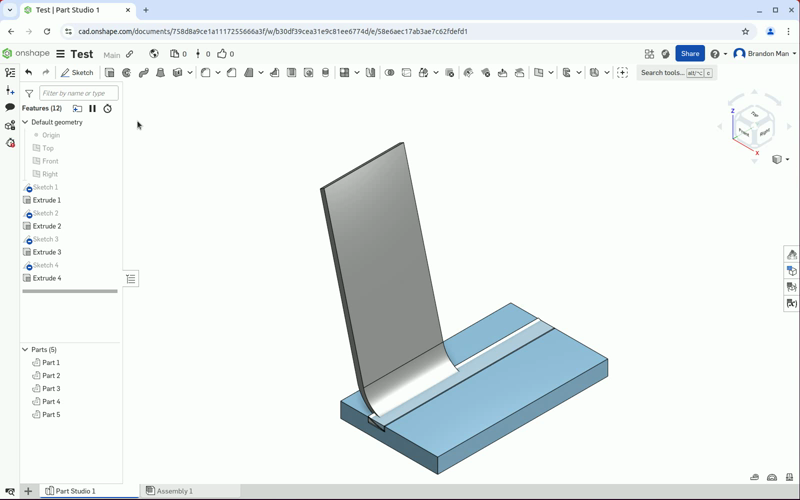
mouse_move(73, 189)
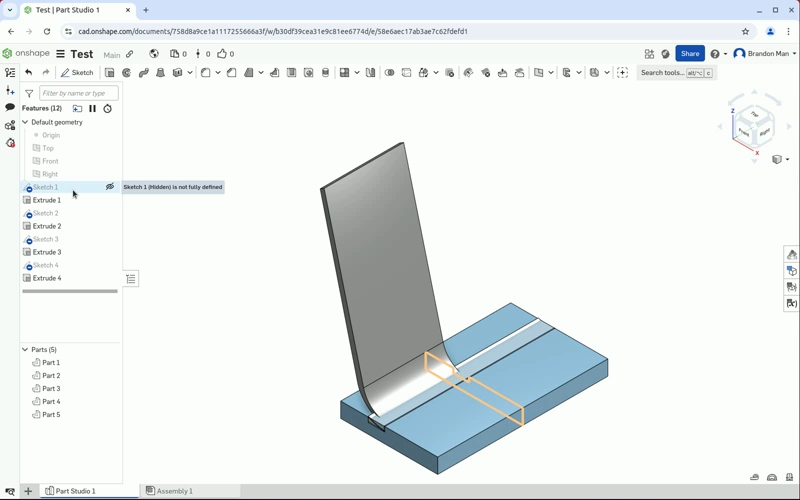
click(73, 189)